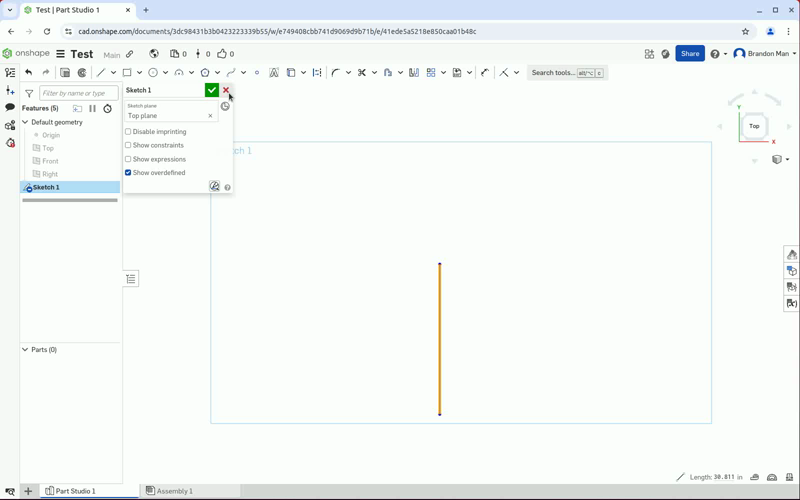
key(shift+h)
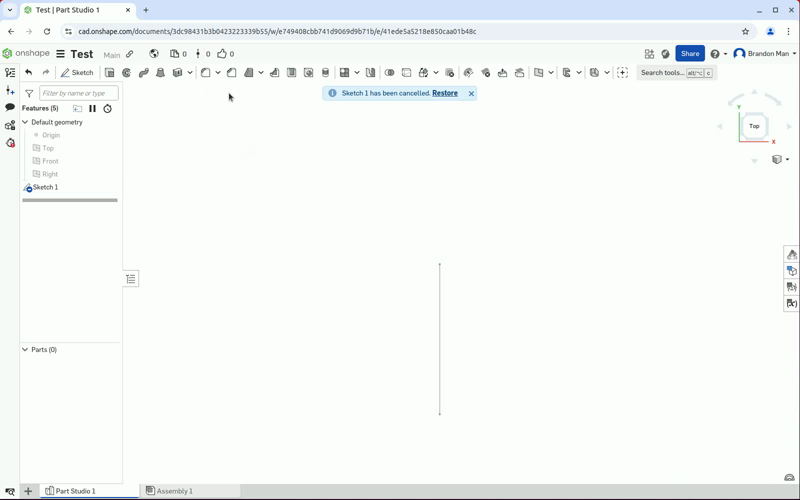
key(shift+s)
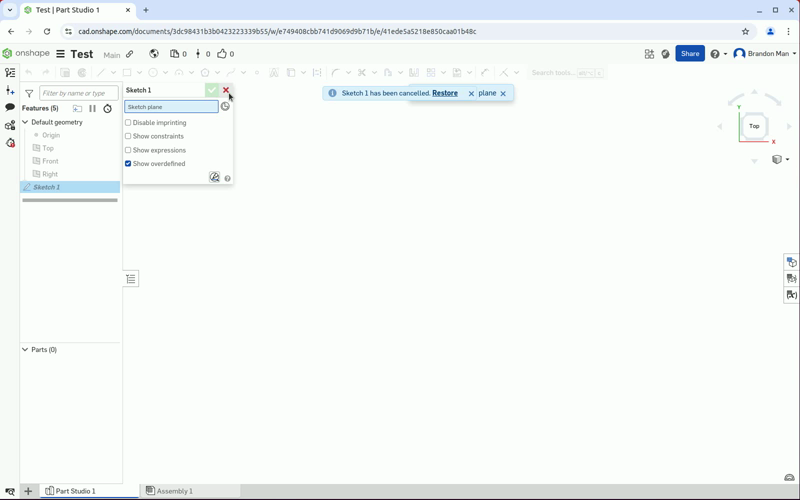
mouse_move(73, 150)
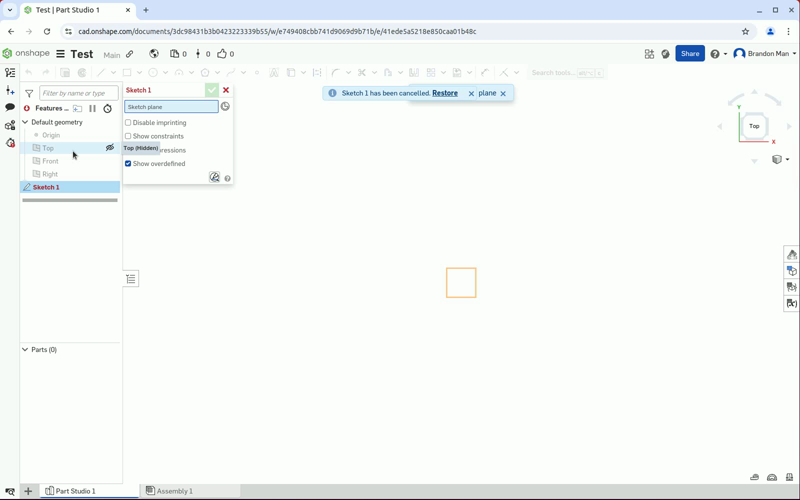
click(73, 150)
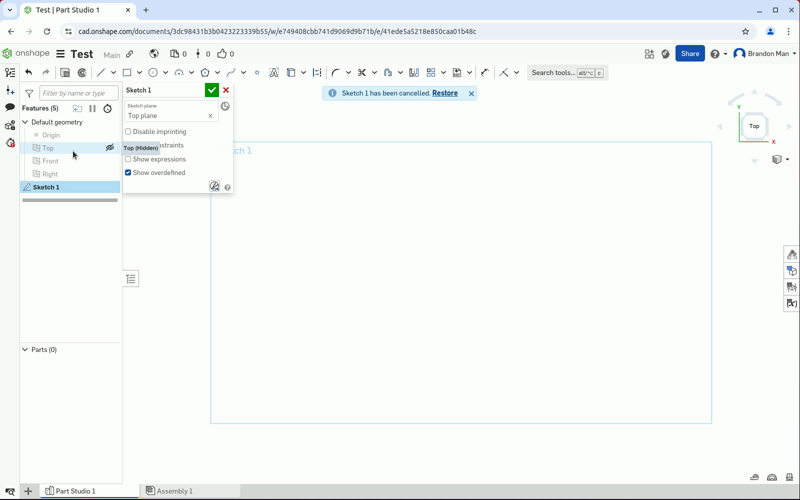
mouse_move(73, 352)
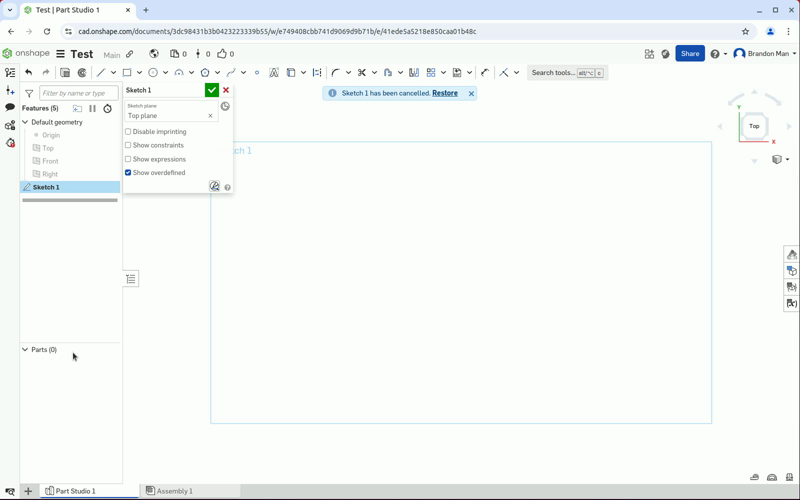
key(y)
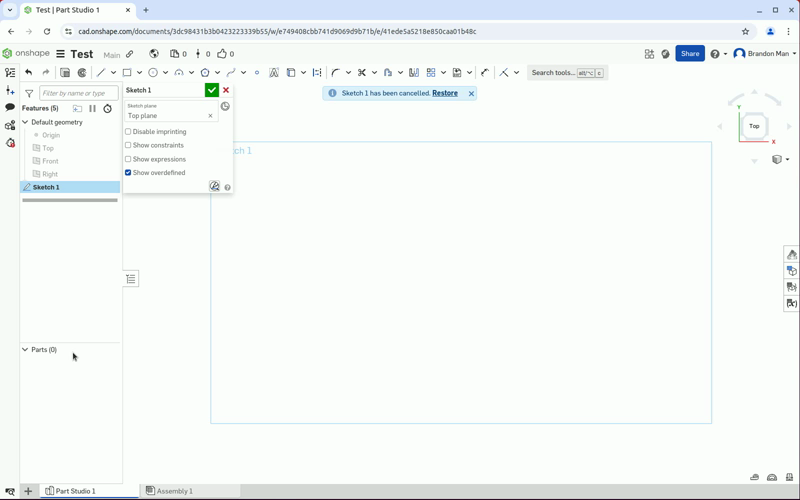
key(l)
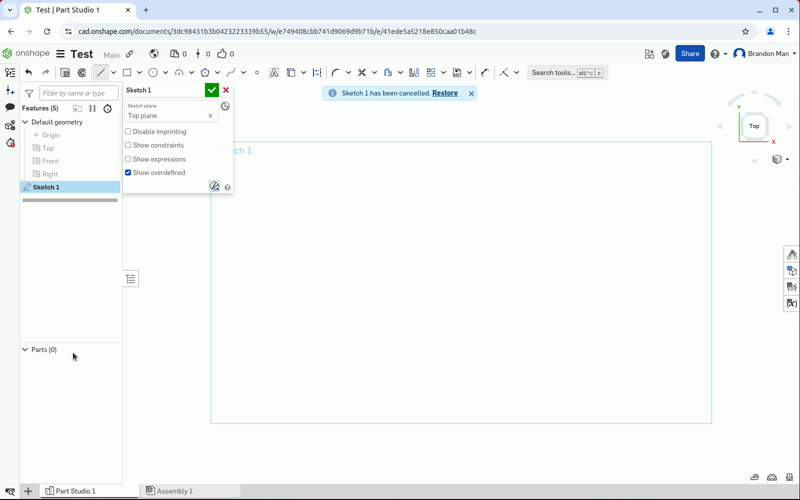
key_down(shift)
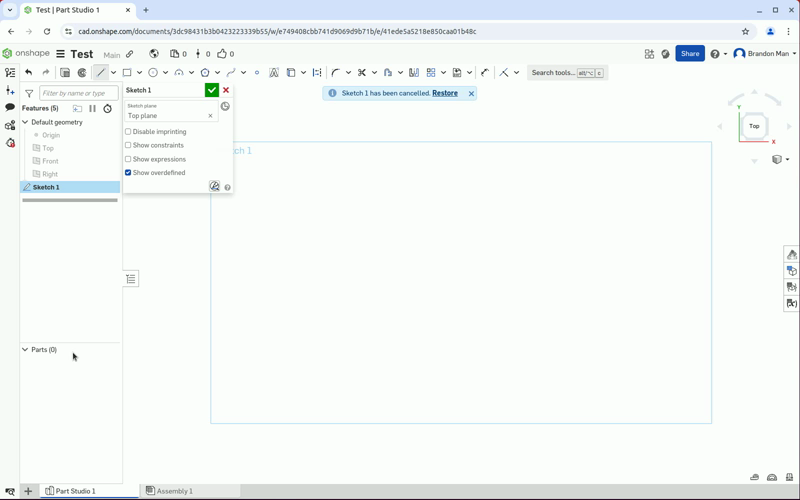
mouse_move(441, 395)
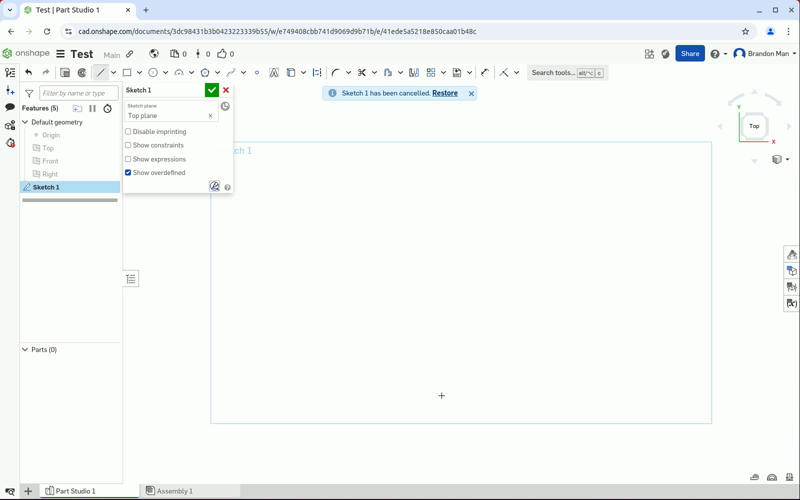
click(441, 395)
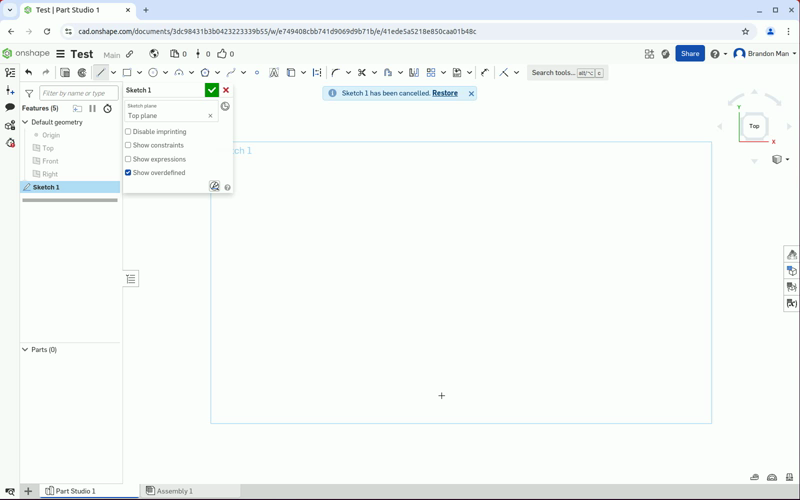
key_up(shift)
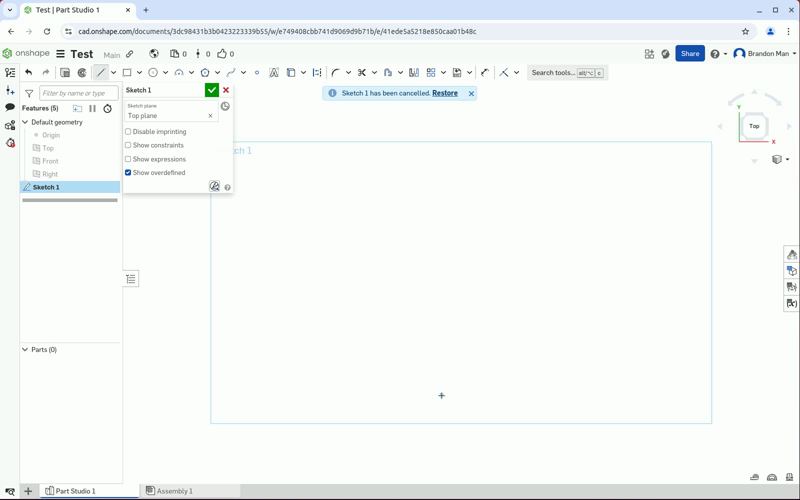
key_down(shift)
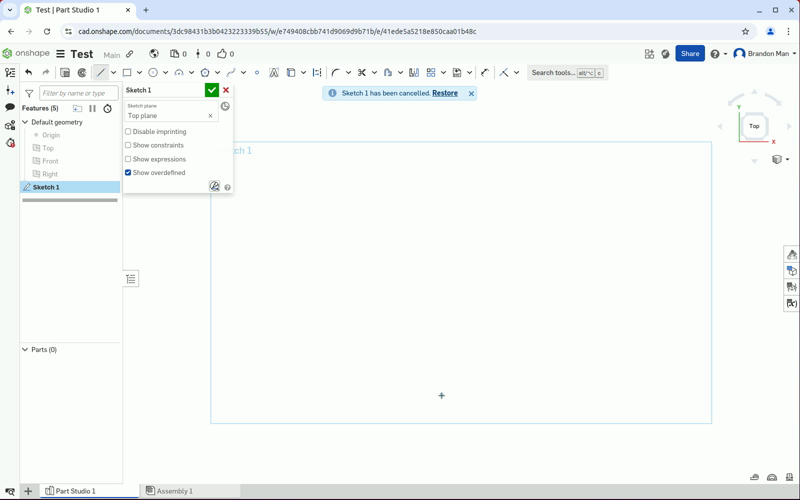
mouse_move(471, 395)
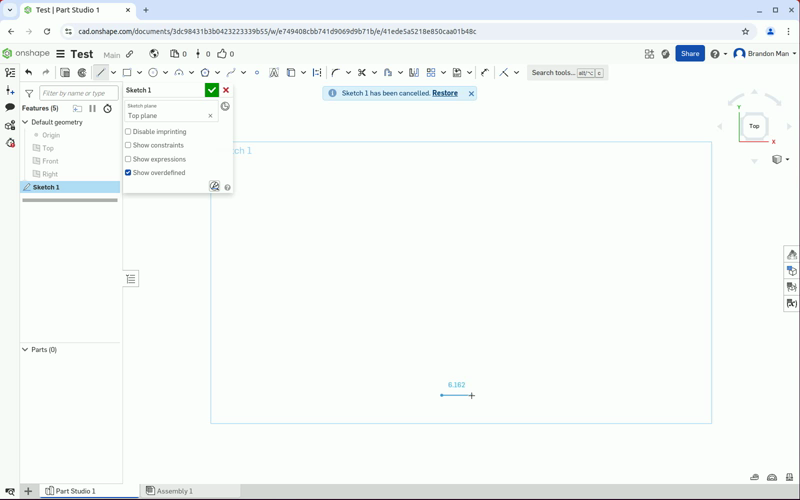
mouse_move(480, 395)
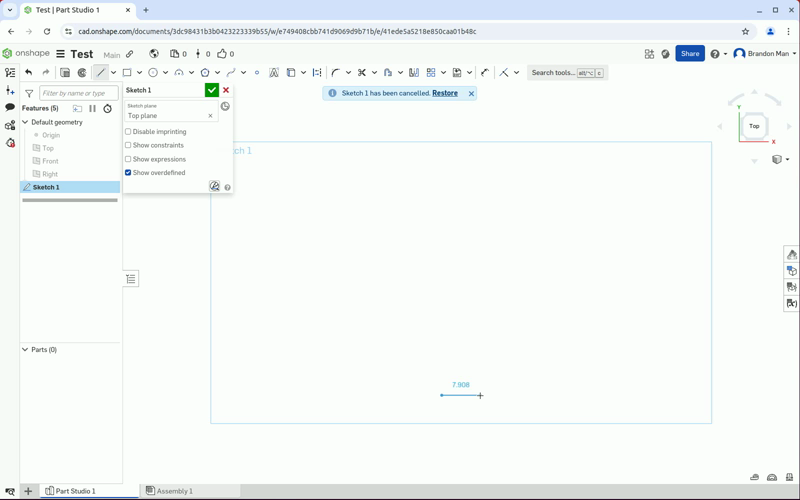
click(480, 395)
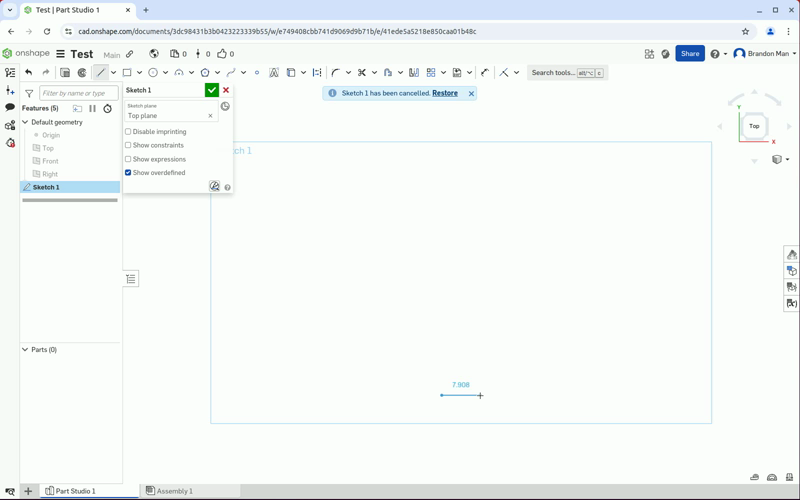
key_up(shift)
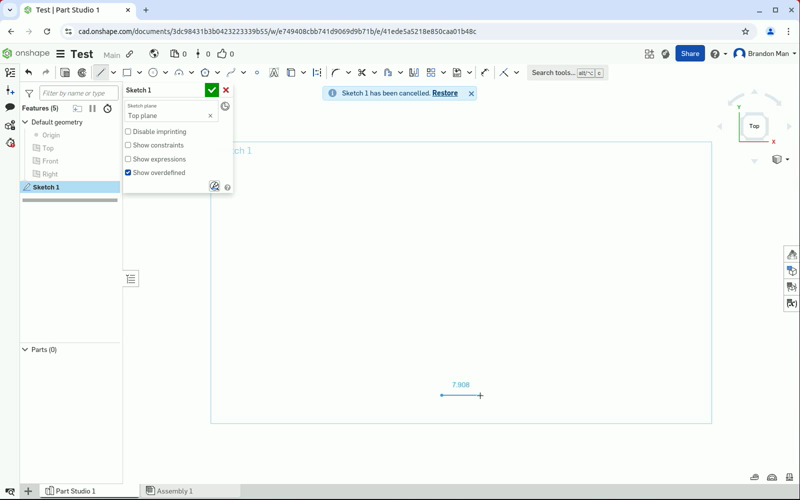
key_down(shift)
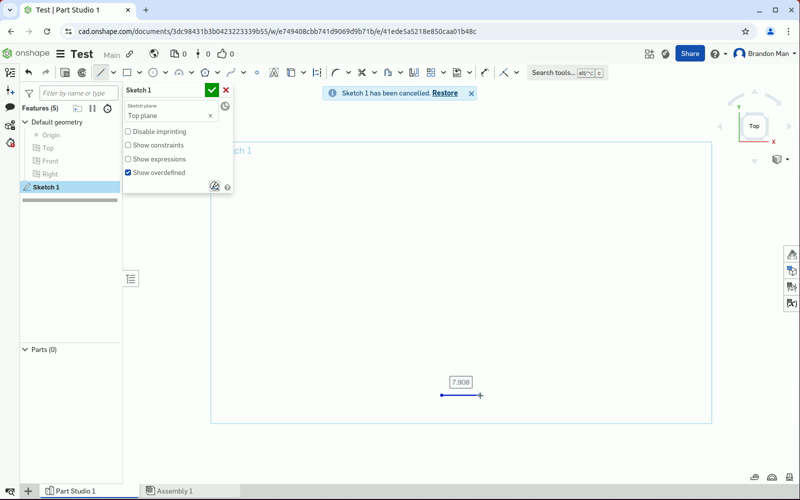
mouse_move(480, 282)
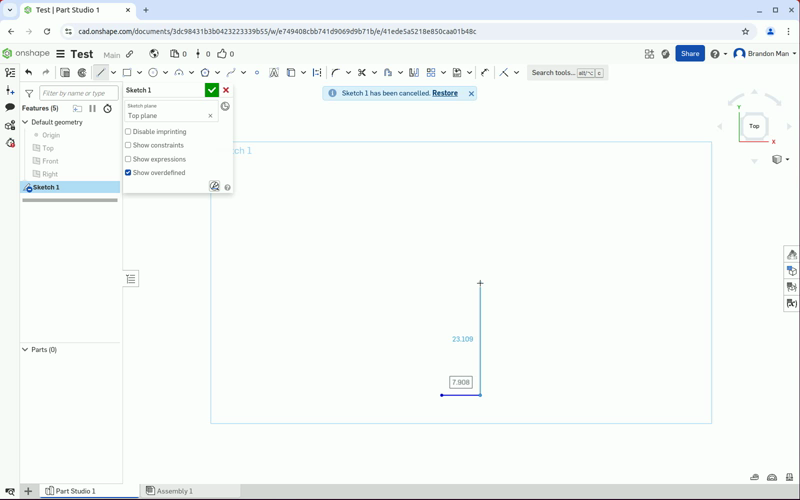
click(480, 282)
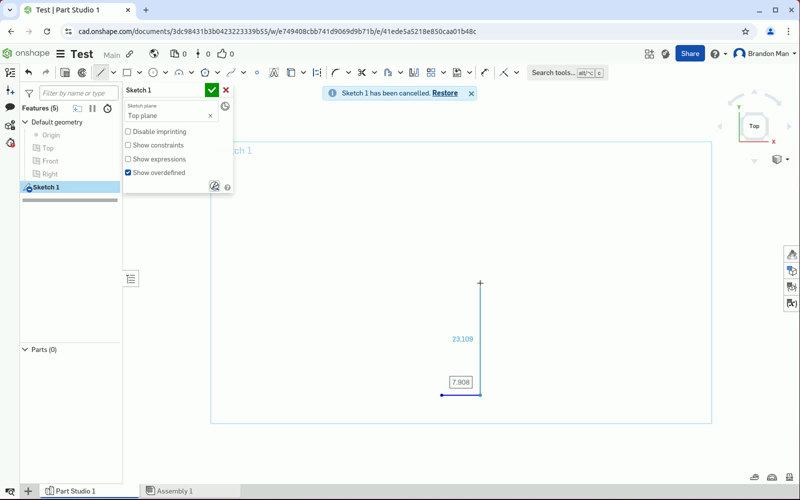
key_up(shift)
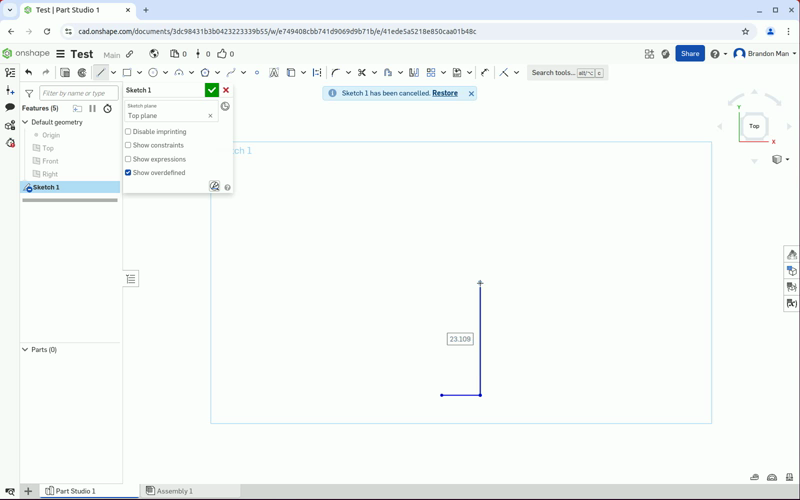
key_down(shift)
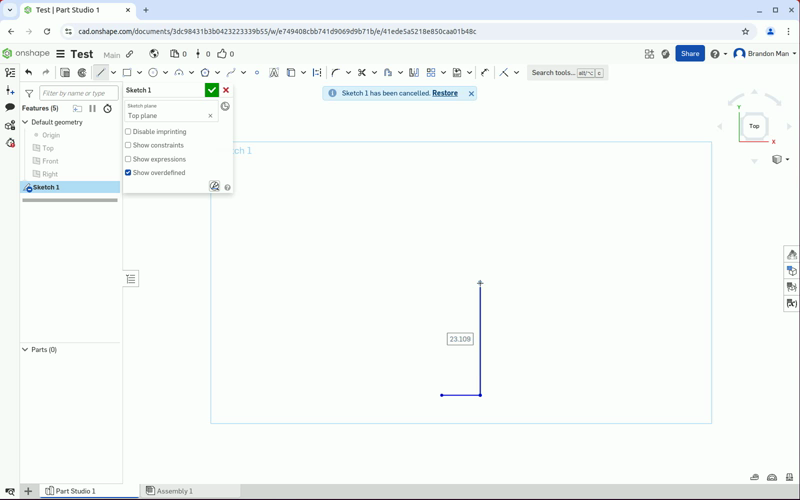
mouse_move(510, 282)
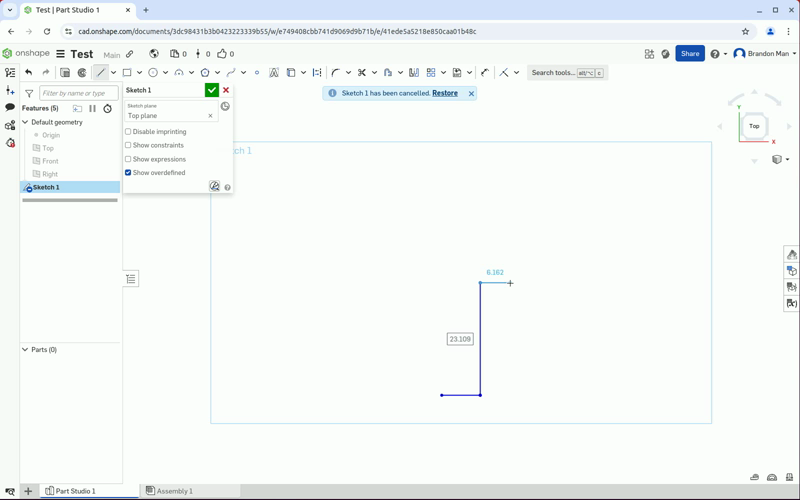
mouse_move(441, 282)
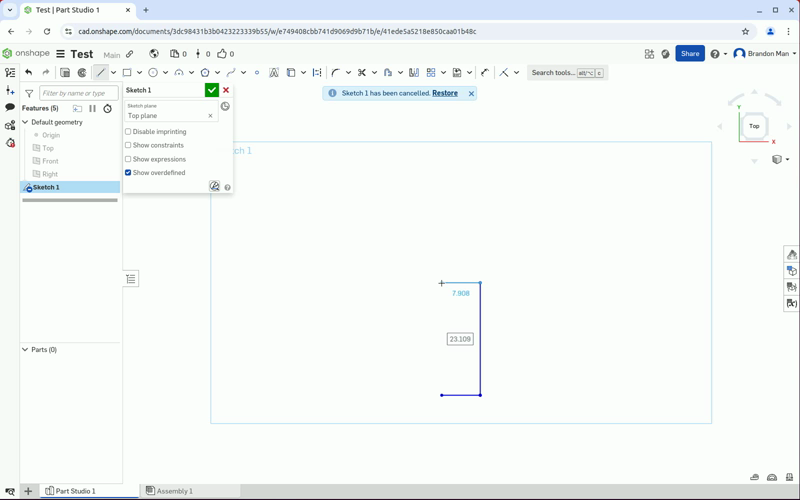
click(441, 282)
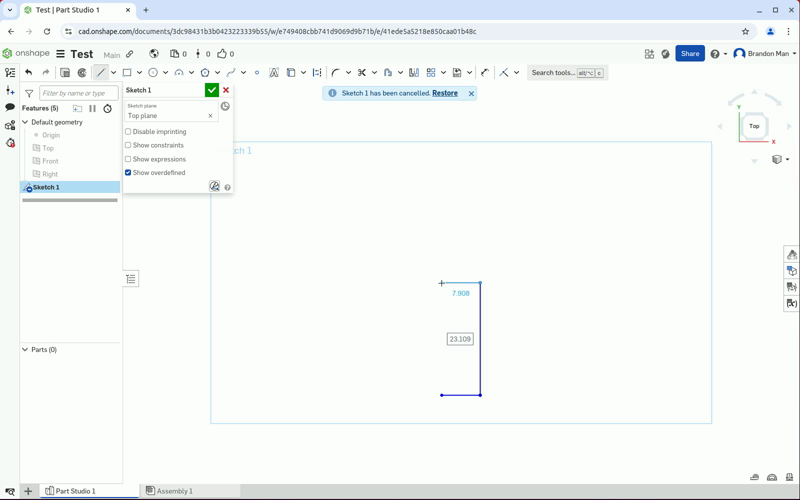
key_up(shift)
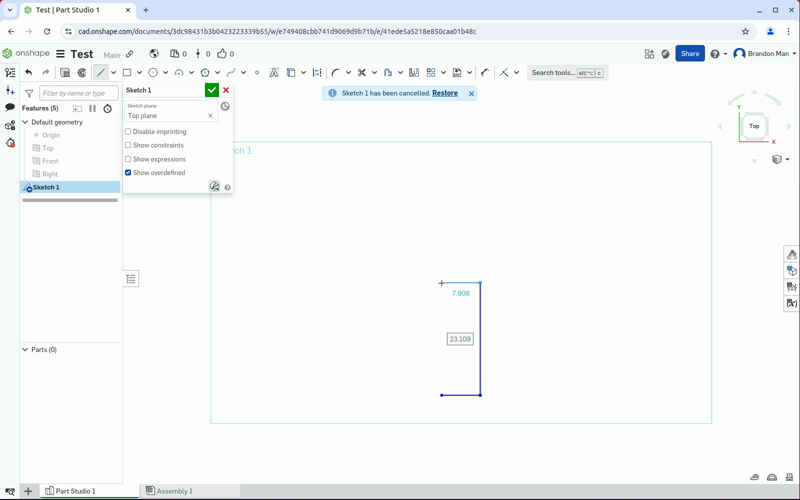
key_down(shift)
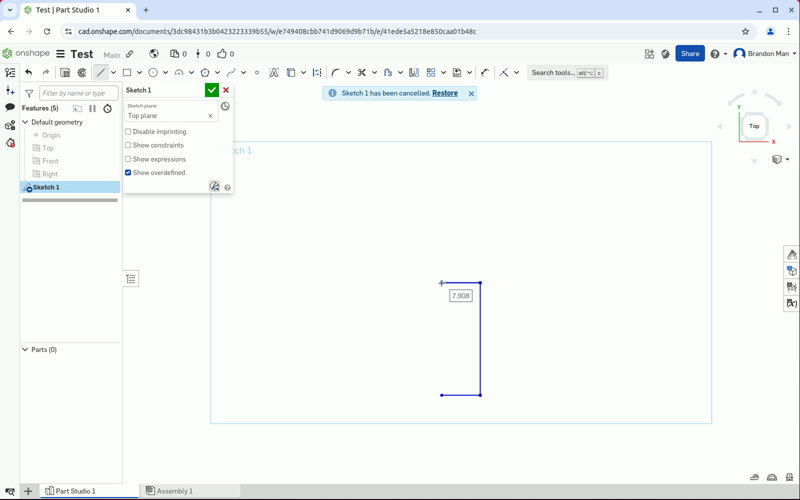
mouse_move(441, 395)
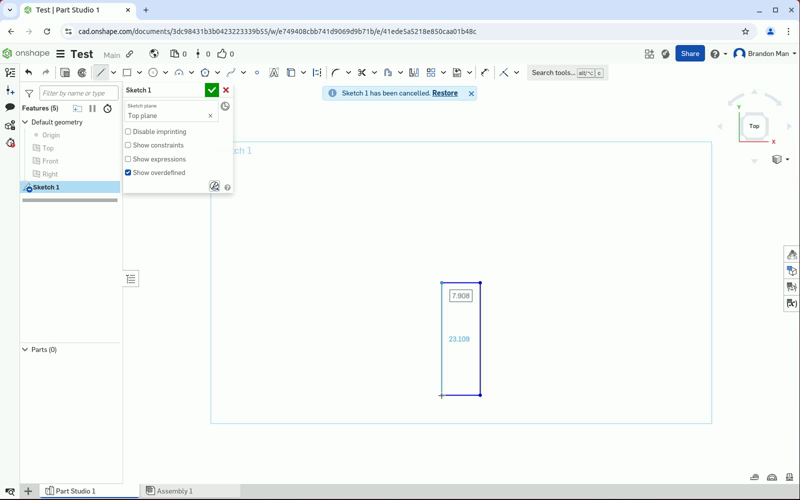
key_up(shift)
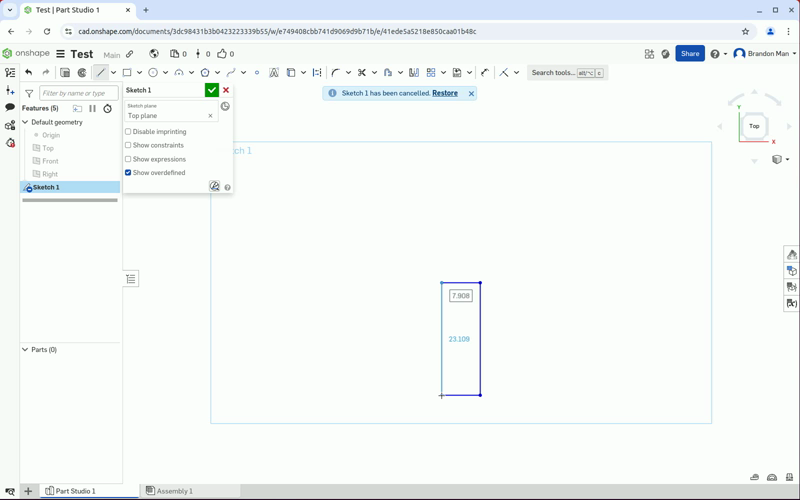
click(441, 395)
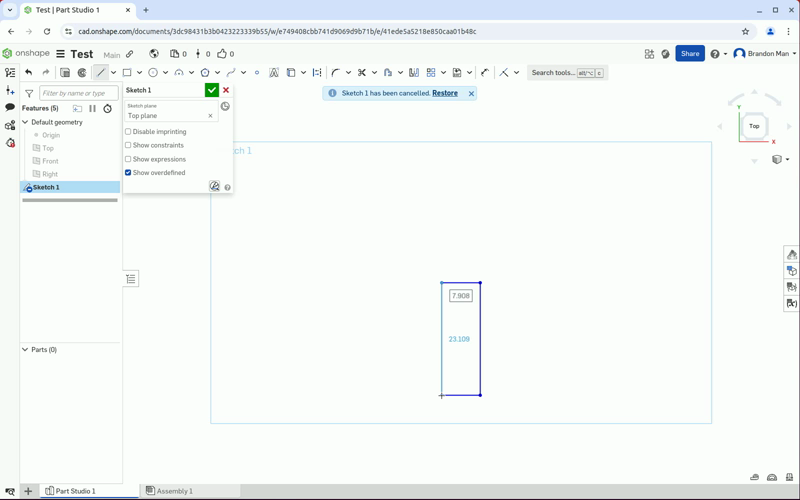
key(esc)
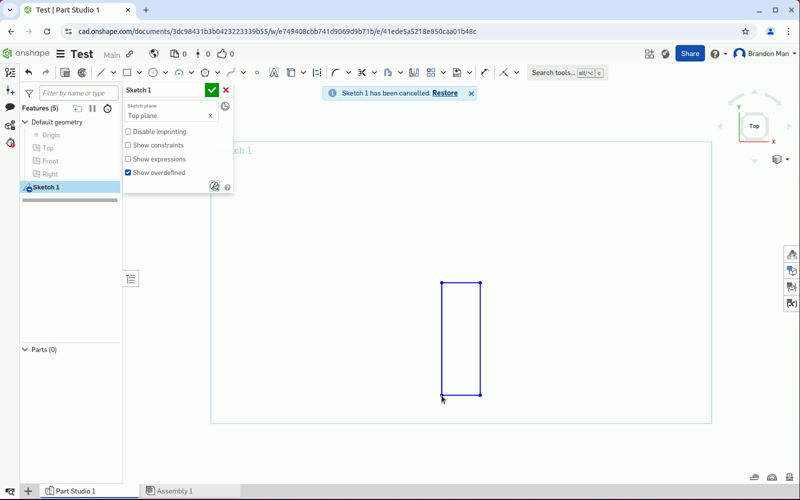
key(l)
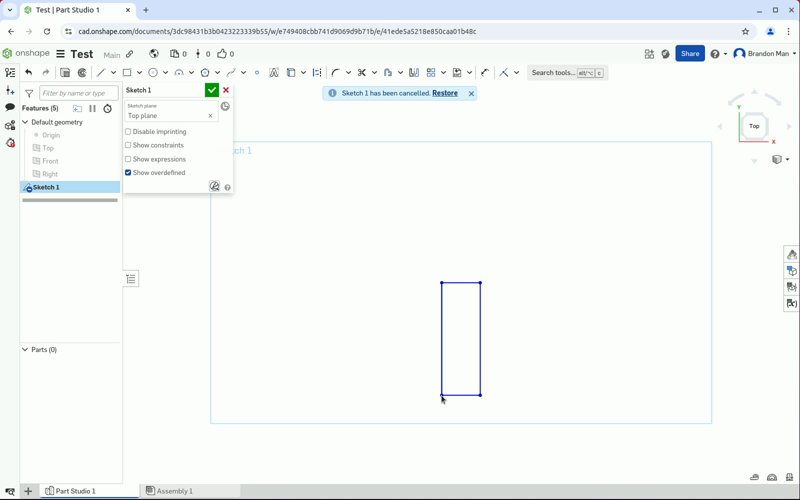
key_down(shift)
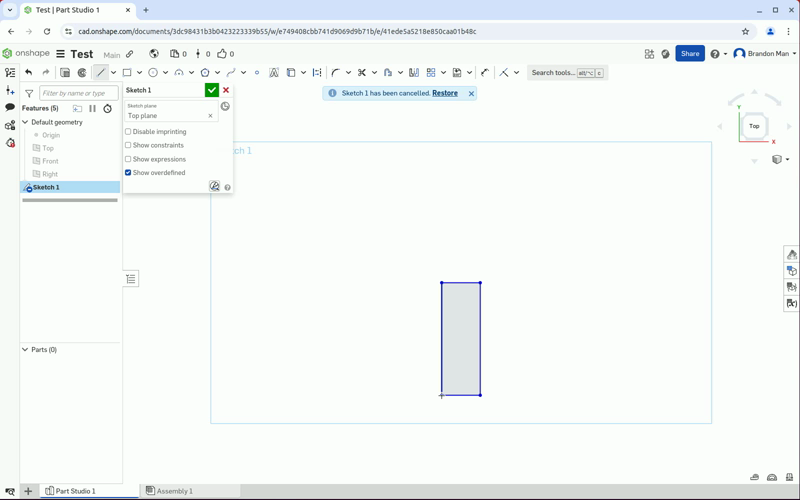
mouse_move(443, 394)
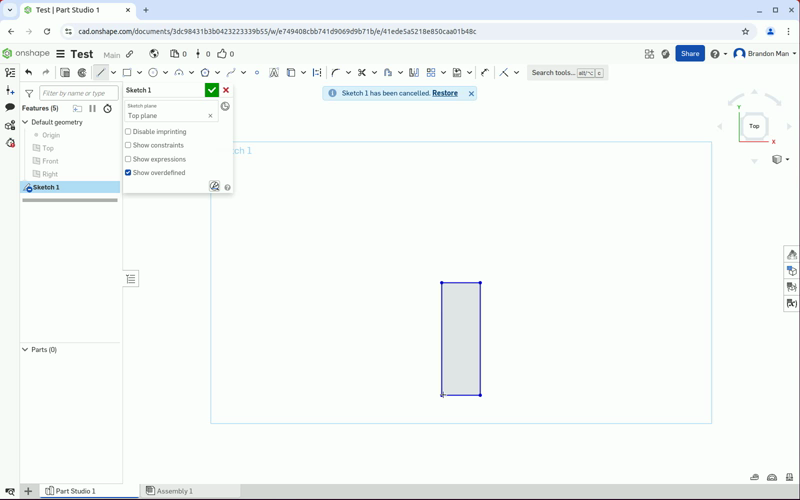
scroll(6)
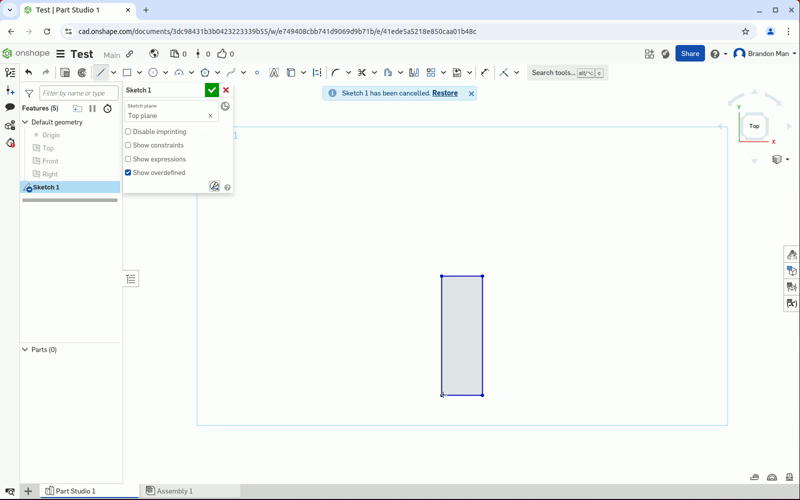
scroll(6)
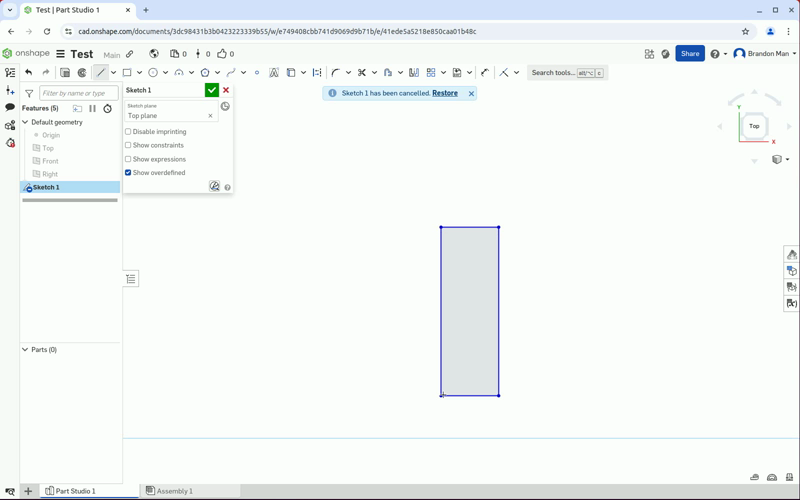
scroll(6)
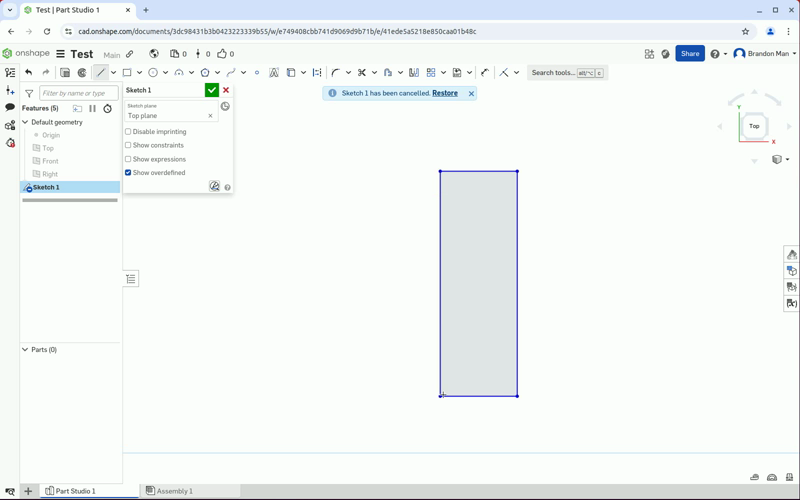
scroll(6)
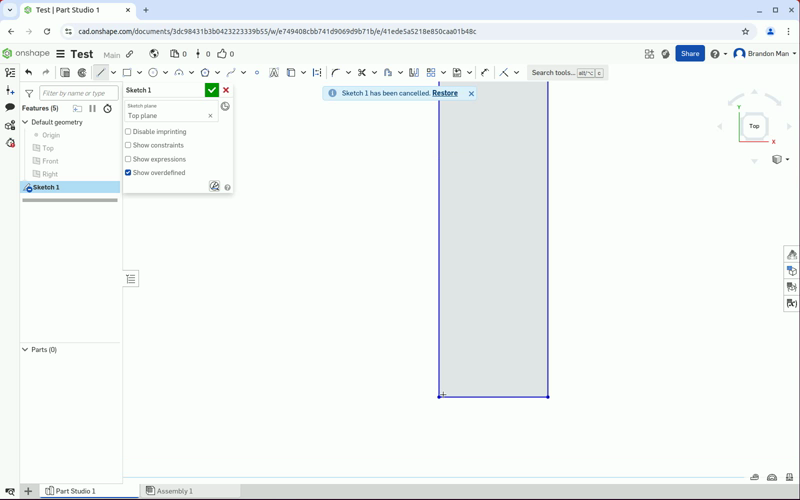
scroll(6)
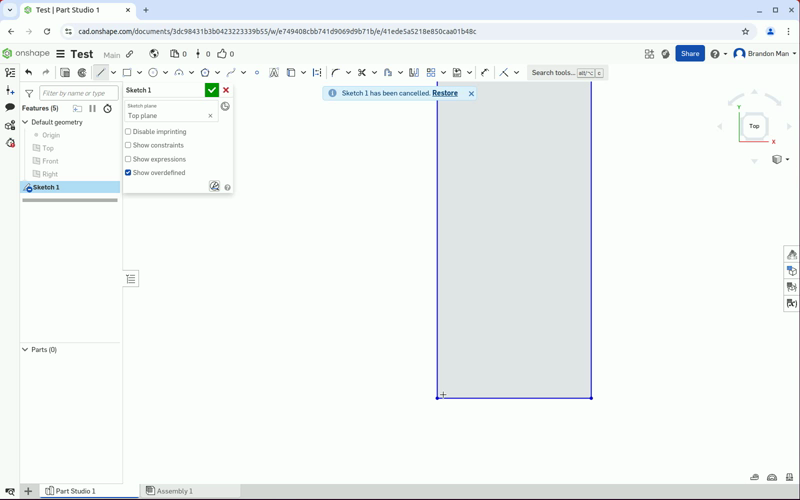
scroll(6)
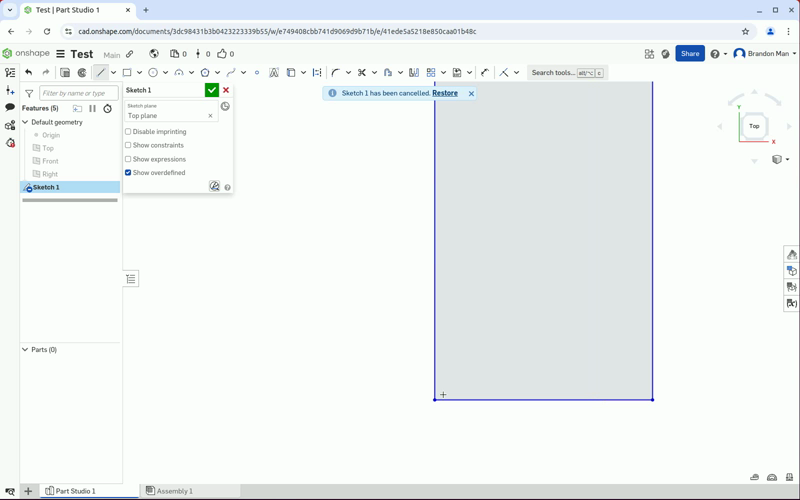
scroll(6)
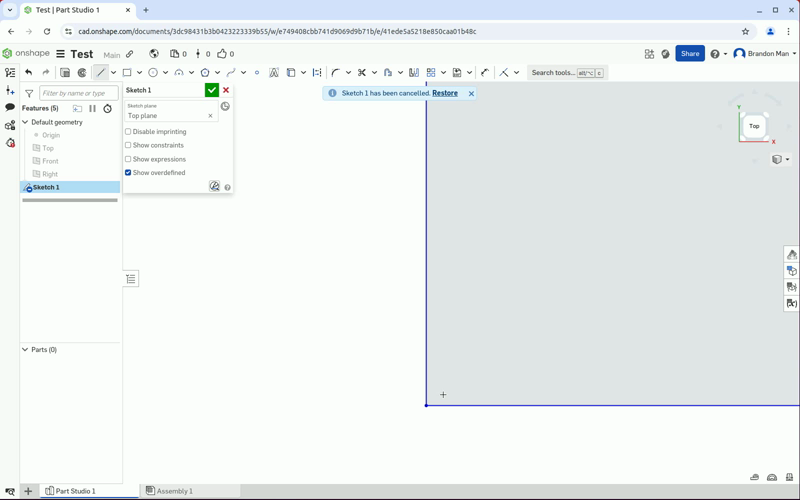
click(443, 394)
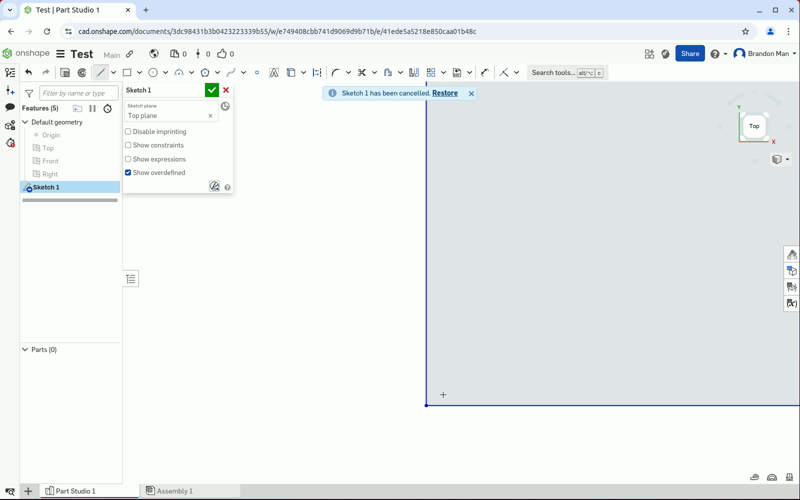
scroll(-6)
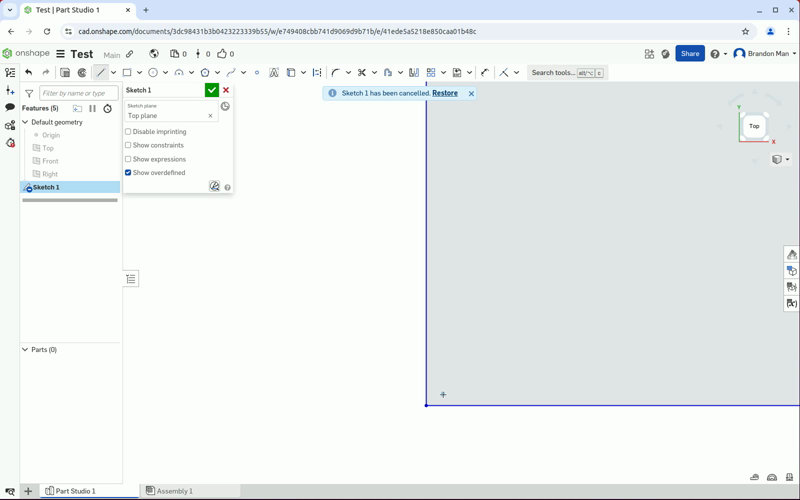
scroll(-6)
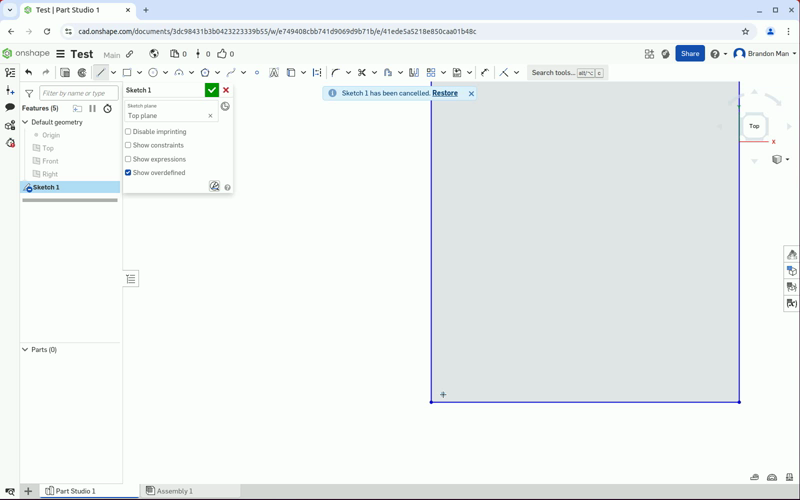
scroll(-6)
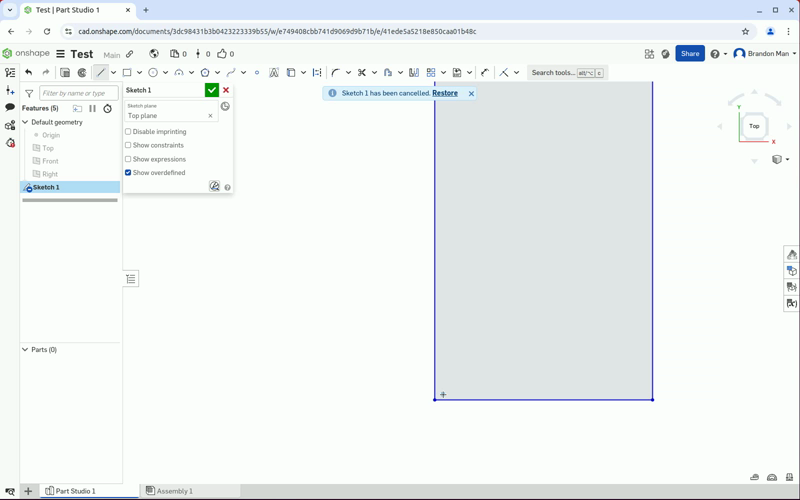
scroll(-6)
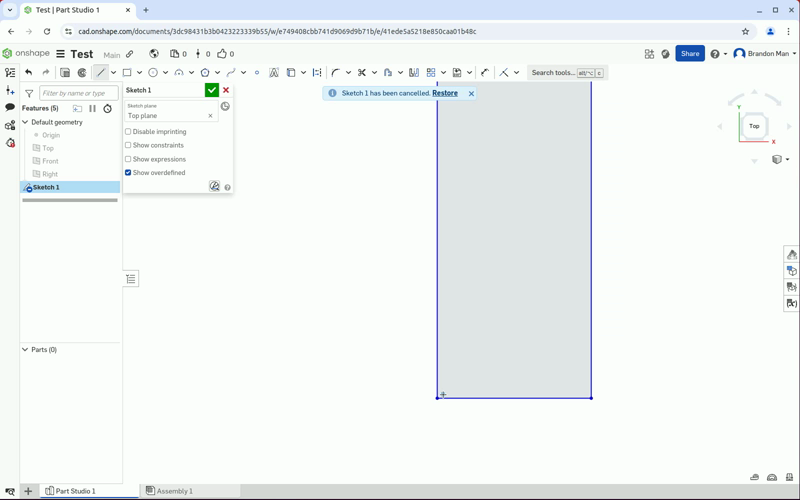
scroll(-6)
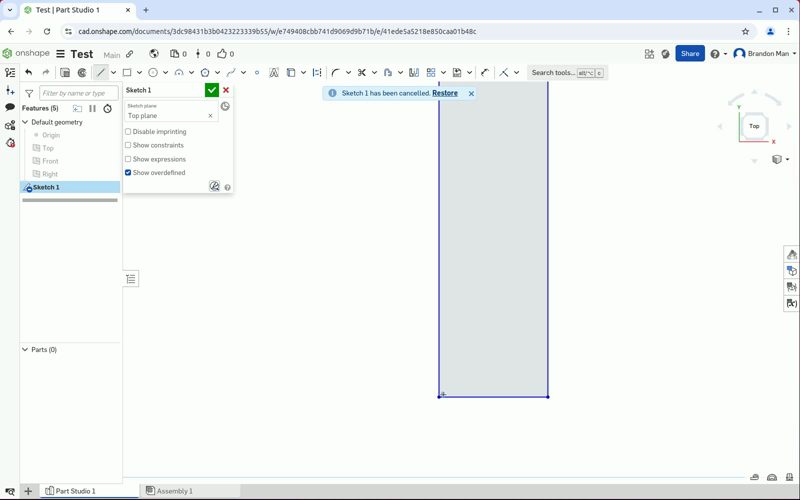
scroll(-6)
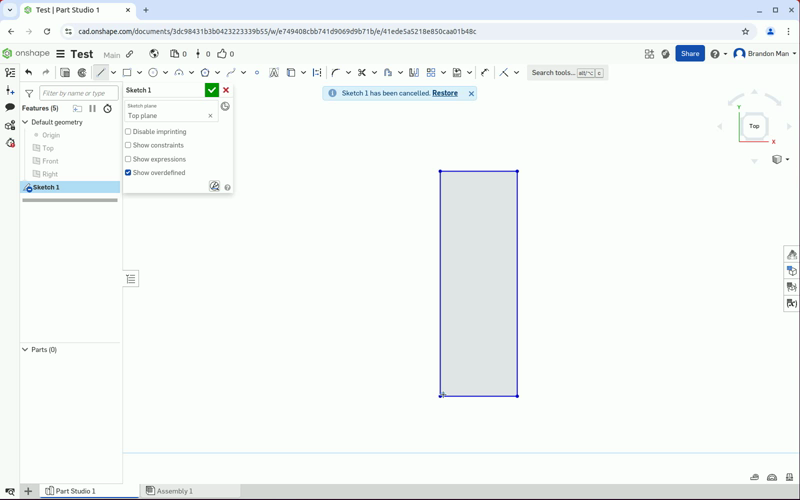
scroll(-6)
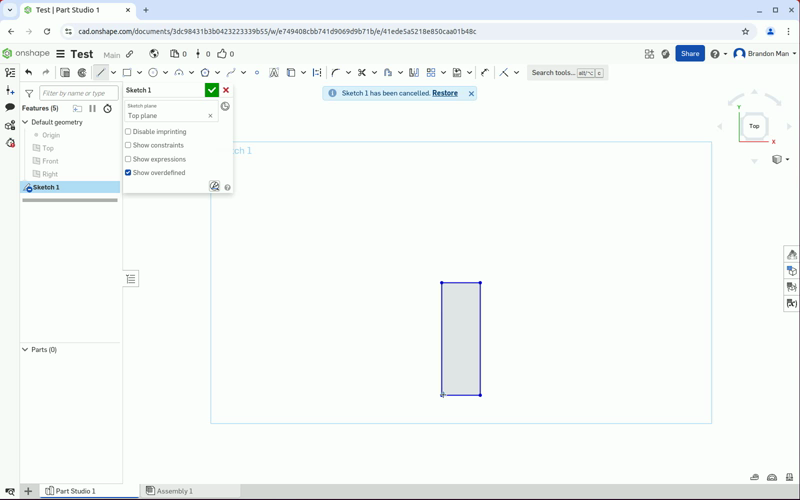
key_up(shift)
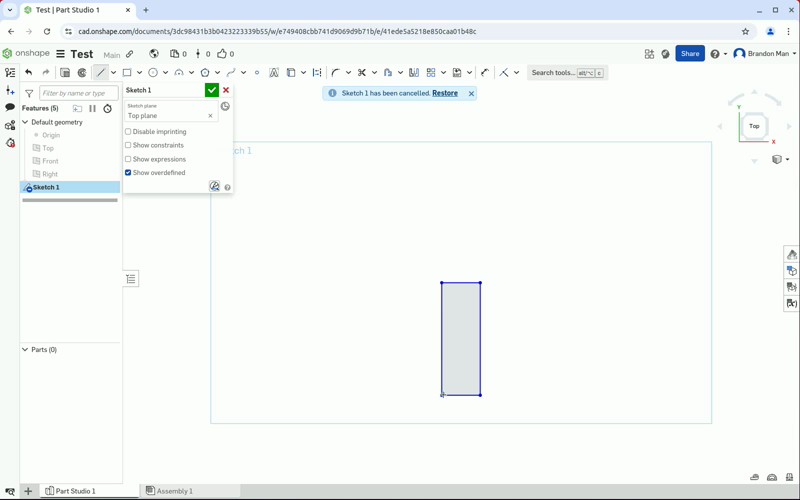
key_down(shift)
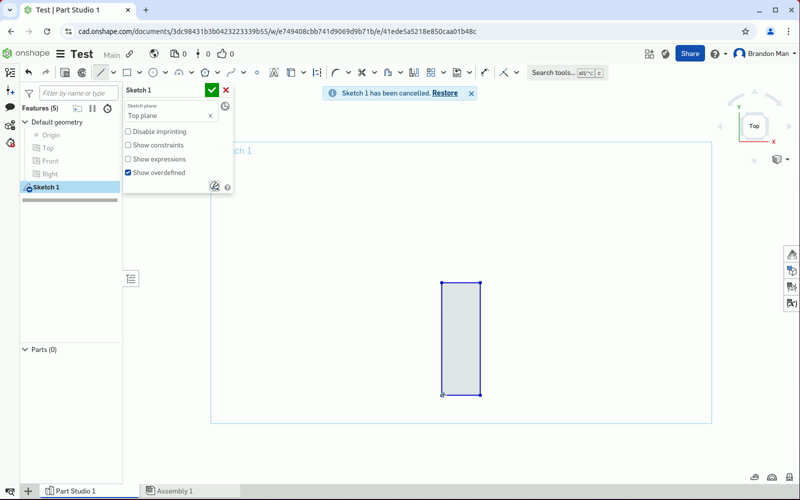
mouse_move(473, 394)
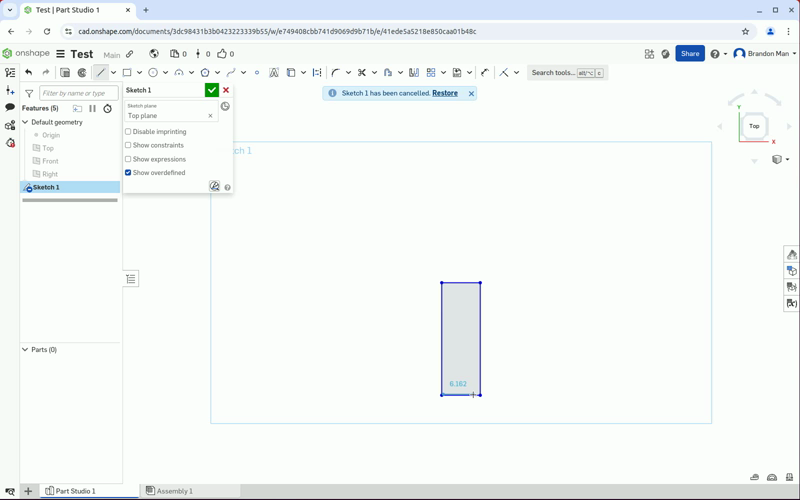
mouse_move(478, 394)
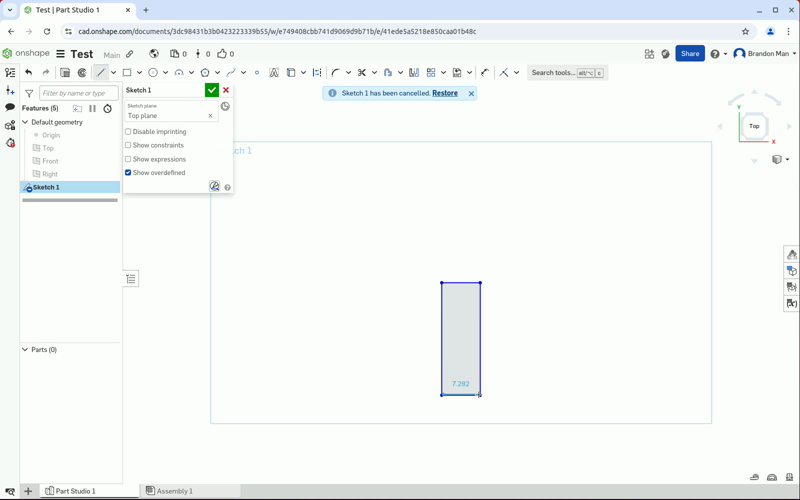
scroll(6)
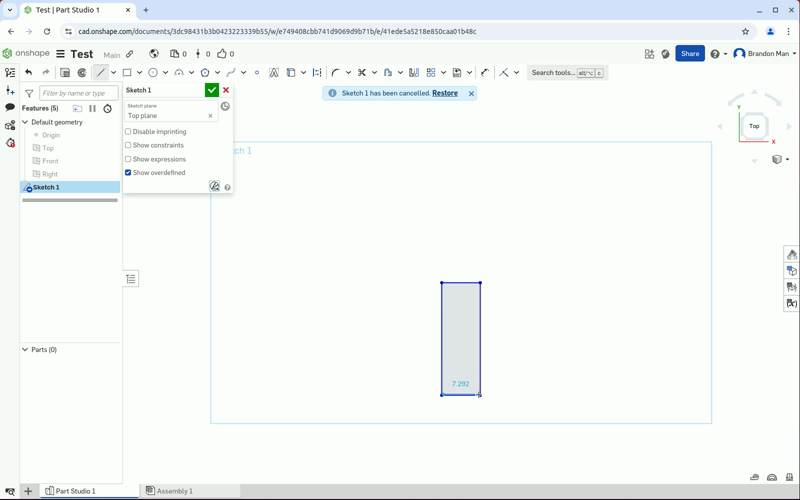
scroll(6)
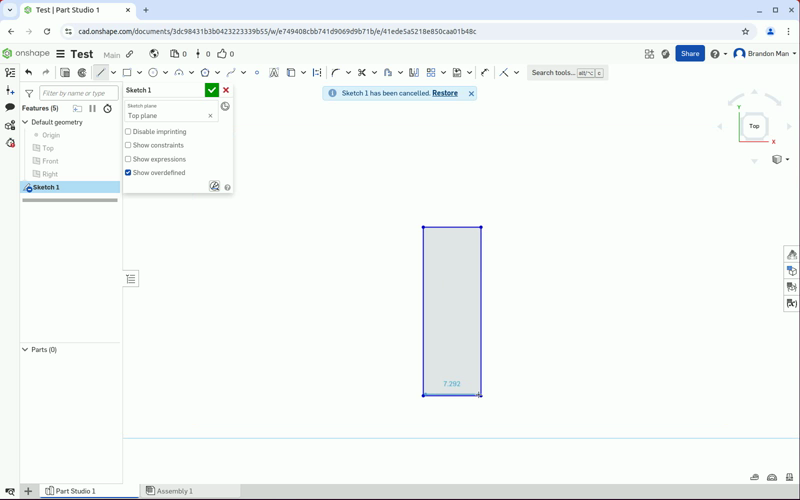
scroll(6)
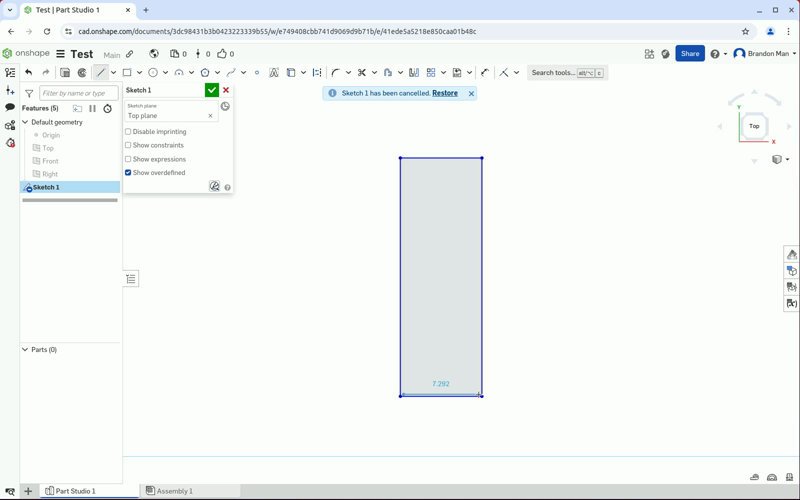
scroll(6)
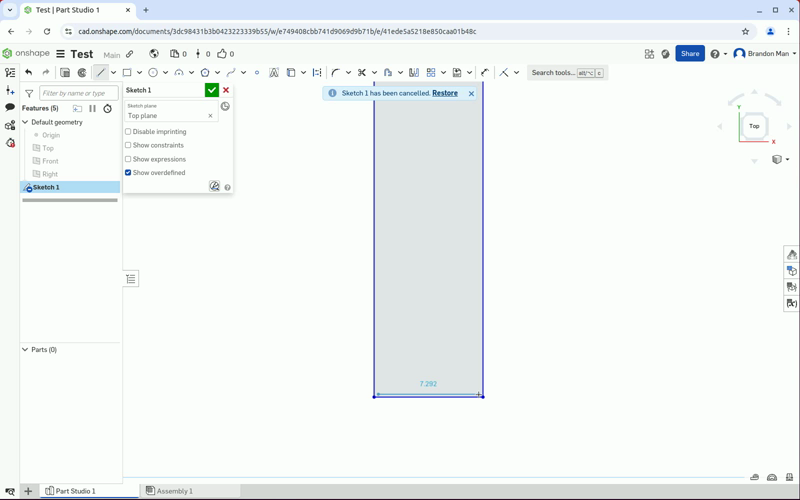
scroll(6)
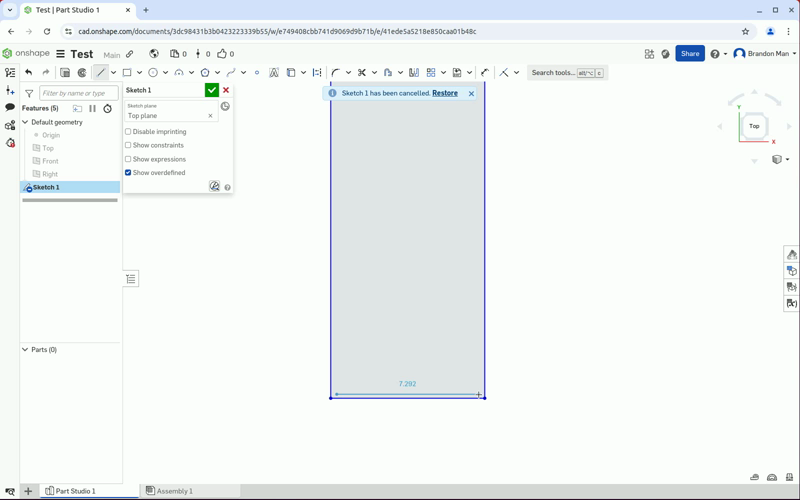
scroll(6)
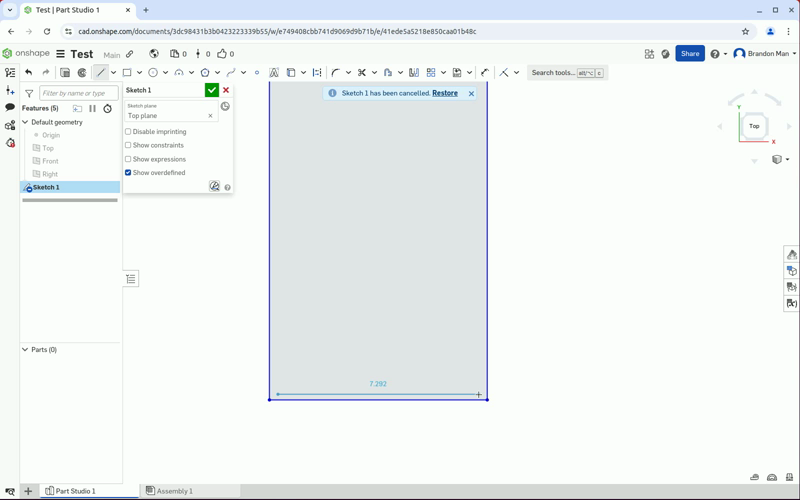
scroll(6)
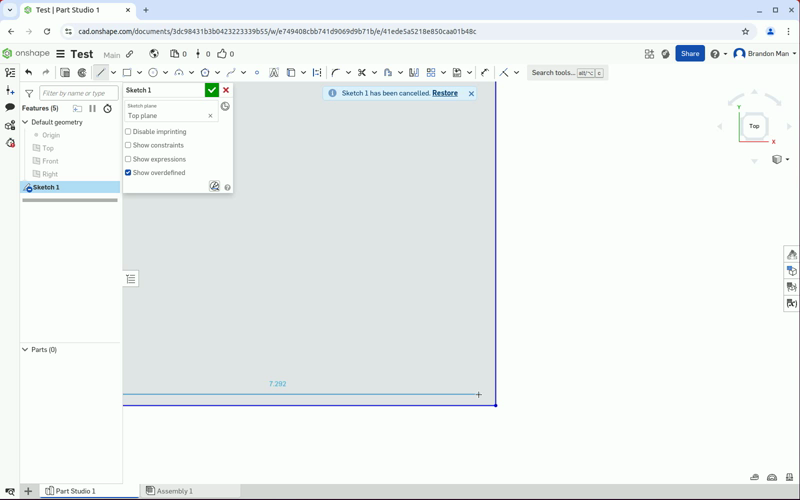
click(478, 394)
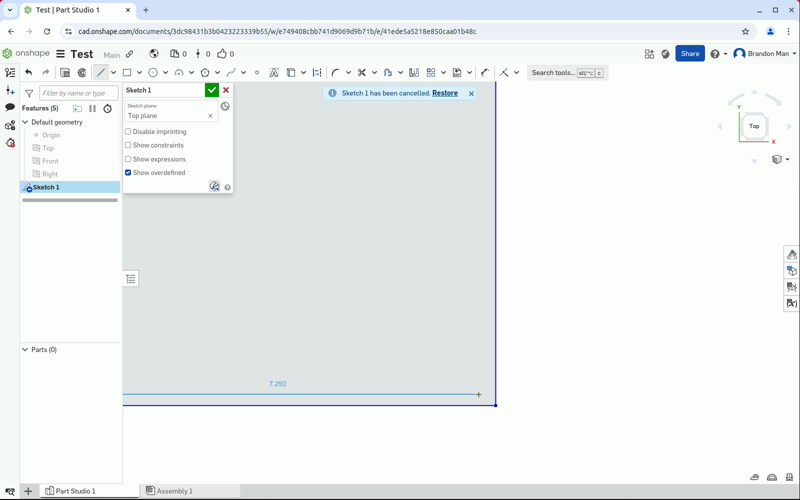
scroll(-6)
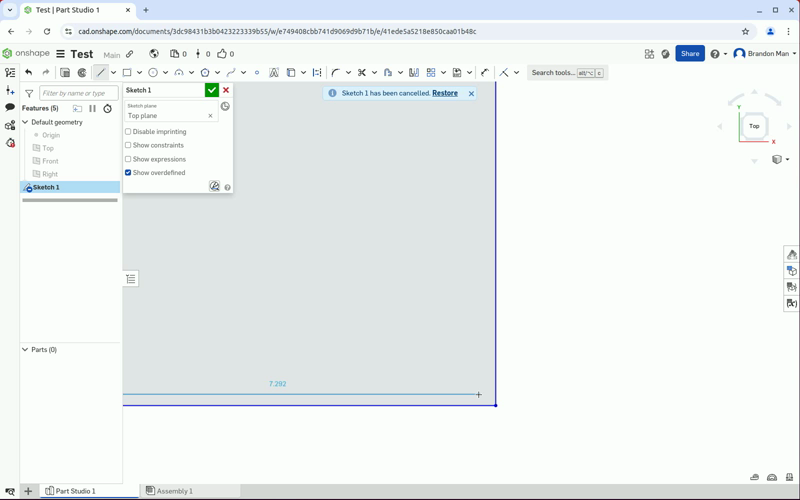
scroll(-6)
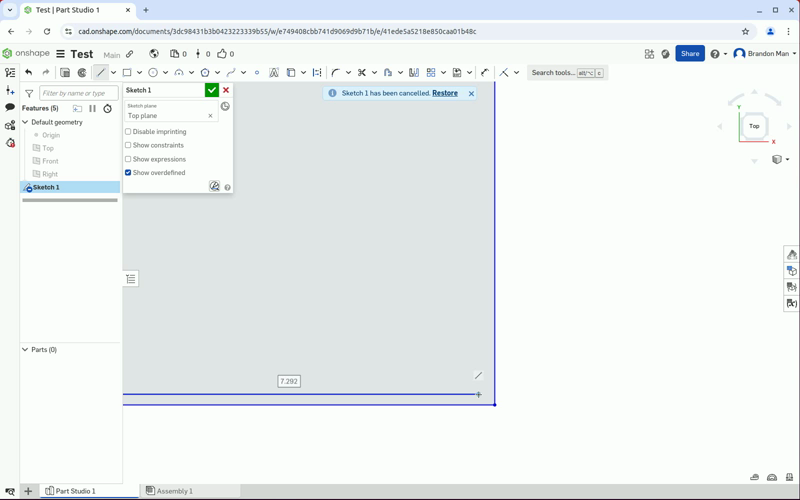
scroll(-6)
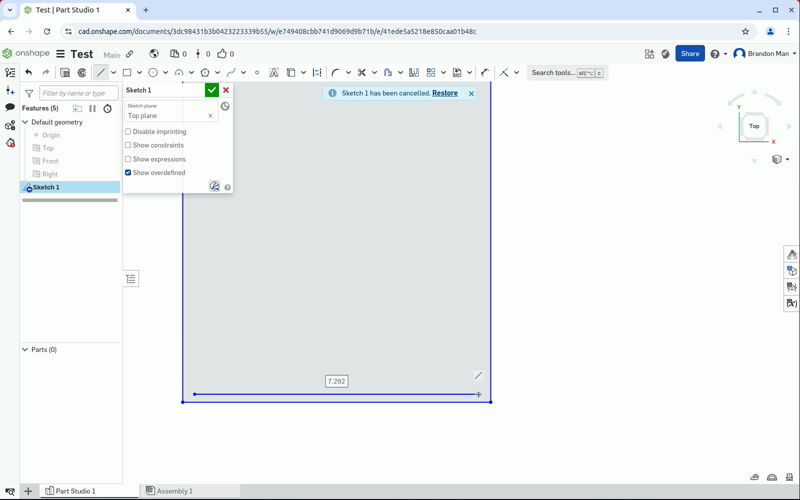
scroll(-6)
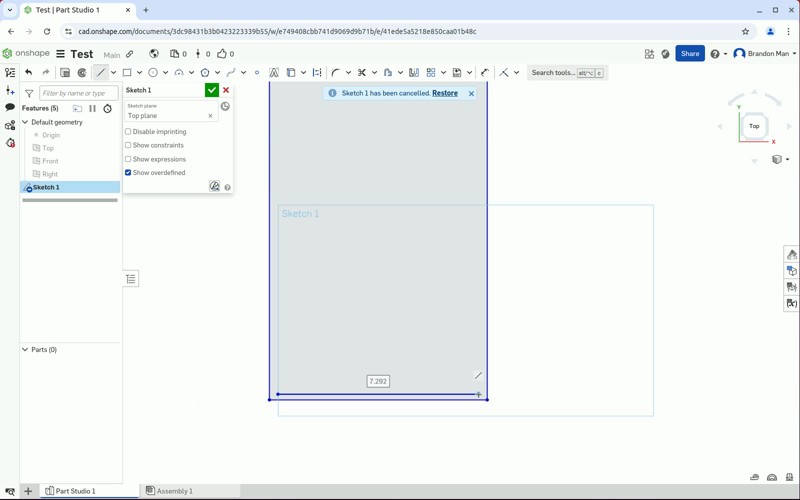
scroll(-6)
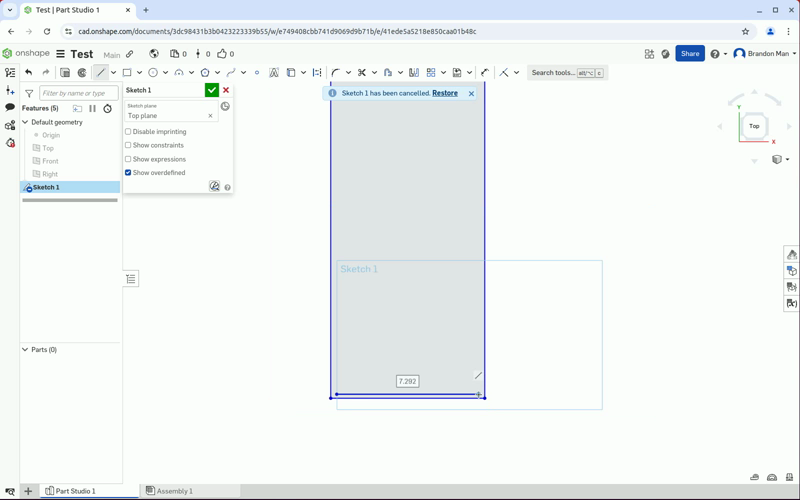
scroll(-6)
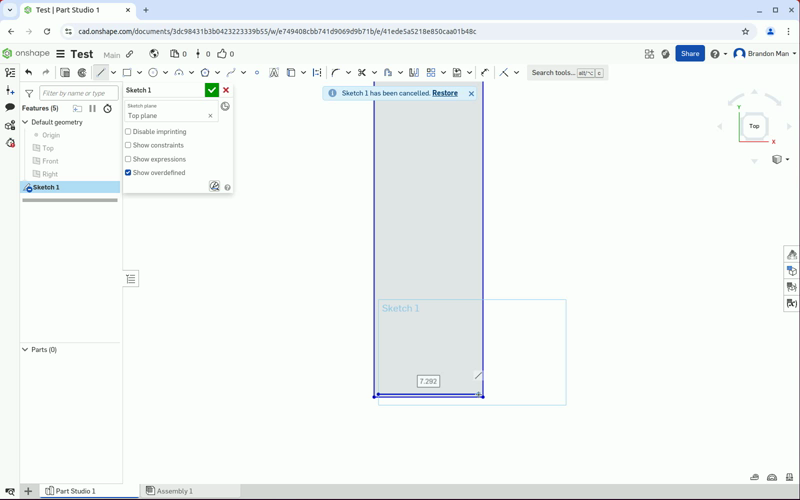
scroll(-6)
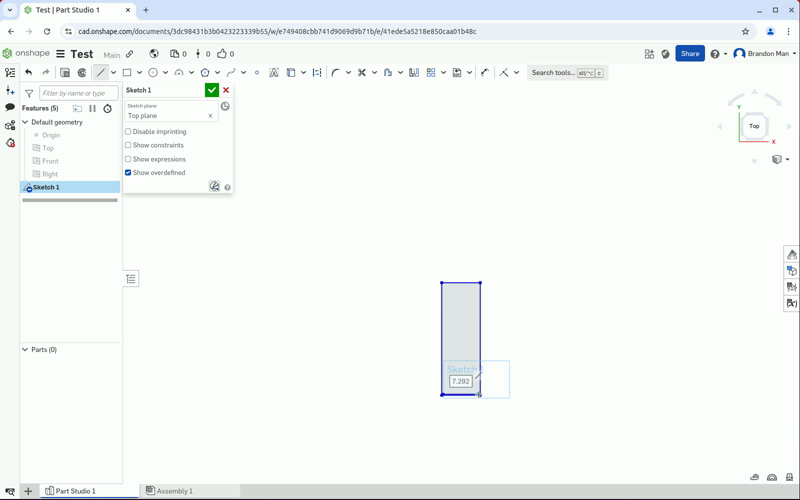
key_up(shift)
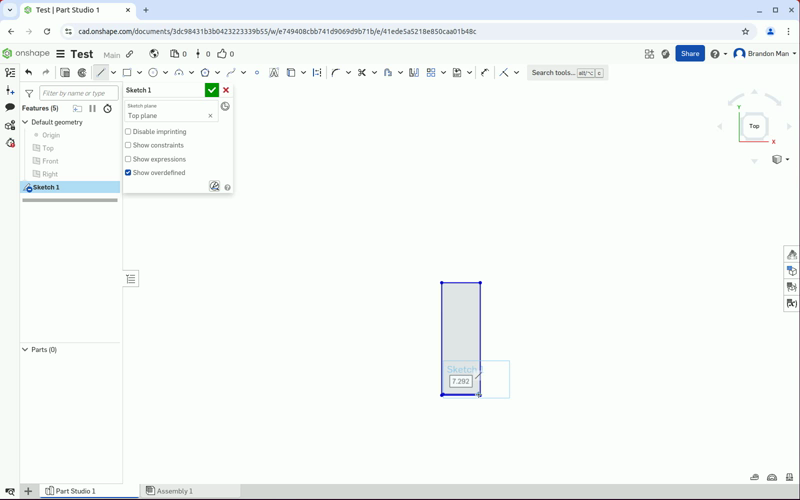
key_down(shift)
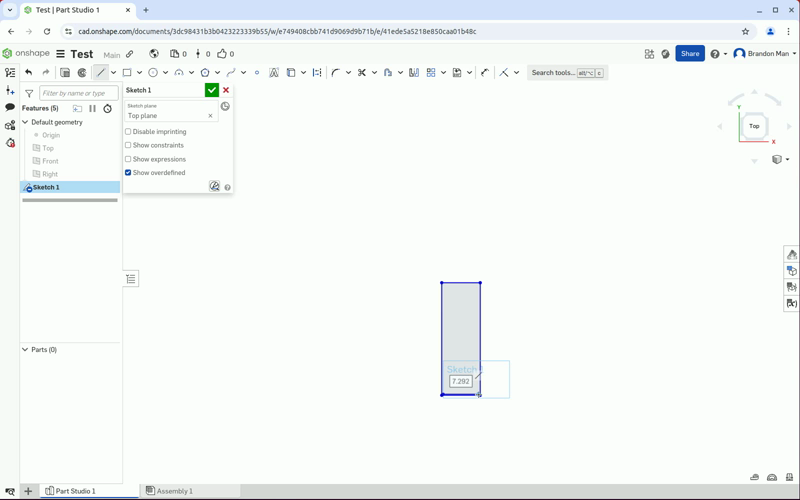
mouse_move(478, 315)
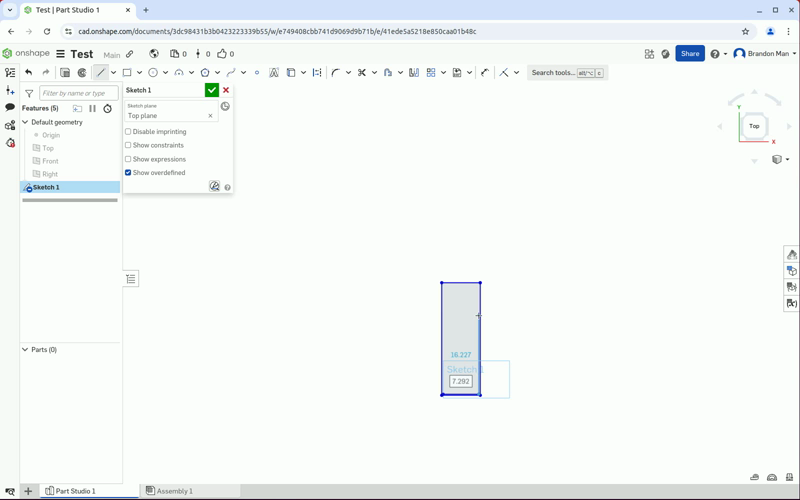
click(478, 315)
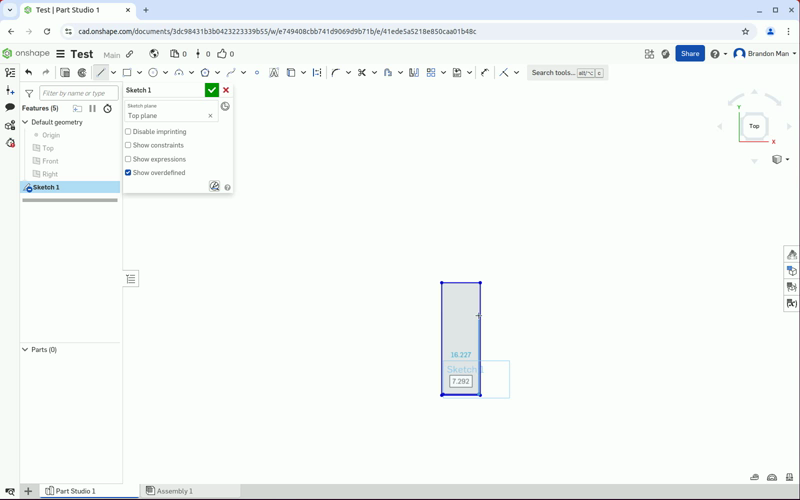
key_up(shift)
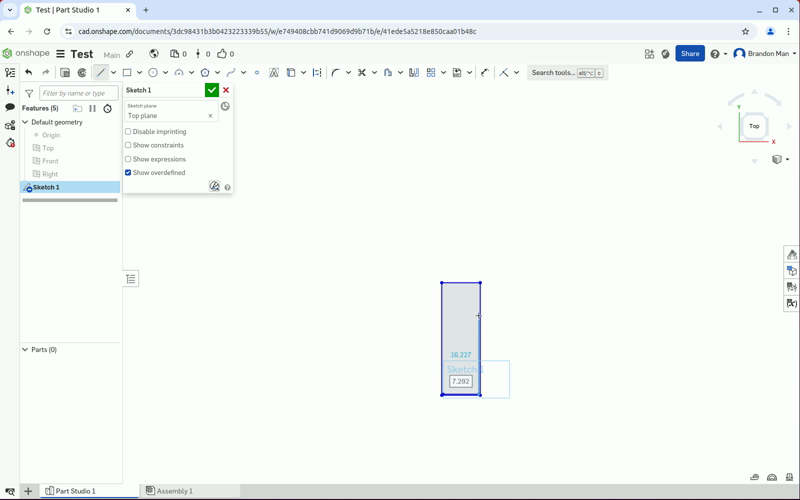
key_down(shift)
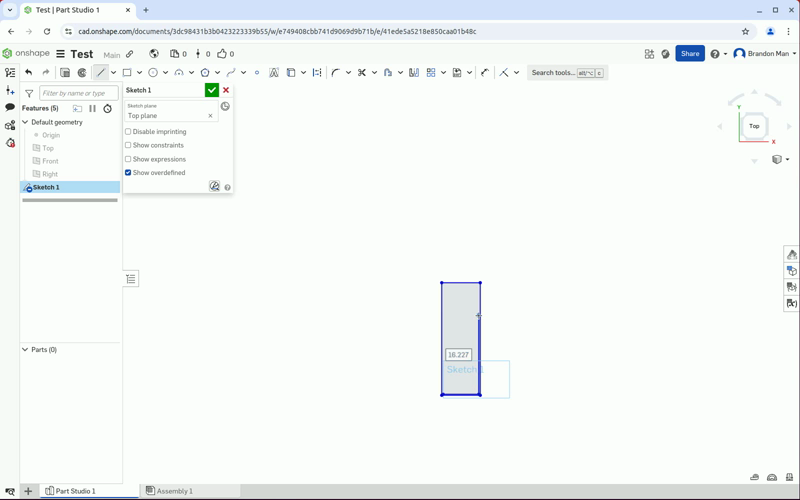
mouse_move(508, 315)
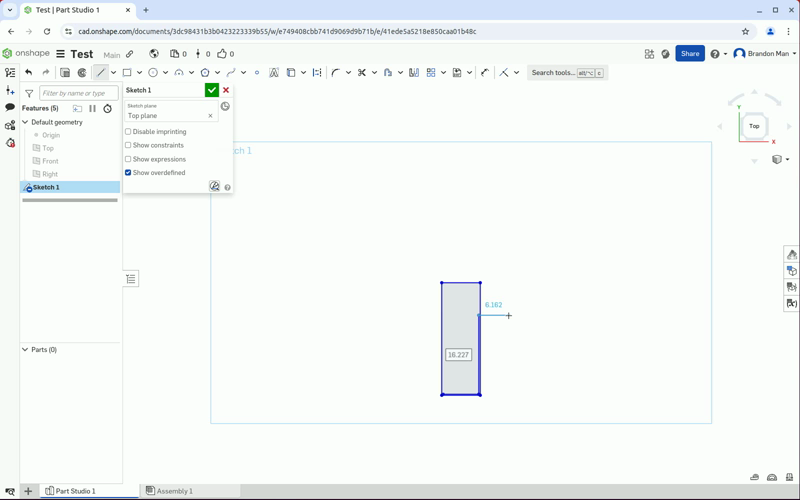
mouse_move(478, 313)
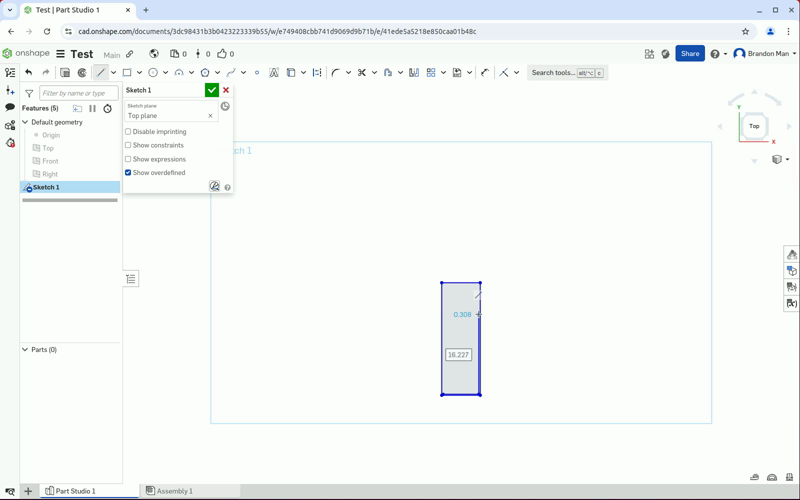
scroll(6)
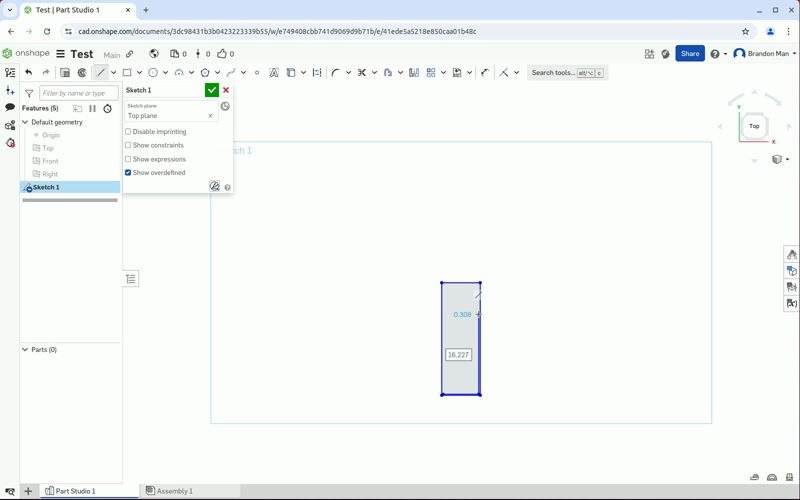
scroll(6)
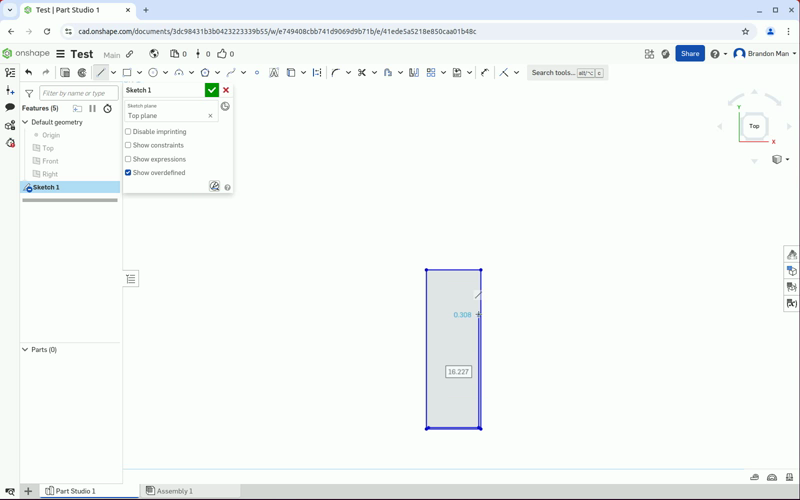
scroll(6)
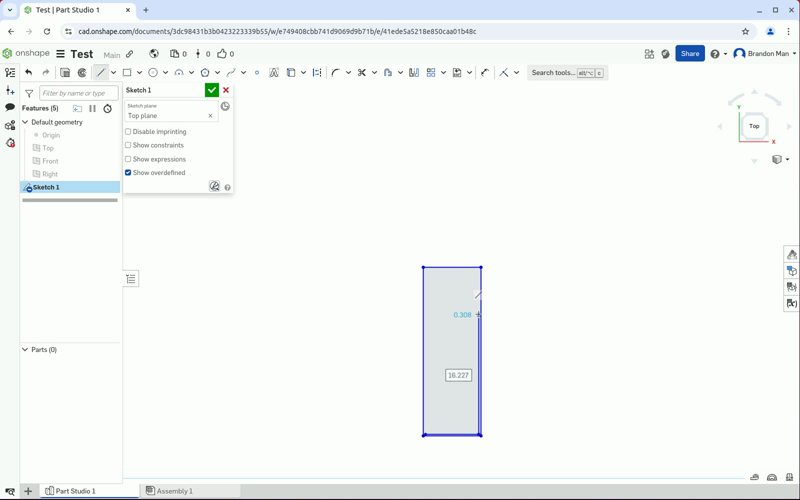
scroll(6)
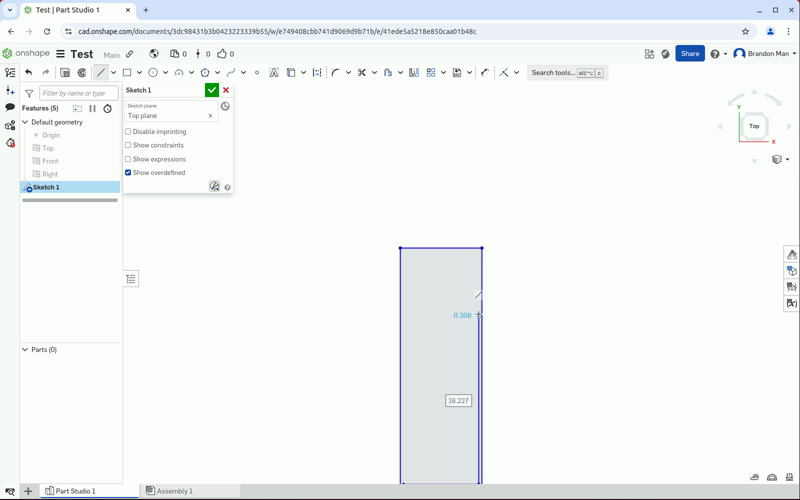
scroll(6)
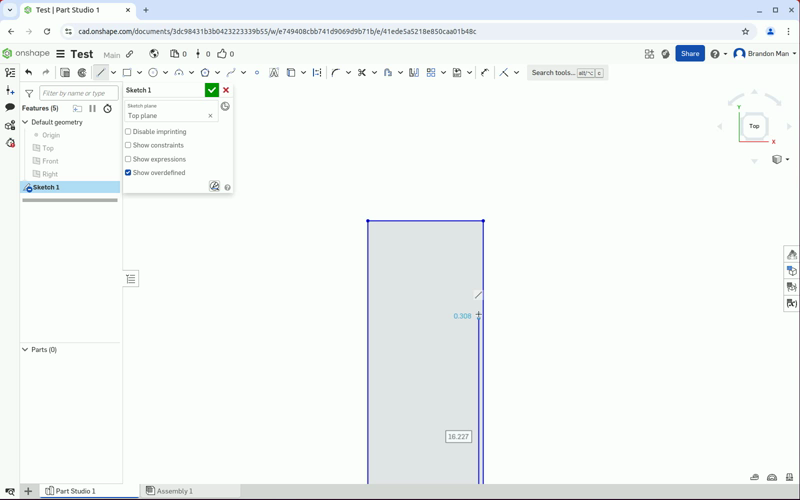
scroll(6)
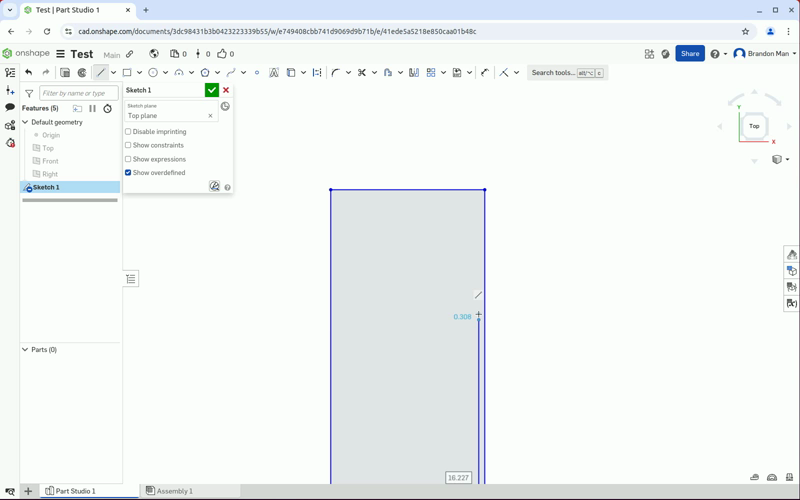
scroll(6)
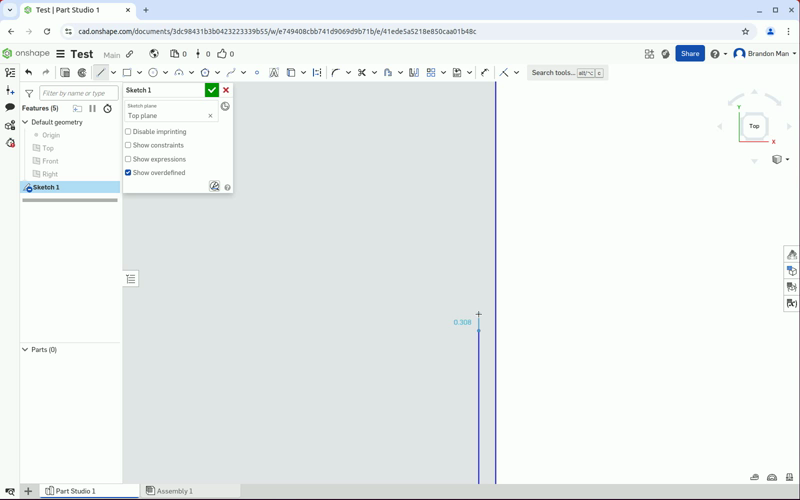
click(478, 313)
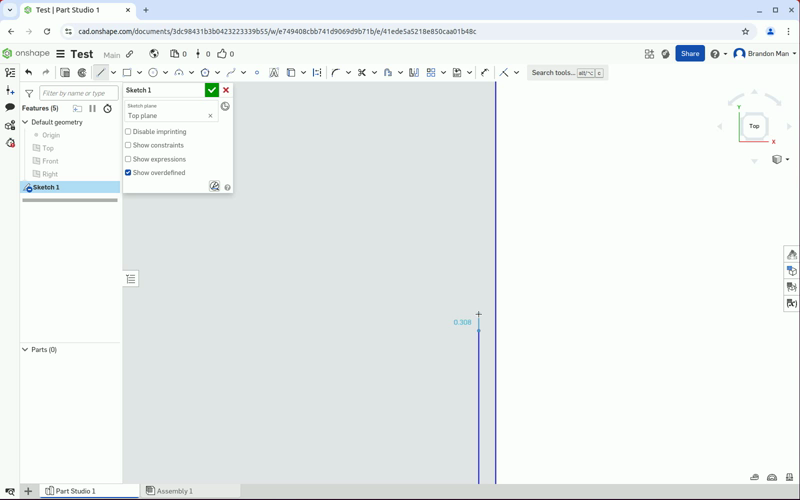
scroll(-6)
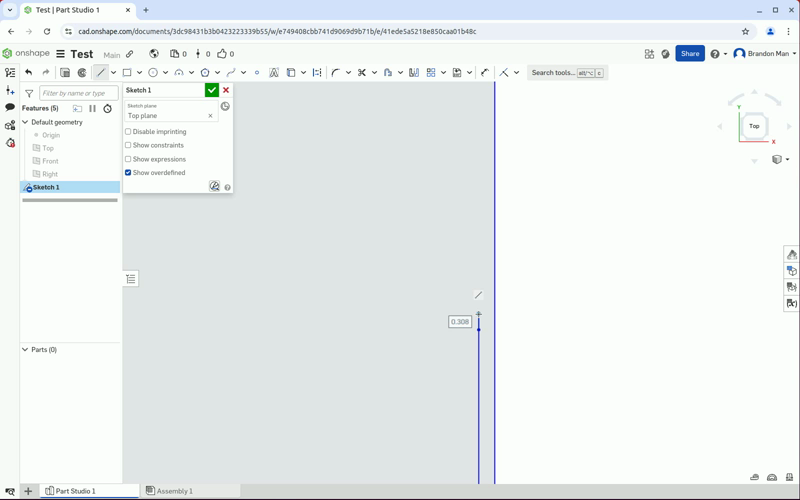
scroll(-6)
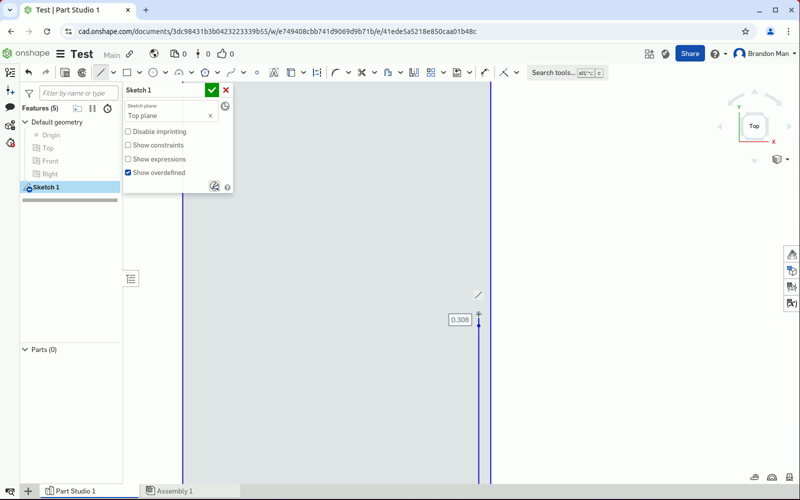
scroll(-6)
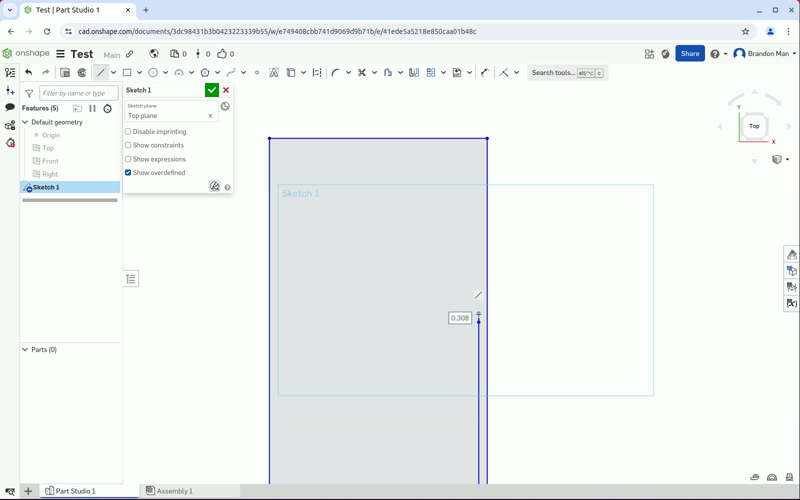
scroll(-6)
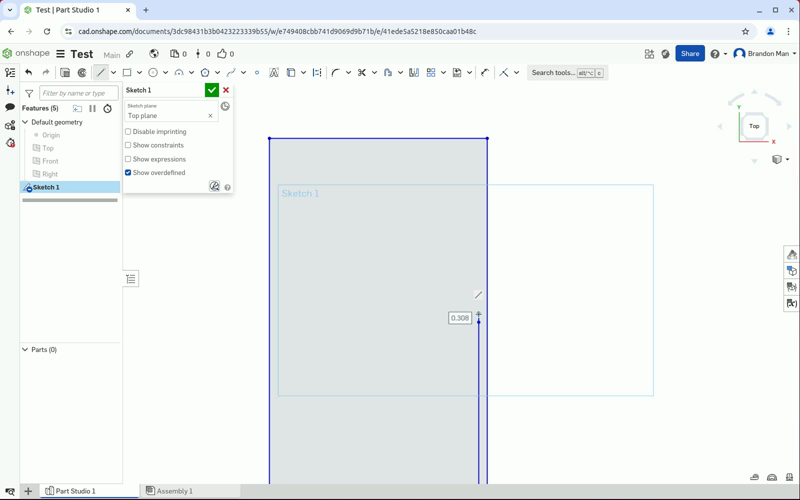
scroll(-6)
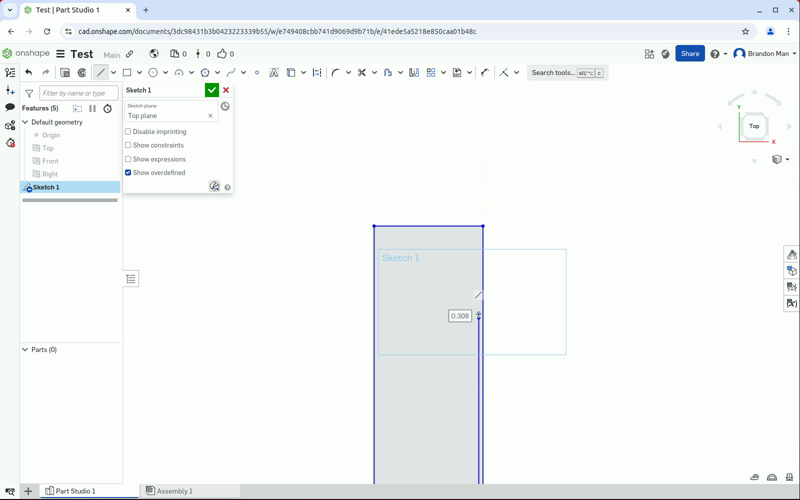
scroll(-6)
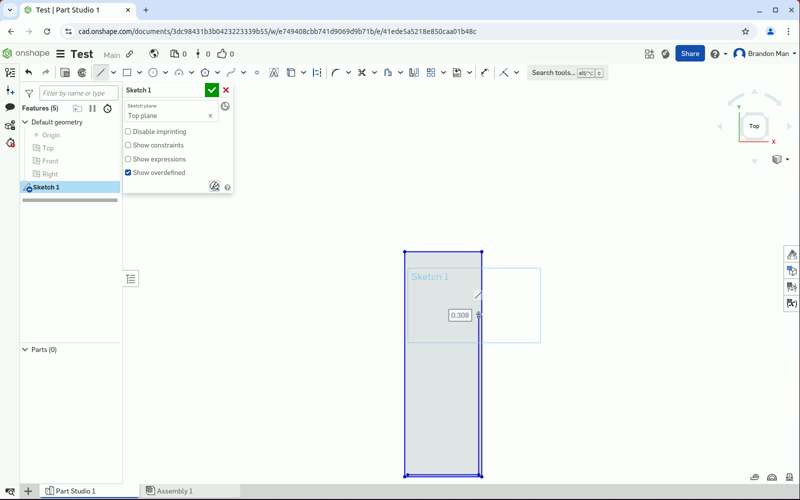
scroll(-6)
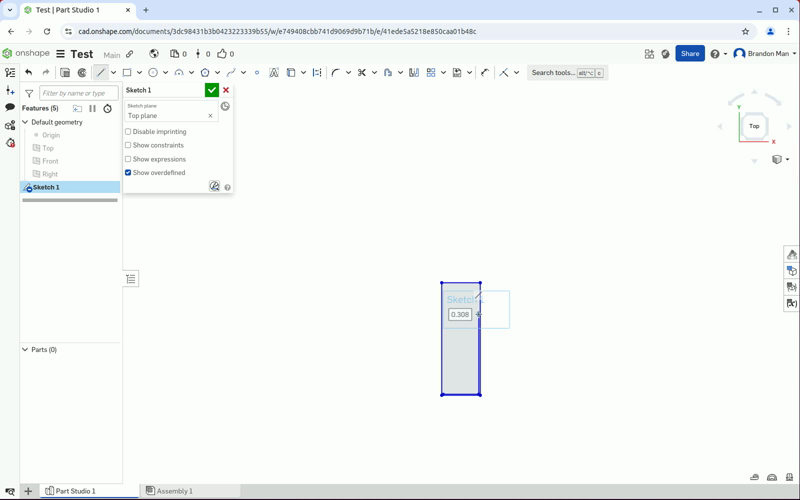
key_up(shift)
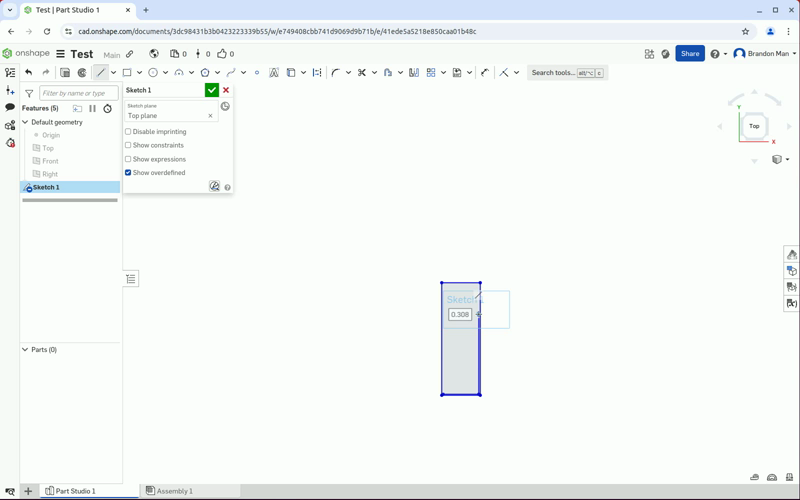
key_down(shift)
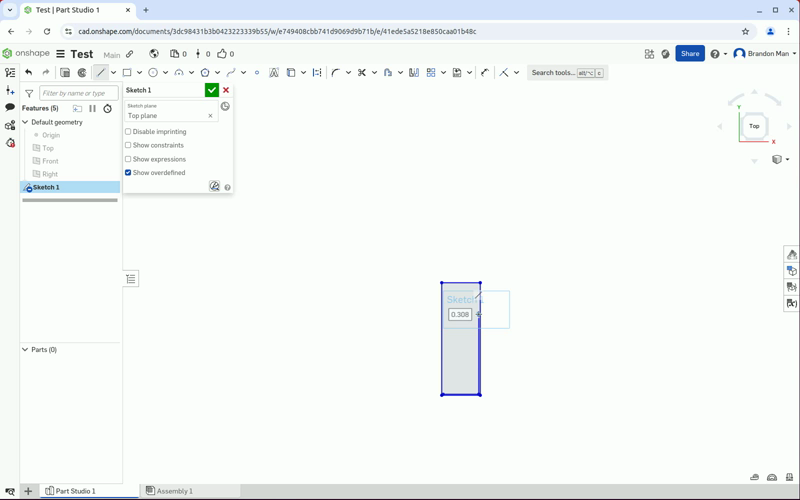
mouse_move(508, 313)
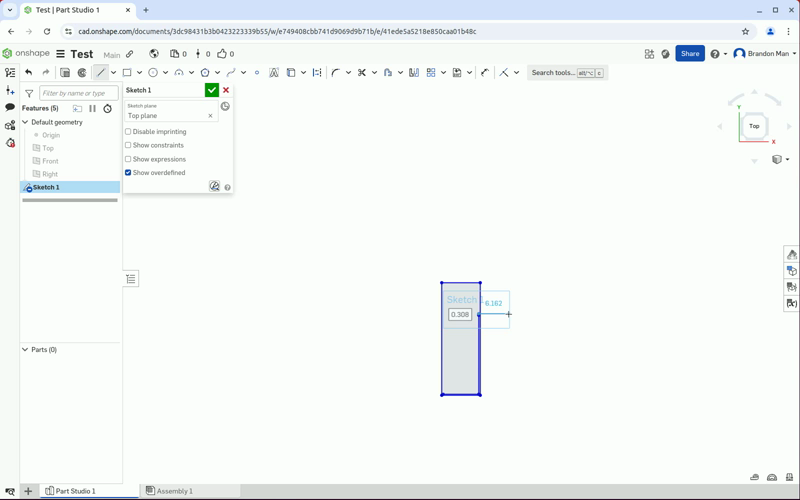
mouse_move(478, 284)
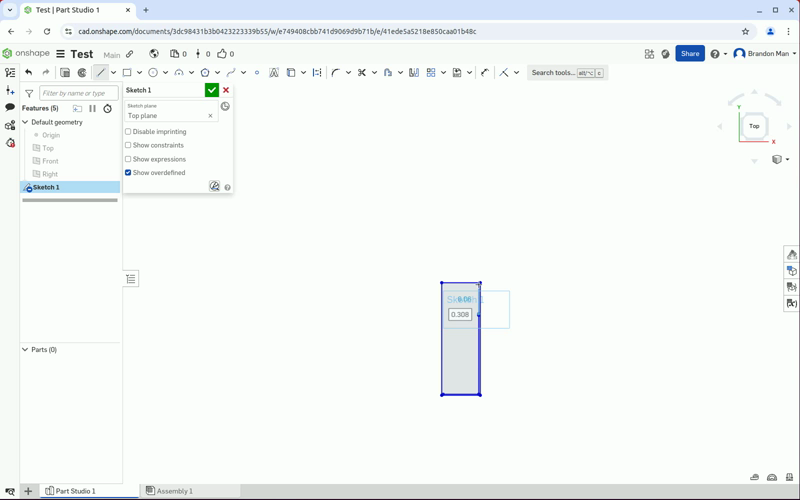
scroll(6)
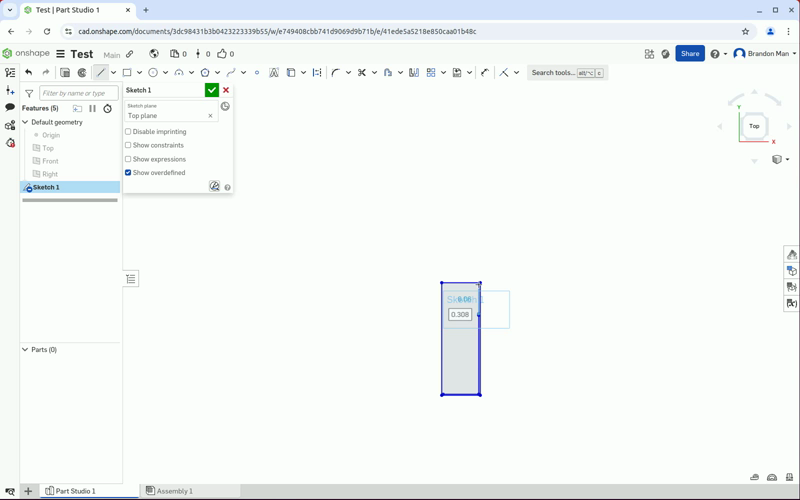
scroll(6)
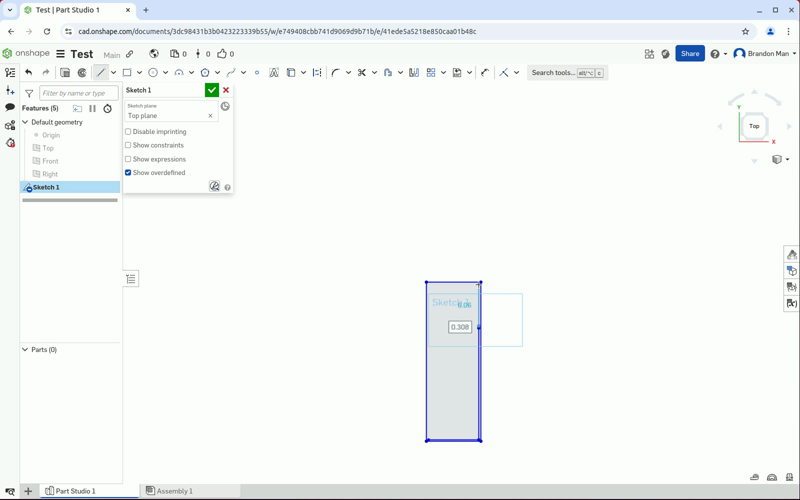
scroll(6)
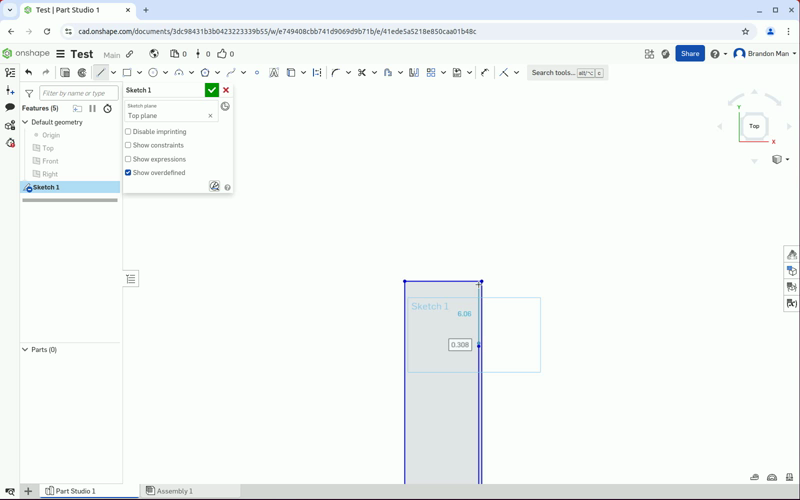
scroll(6)
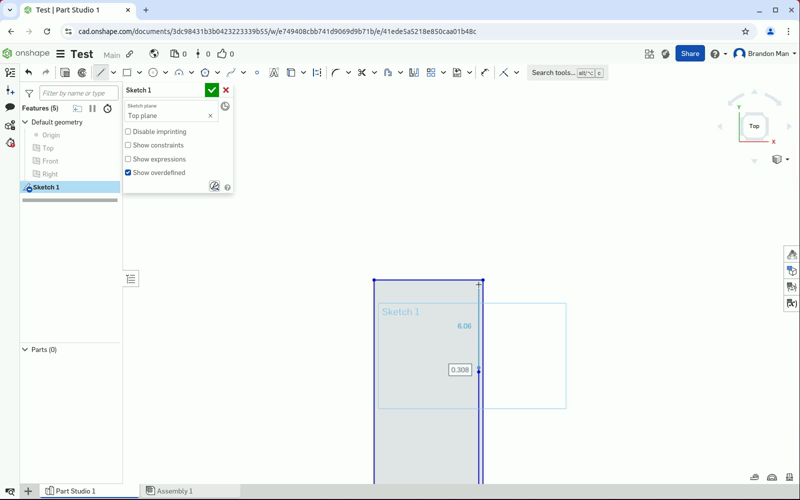
scroll(6)
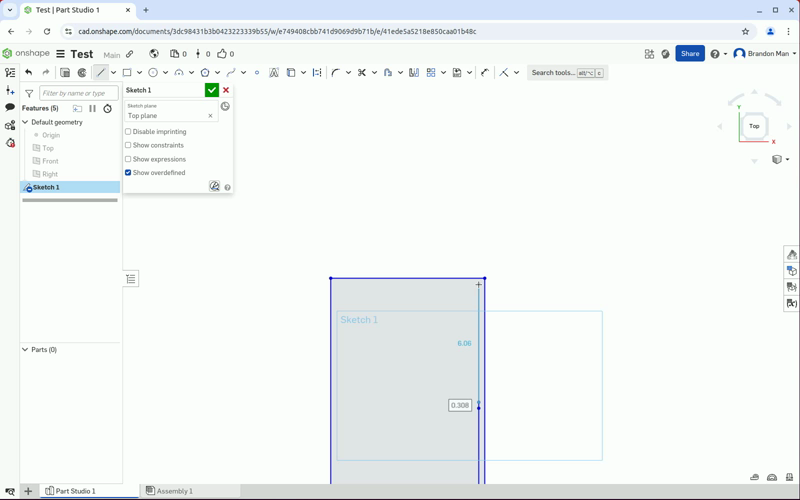
scroll(6)
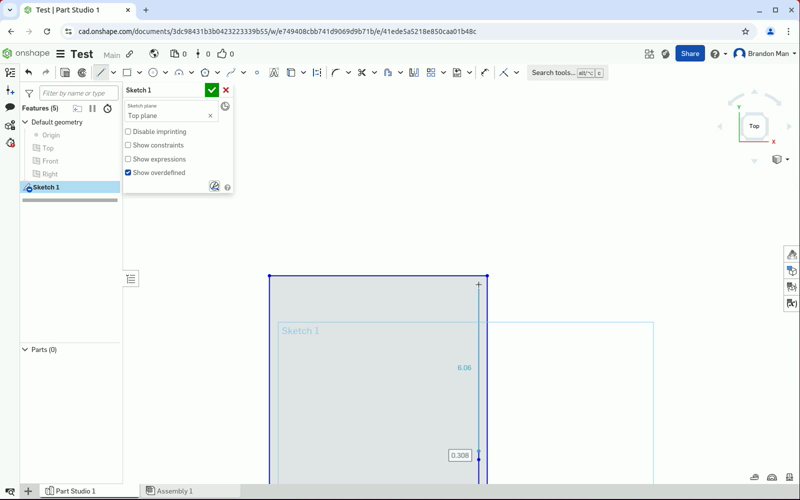
scroll(6)
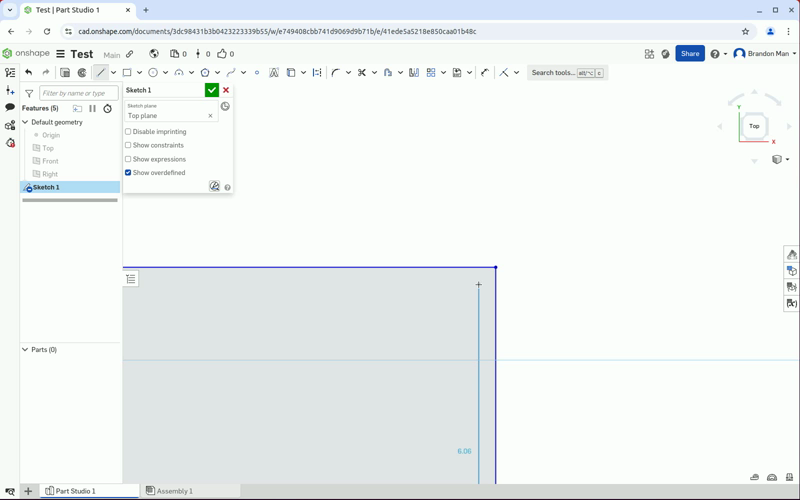
click(478, 284)
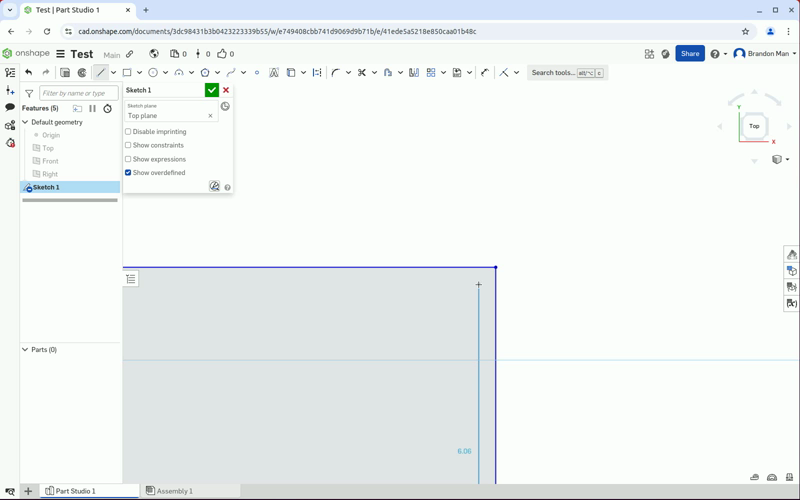
scroll(-6)
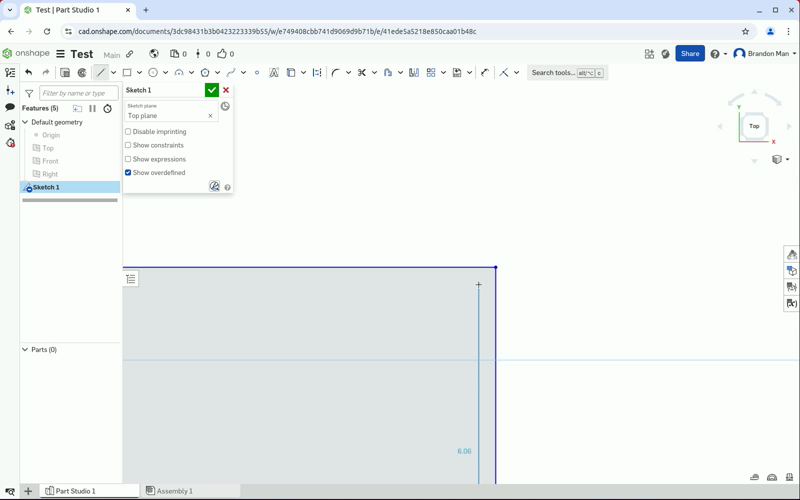
scroll(-6)
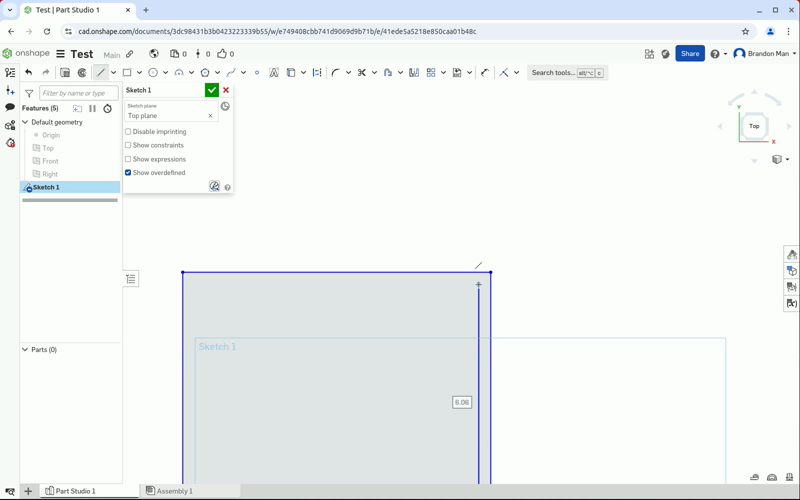
scroll(-6)
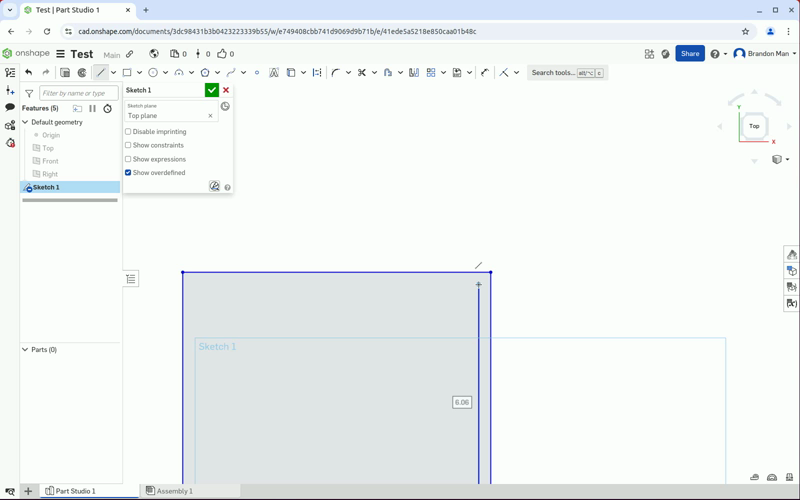
scroll(-6)
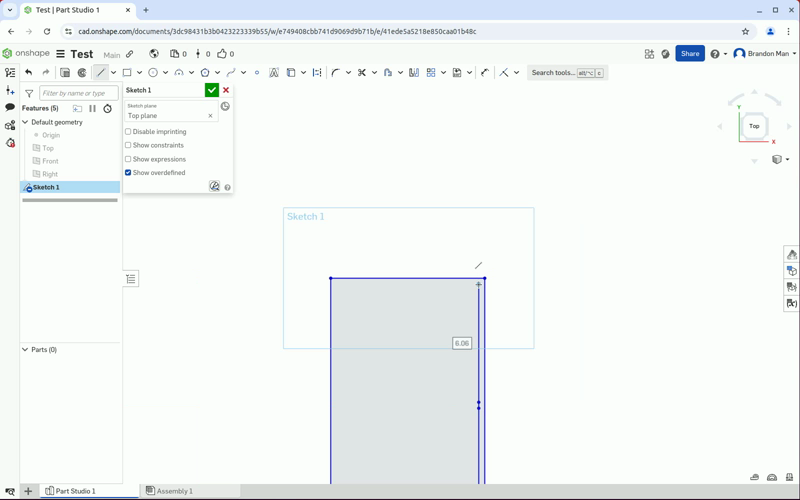
scroll(-6)
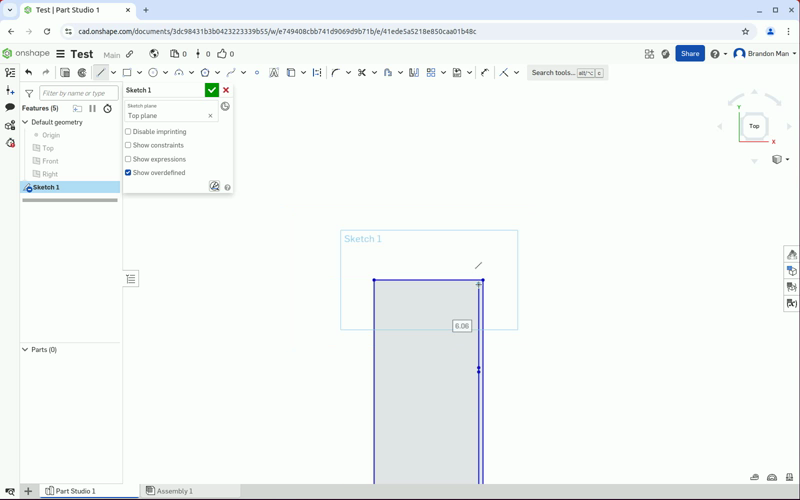
scroll(-6)
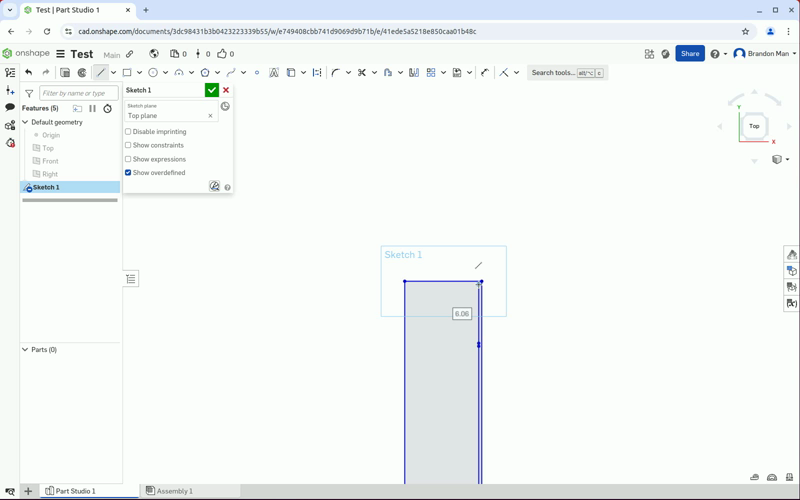
scroll(-6)
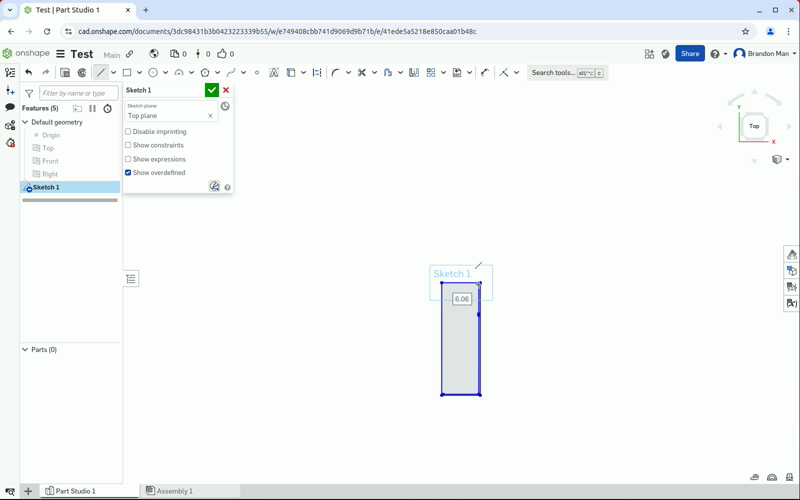
key_up(shift)
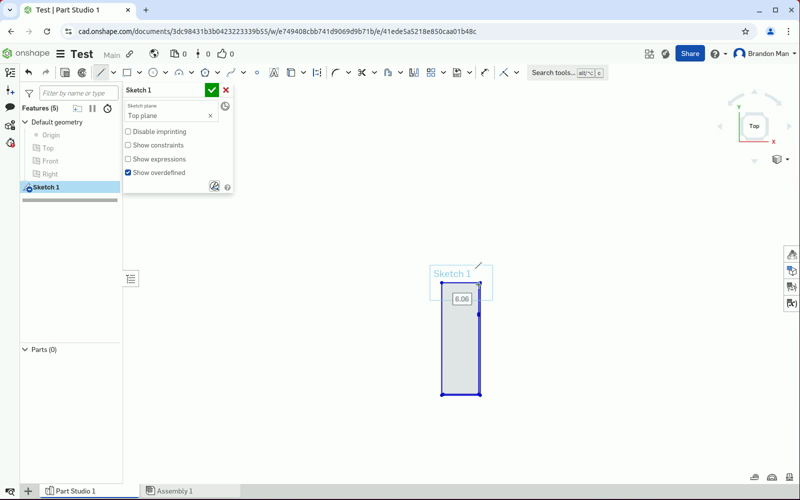
key_down(shift)
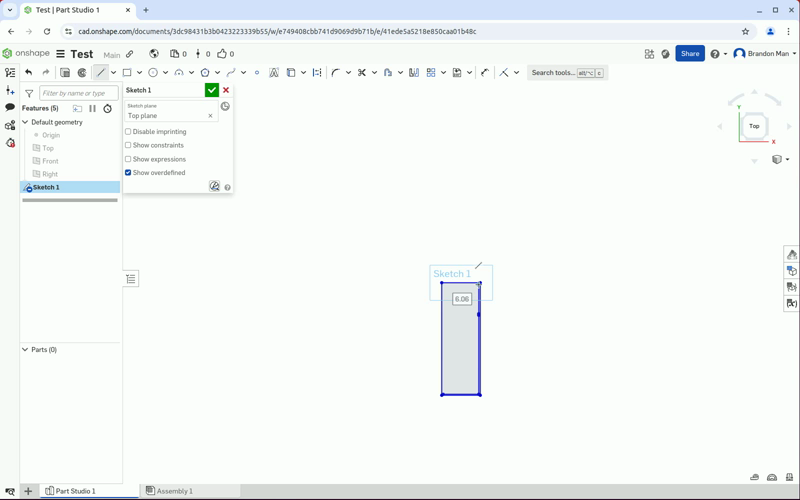
mouse_move(508, 284)
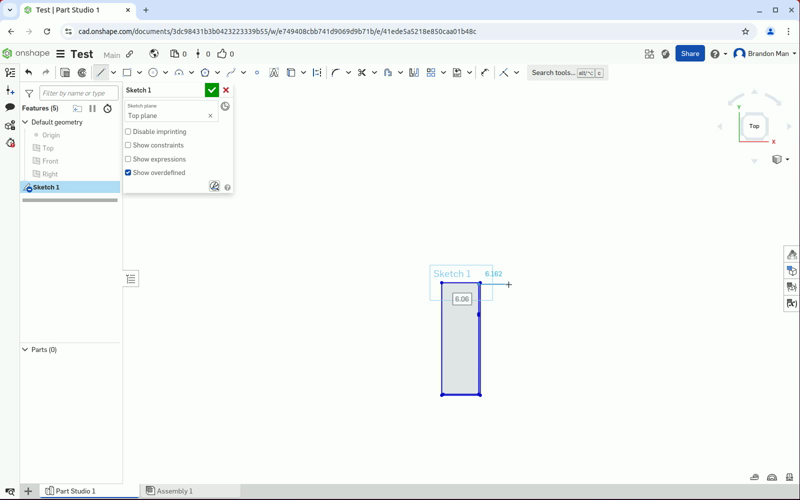
mouse_move(443, 284)
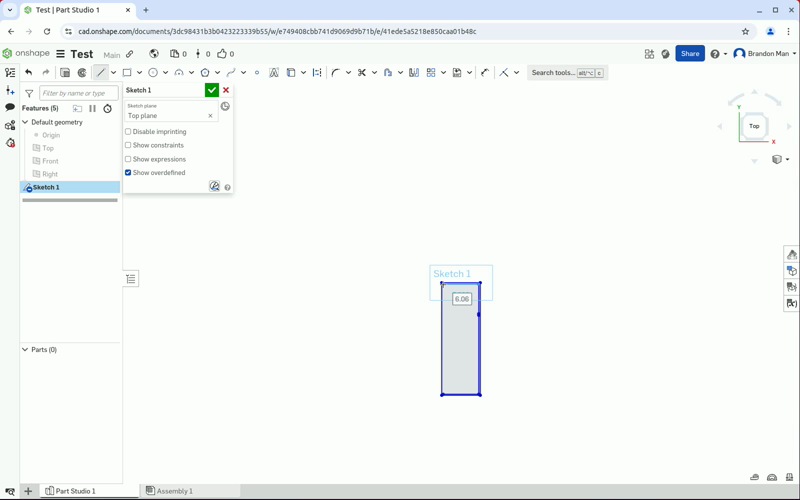
scroll(6)
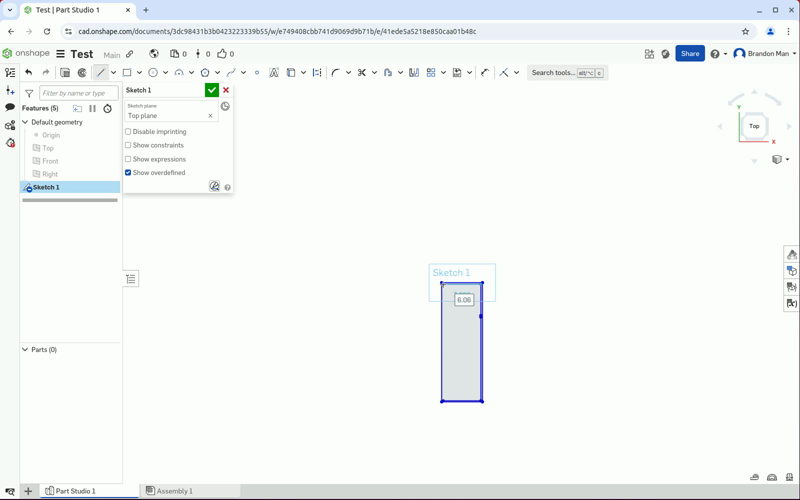
scroll(6)
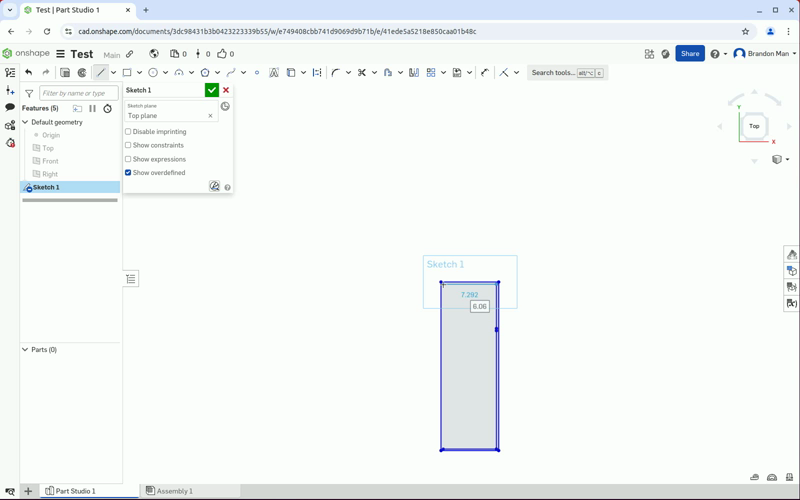
scroll(6)
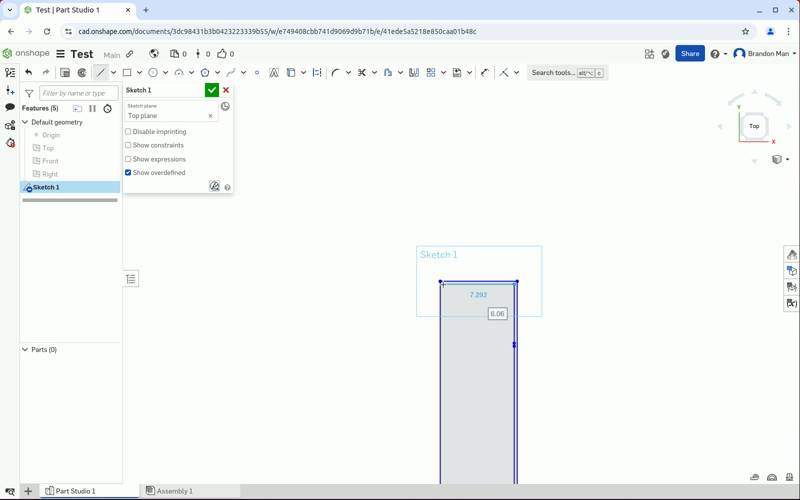
scroll(6)
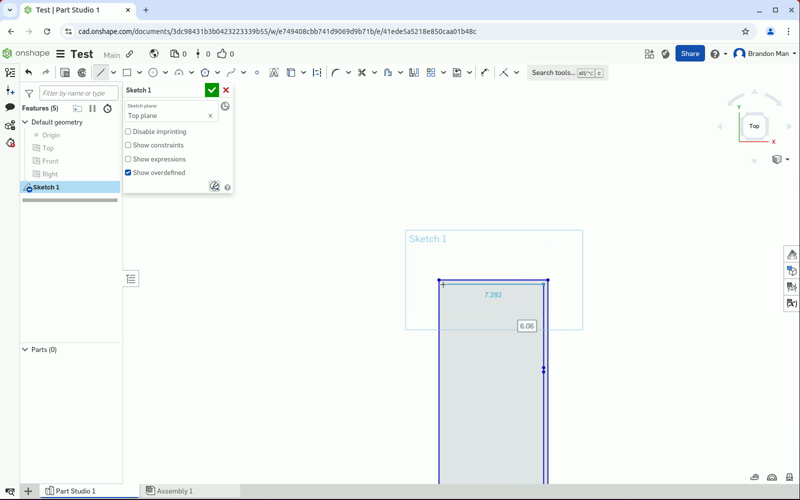
scroll(6)
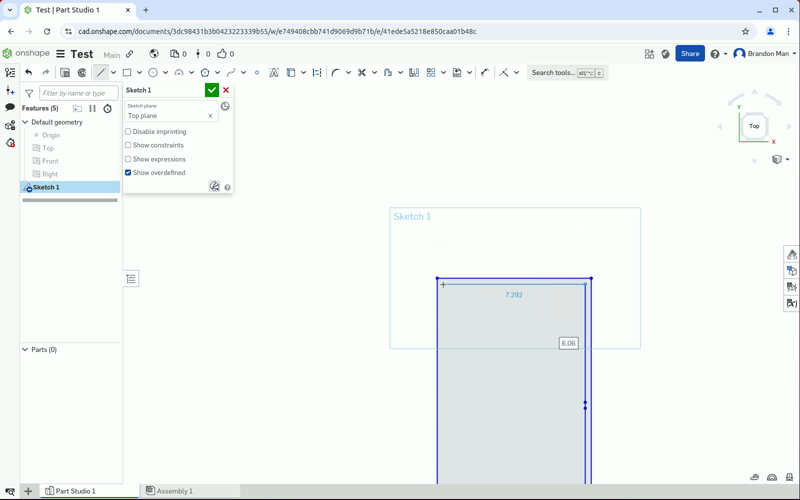
scroll(6)
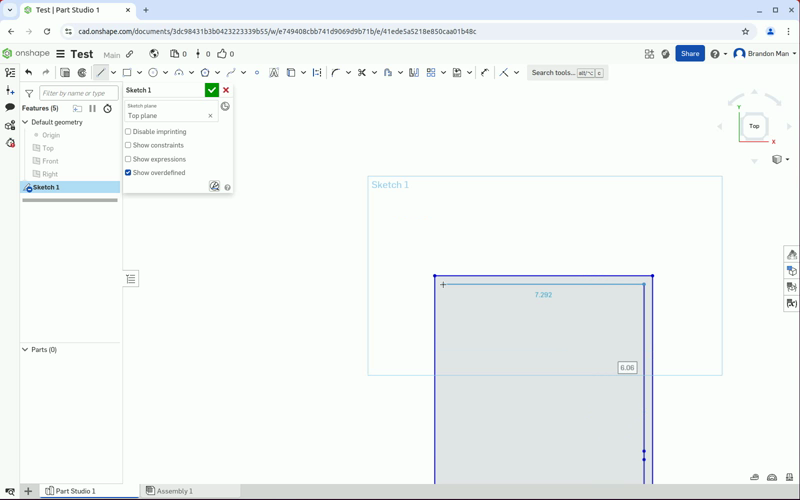
scroll(6)
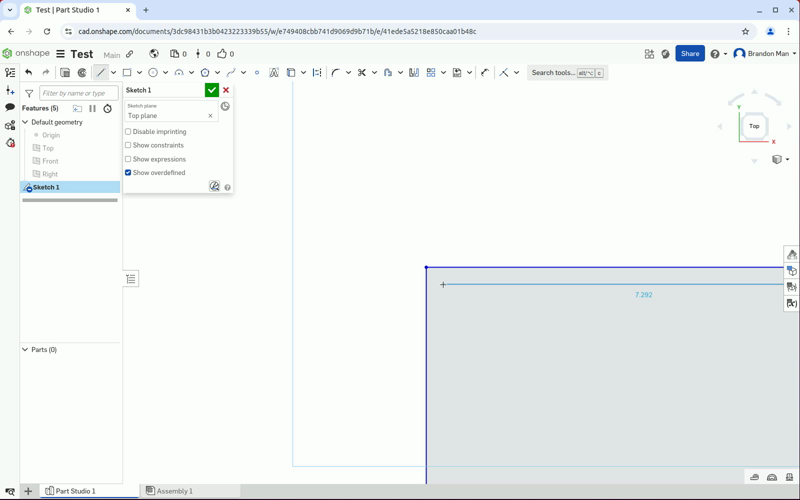
click(443, 284)
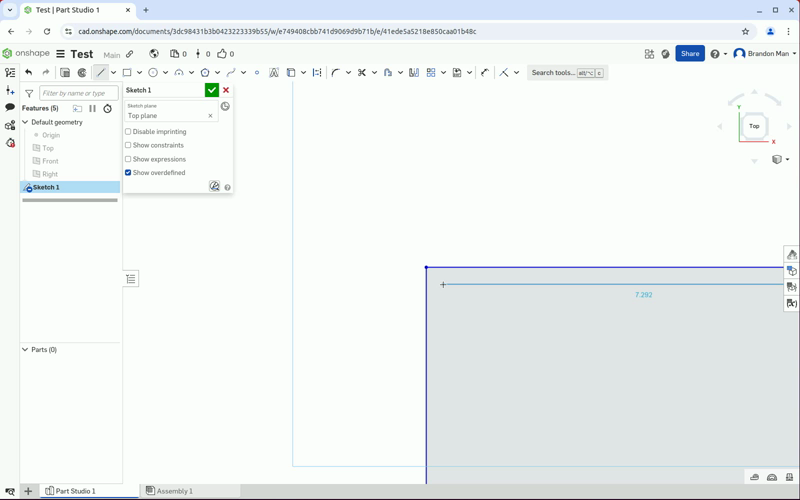
scroll(-6)
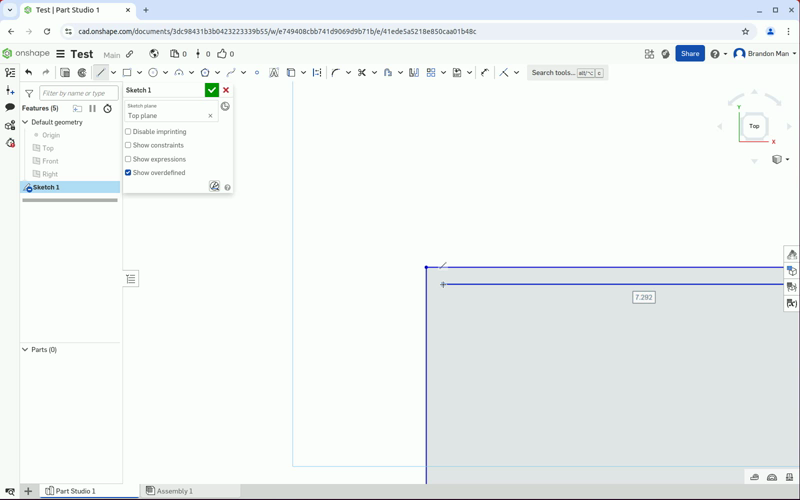
scroll(-6)
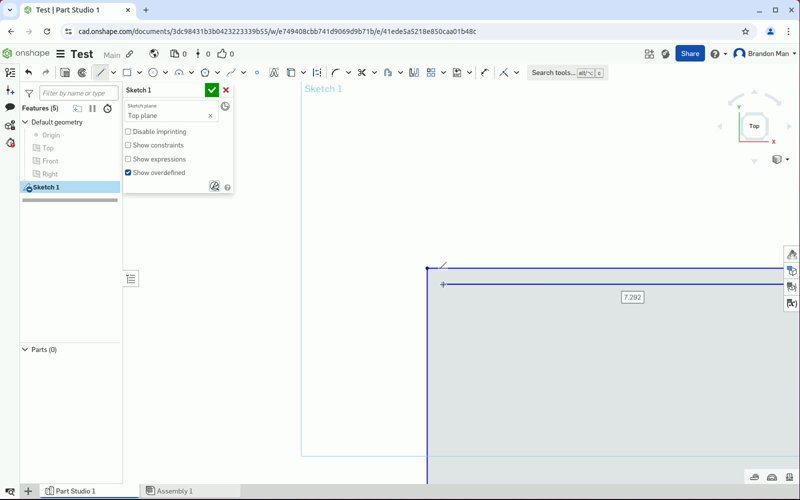
scroll(-6)
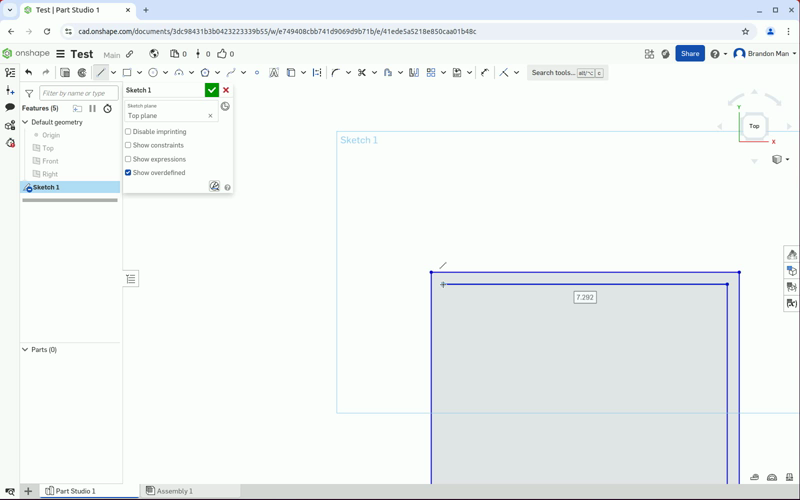
scroll(-6)
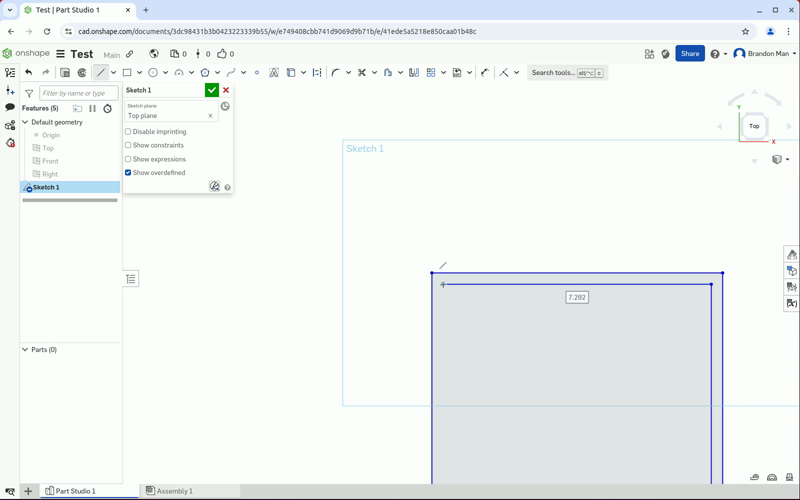
scroll(-6)
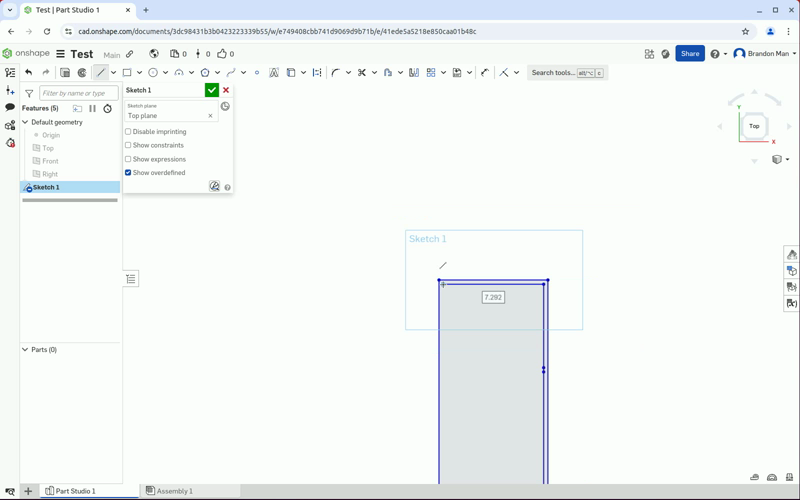
scroll(-6)
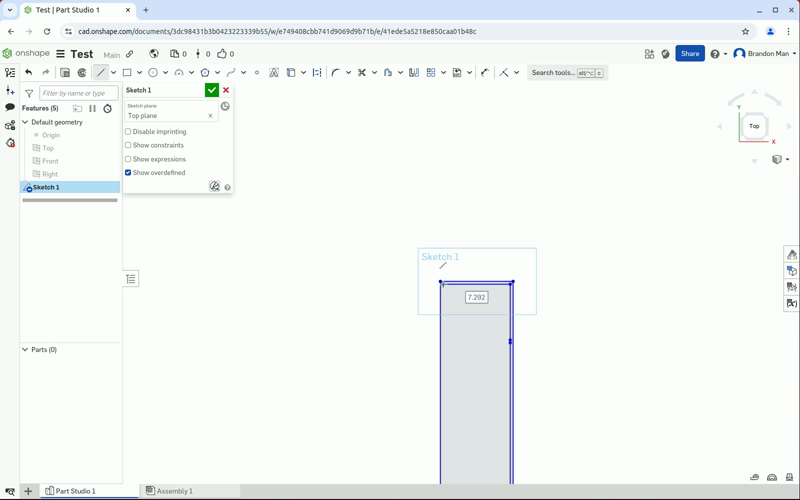
scroll(-6)
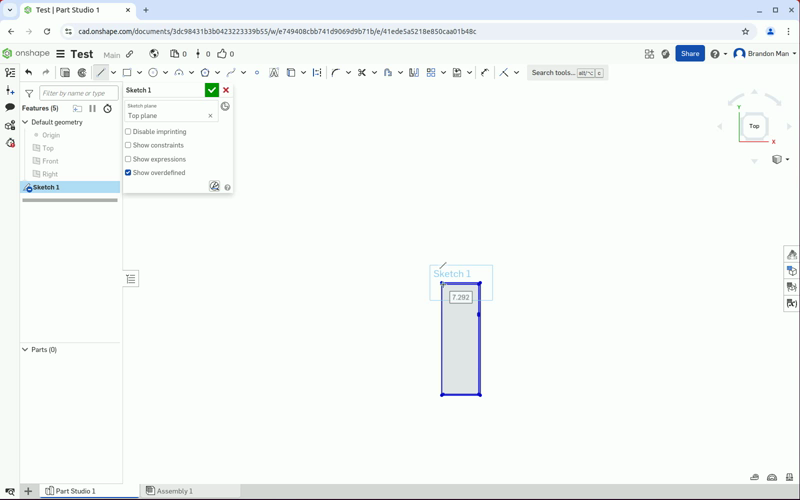
key_up(shift)
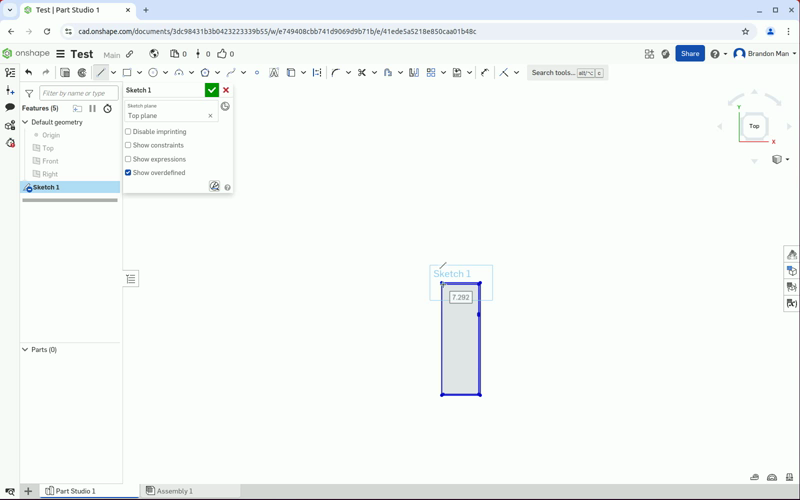
key_down(shift)
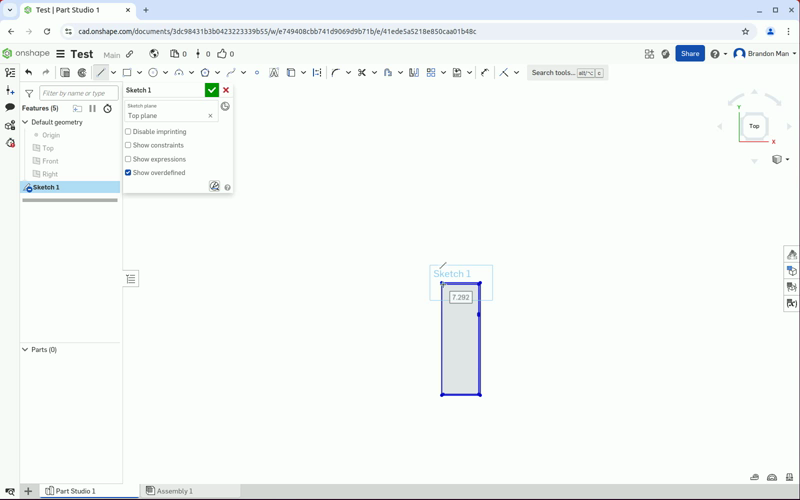
mouse_move(473, 284)
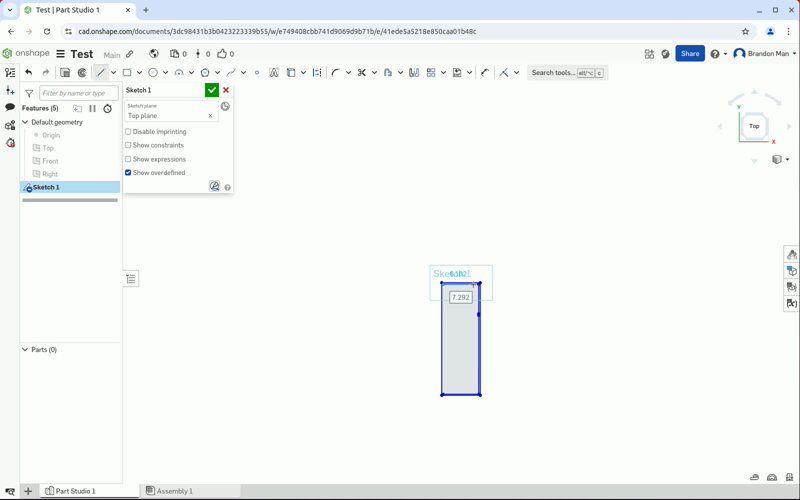
mouse_move(443, 313)
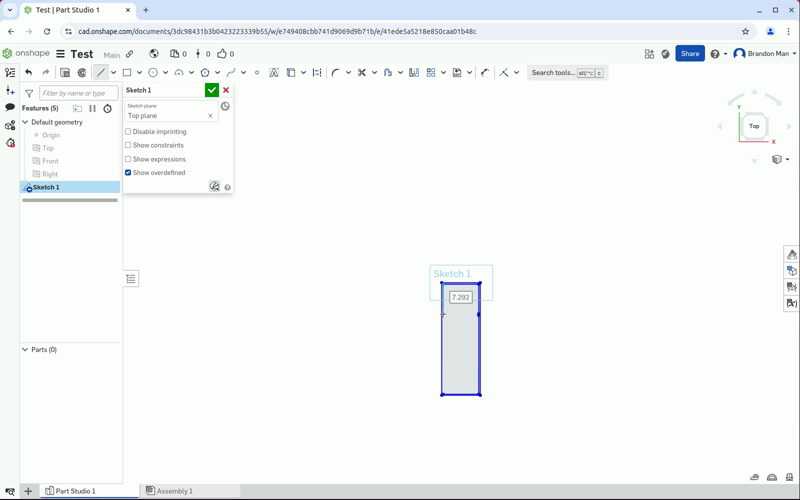
click(443, 313)
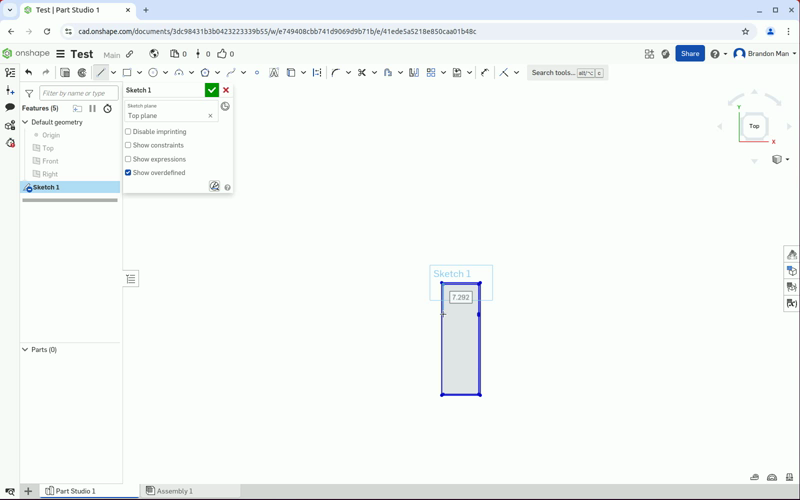
key_up(shift)
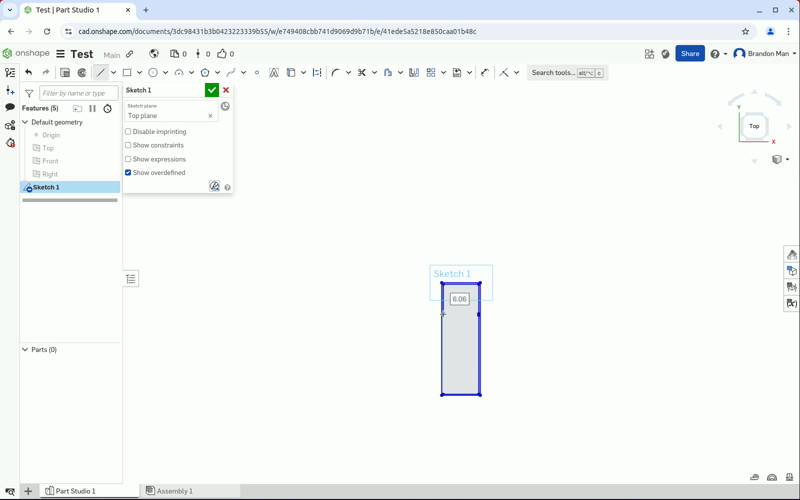
key_down(shift)
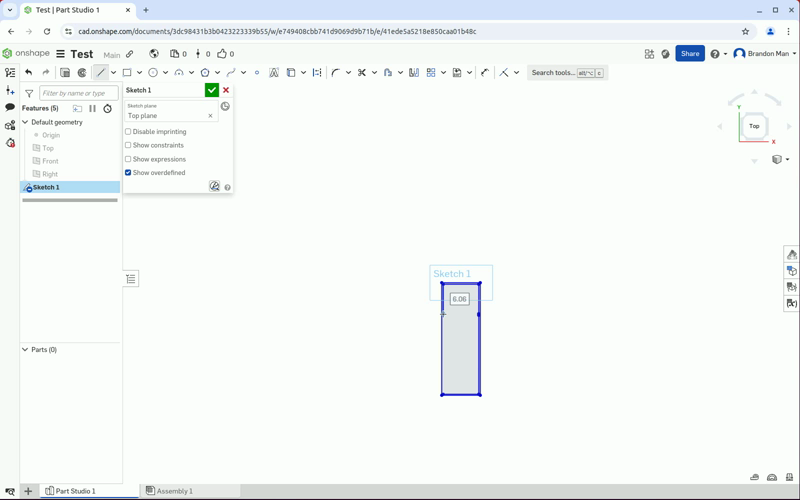
mouse_move(473, 313)
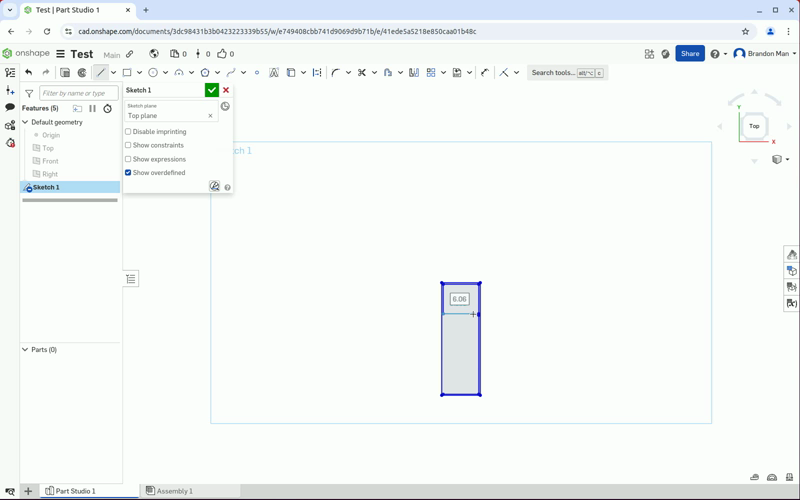
mouse_move(443, 315)
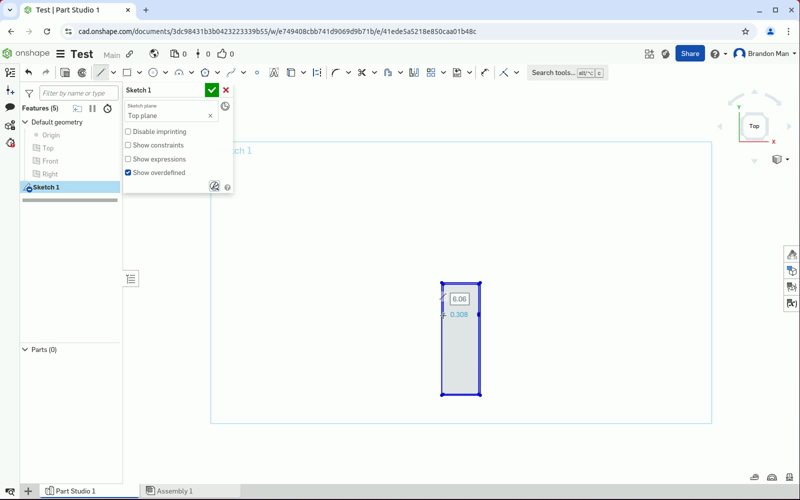
scroll(6)
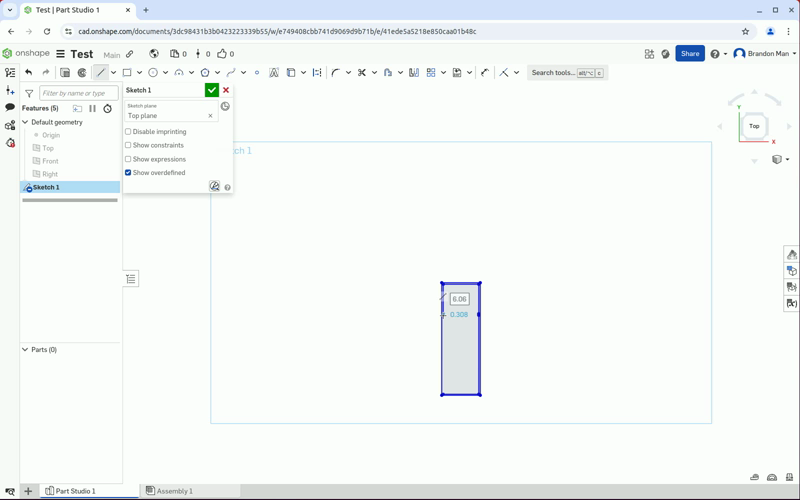
scroll(6)
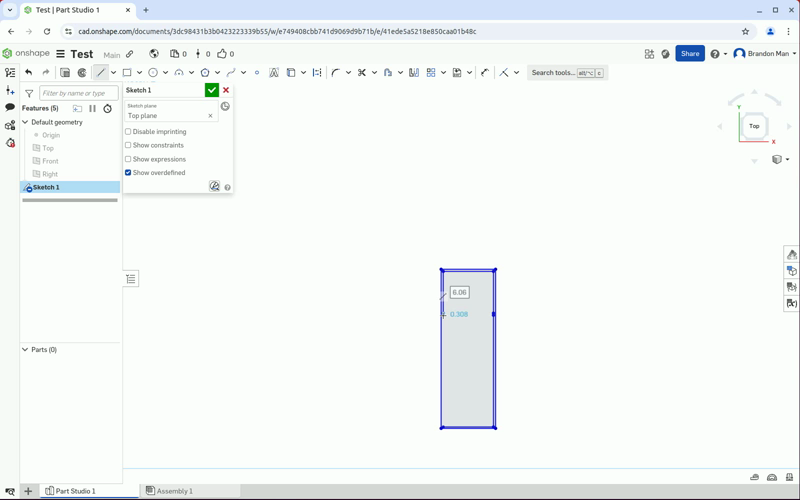
scroll(6)
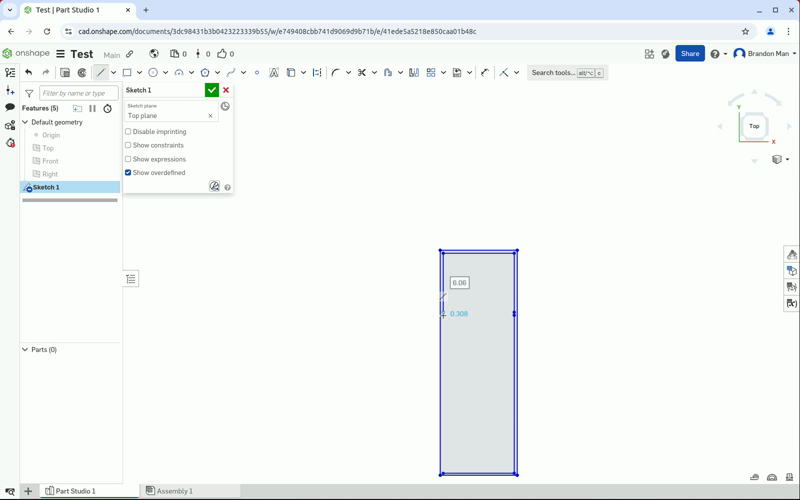
scroll(6)
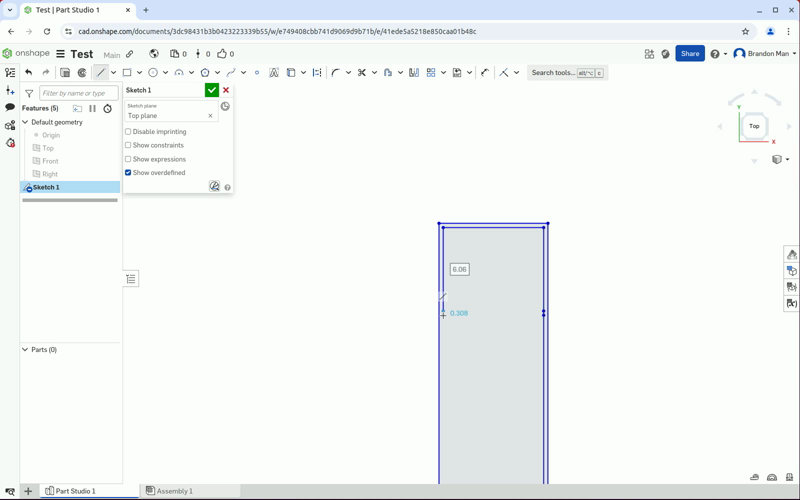
scroll(6)
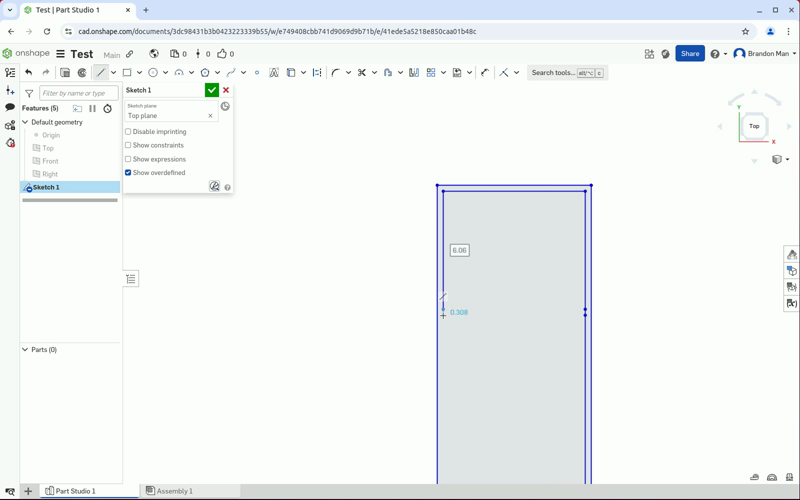
scroll(6)
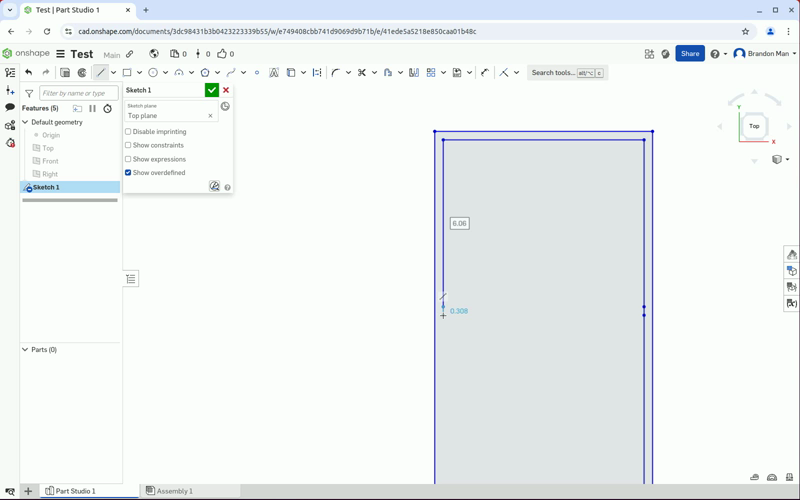
scroll(6)
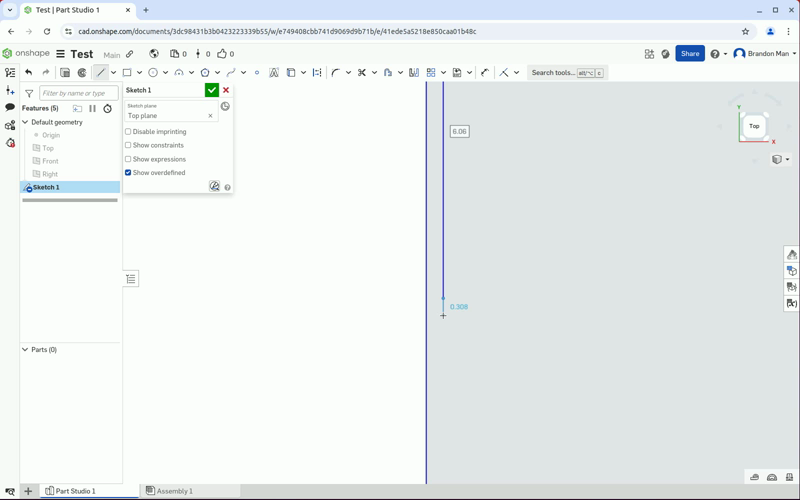
click(443, 315)
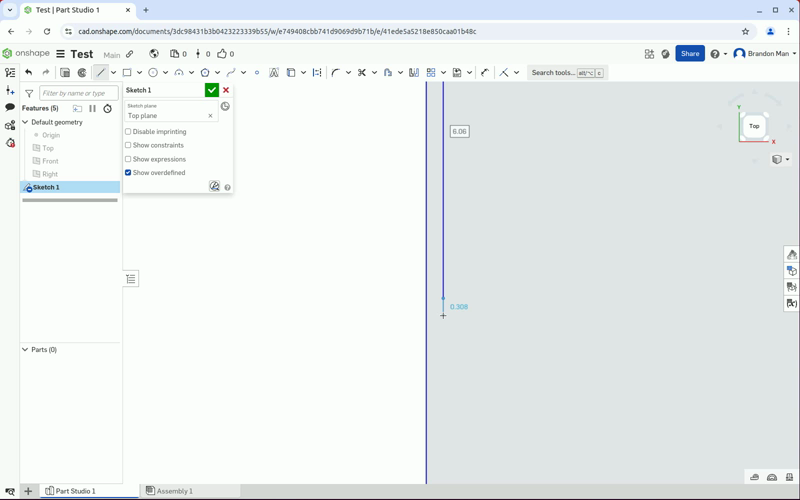
scroll(-6)
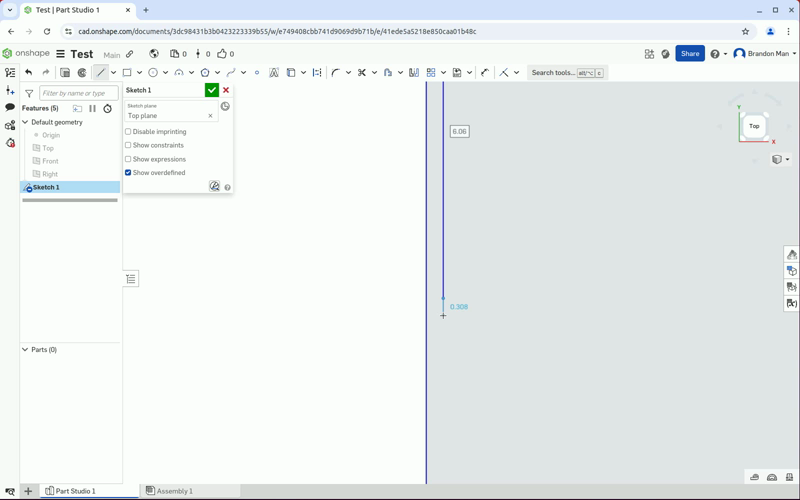
scroll(-6)
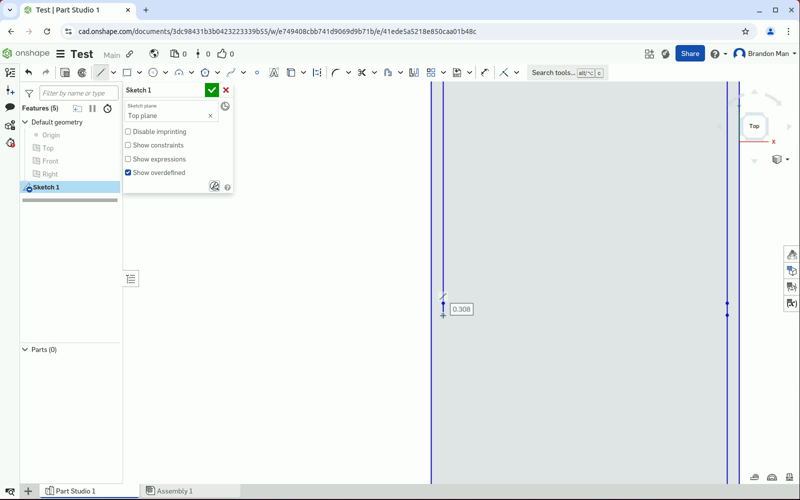
scroll(-6)
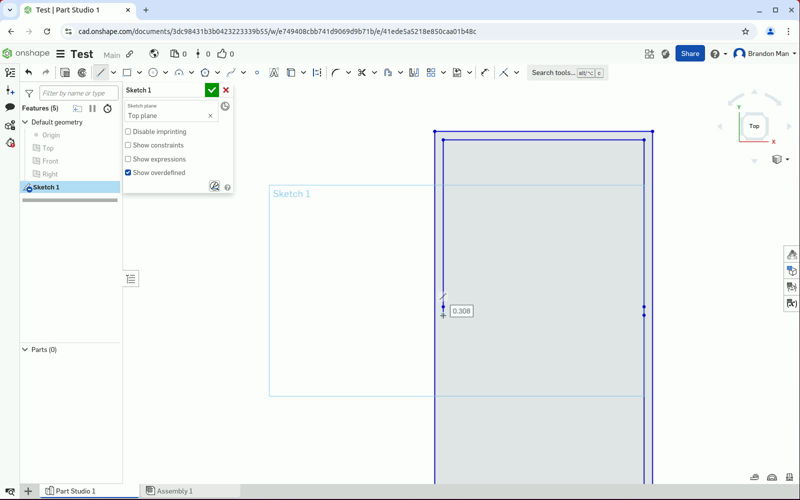
scroll(-6)
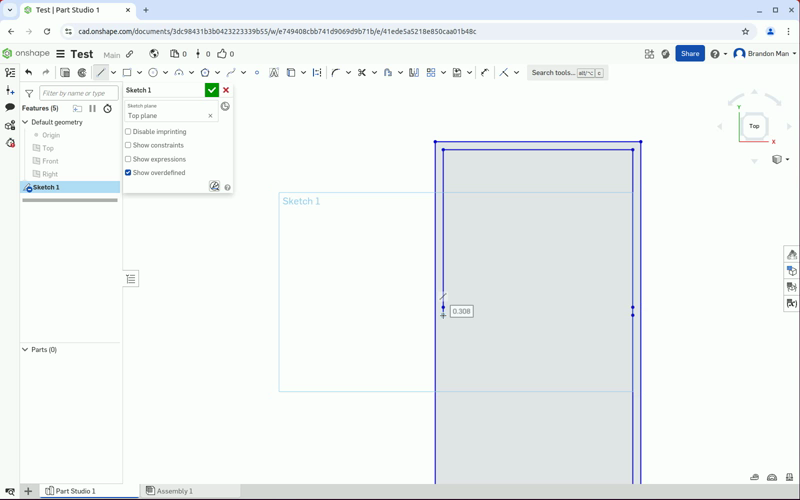
scroll(-6)
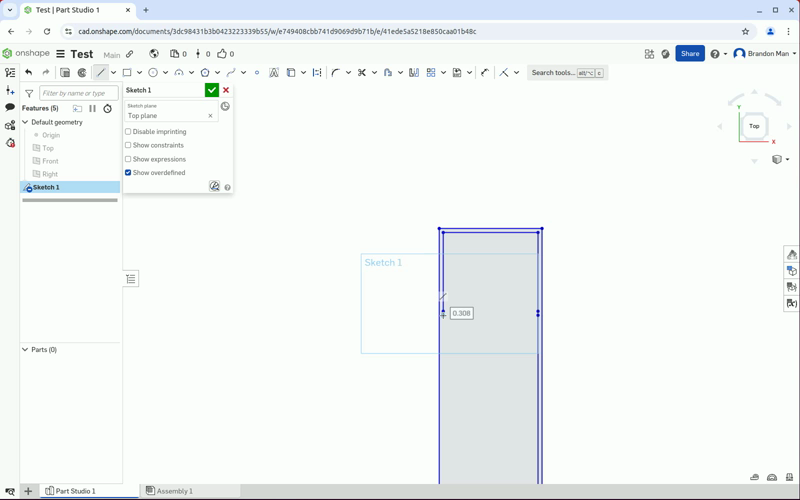
scroll(-6)
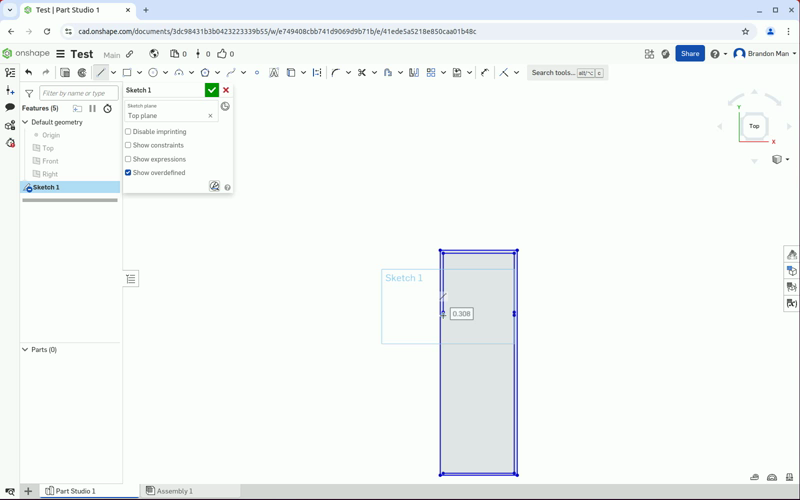
scroll(-6)
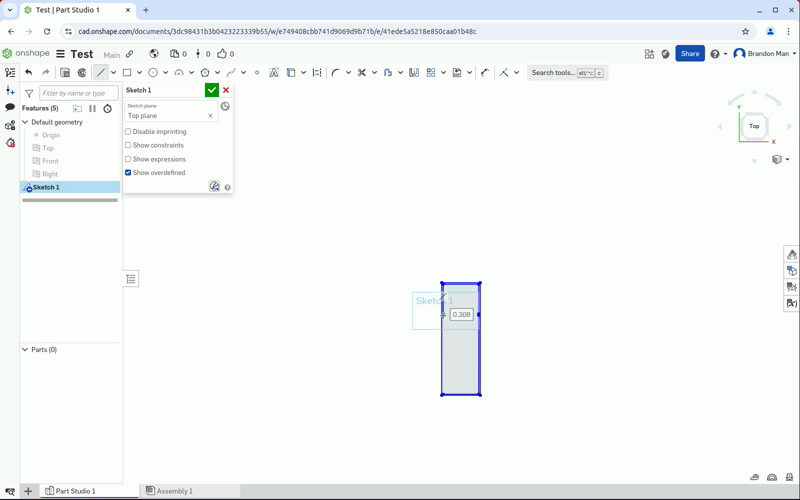
key_up(shift)
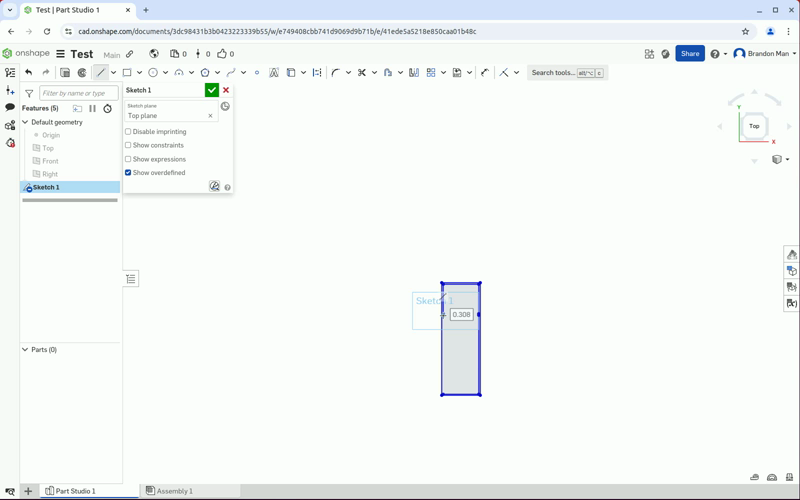
key_down(shift)
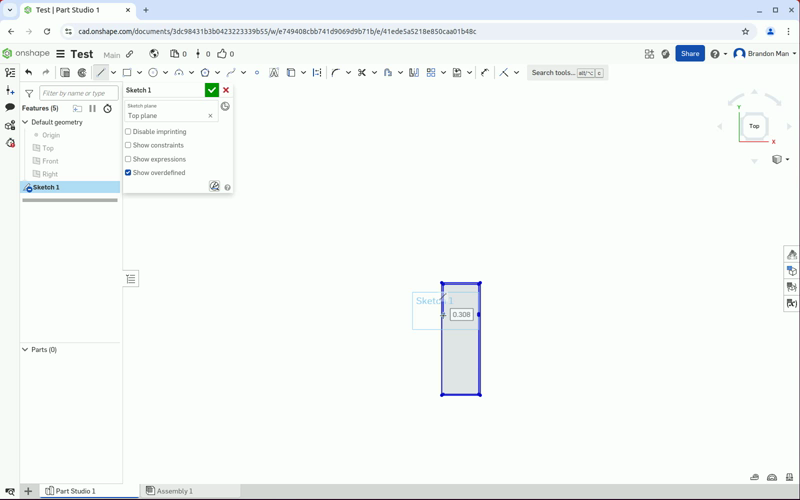
mouse_move(443, 394)
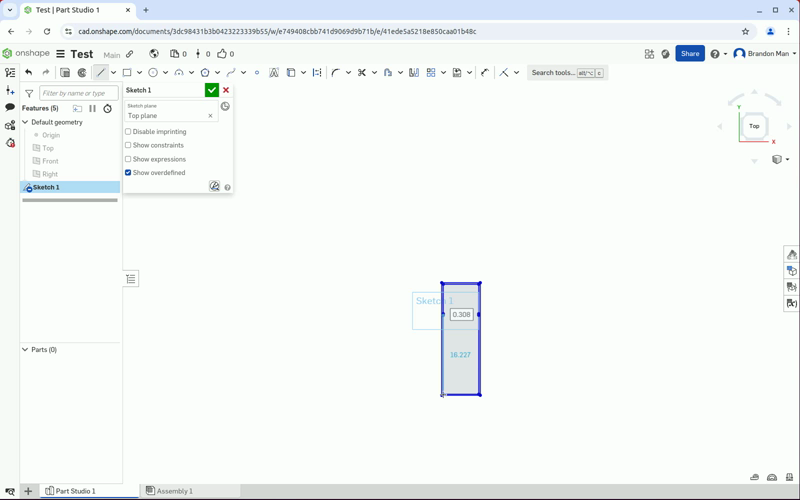
scroll(6)
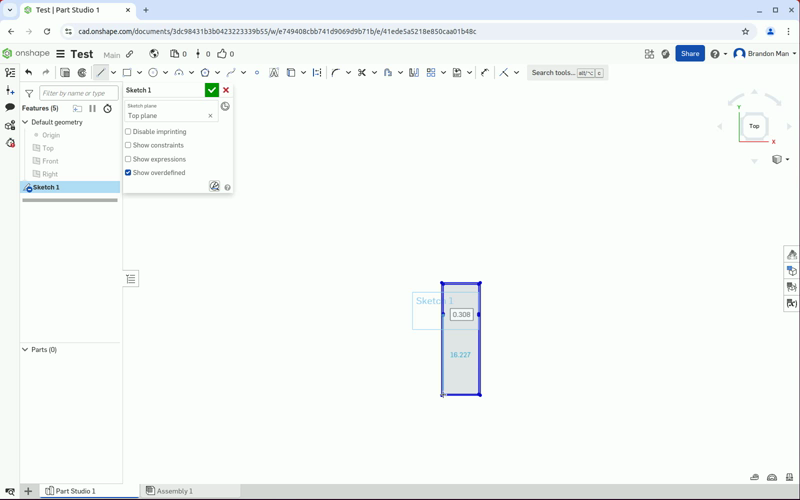
scroll(6)
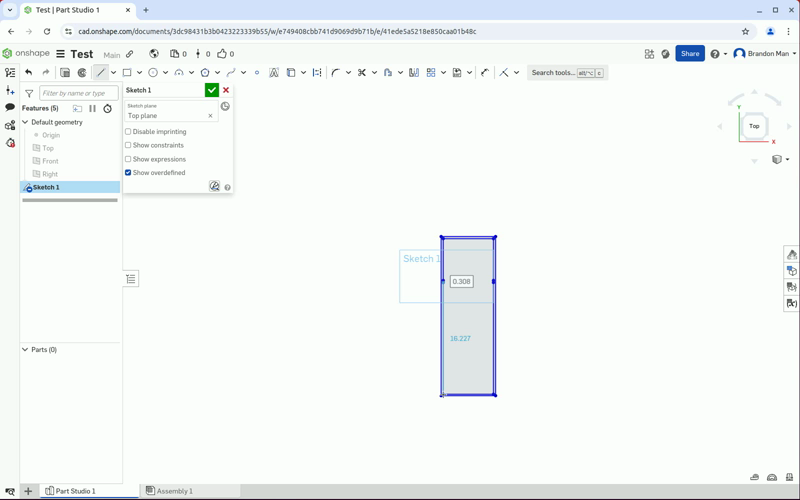
scroll(6)
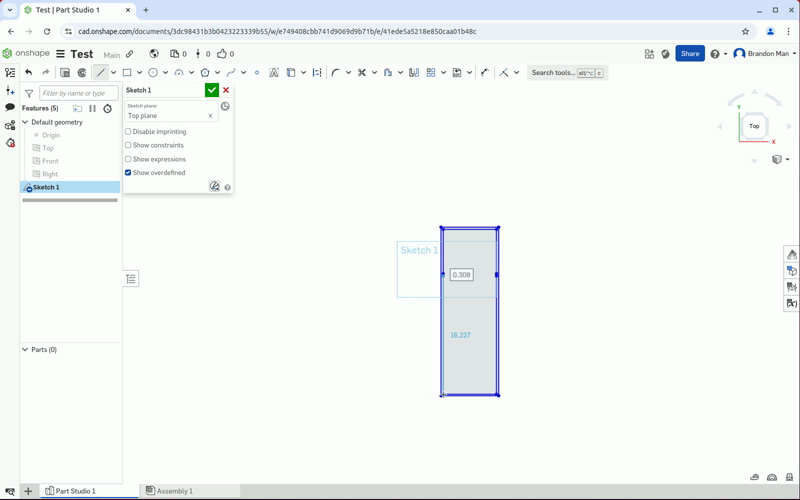
scroll(6)
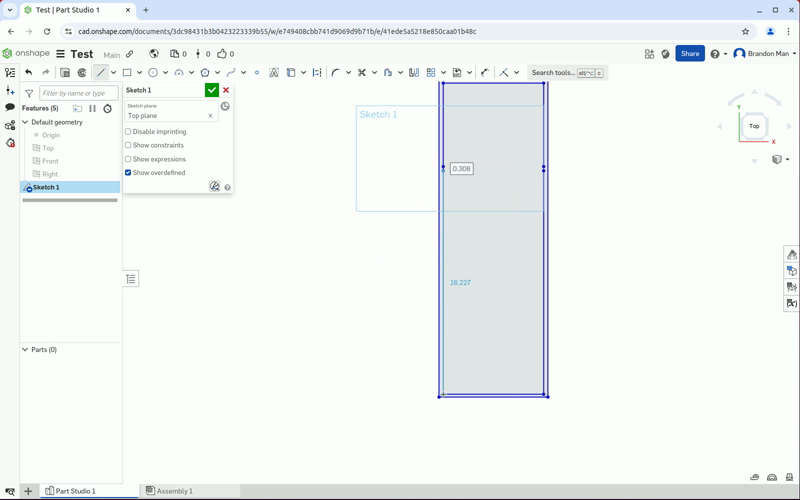
scroll(6)
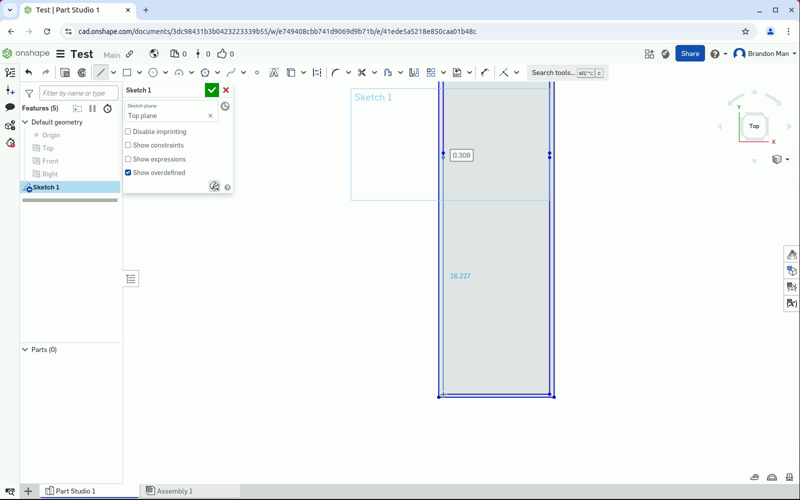
scroll(6)
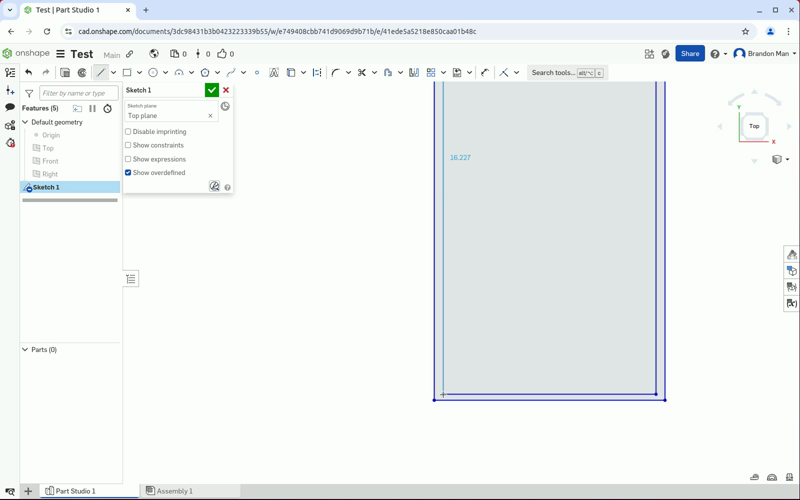
scroll(6)
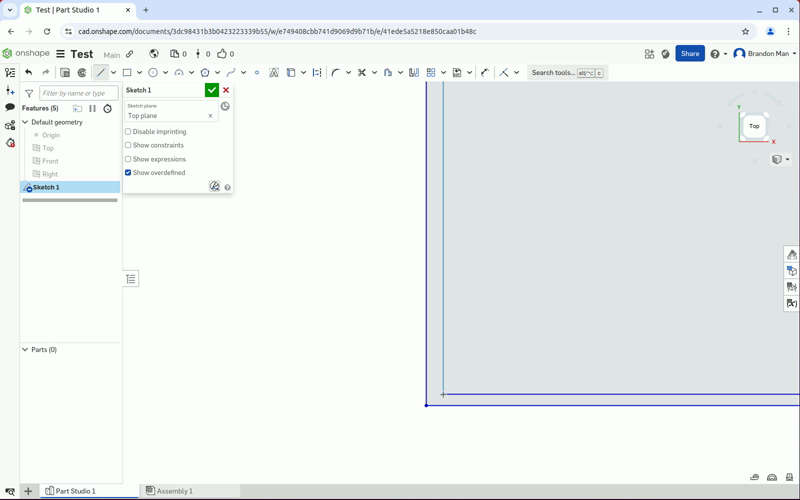
key_up(shift)
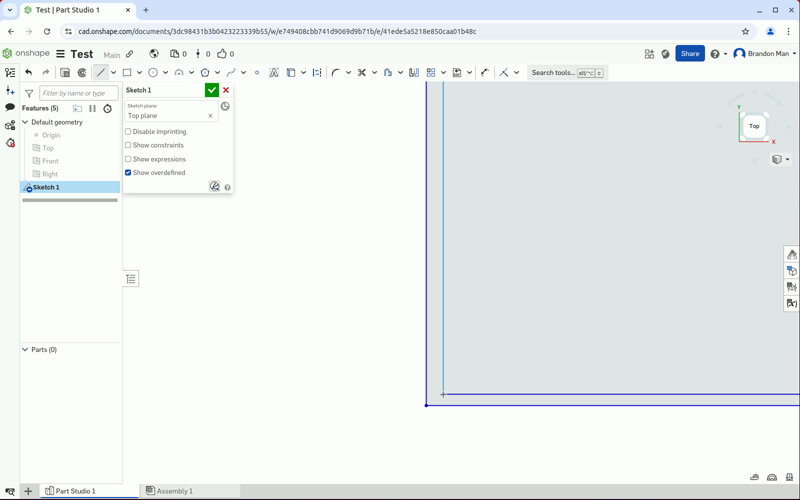
click(443, 394)
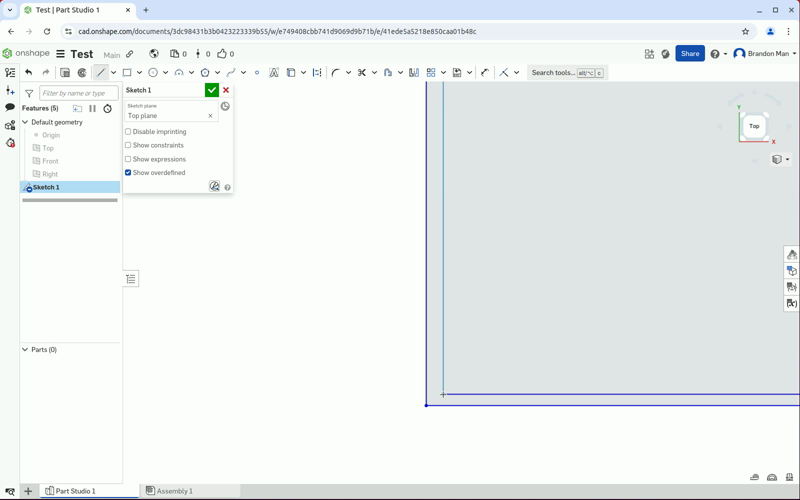
scroll(-6)
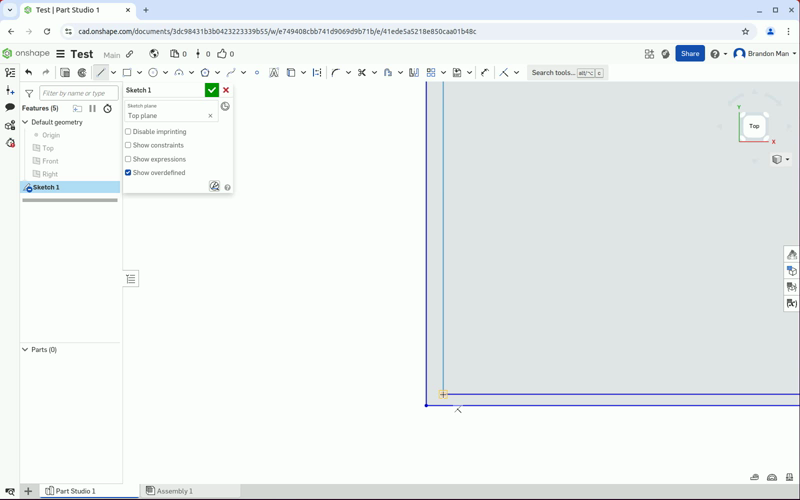
scroll(-6)
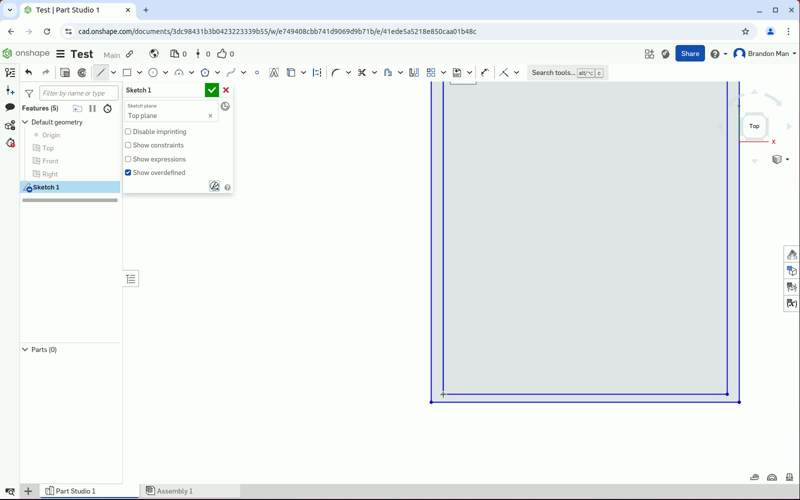
scroll(-6)
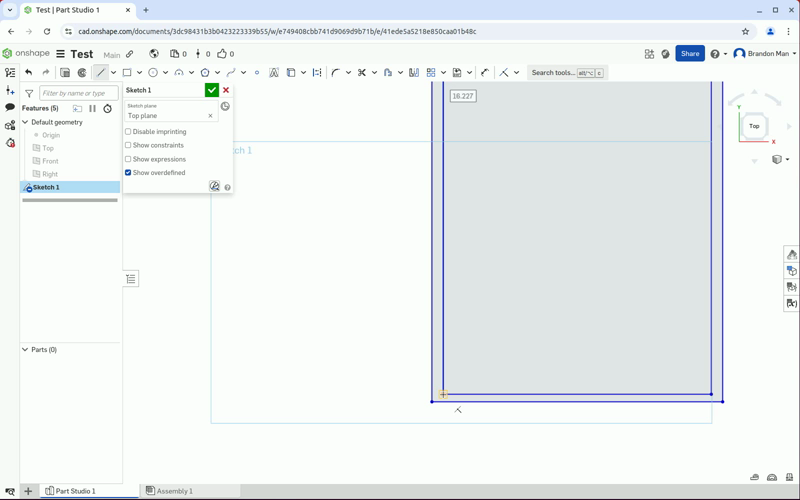
scroll(-6)
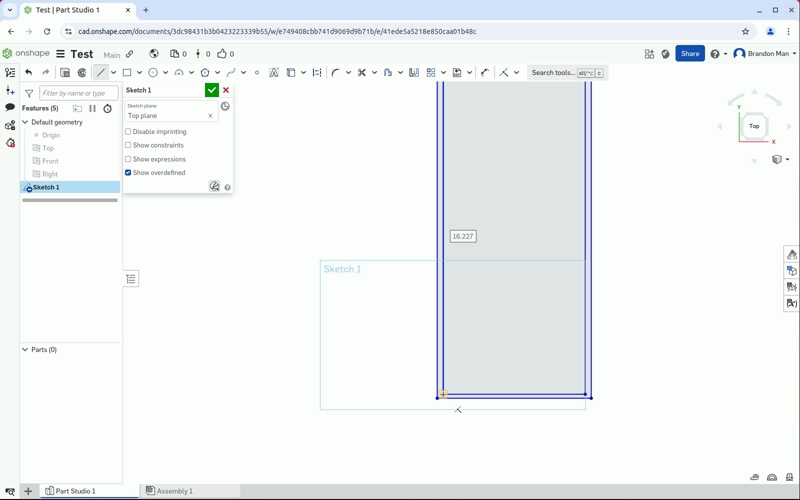
scroll(-6)
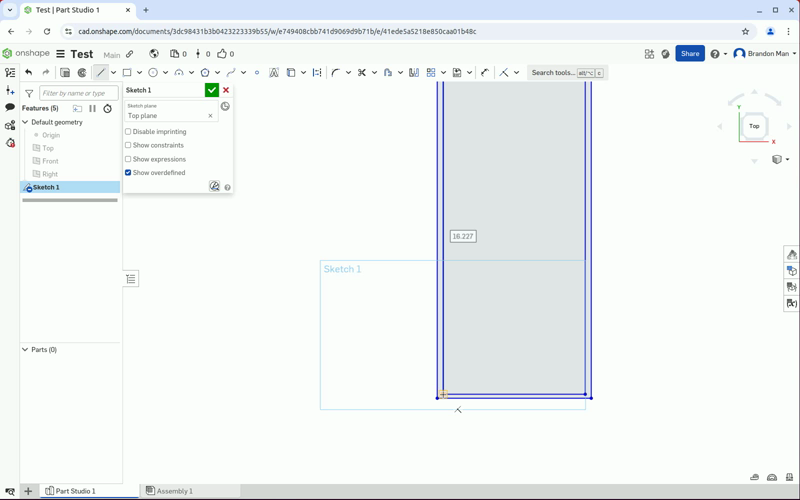
scroll(-6)
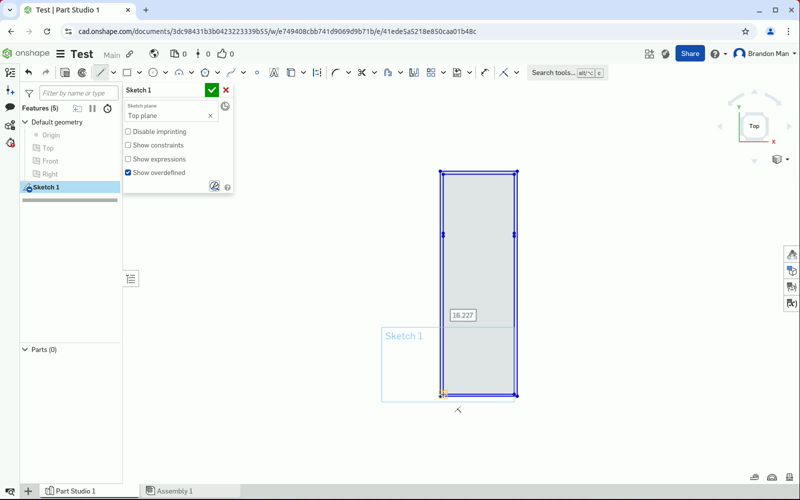
scroll(-6)
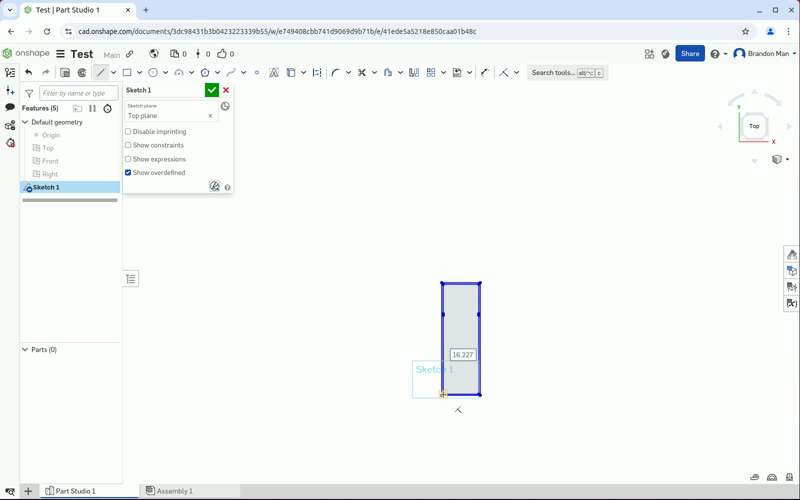
key(esc)
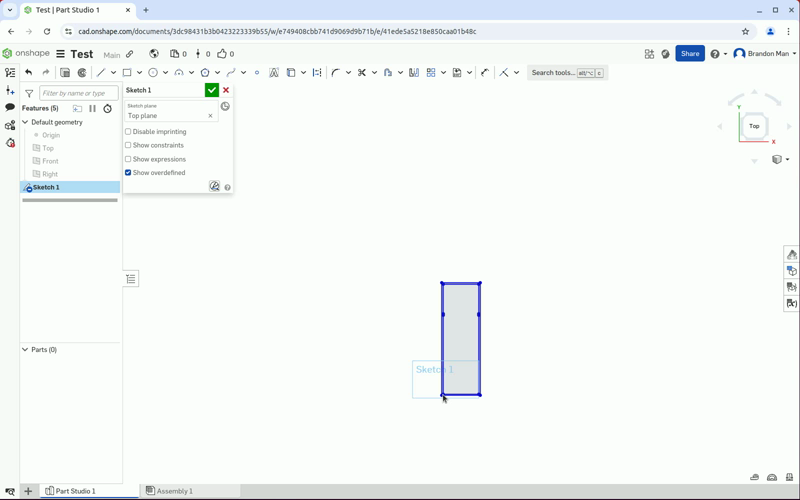
mouse_move(479, 321)
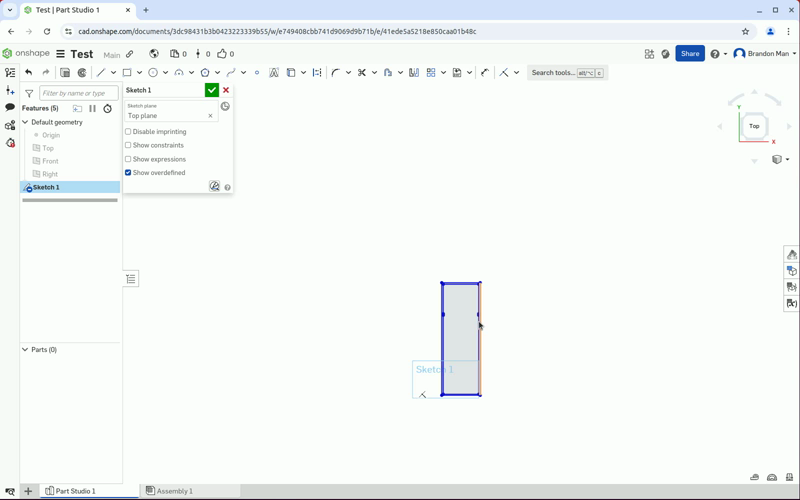
scroll(6)
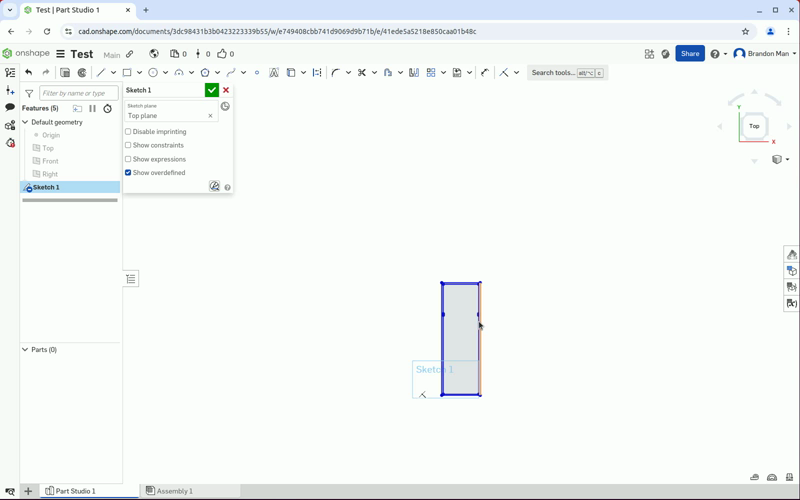
scroll(6)
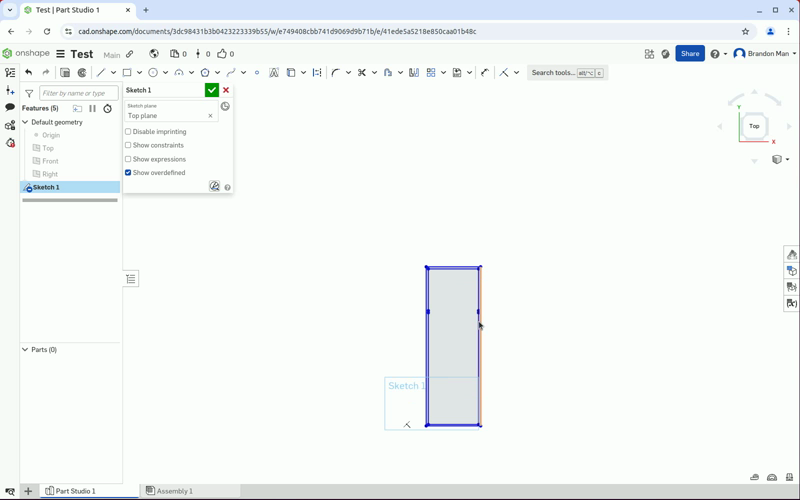
scroll(6)
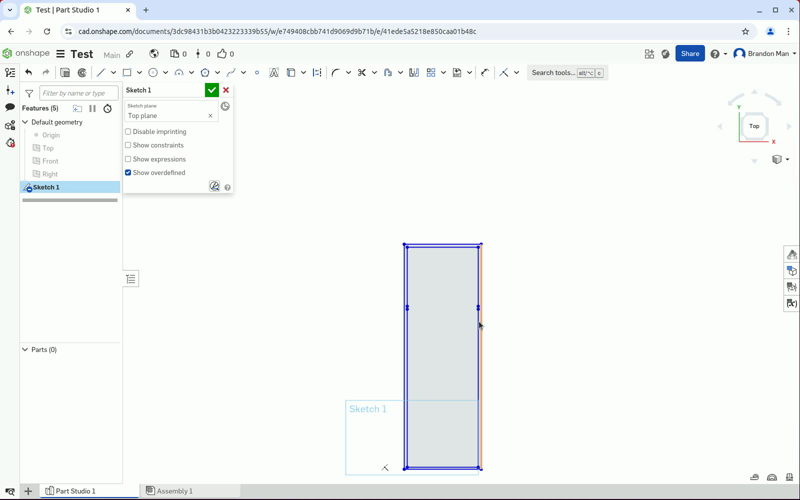
scroll(6)
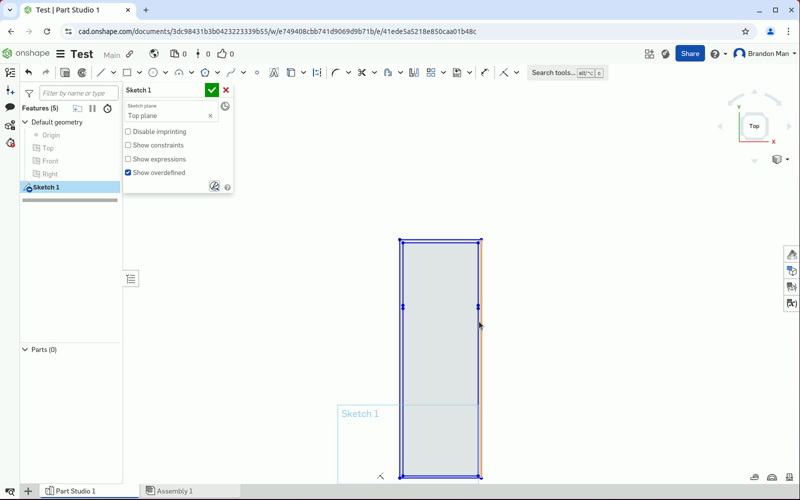
scroll(6)
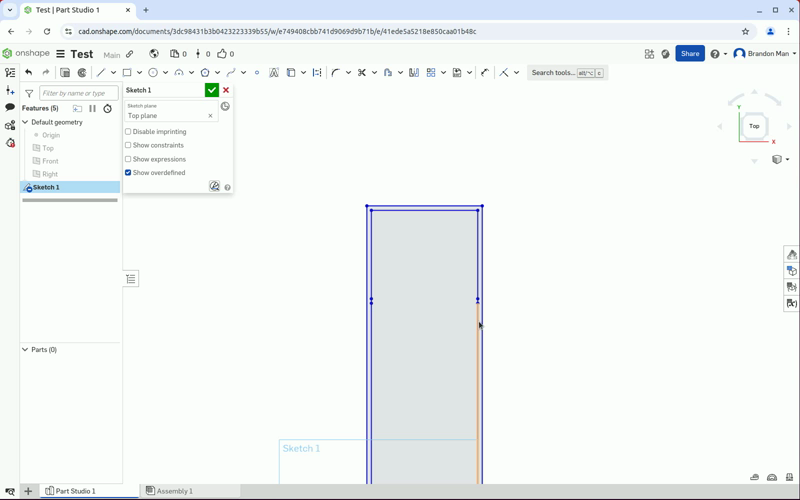
scroll(6)
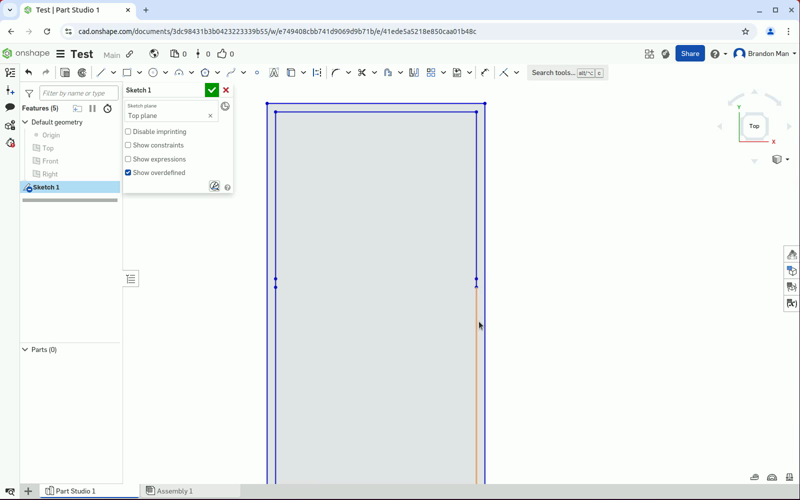
scroll(6)
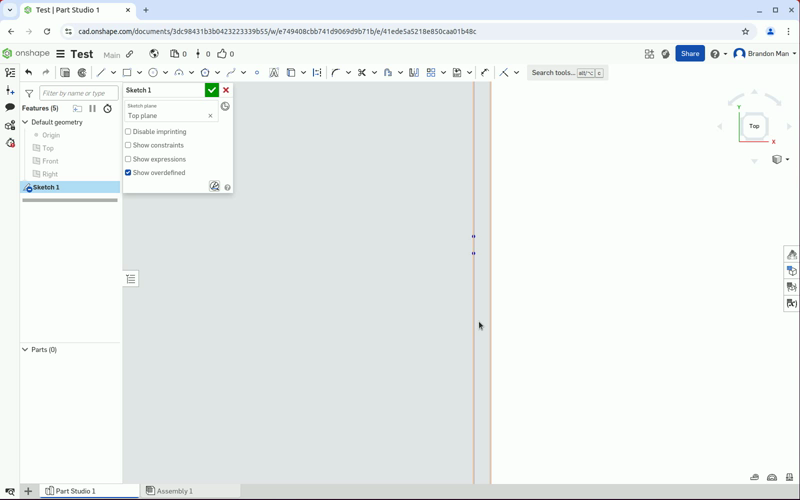
click(479, 321)
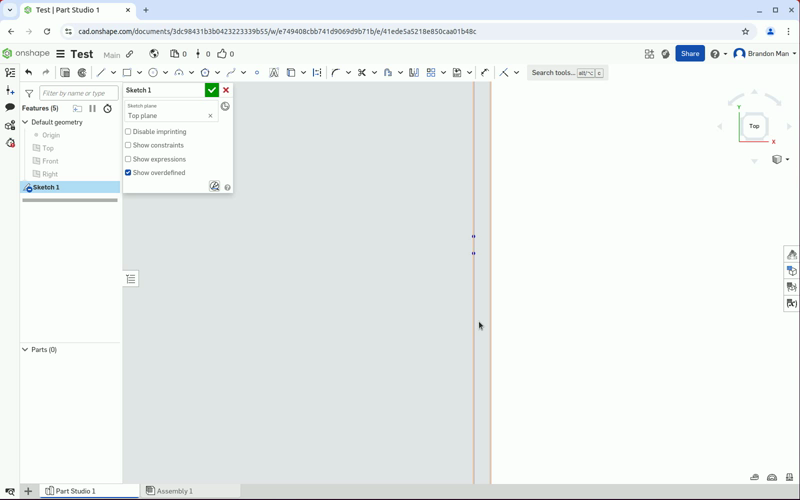
scroll(-6)
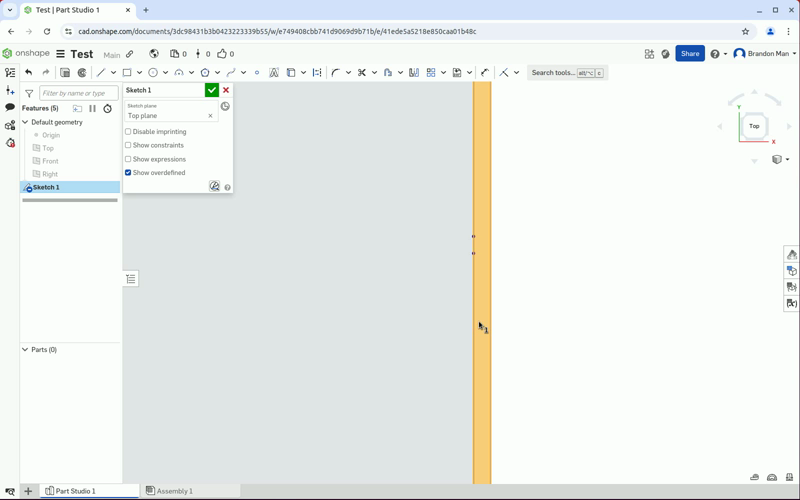
scroll(-6)
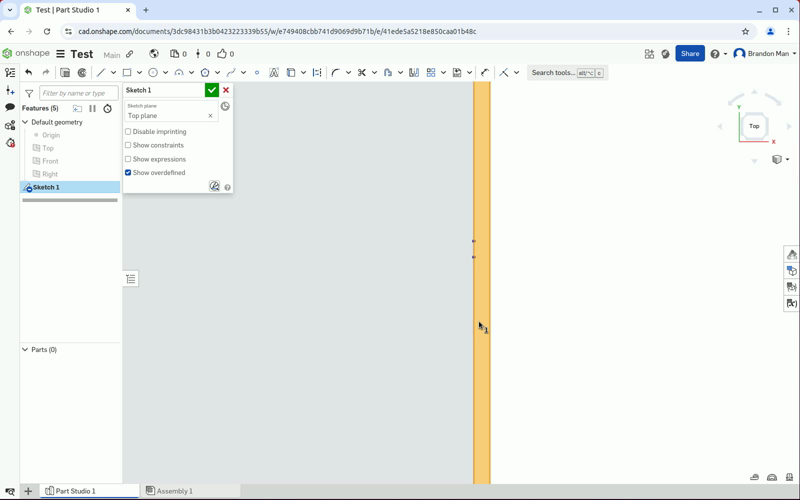
scroll(-6)
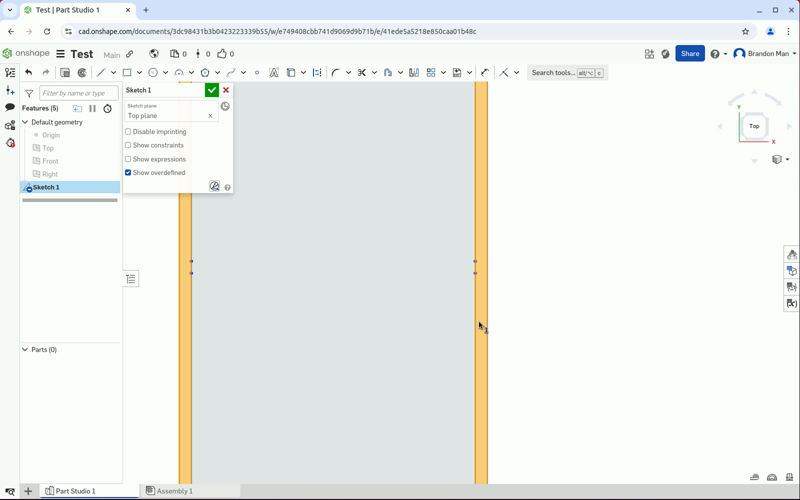
scroll(-6)
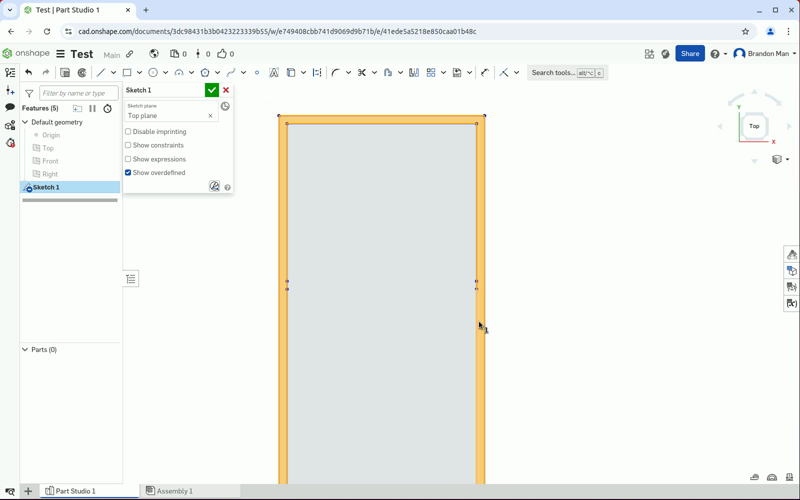
scroll(-6)
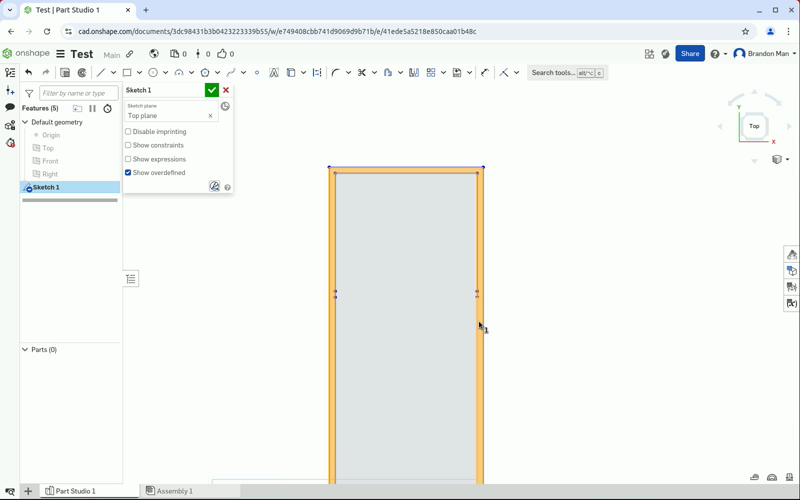
scroll(-6)
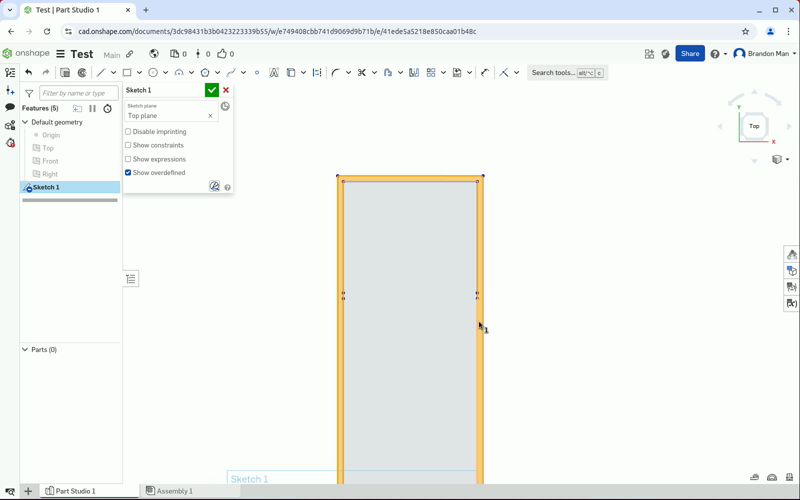
scroll(-6)
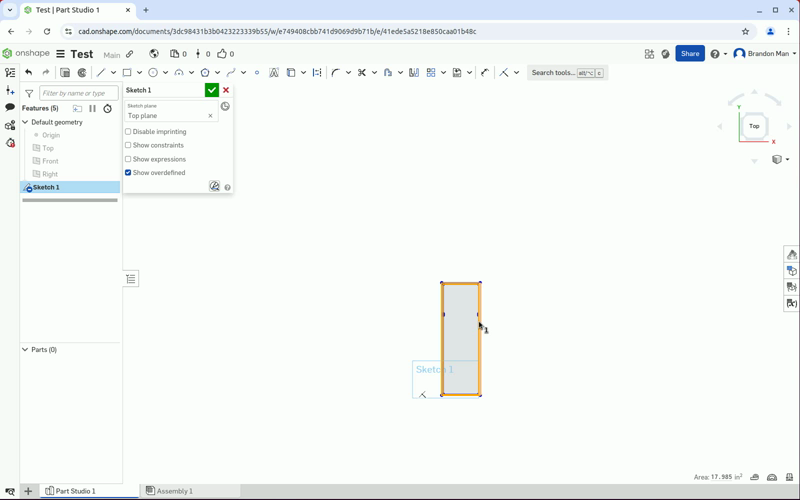
mouse_move(73, 352)
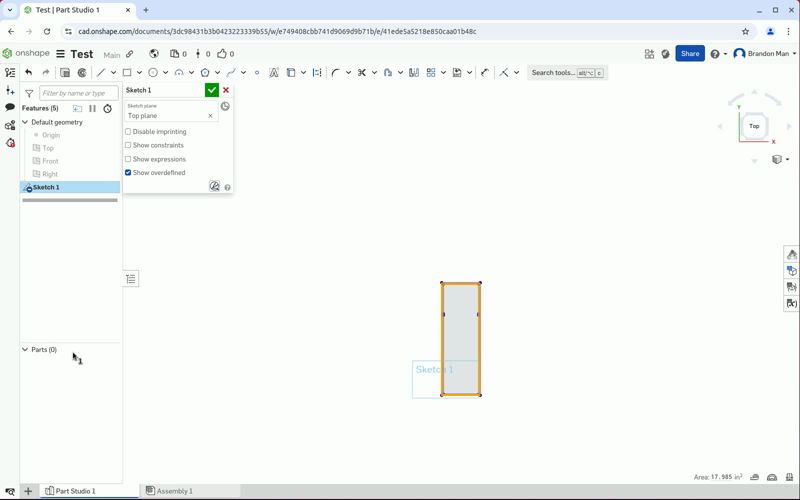
key(shift+y)
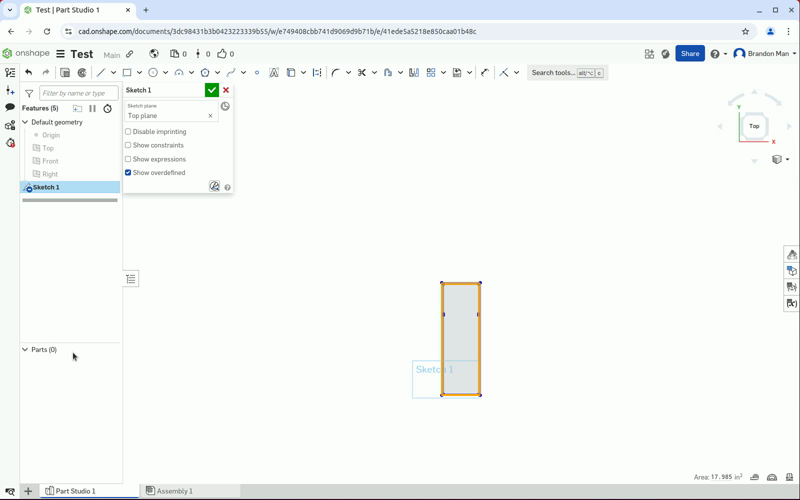
key(shift+e)
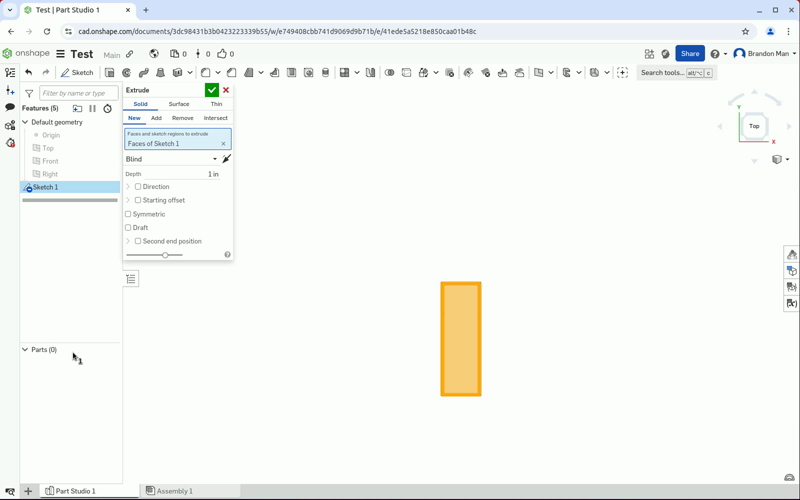
mouse_move(143, 106)
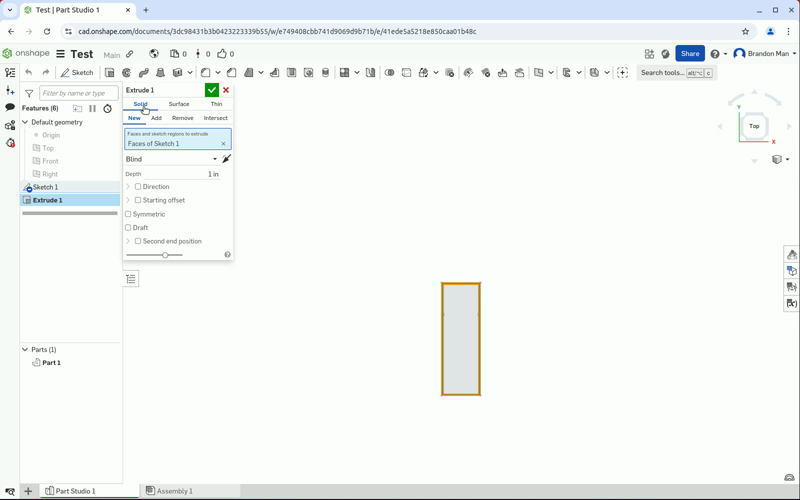
click(143, 106)
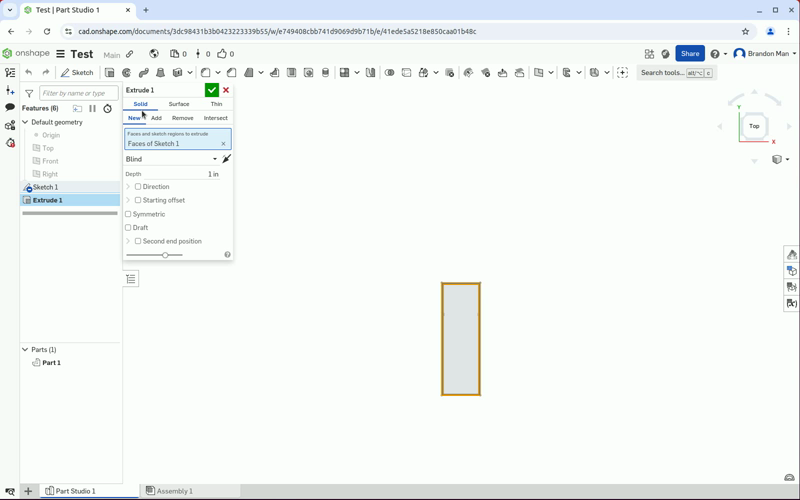
mouse_move(137, 120)
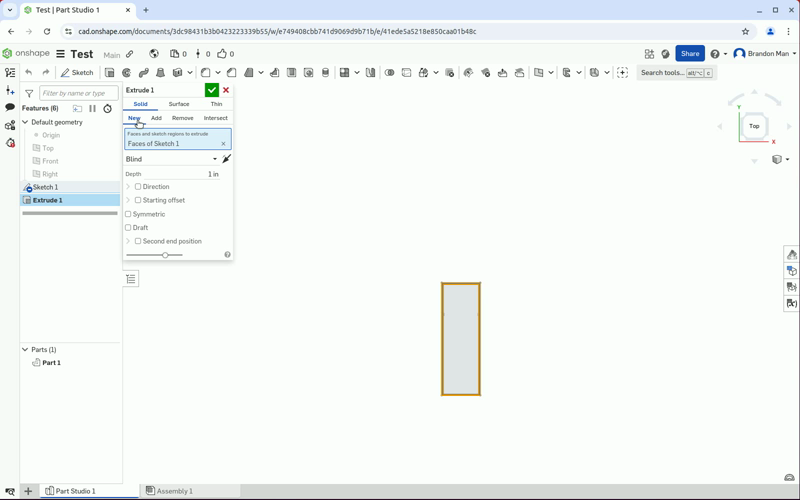
click(137, 120)
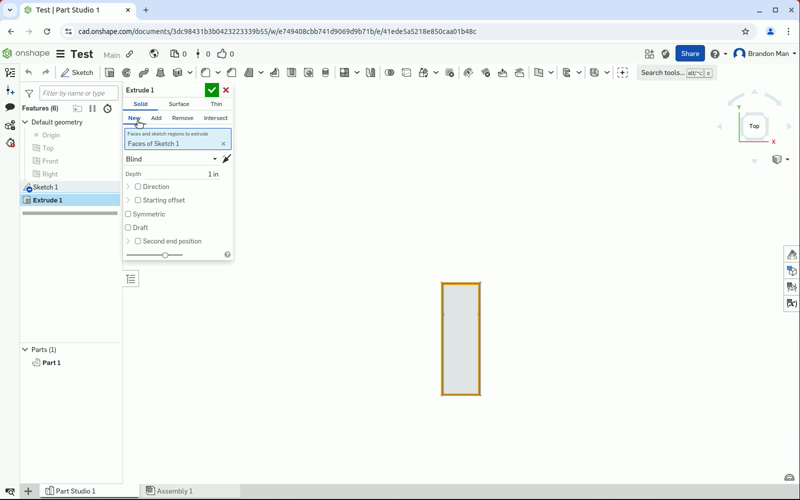
key(tab, 4)
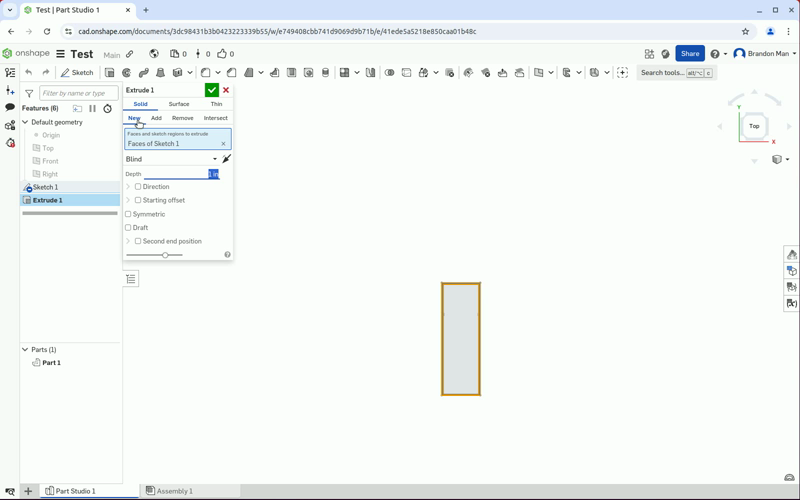
text(4.574)
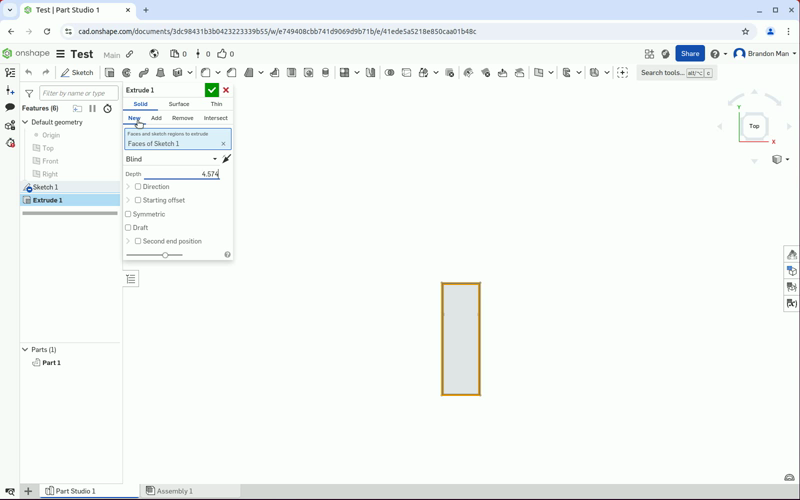
key(enter)
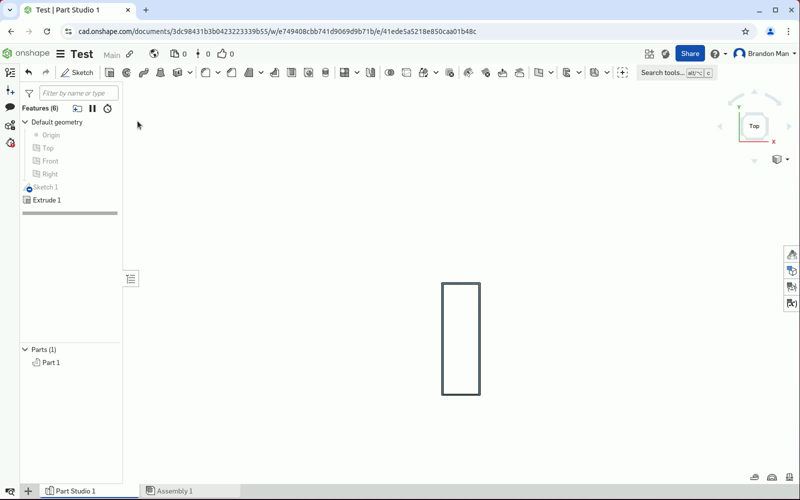
key(shift+h)
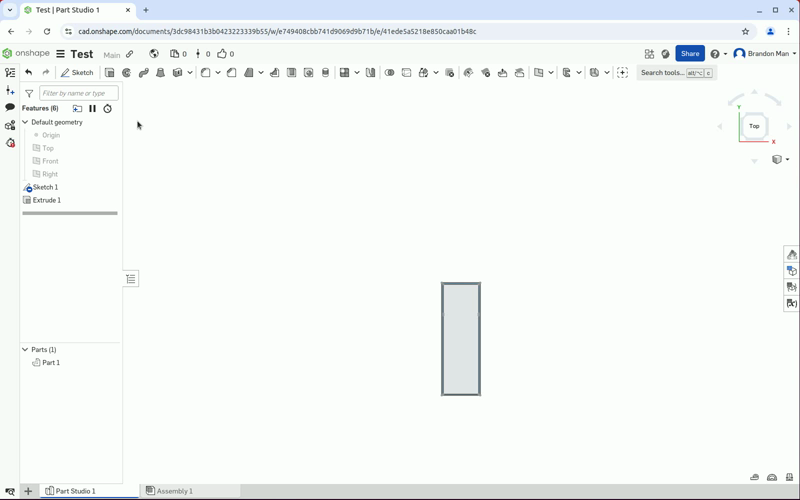
key(shift+h)
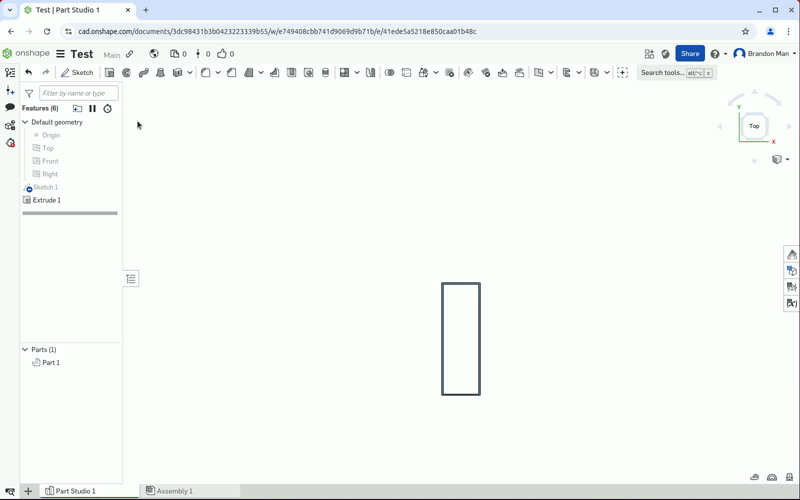
mouse_move(73, 189)
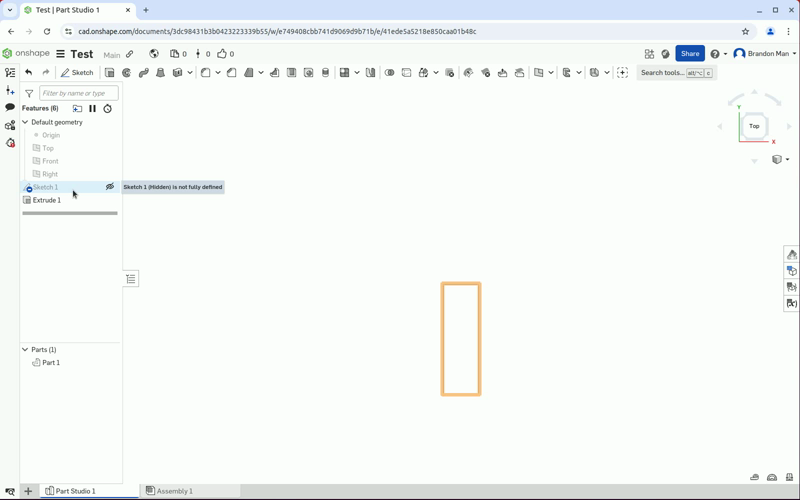
click(73, 189)
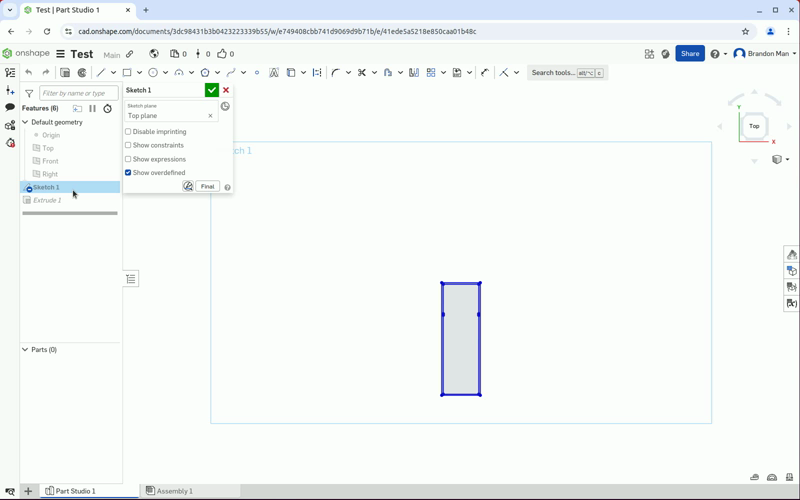
mouse_move(229, 92)
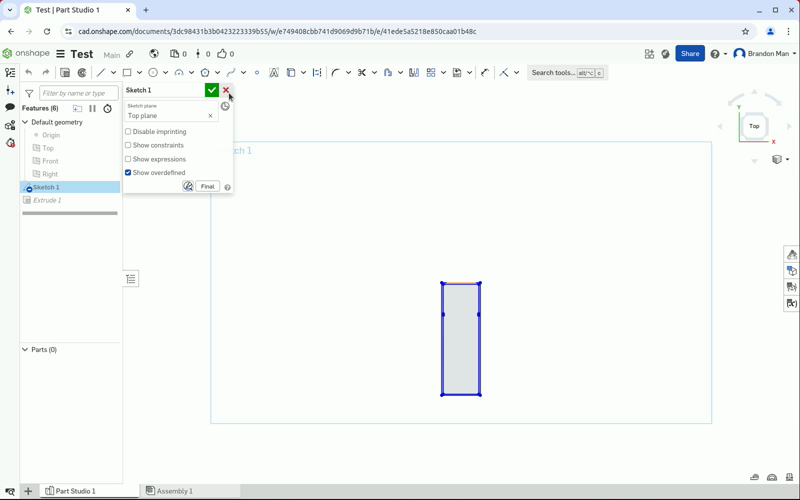
click(229, 92)
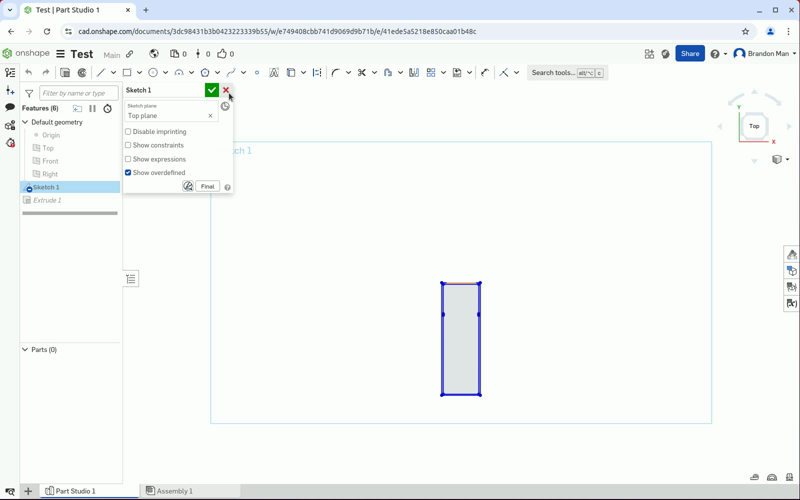
key(shift+s)
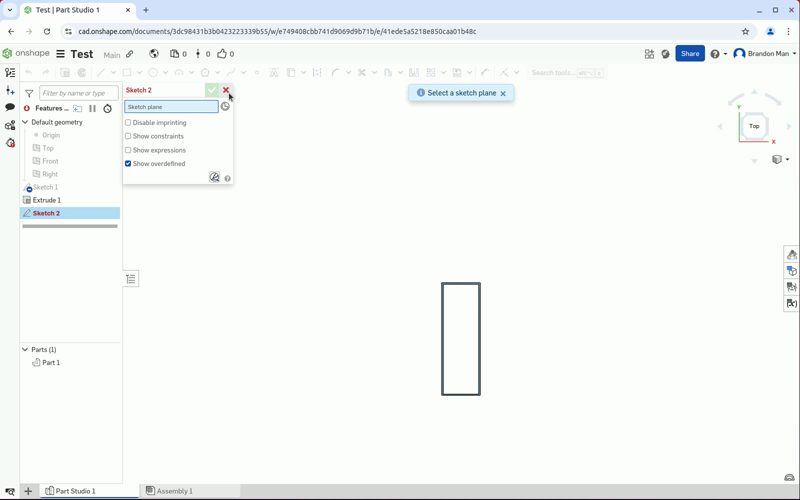
mouse_move(73, 150)
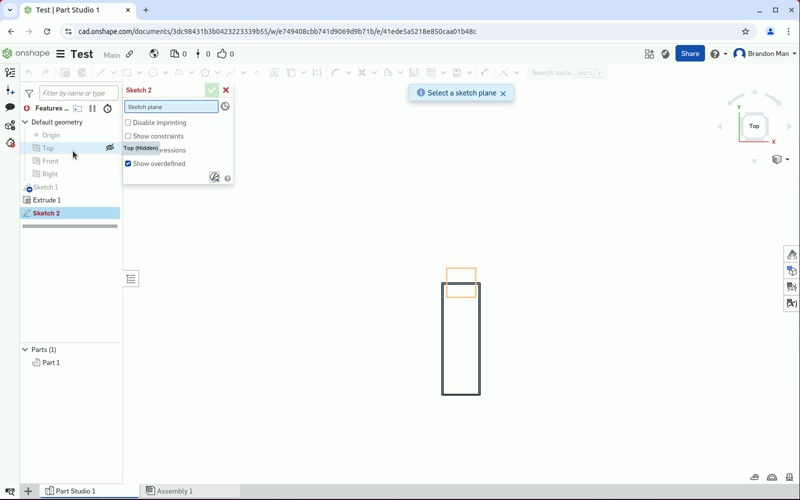
click(73, 150)
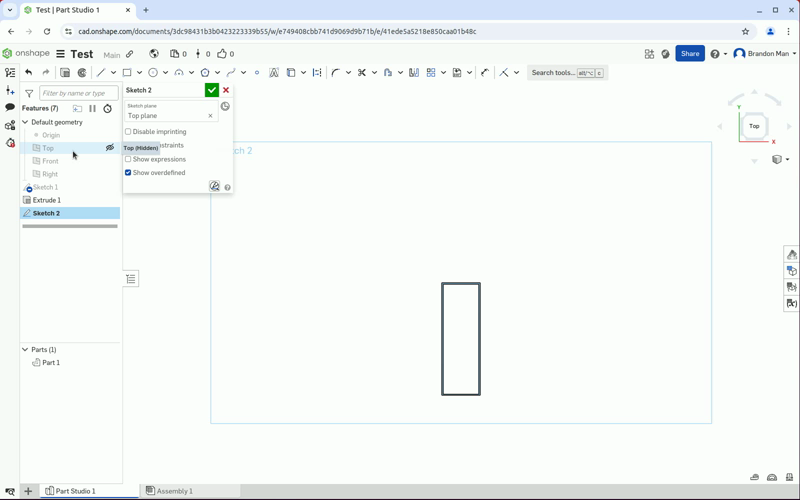
mouse_move(73, 352)
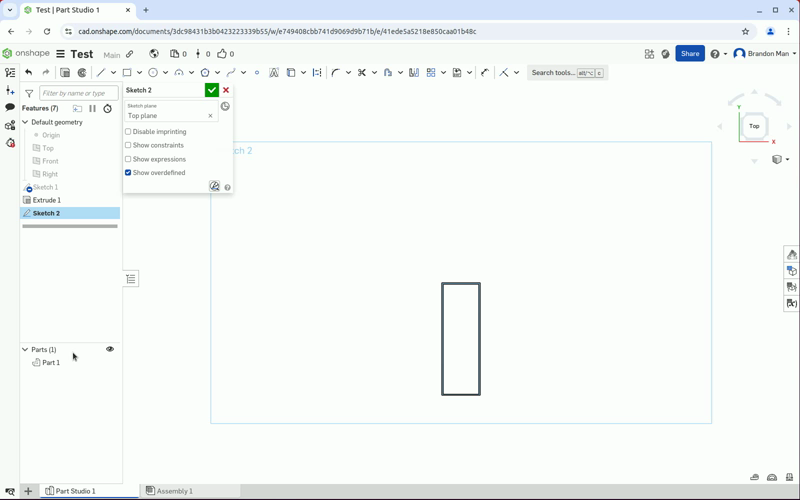
key(y)
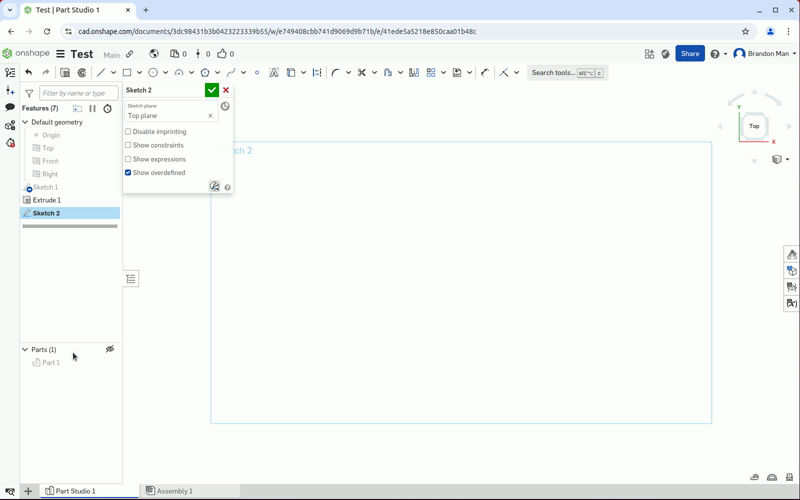
key(l)
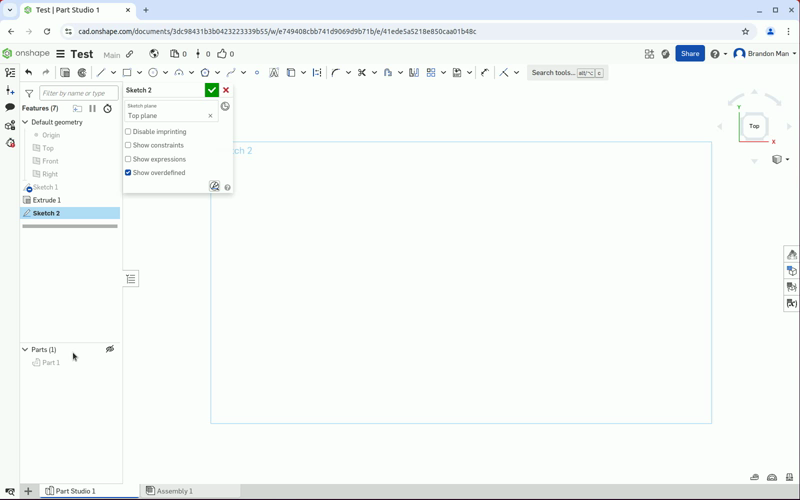
key_down(shift)
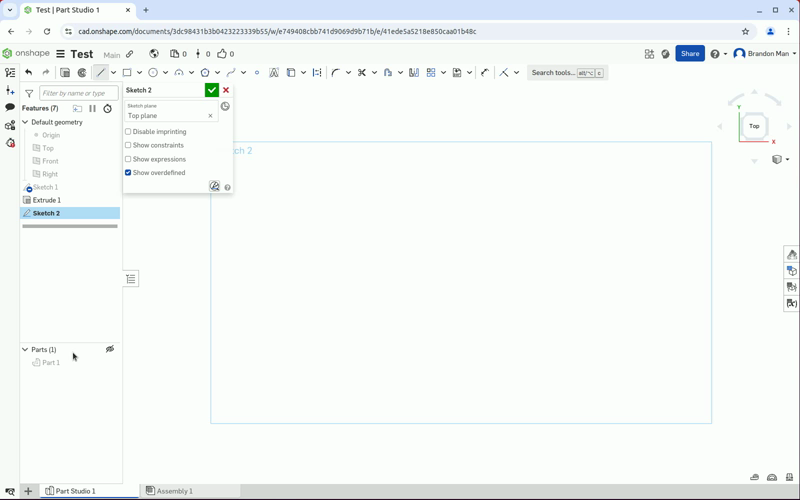
mouse_move(443, 315)
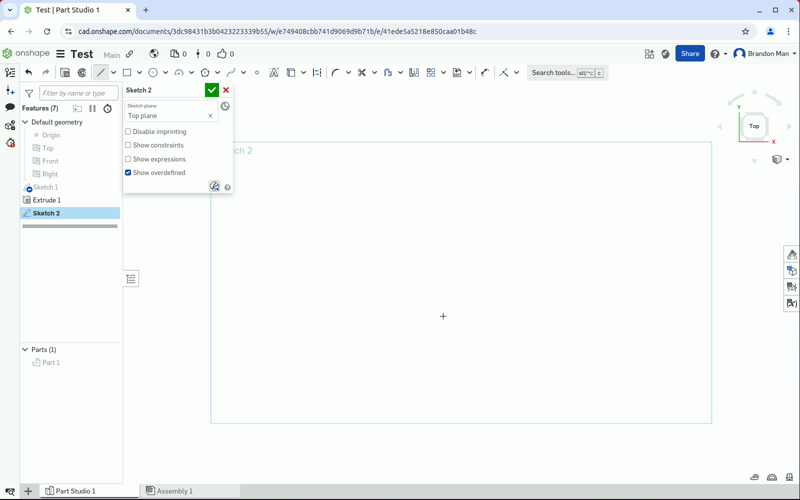
click(443, 315)
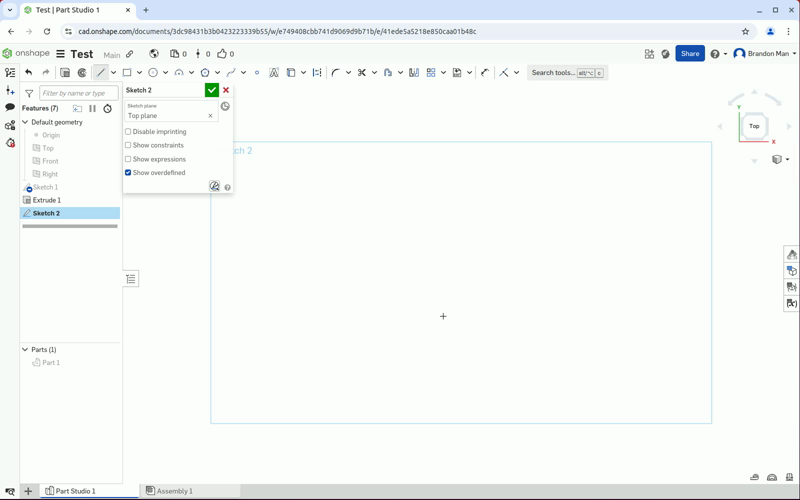
key_up(shift)
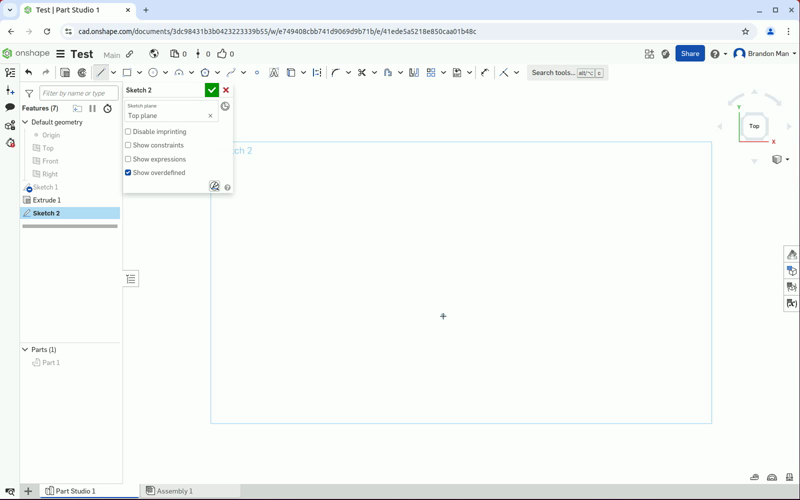
key_down(shift)
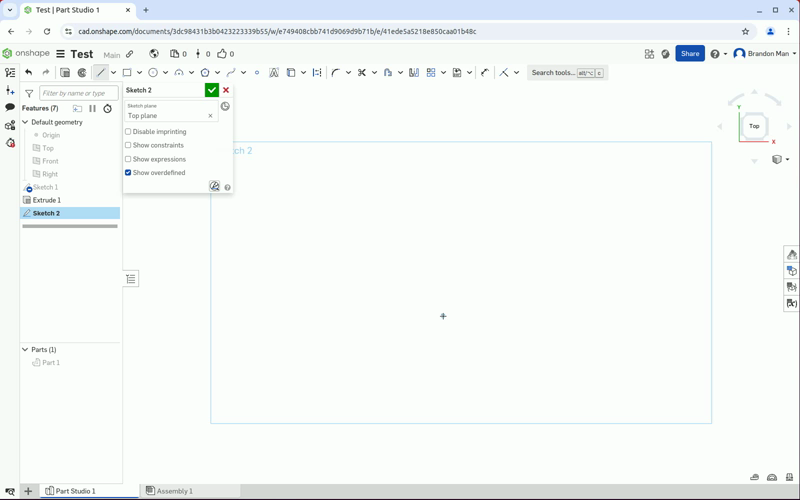
mouse_move(473, 315)
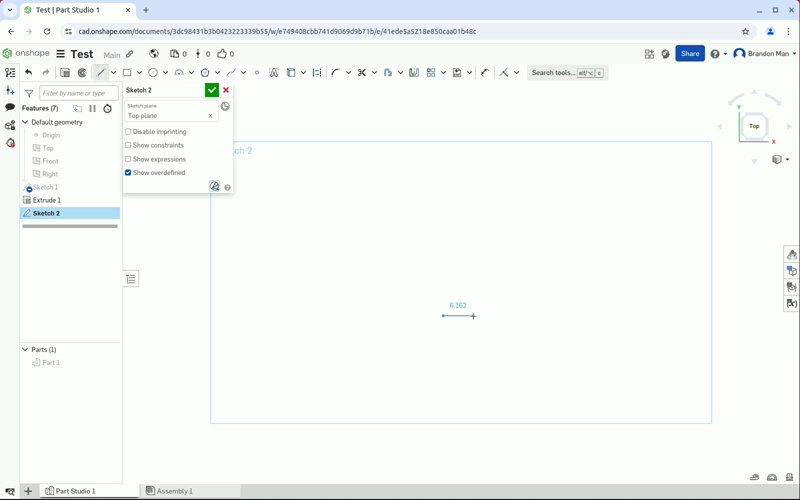
mouse_move(479, 315)
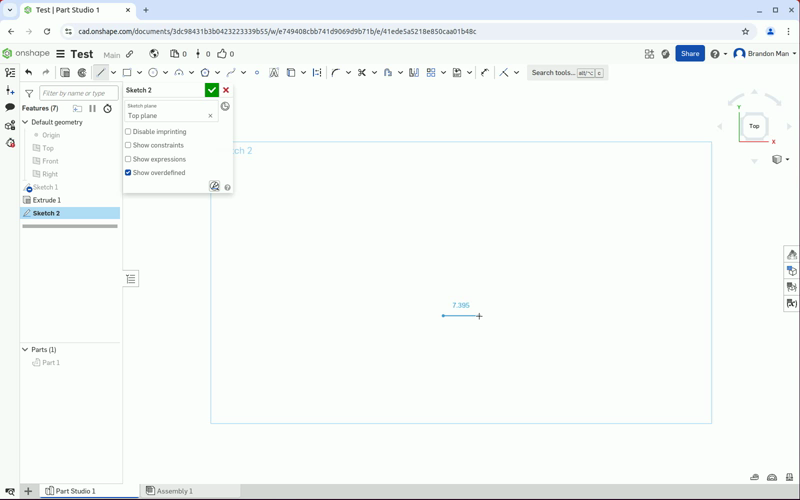
click(479, 315)
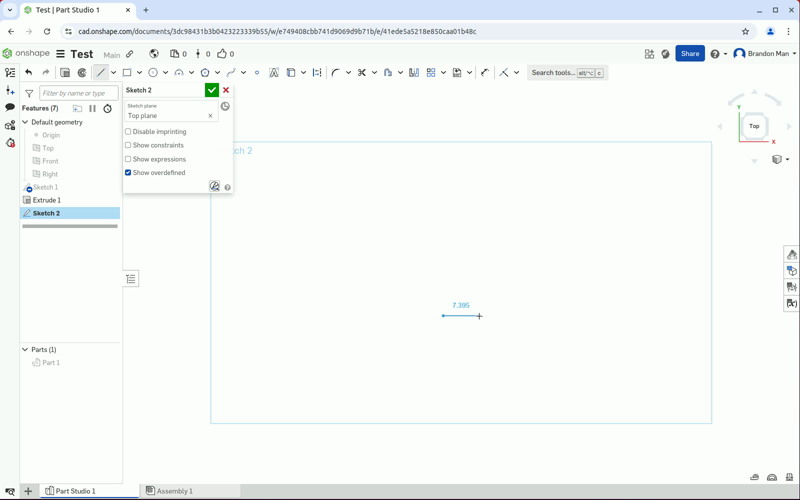
key_up(shift)
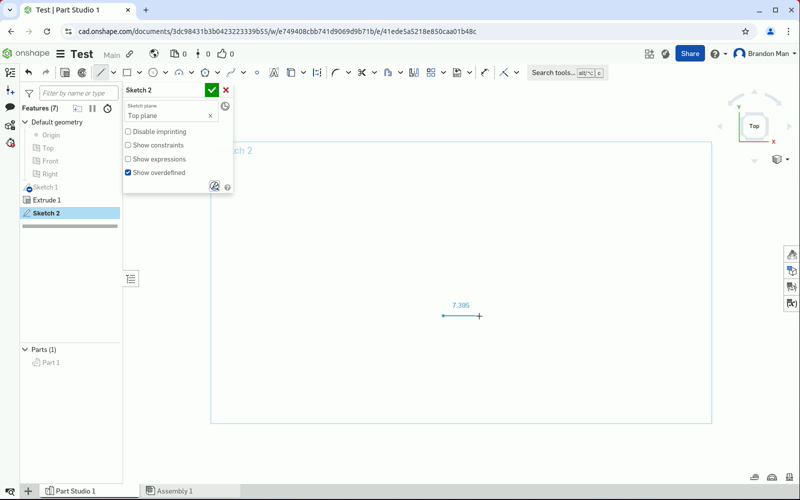
key_down(shift)
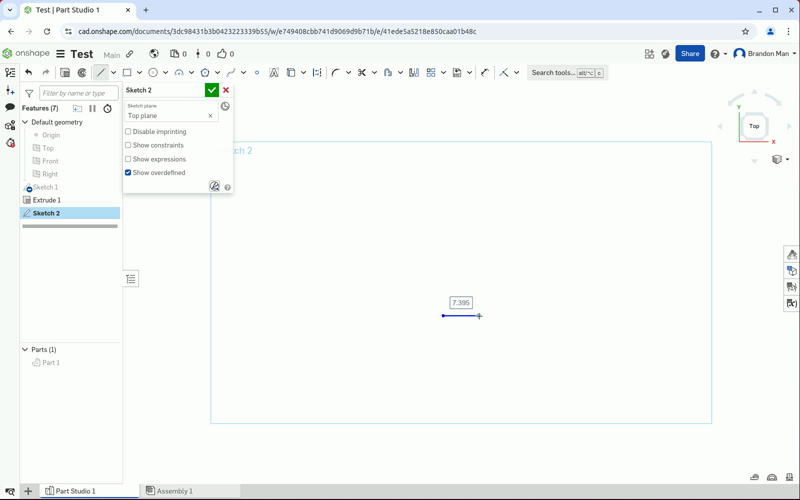
mouse_move(509, 315)
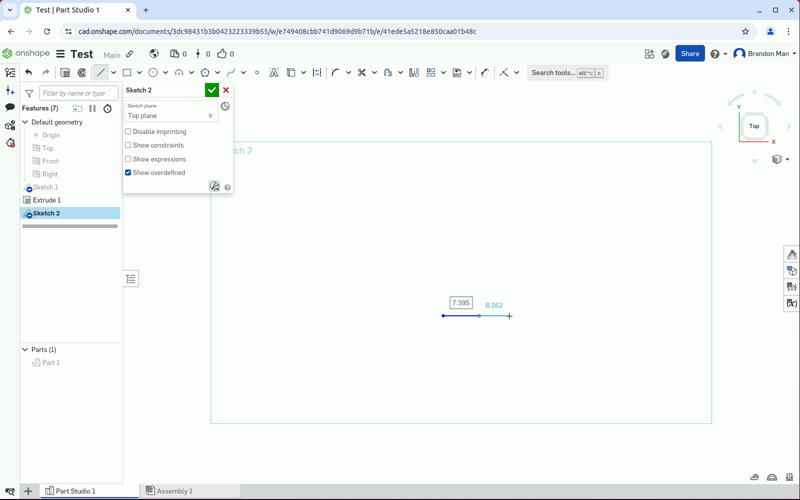
mouse_move(479, 314)
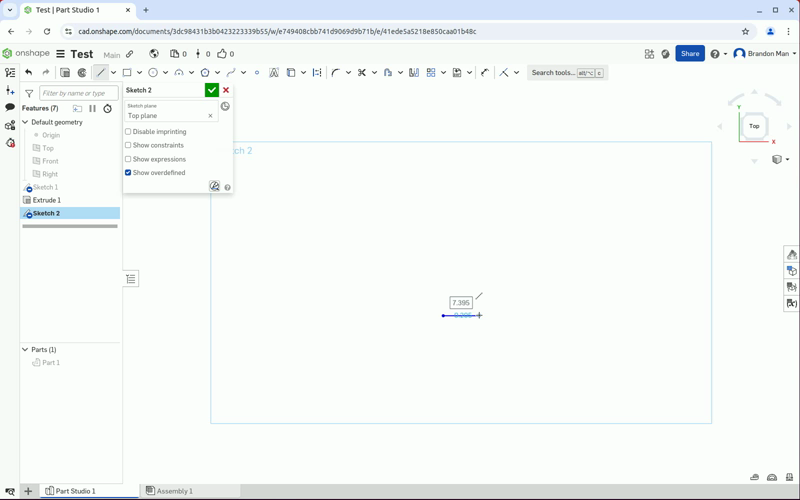
scroll(6)
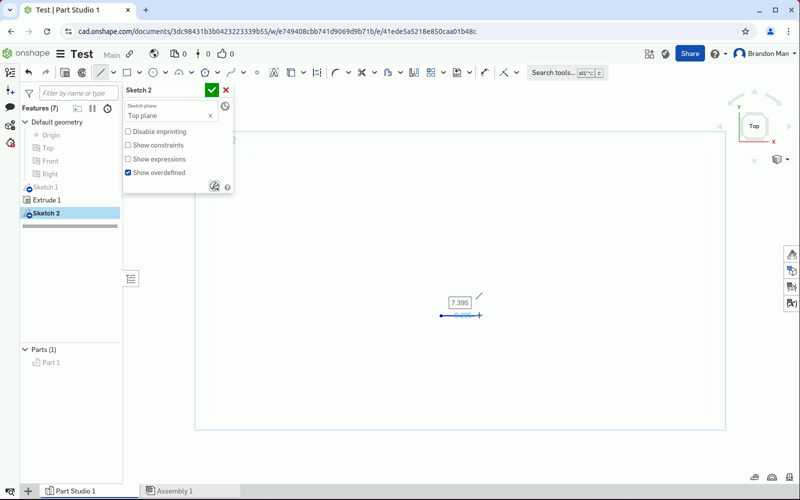
scroll(6)
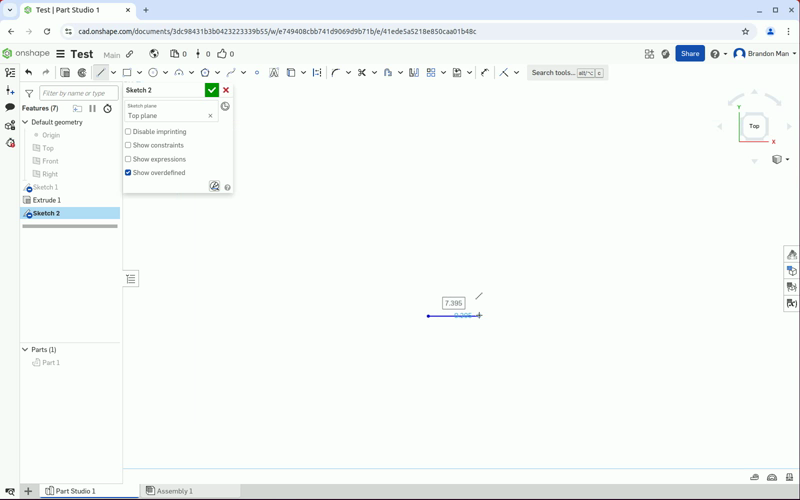
scroll(6)
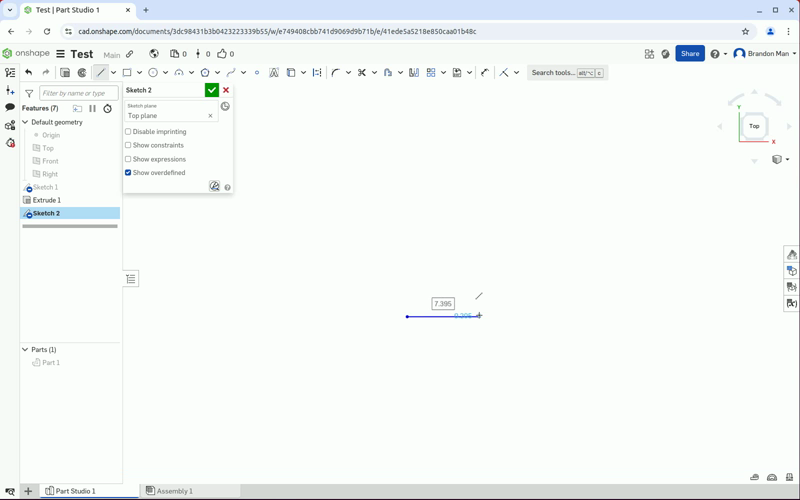
scroll(6)
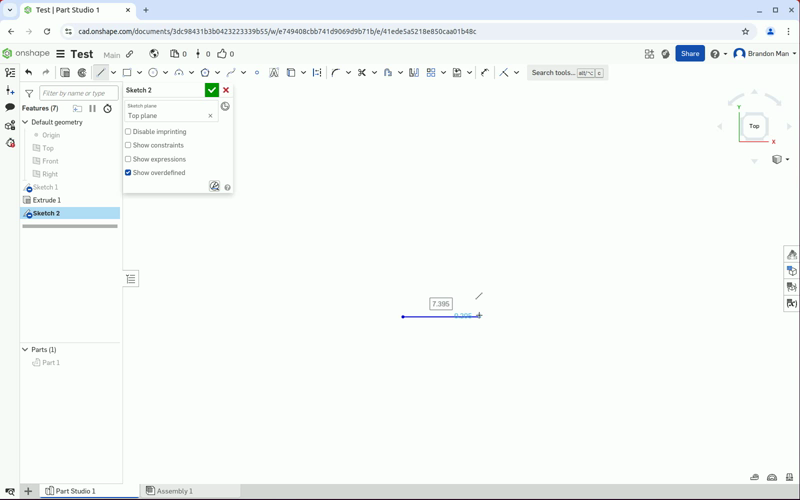
scroll(6)
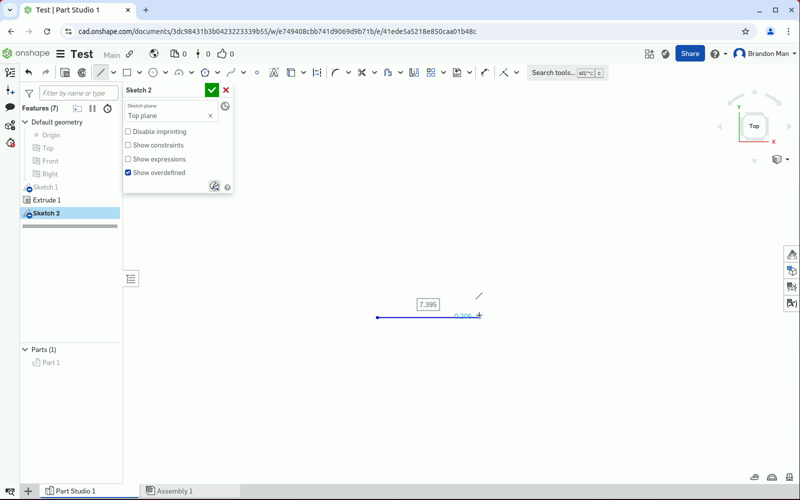
scroll(6)
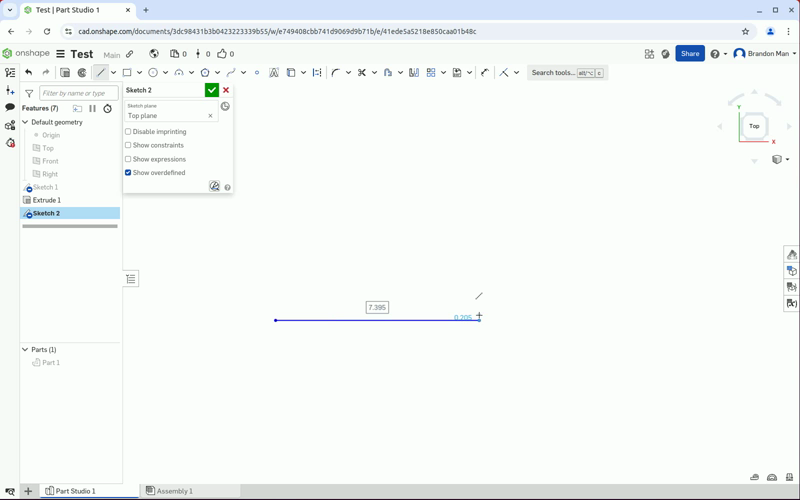
scroll(6)
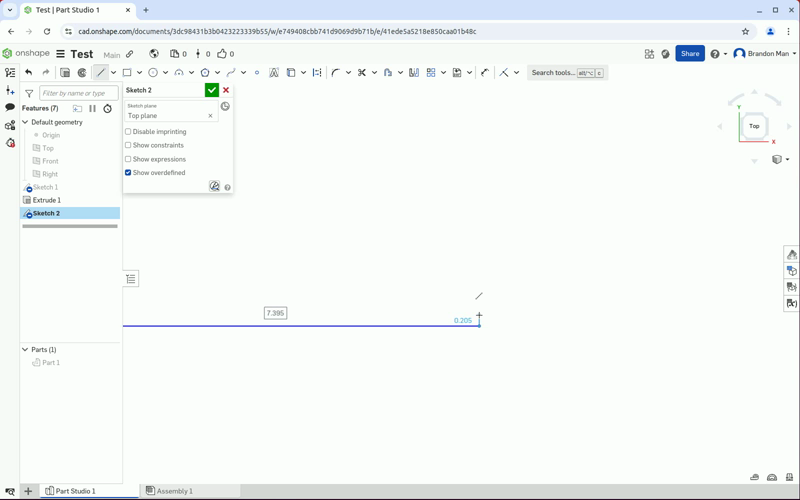
click(479, 314)
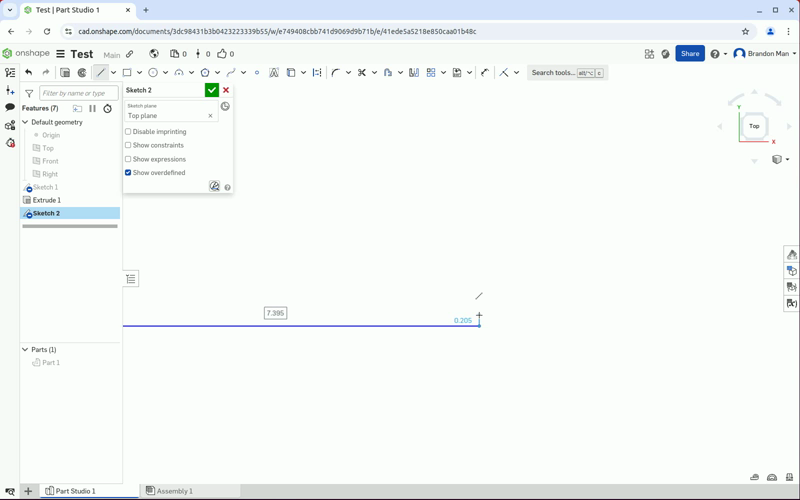
scroll(-6)
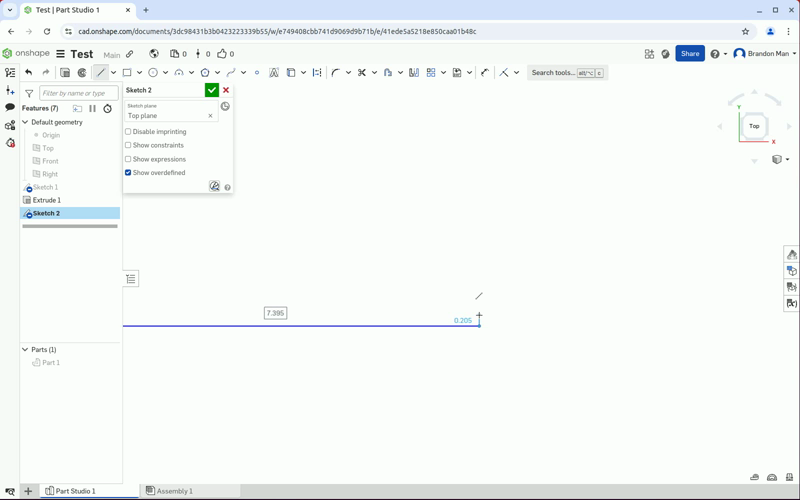
scroll(-6)
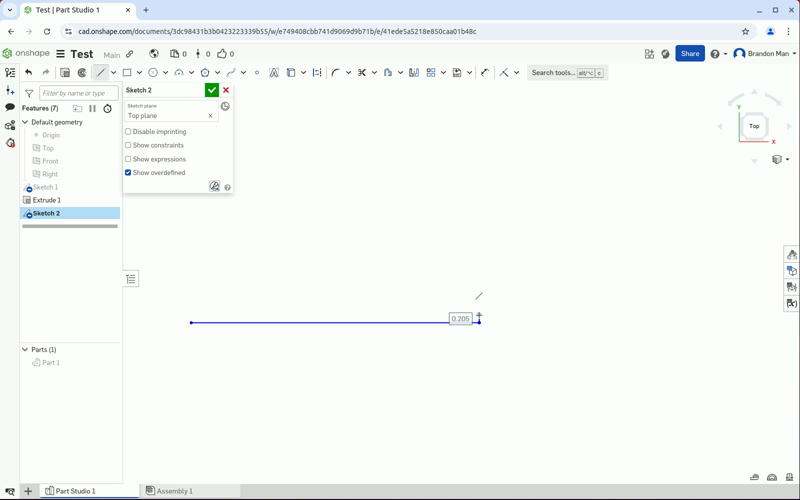
scroll(-6)
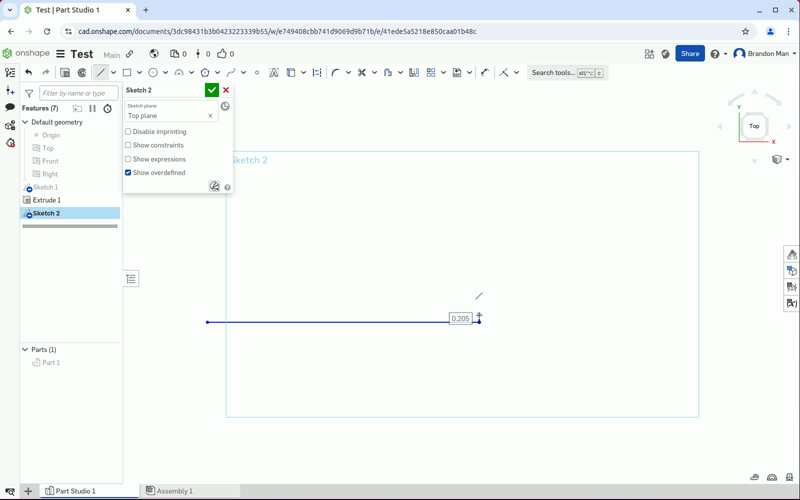
scroll(-6)
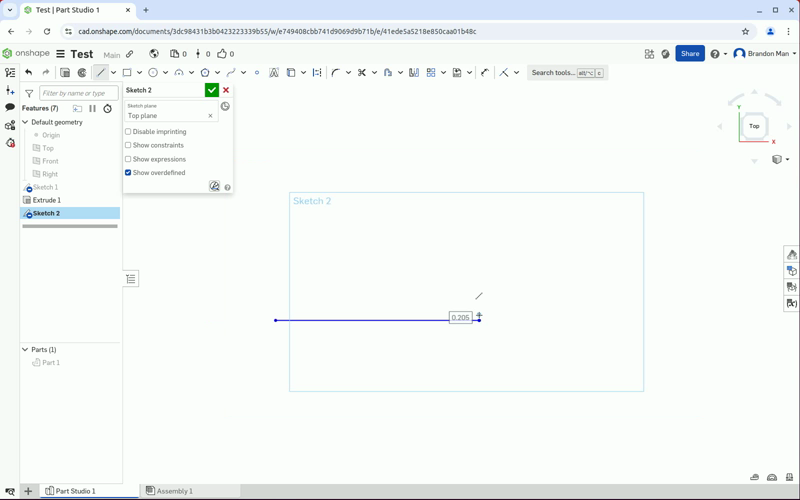
scroll(-6)
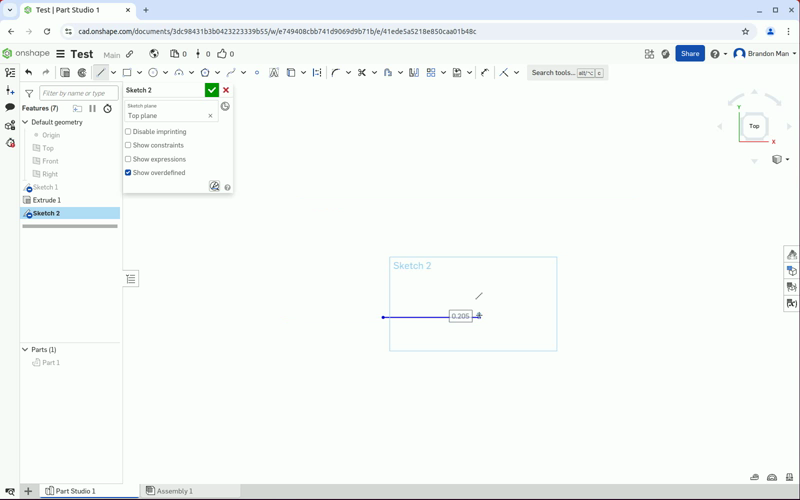
scroll(-6)
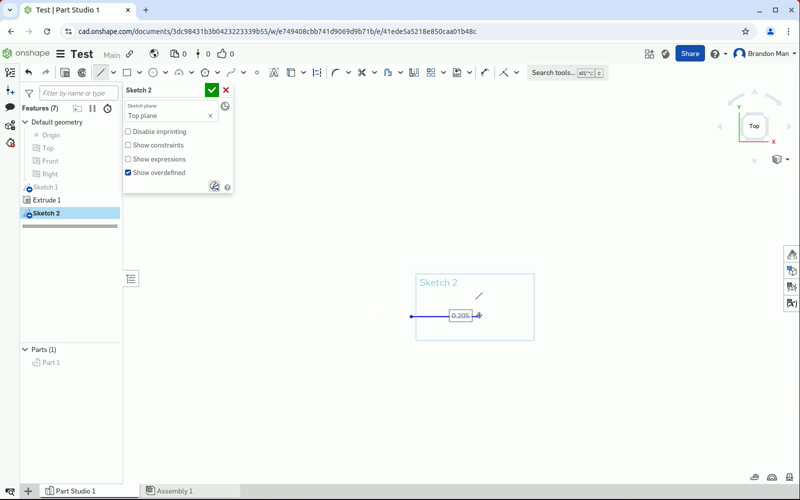
scroll(-6)
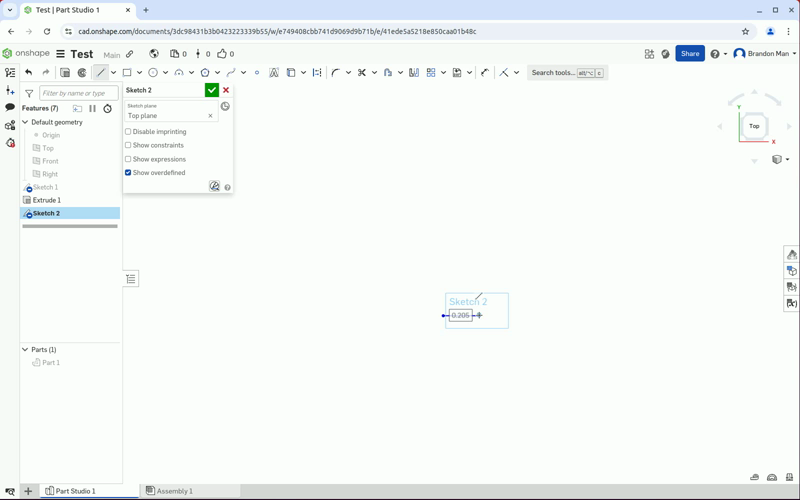
key_up(shift)
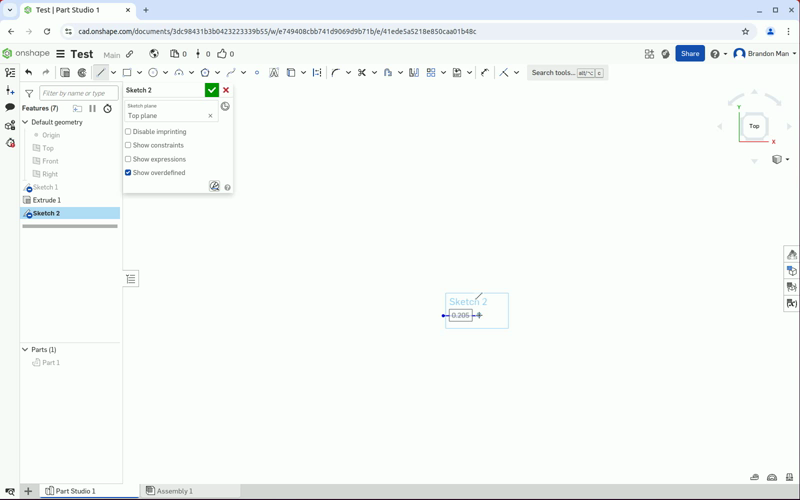
key_down(shift)
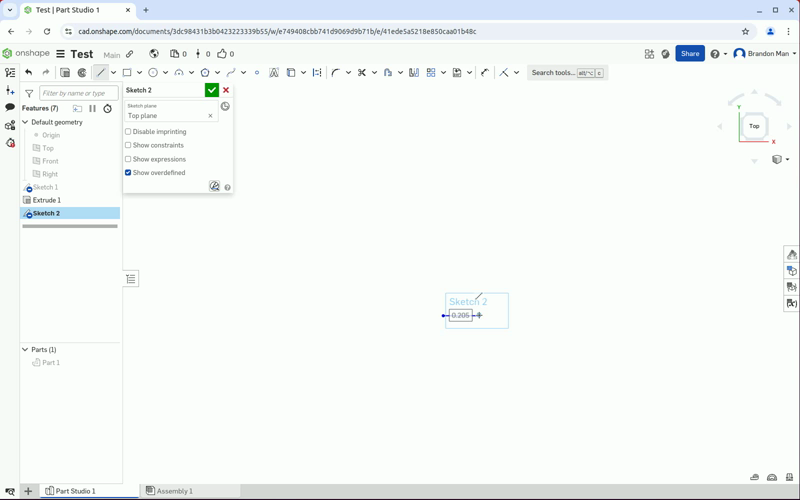
mouse_move(509, 314)
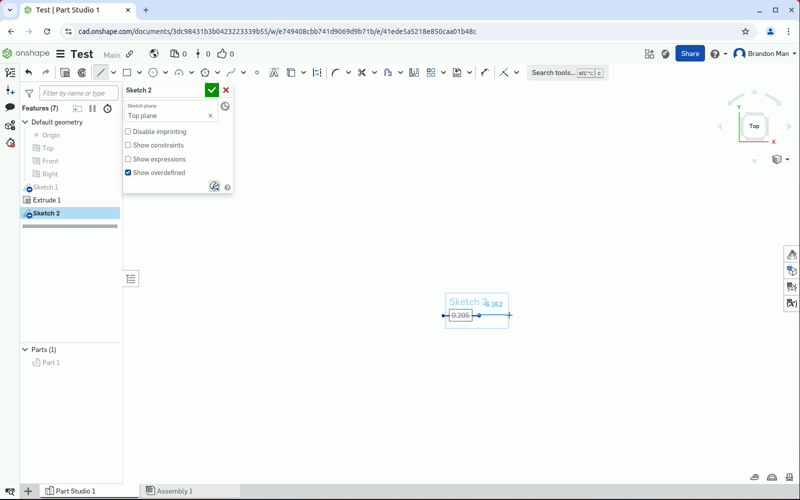
mouse_move(443, 314)
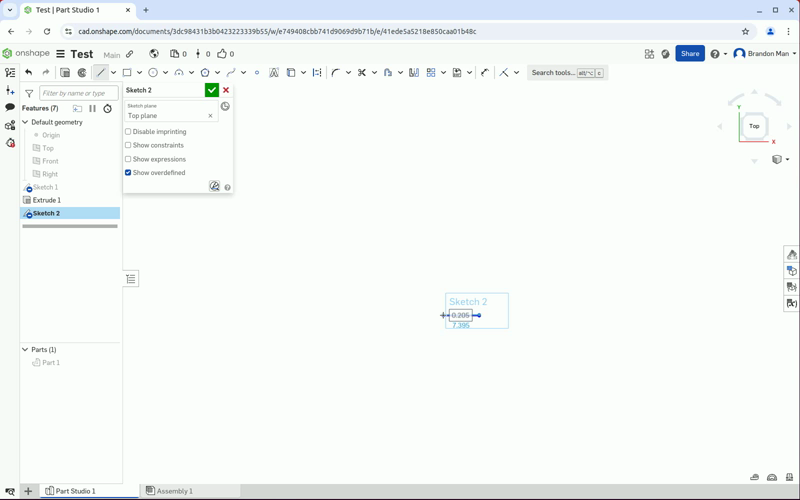
scroll(6)
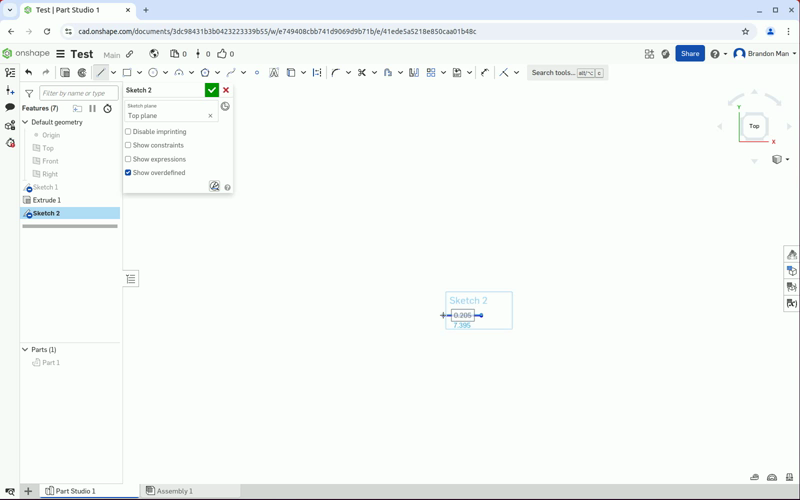
scroll(6)
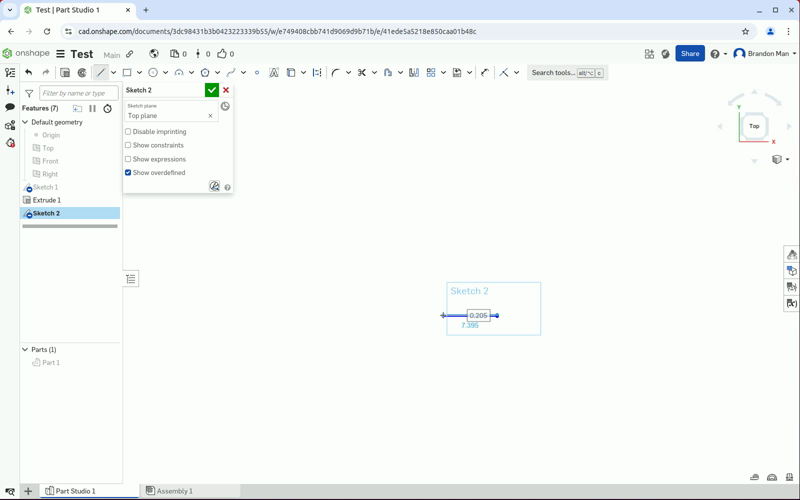
scroll(6)
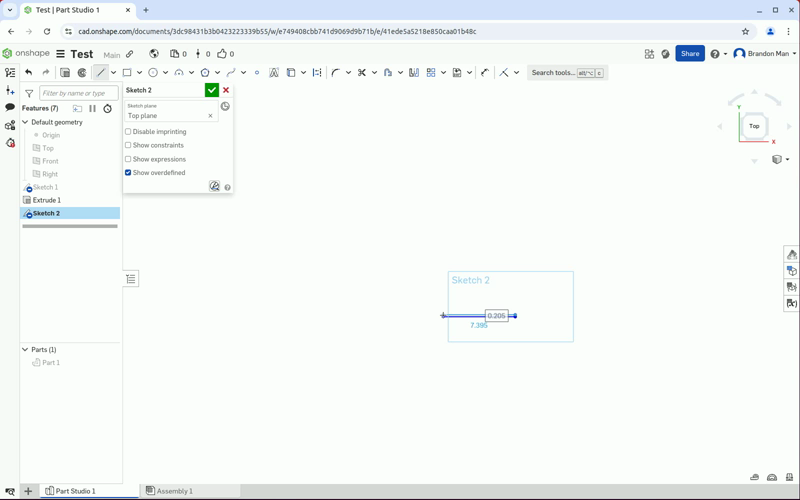
scroll(6)
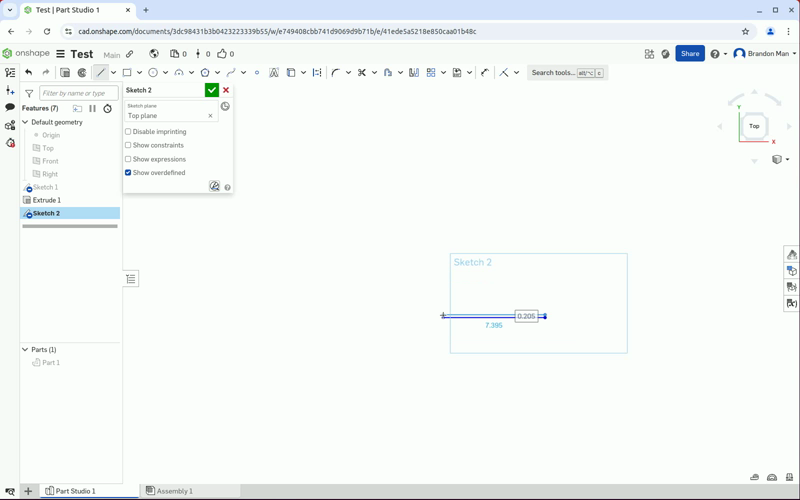
scroll(6)
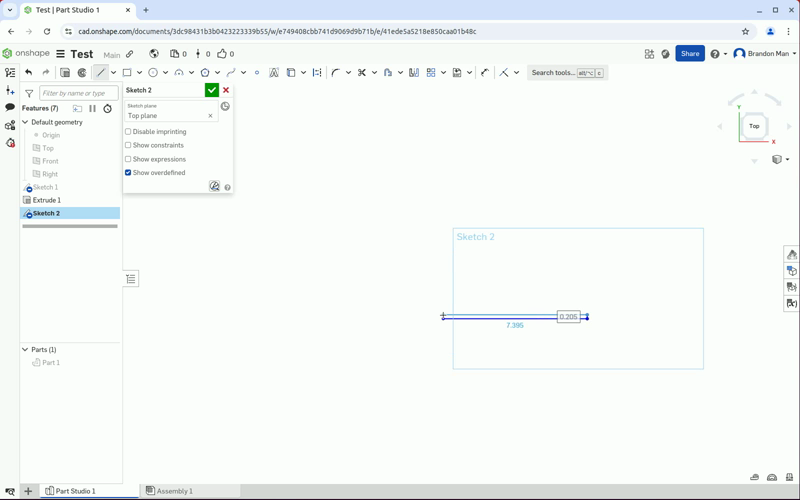
scroll(6)
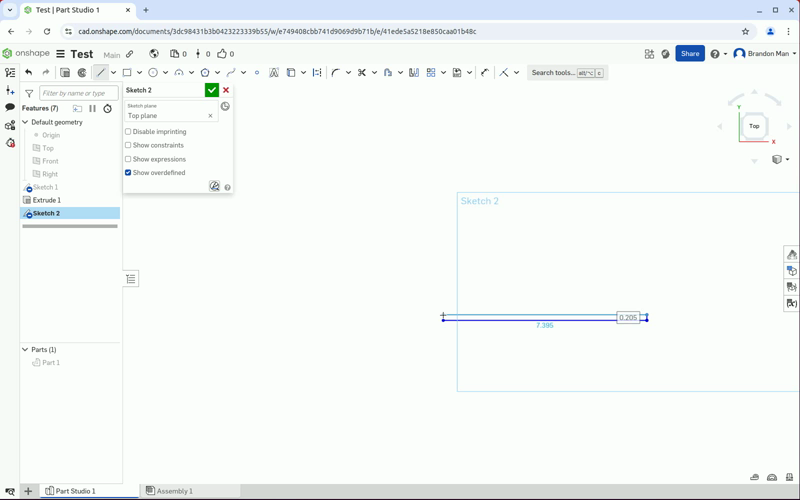
scroll(6)
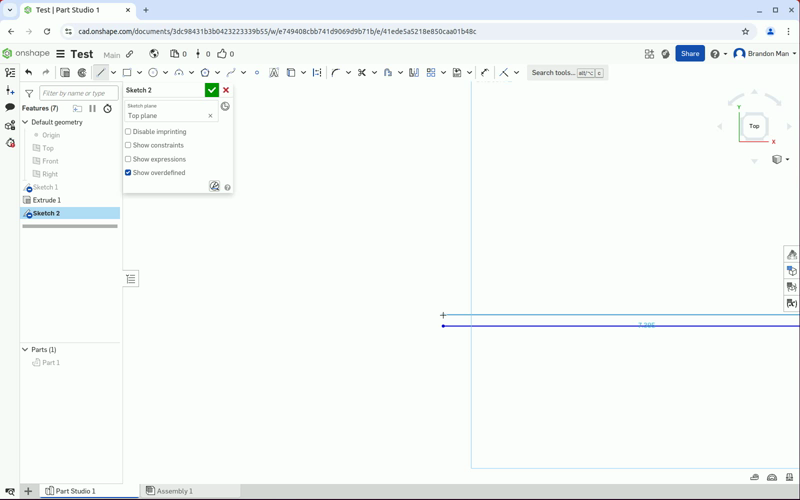
click(443, 314)
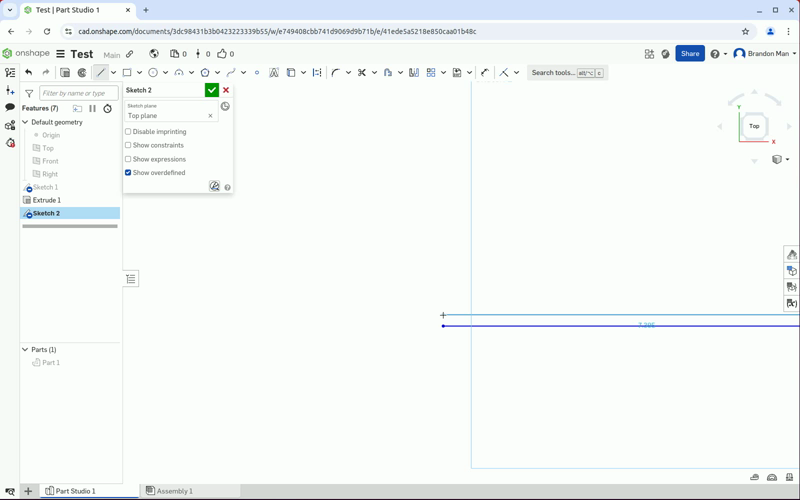
scroll(-6)
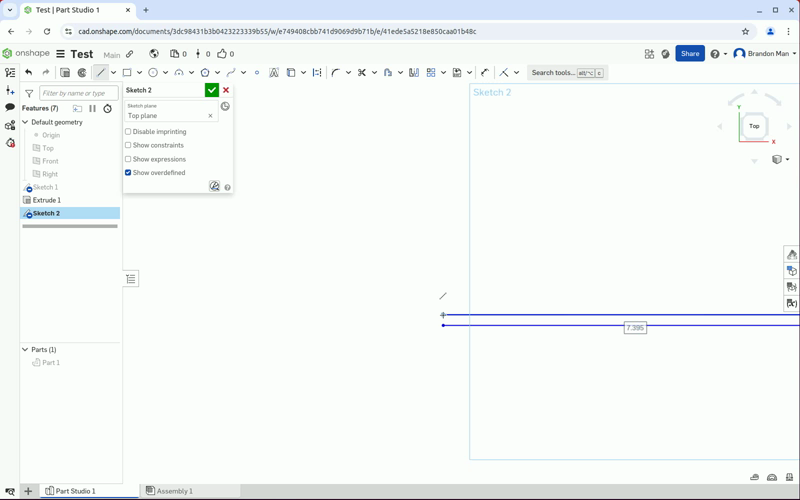
scroll(-6)
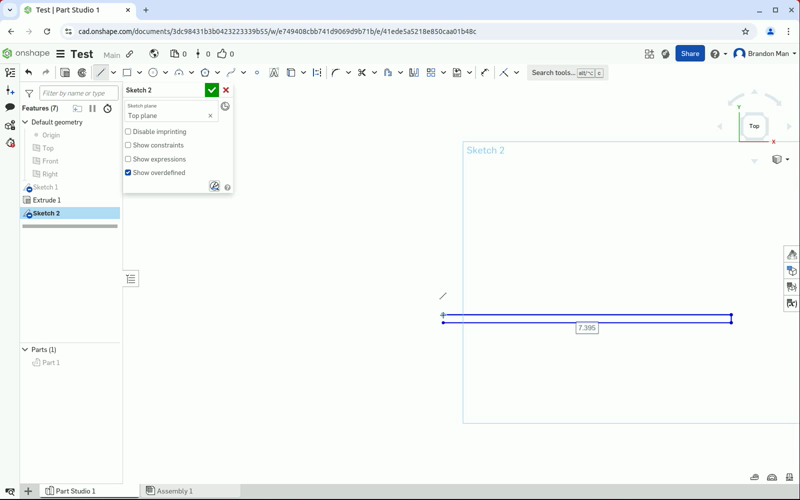
scroll(-6)
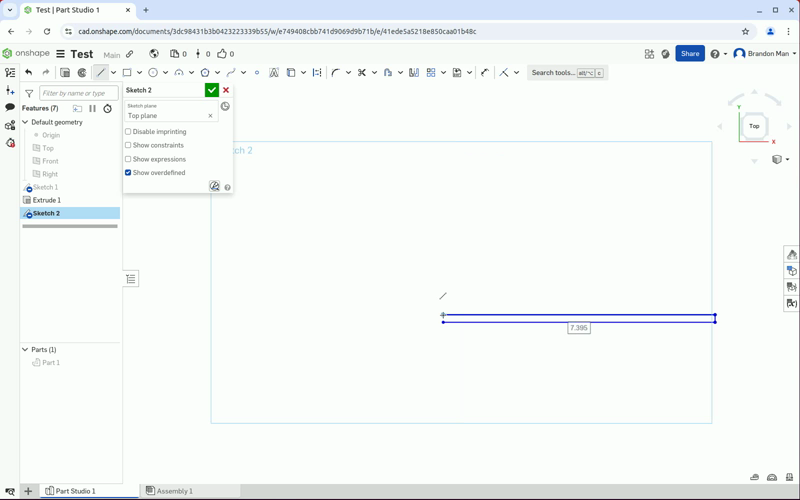
scroll(-6)
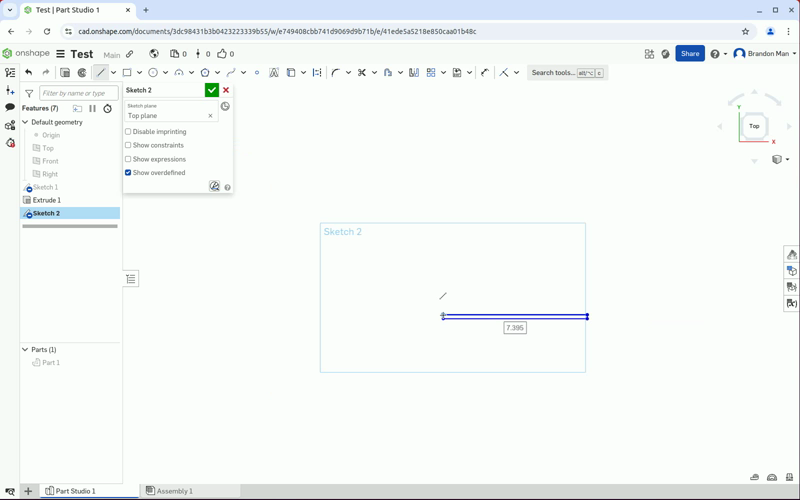
scroll(-6)
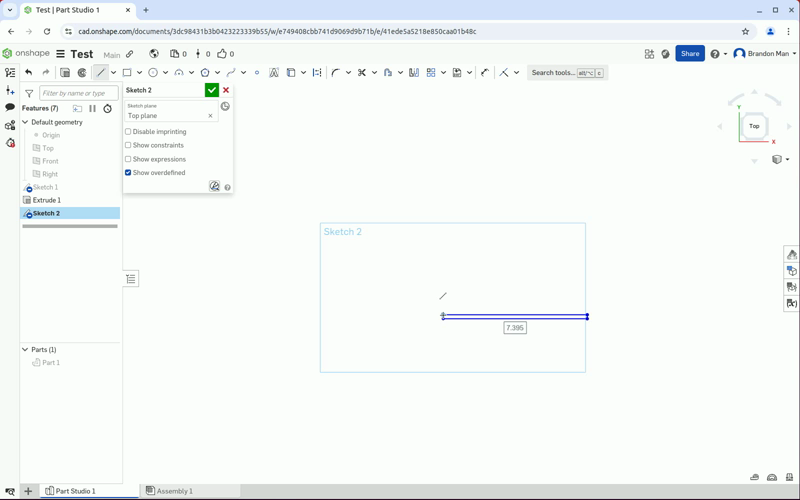
scroll(-6)
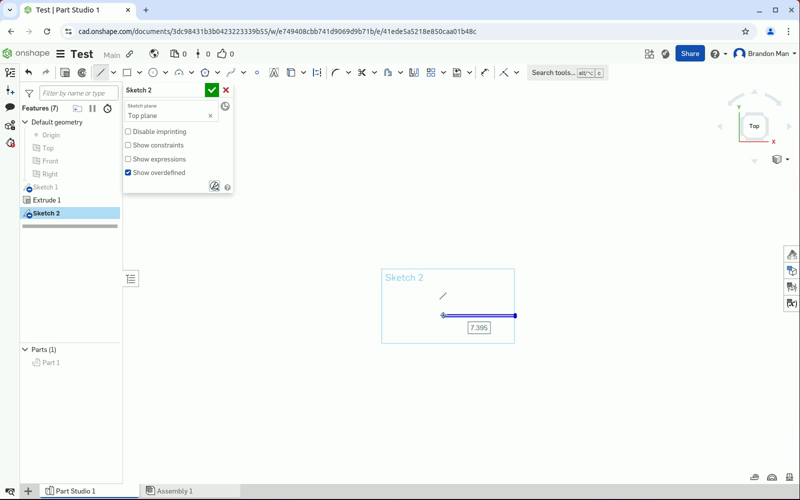
scroll(-6)
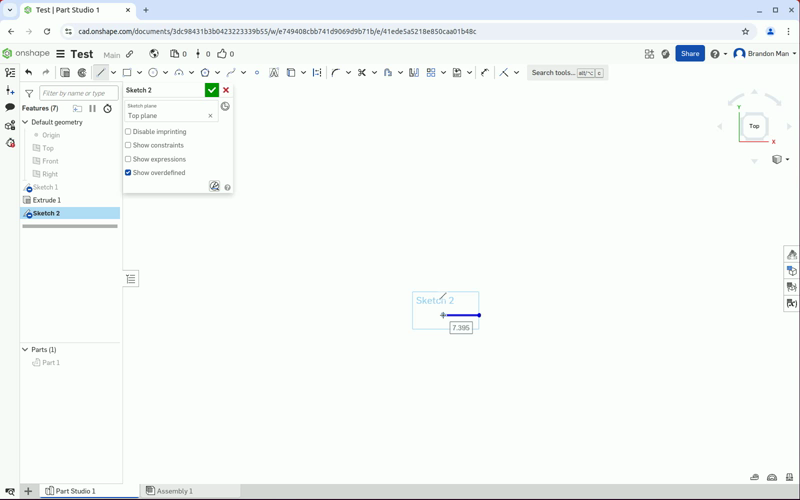
key_up(shift)
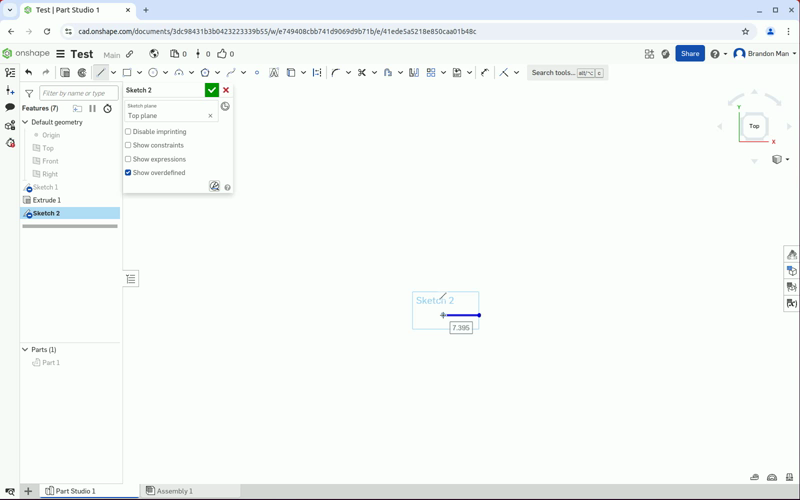
mouse_move(473, 314)
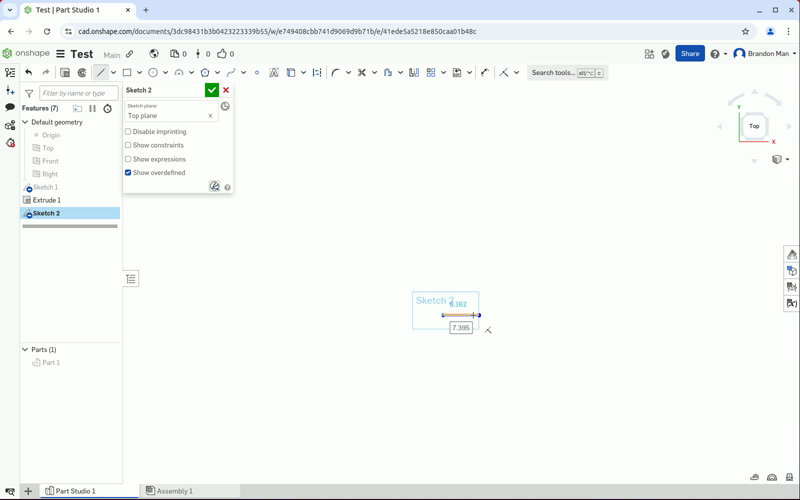
key_down(shift)
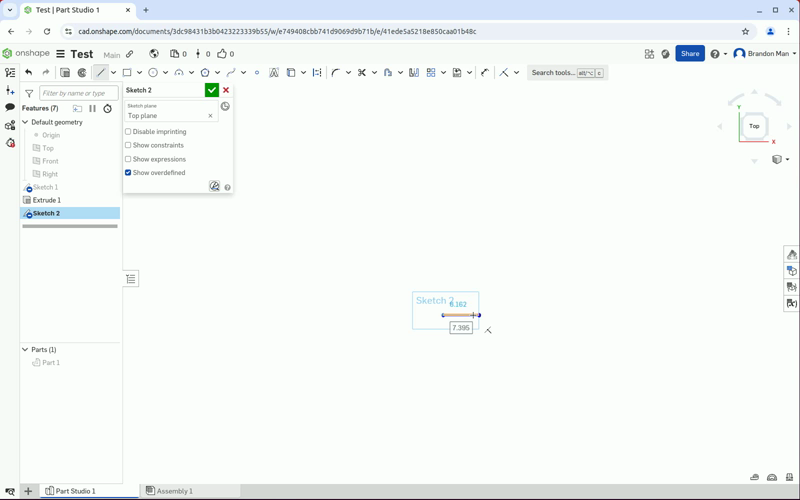
mouse_move(443, 315)
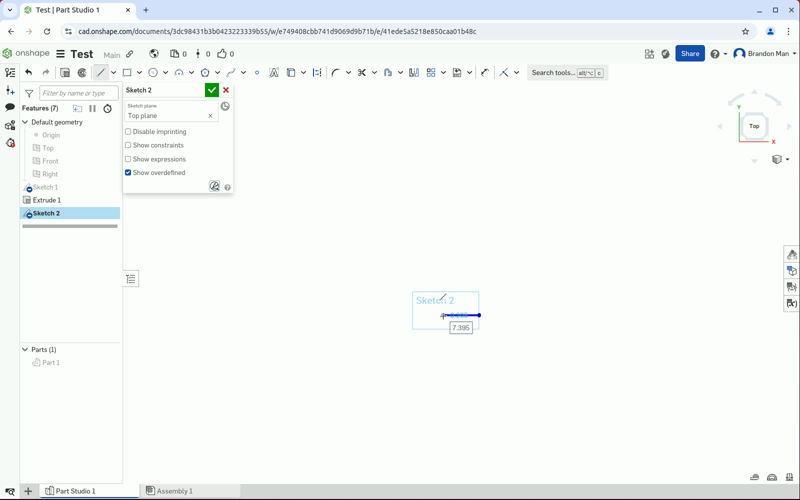
scroll(6)
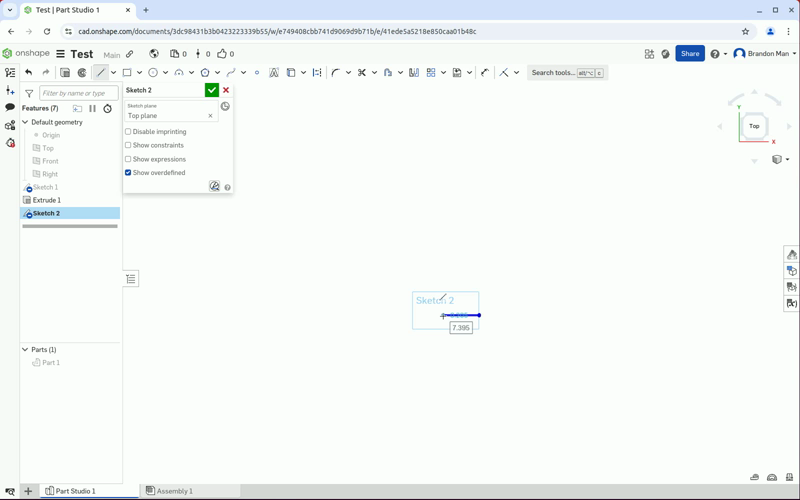
scroll(6)
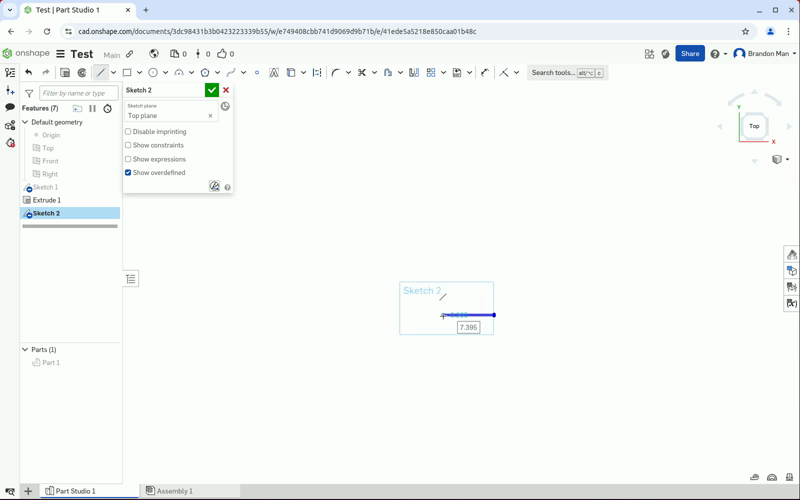
scroll(6)
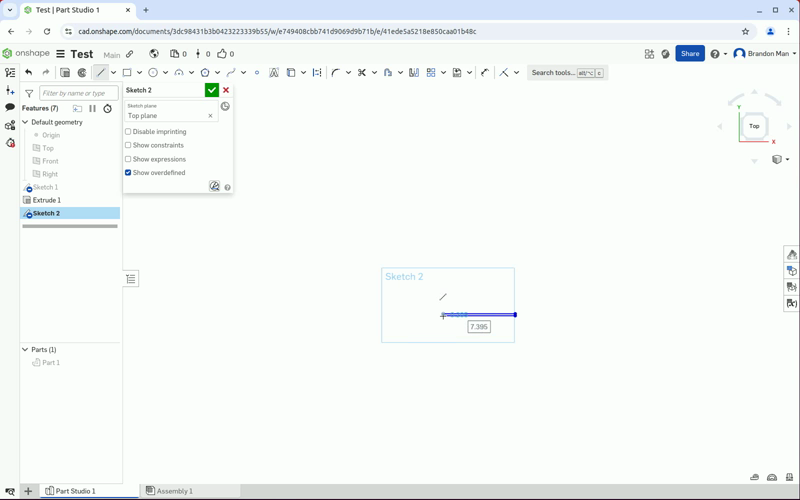
scroll(6)
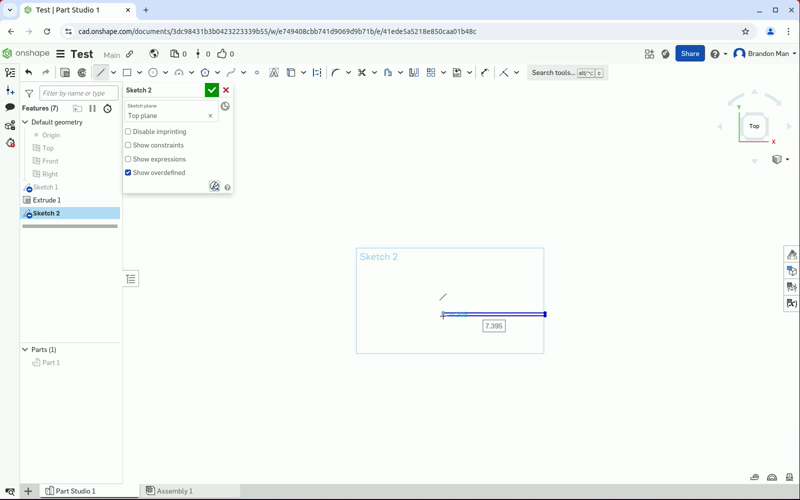
scroll(6)
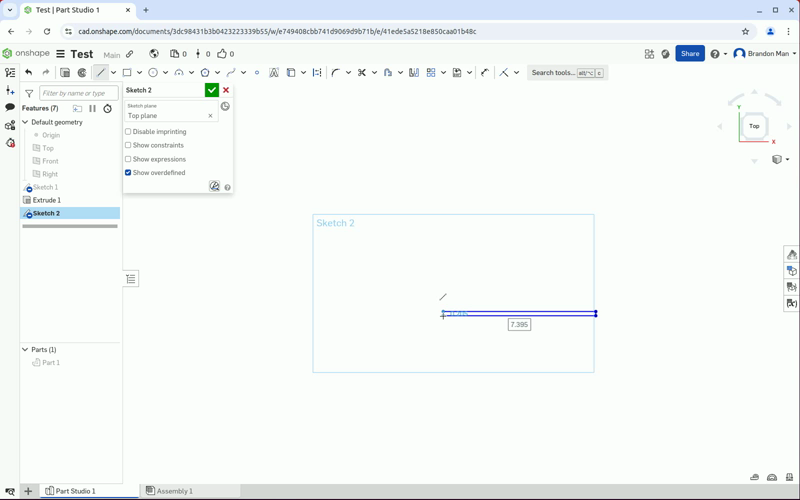
scroll(6)
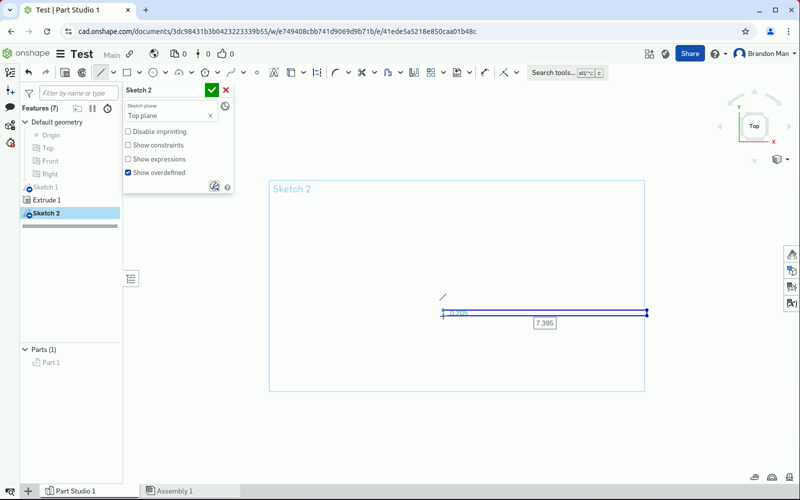
scroll(6)
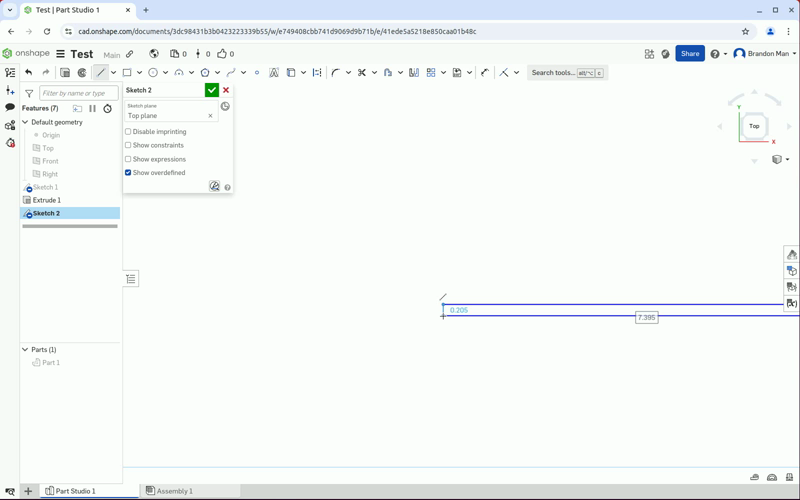
key_up(shift)
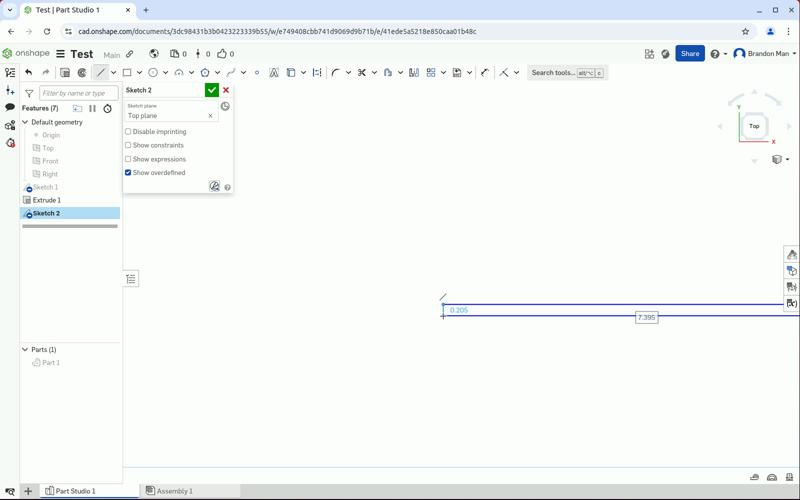
click(443, 315)
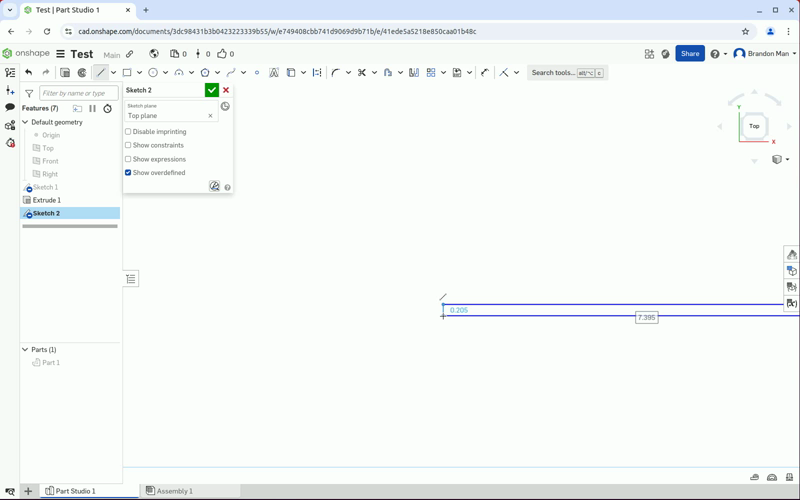
scroll(-6)
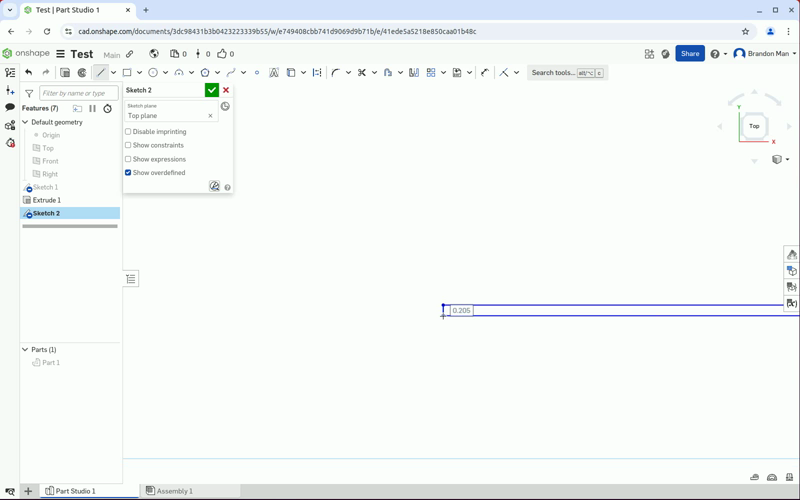
scroll(-6)
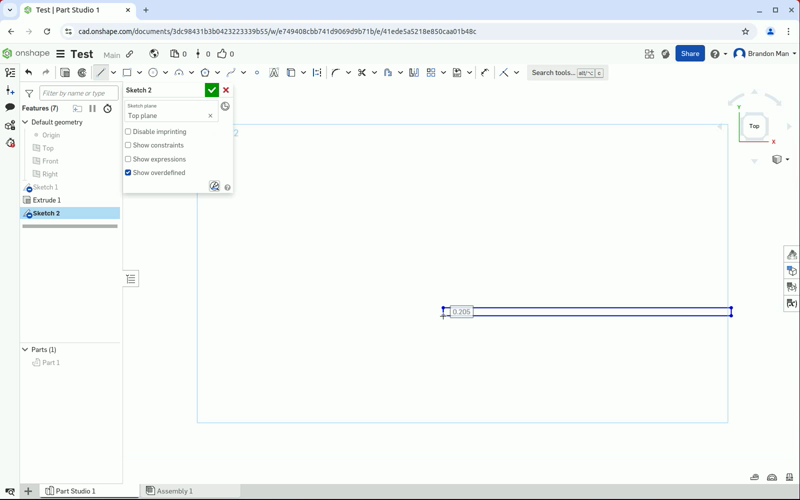
scroll(-6)
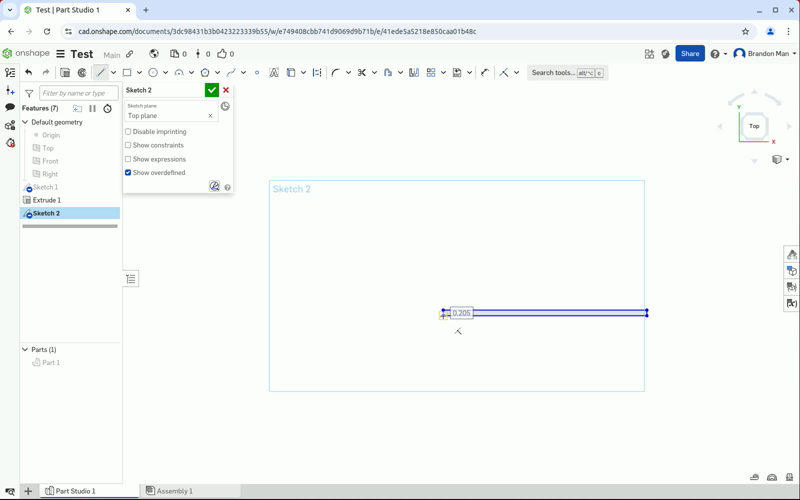
scroll(-6)
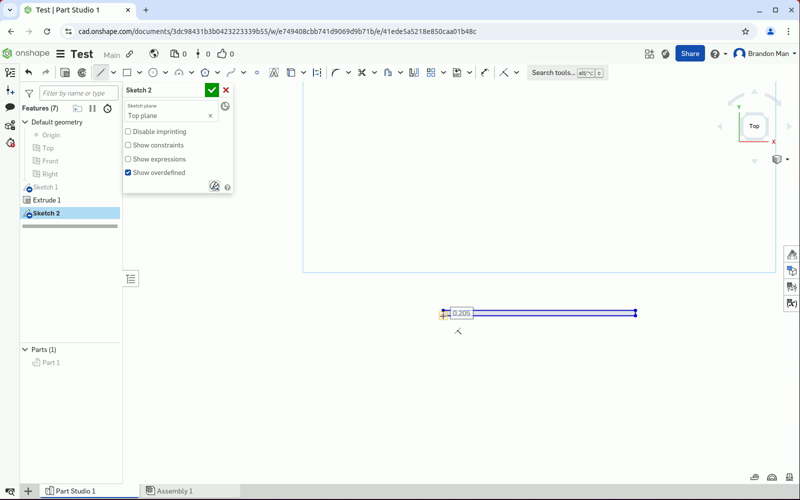
scroll(-6)
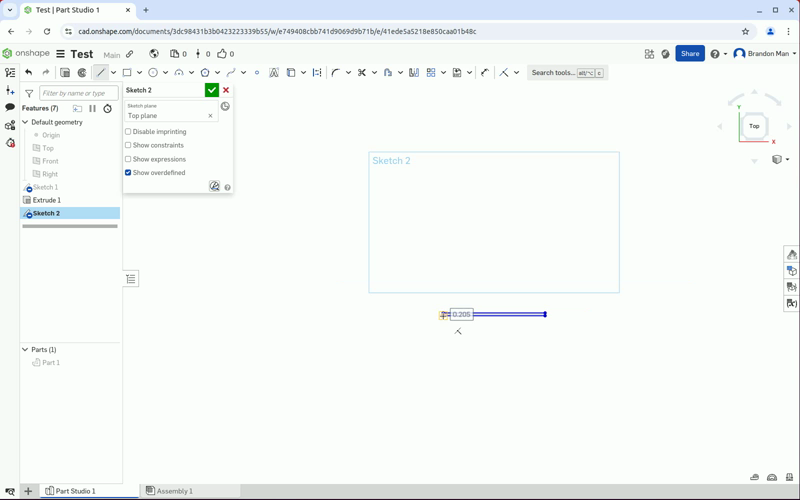
scroll(-6)
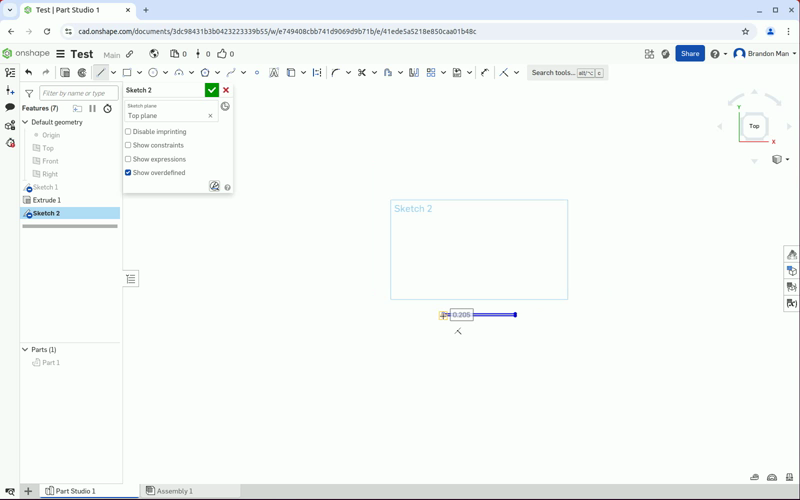
scroll(-6)
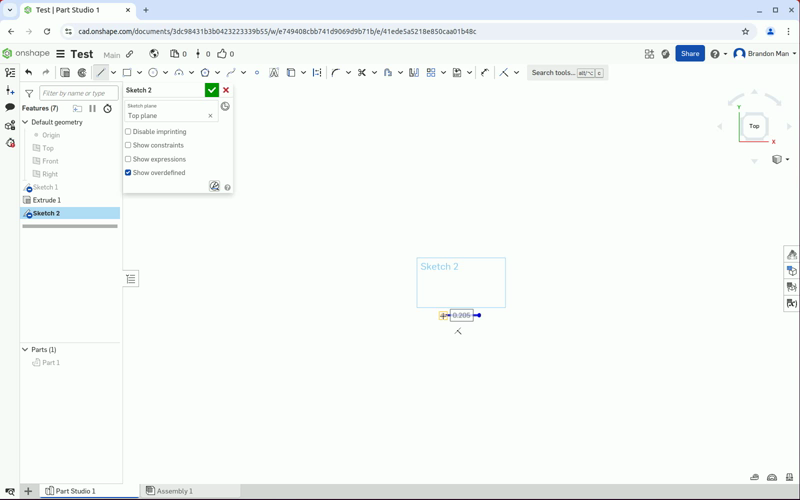
key(esc)
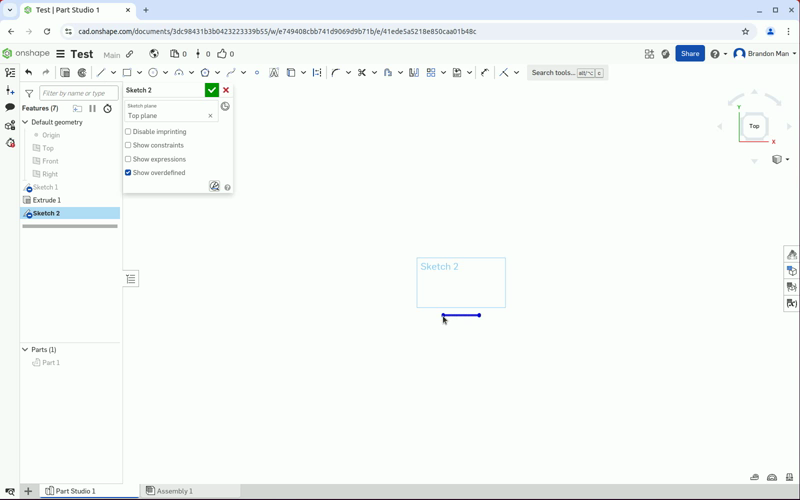
mouse_move(457, 315)
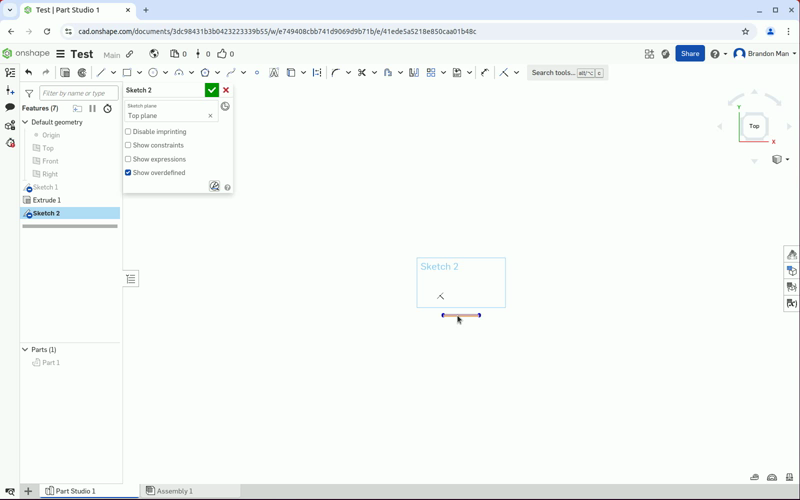
scroll(6)
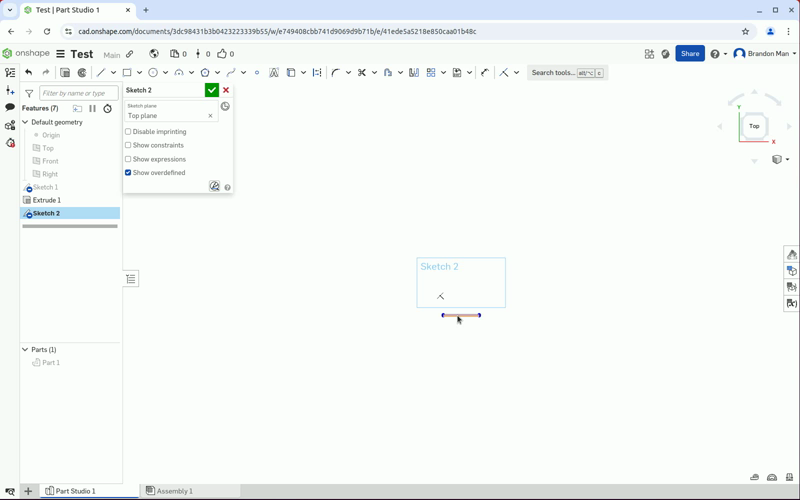
scroll(6)
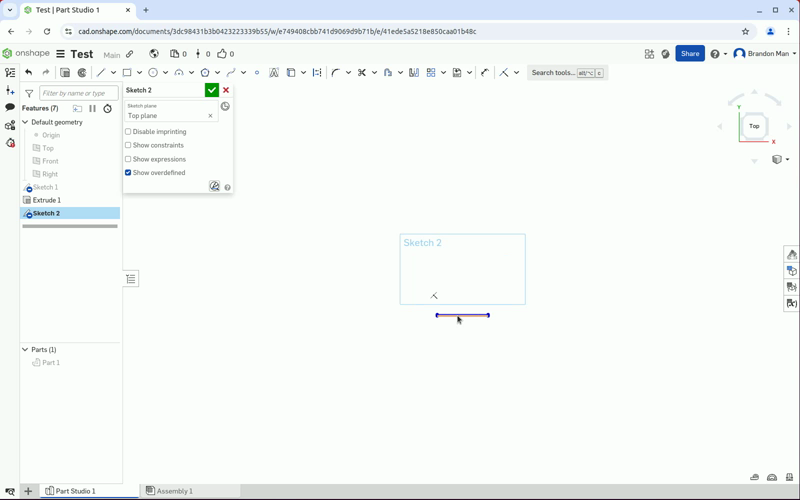
scroll(6)
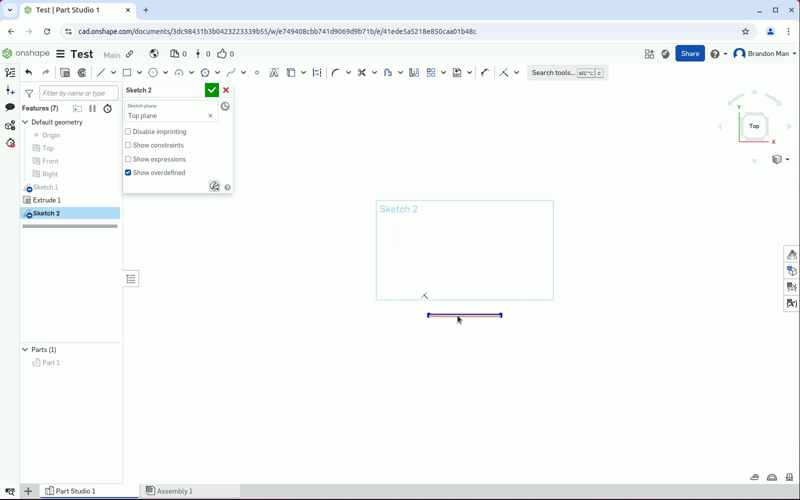
scroll(6)
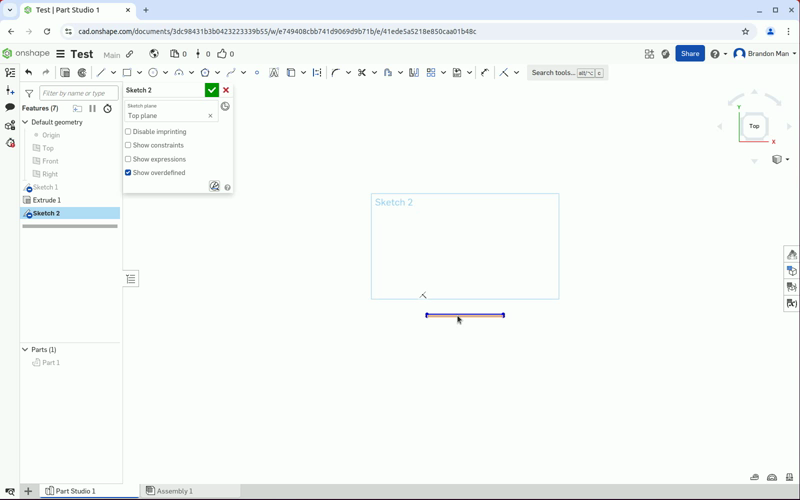
scroll(6)
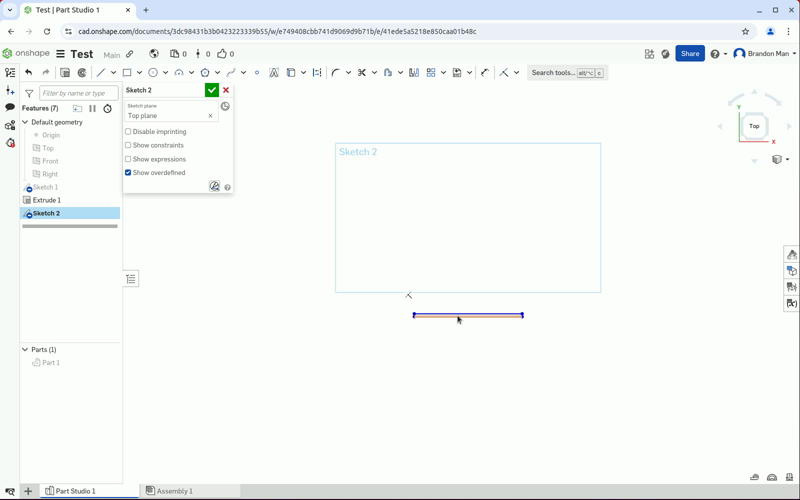
scroll(6)
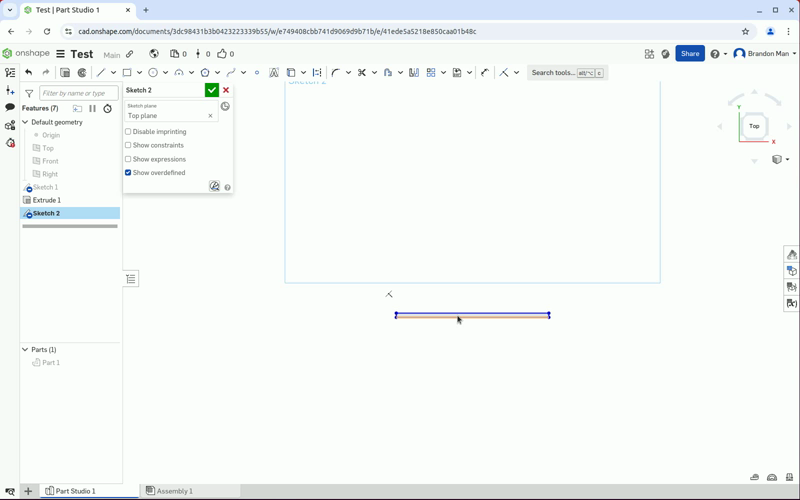
scroll(6)
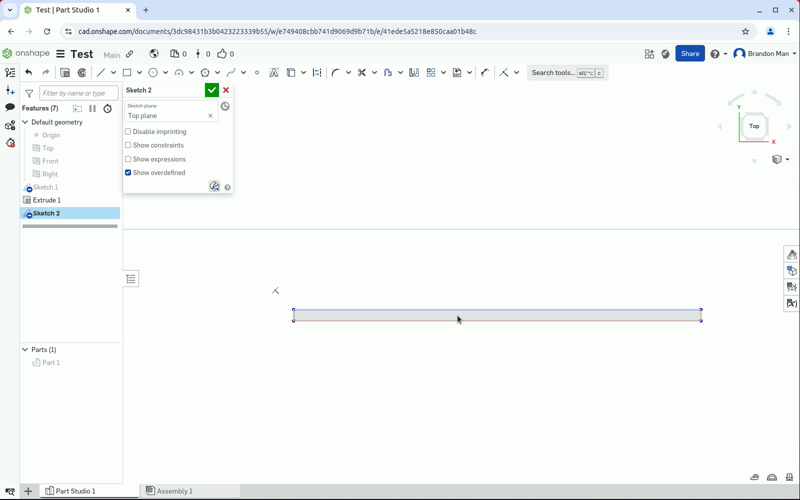
click(457, 315)
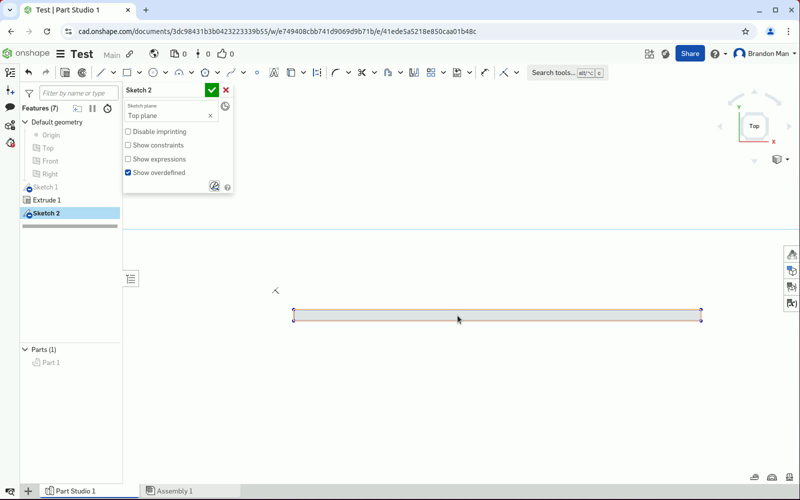
scroll(-6)
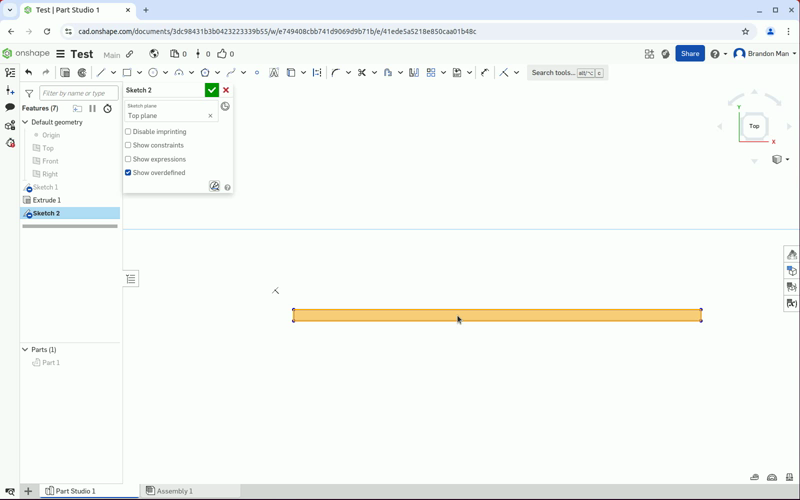
scroll(-6)
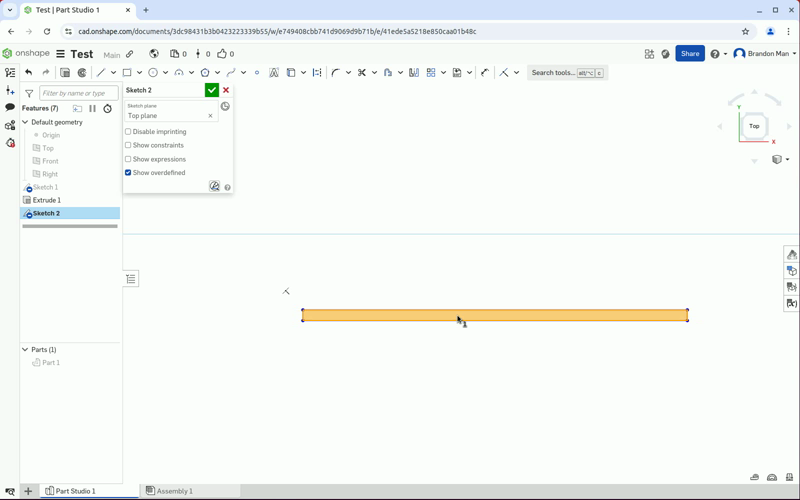
scroll(-6)
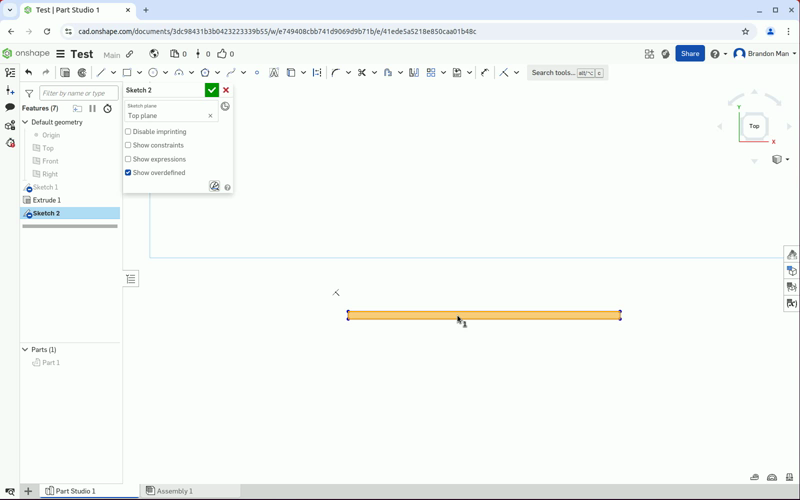
scroll(-6)
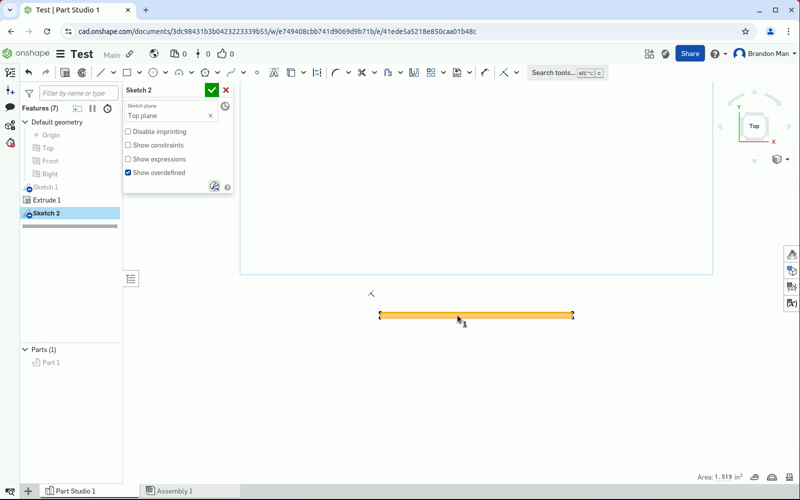
scroll(-6)
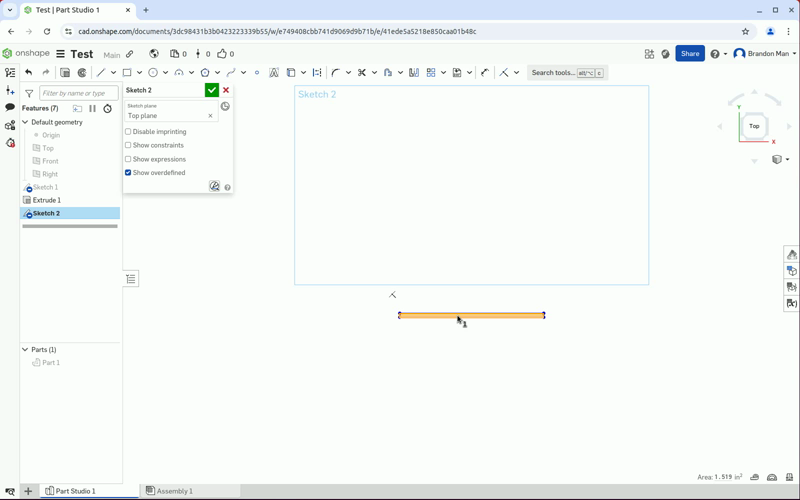
scroll(-6)
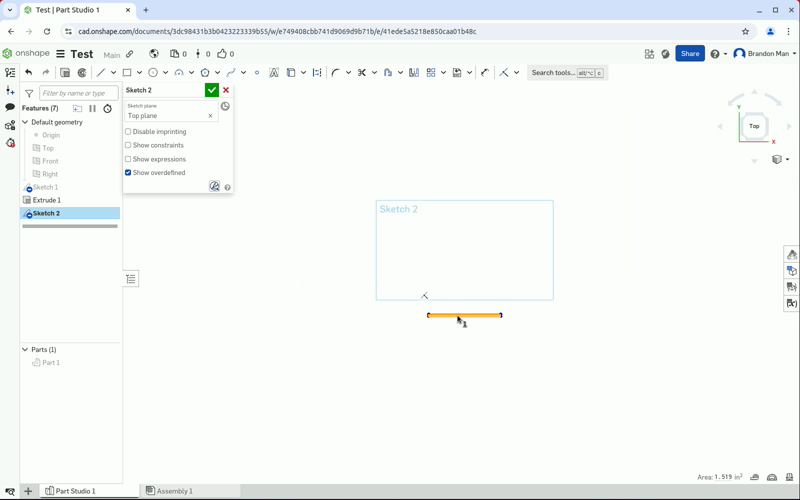
scroll(-6)
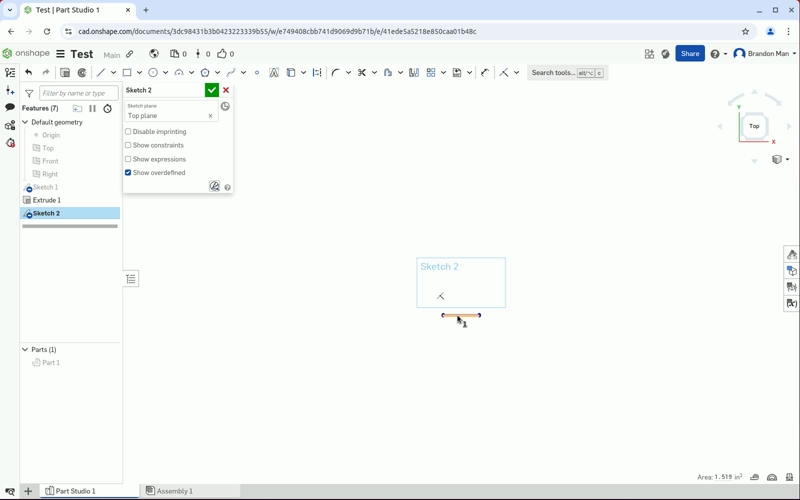
mouse_move(73, 352)
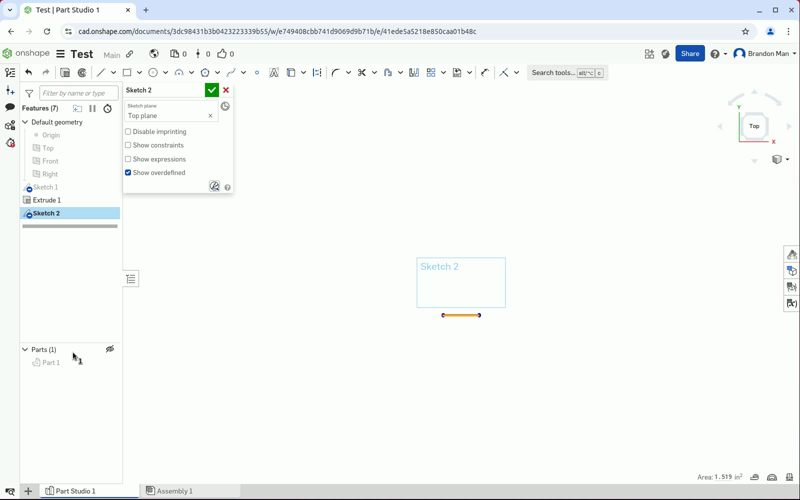
key(shift+y)
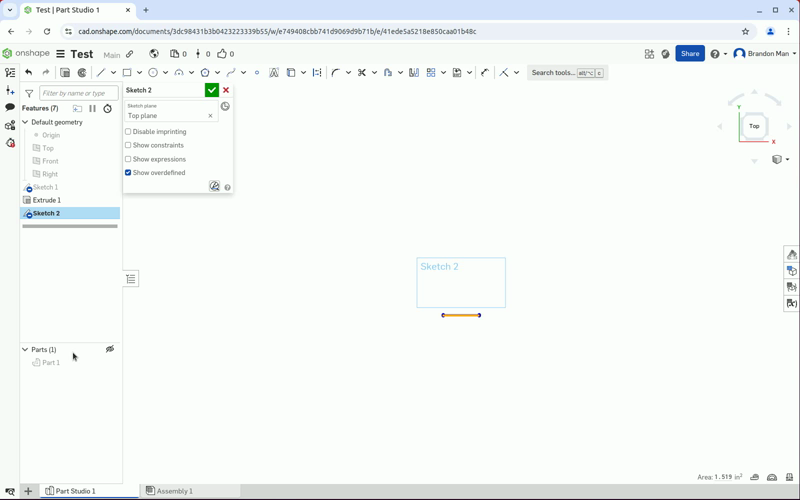
key(shift+e)
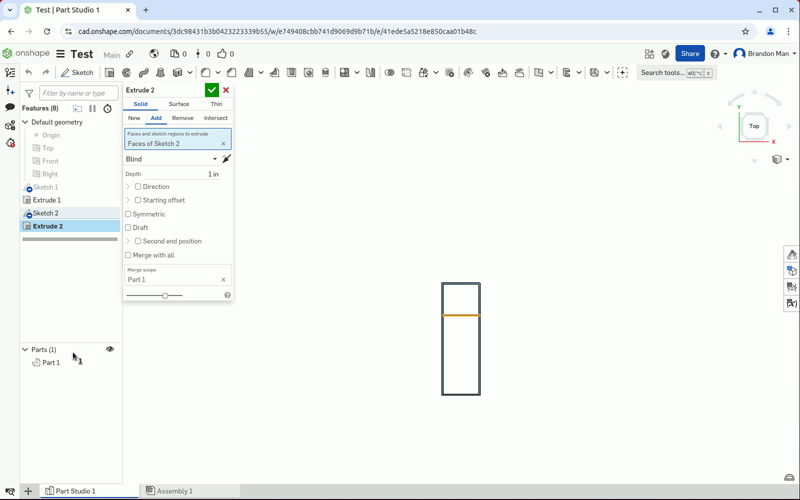
mouse_move(143, 106)
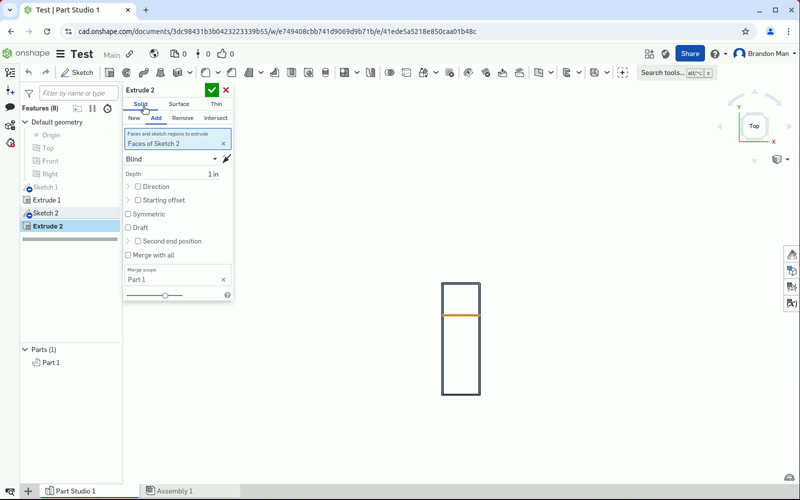
click(143, 106)
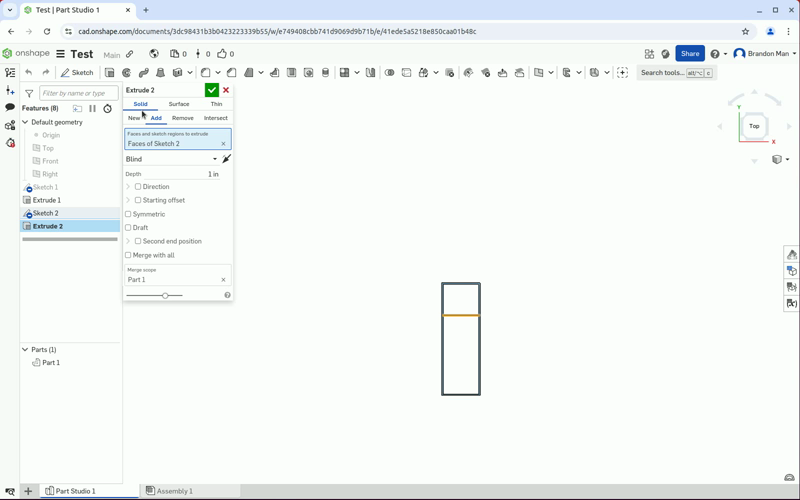
mouse_move(137, 120)
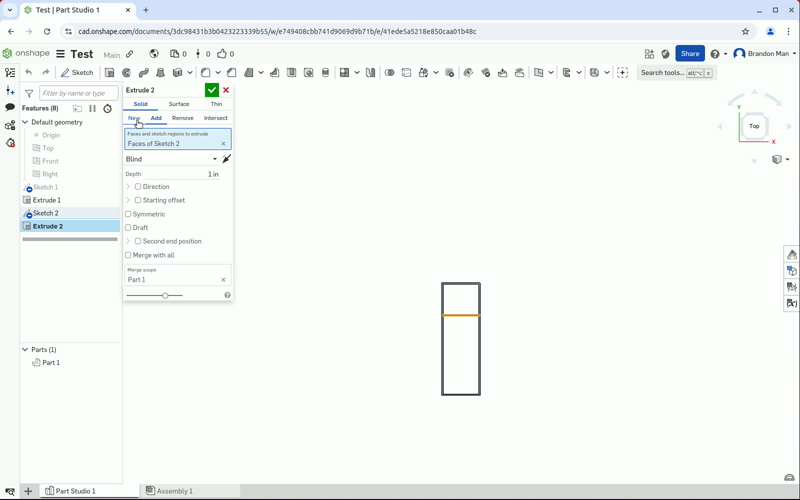
click(137, 120)
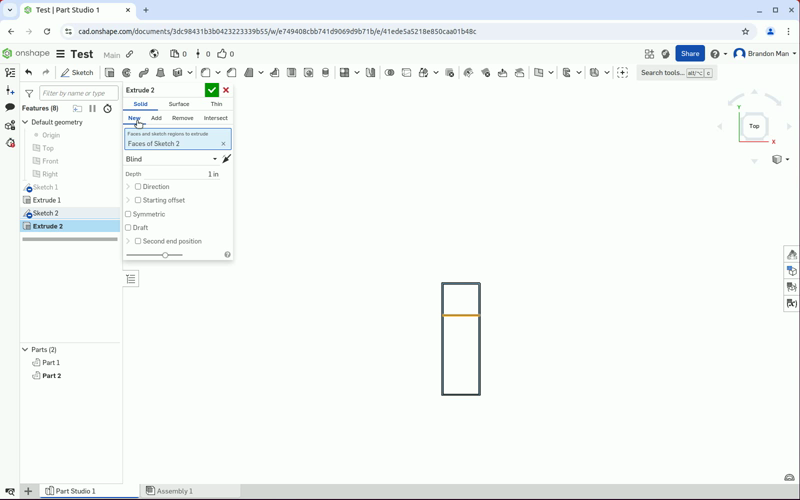
key(tab, 4)
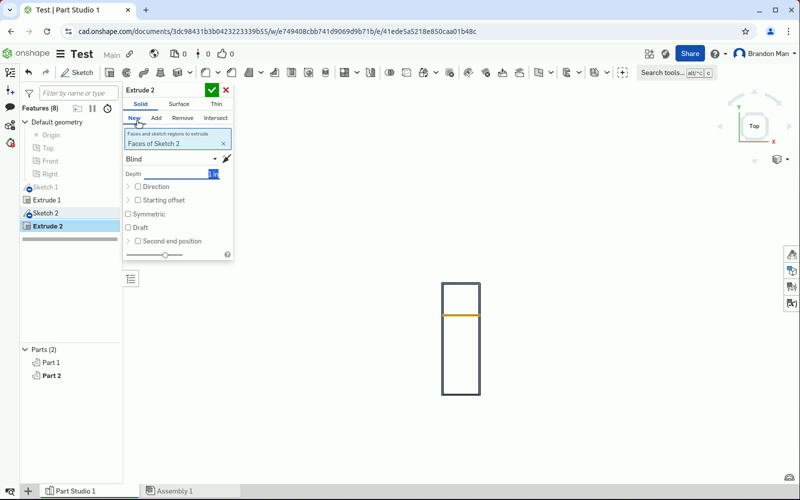
text(2.407)
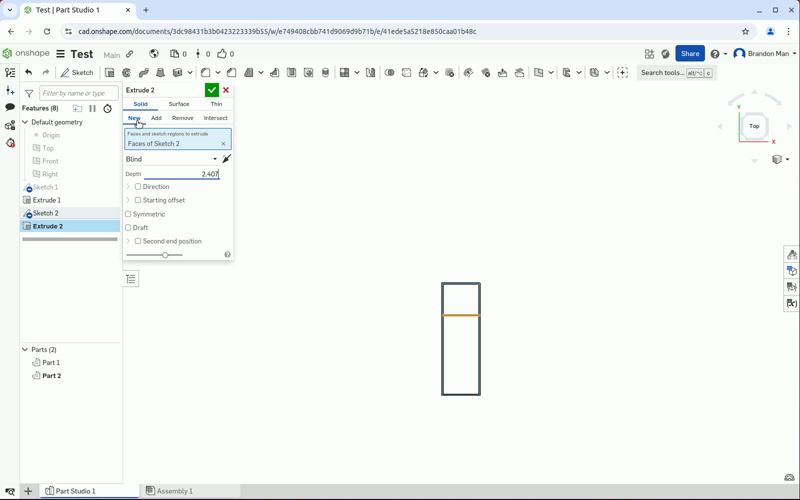
key(enter)
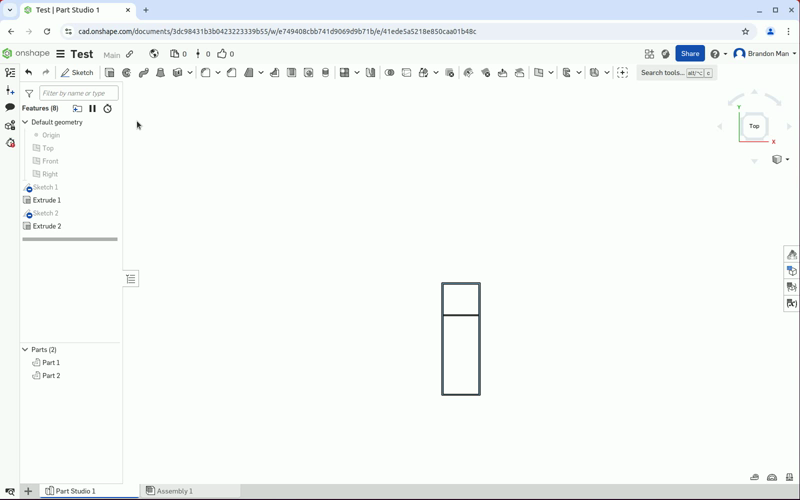
key(shift+h)
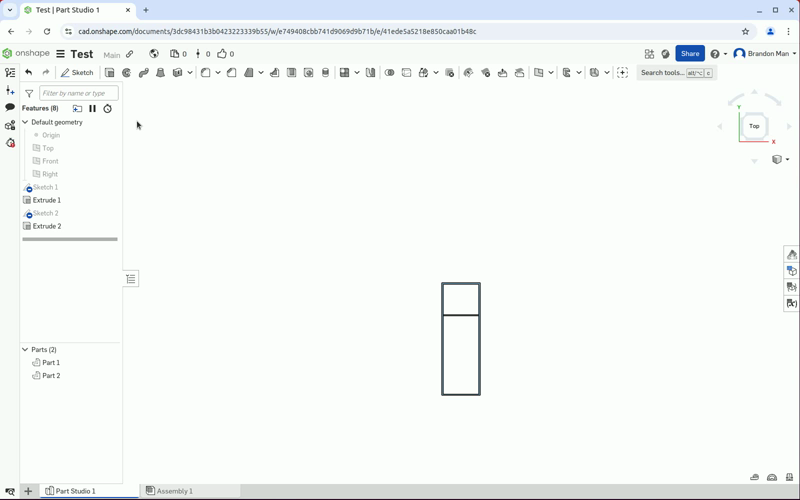
key(shift+h)
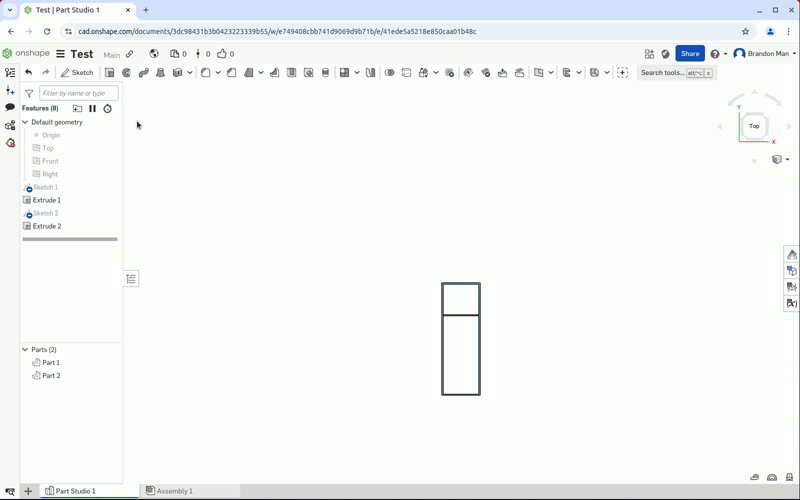
mouse_move(73, 189)
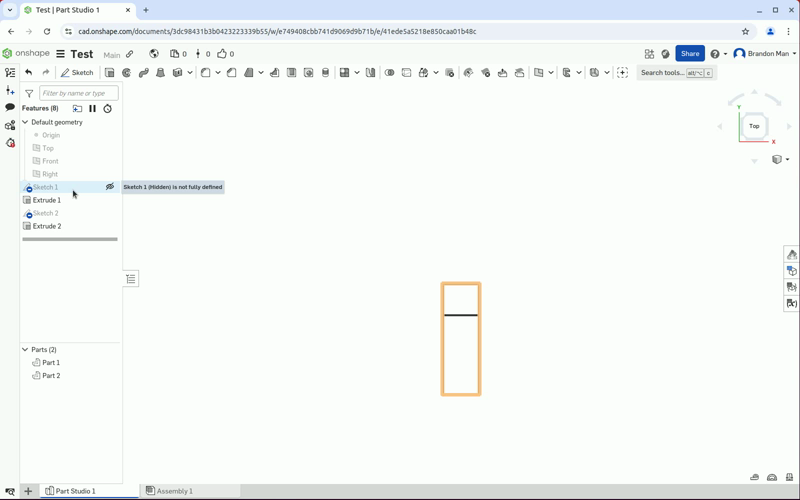
click(73, 189)
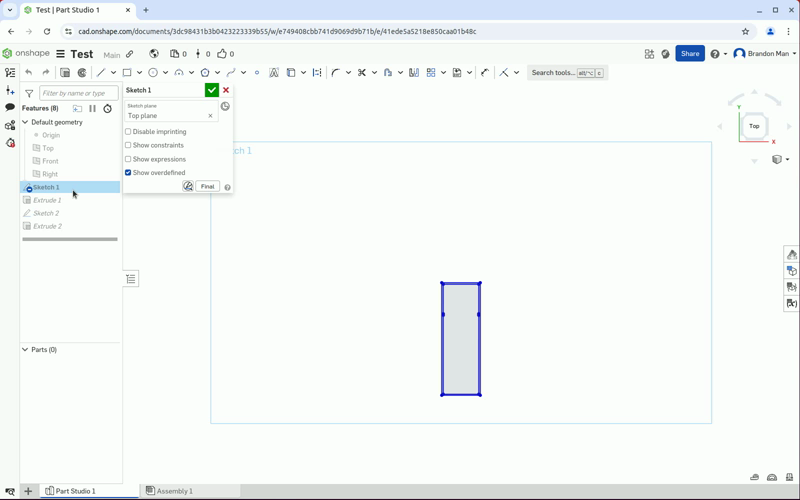
mouse_move(229, 92)
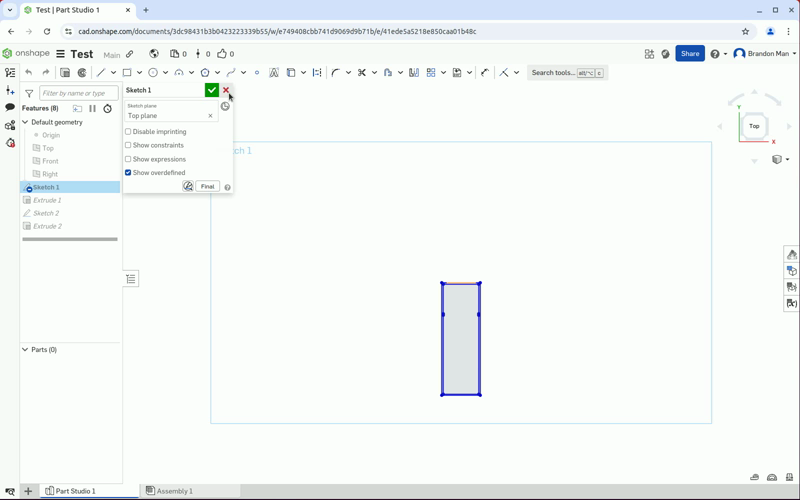
click(229, 92)
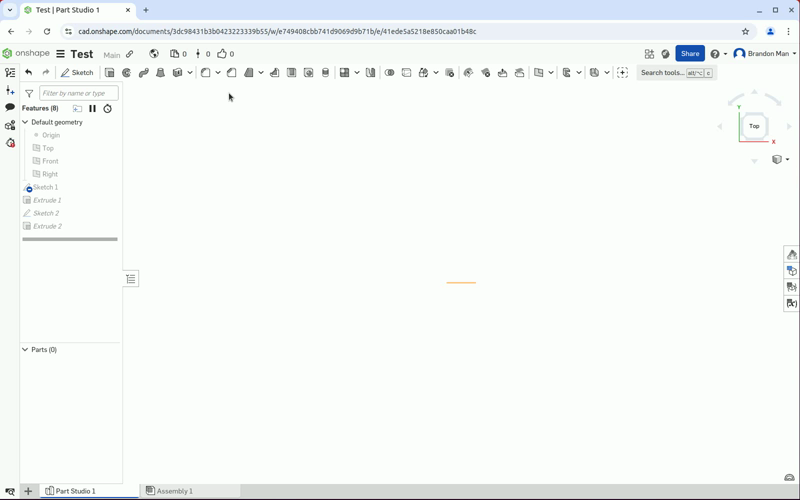
mouse_move(73, 352)
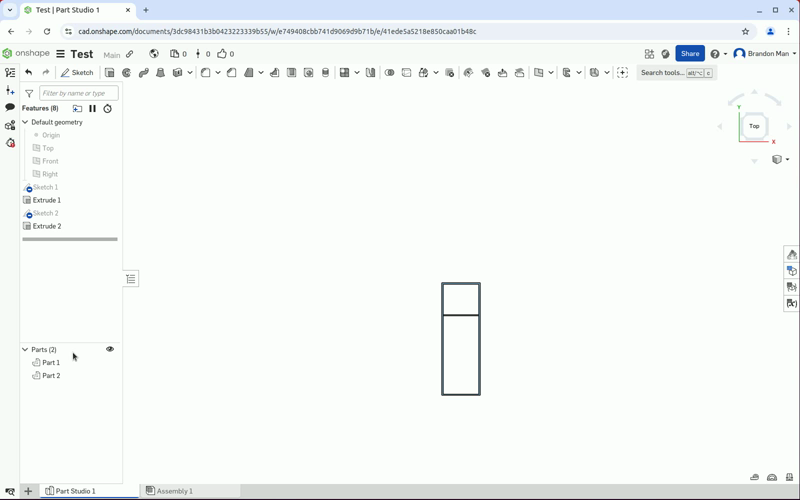
key(y)
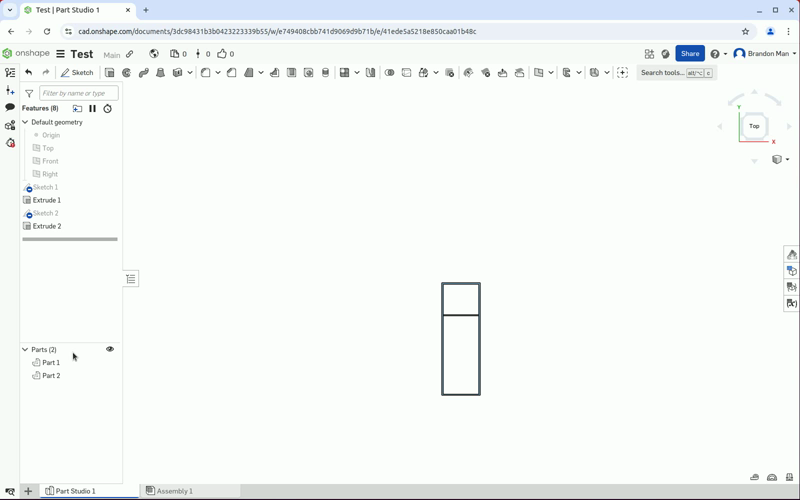
key(shift+p)
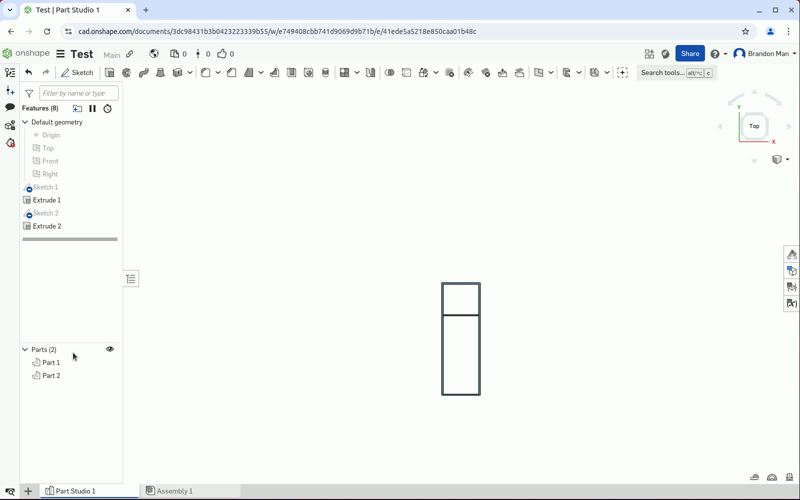
key(space)
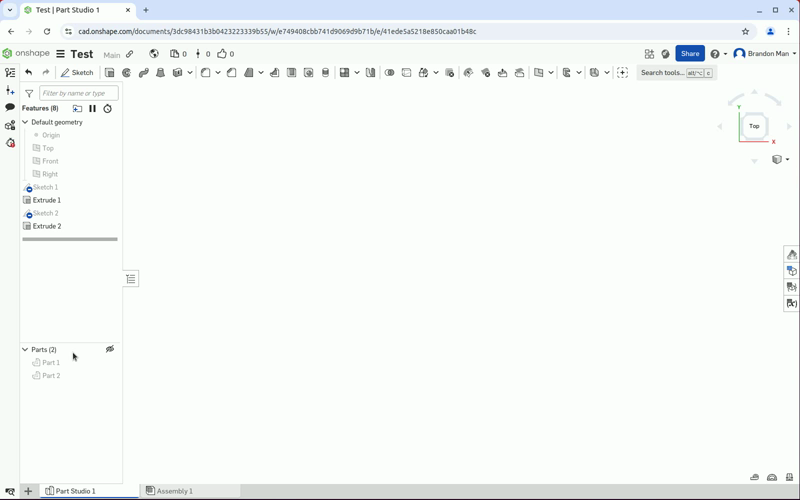
key_down(shift)
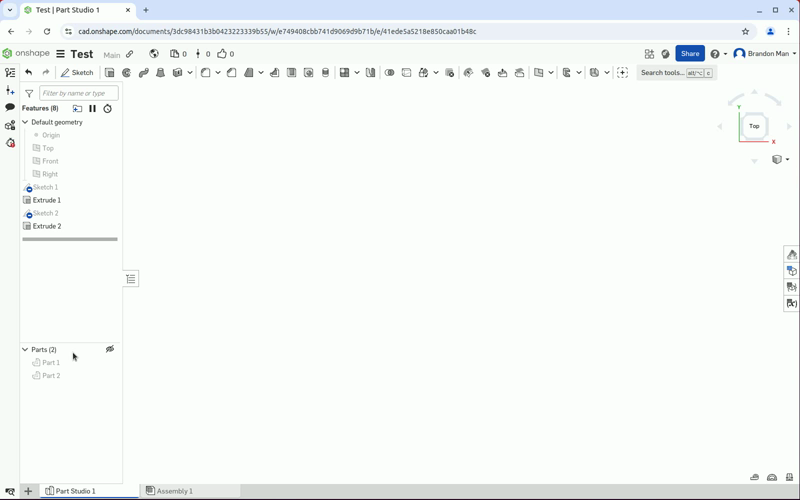
key(up)
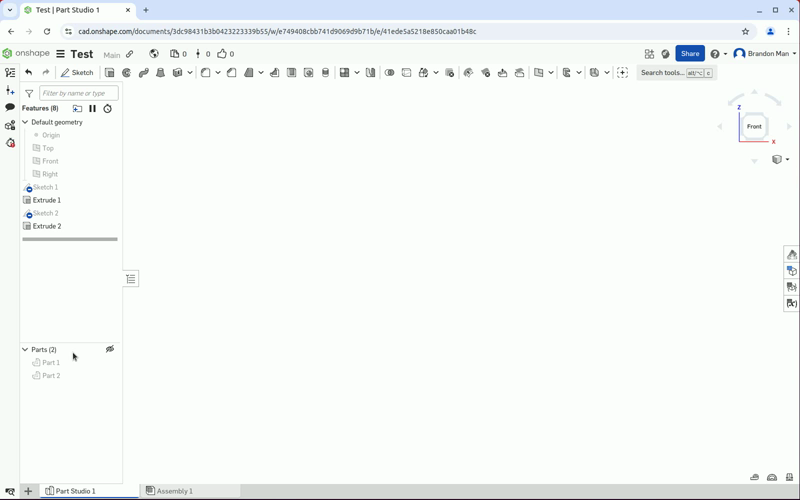
key_up(shift)
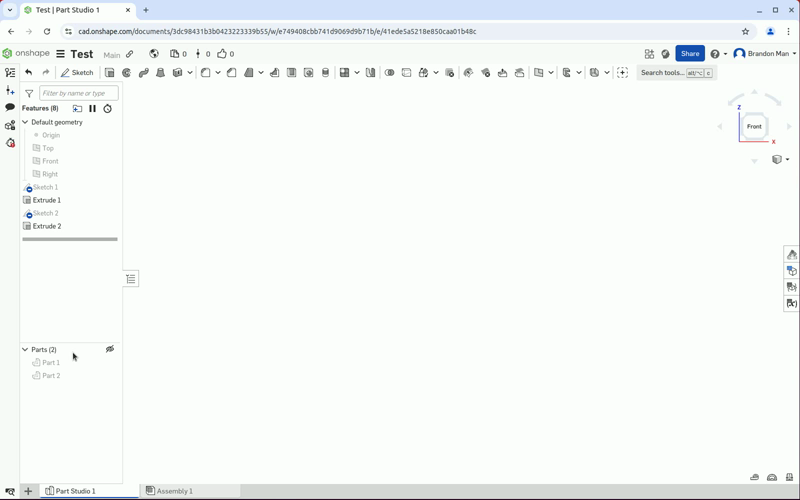
mouse_move(73, 352)
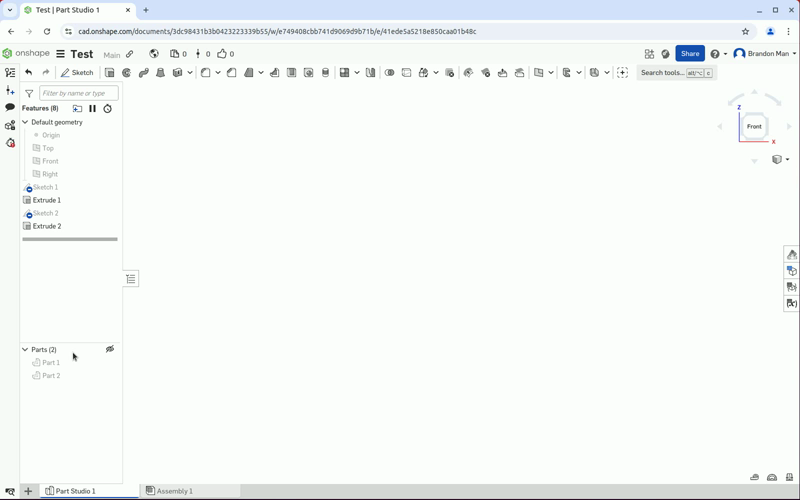
key(shift+y)
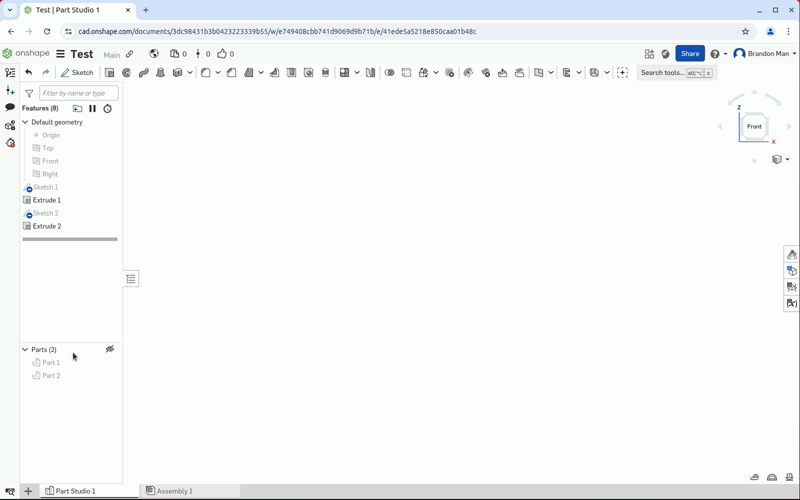
key(shift+s)
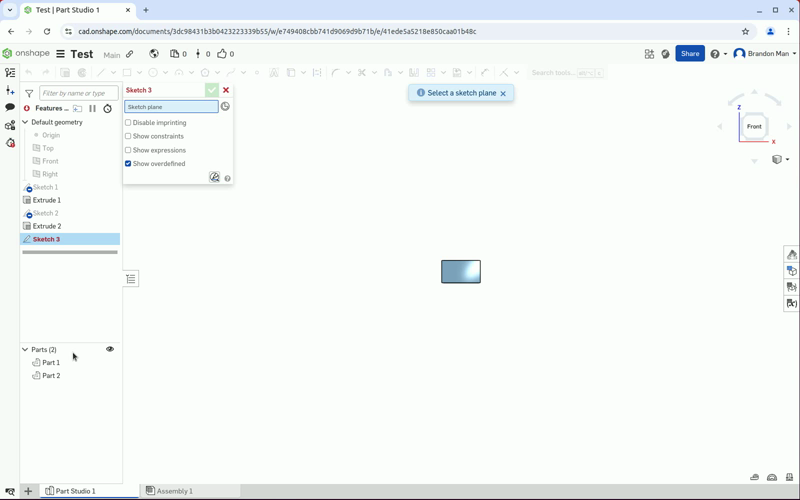
mouse_move(73, 163)
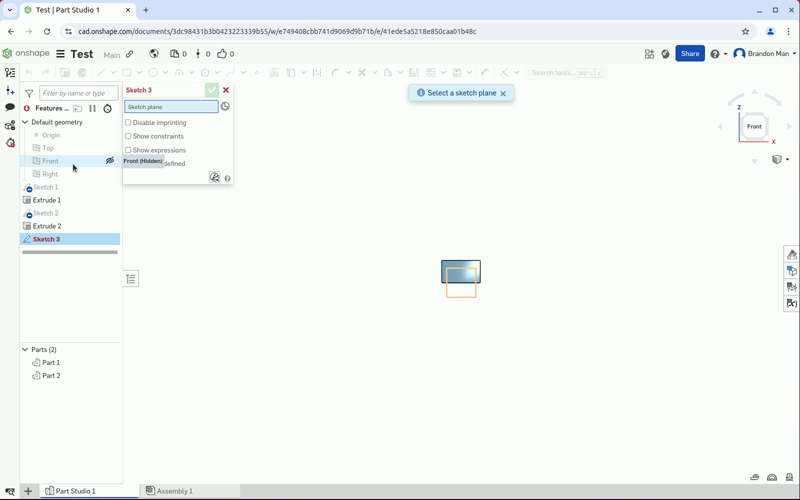
click(73, 163)
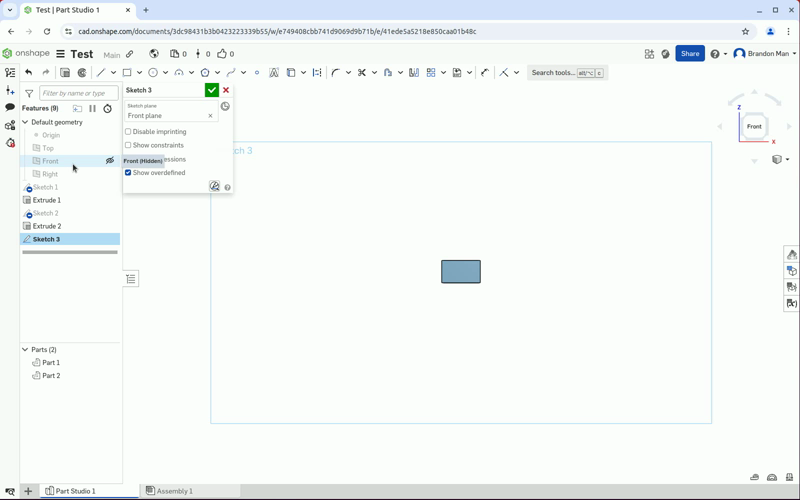
mouse_move(73, 352)
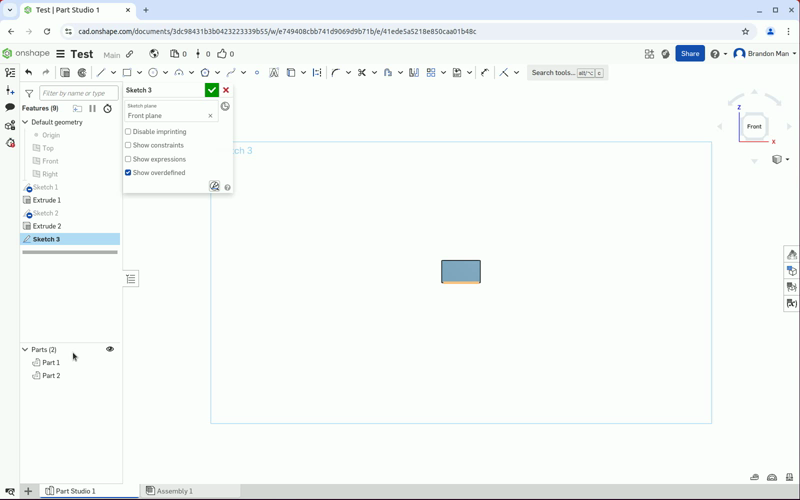
key(y)
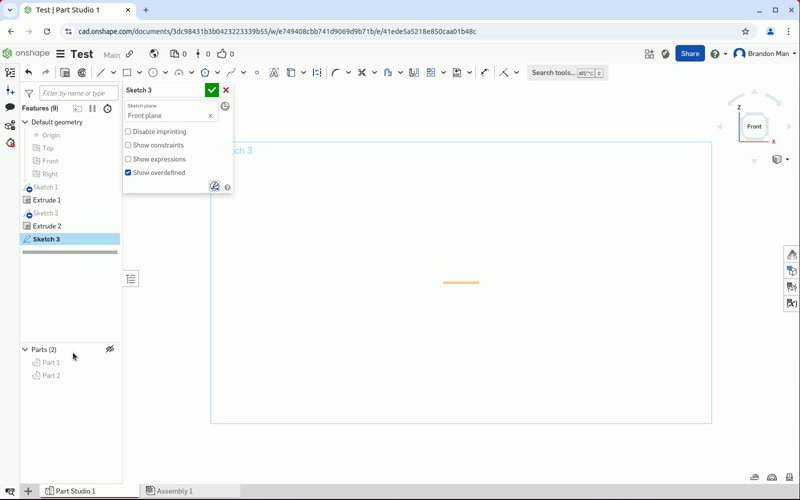
key(l)
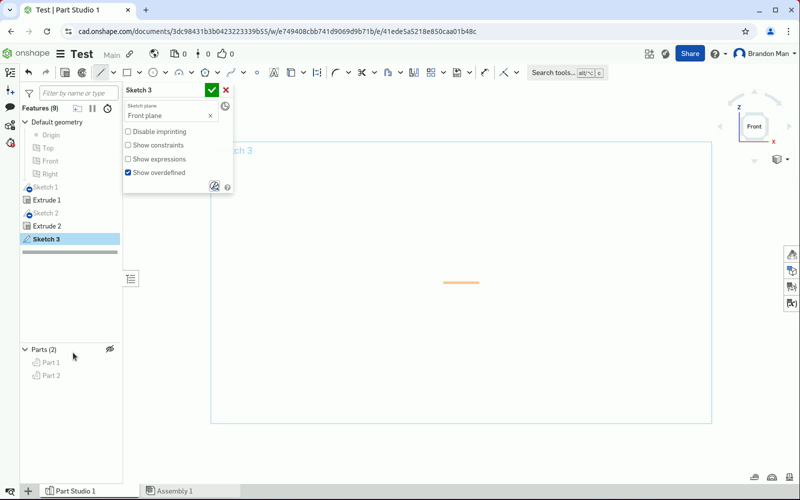
key_down(shift)
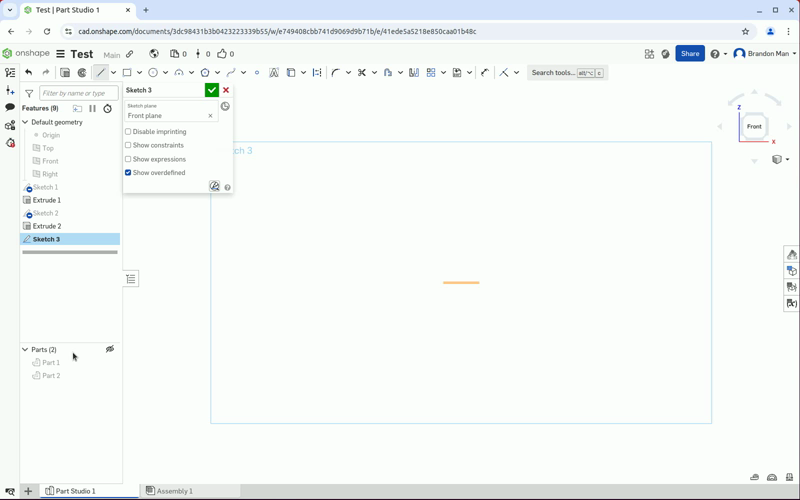
mouse_move(441, 271)
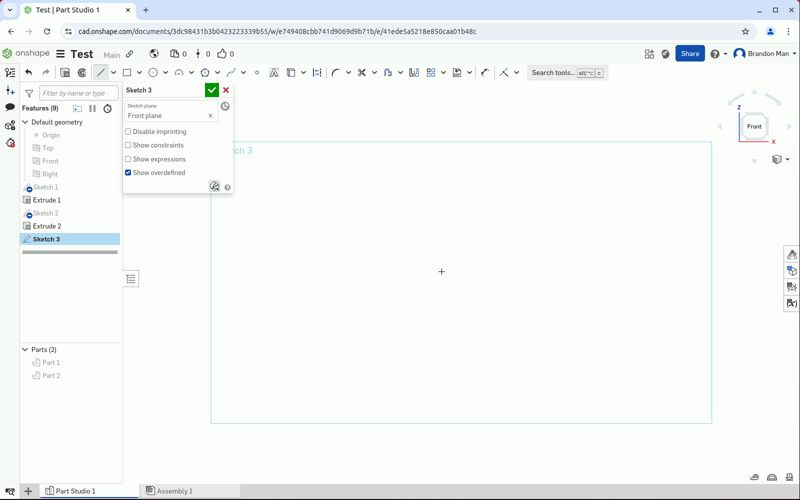
click(441, 271)
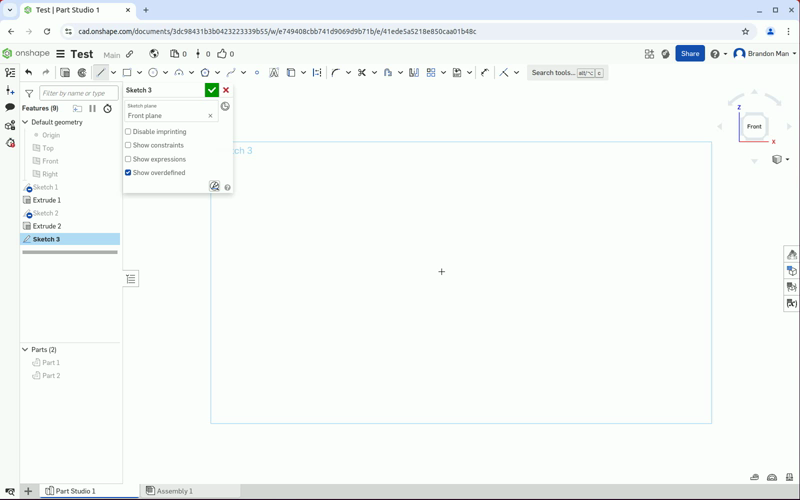
key_up(shift)
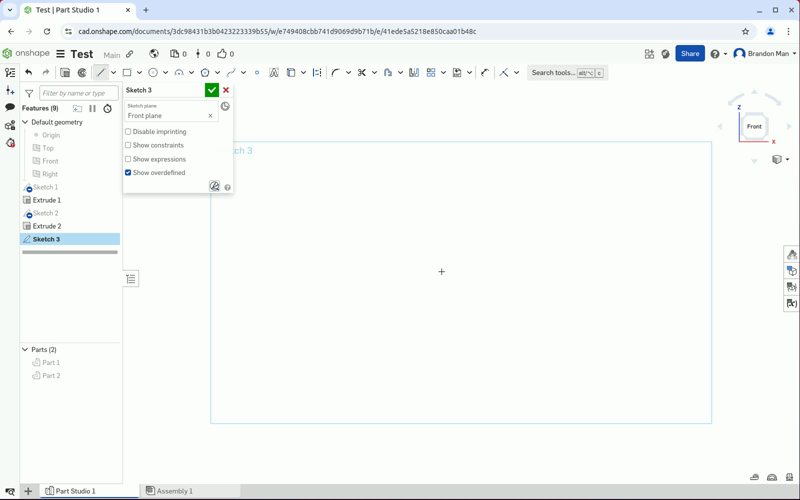
key_down(shift)
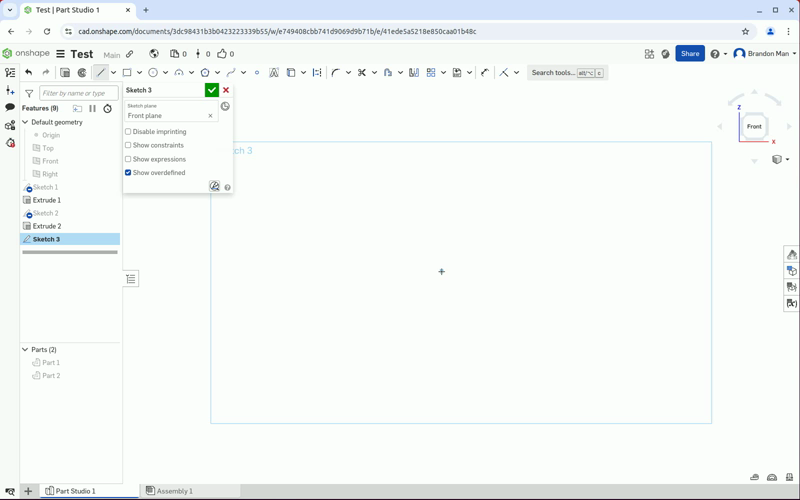
mouse_move(471, 271)
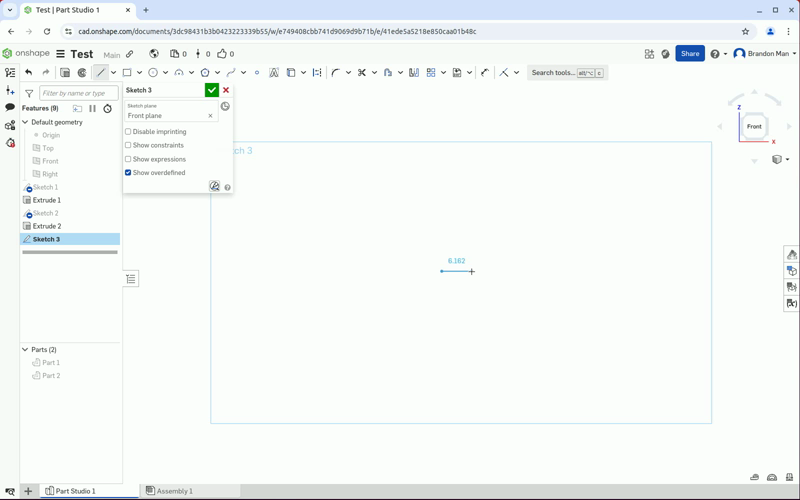
mouse_move(461, 259)
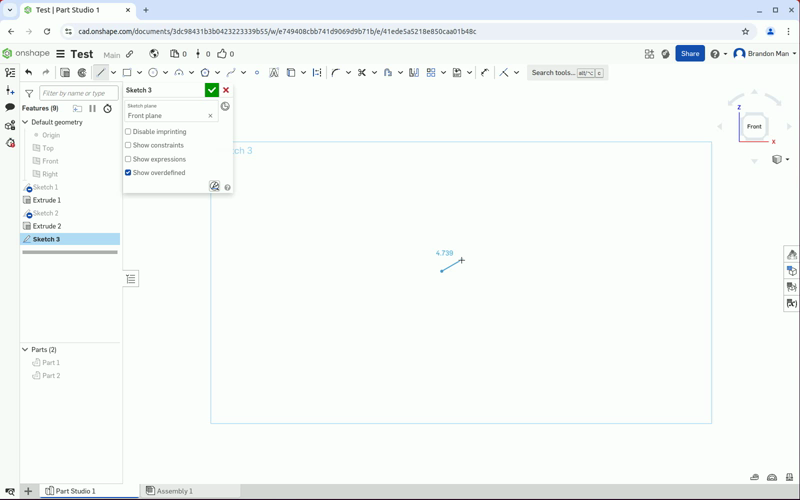
click(461, 259)
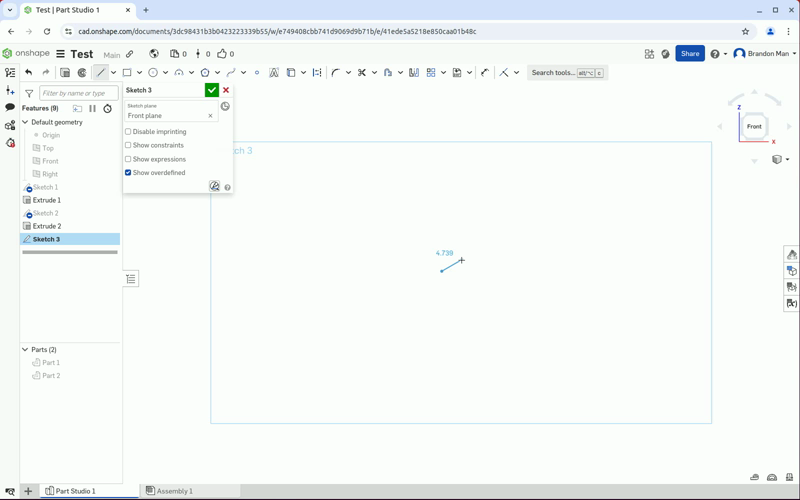
key_up(shift)
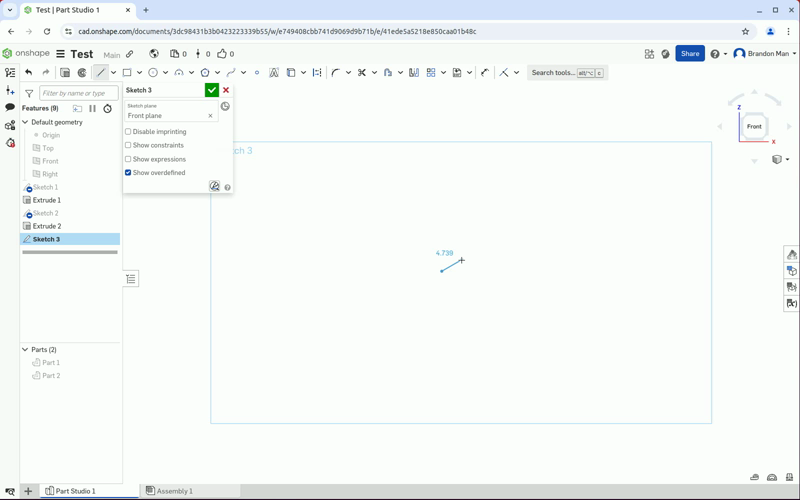
key_down(shift)
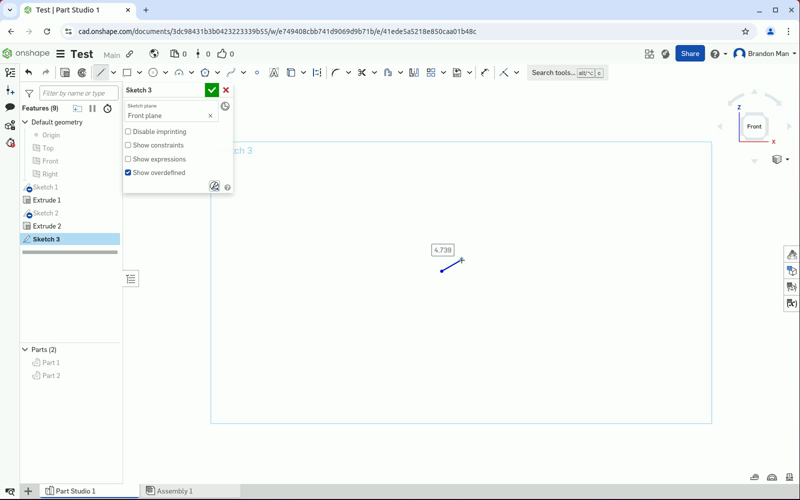
mouse_move(491, 259)
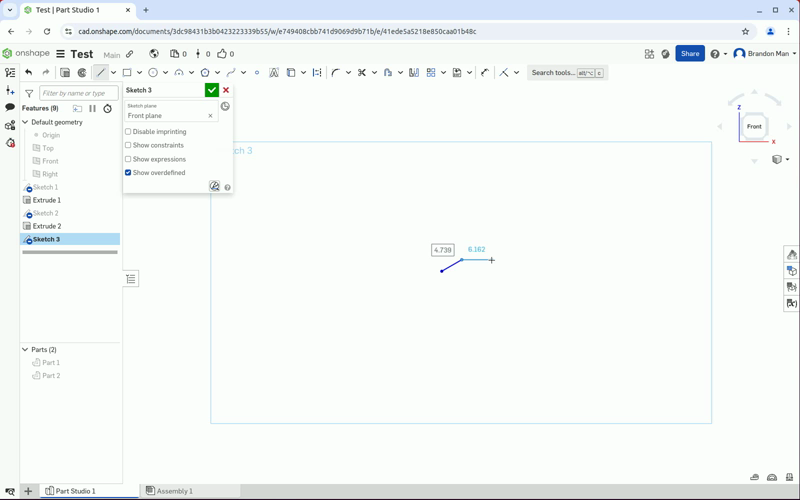
mouse_move(441, 259)
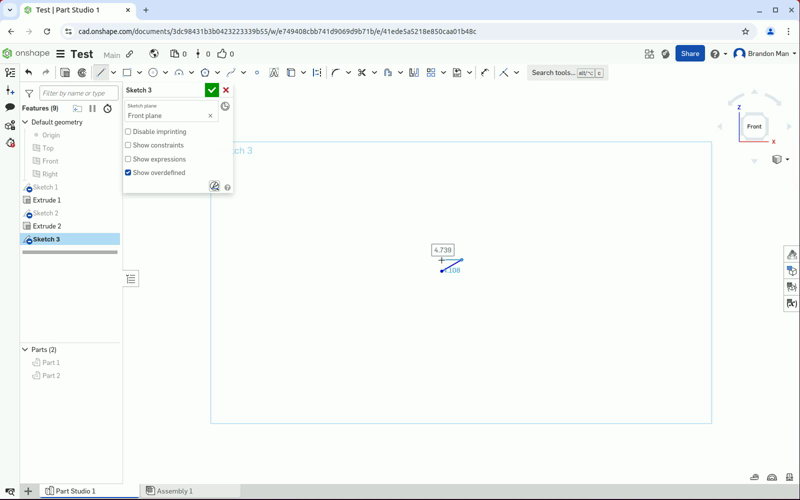
click(441, 259)
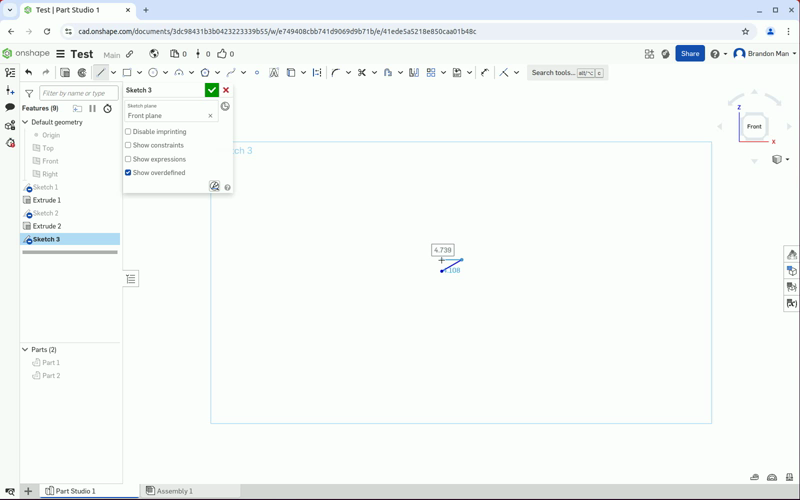
key_up(shift)
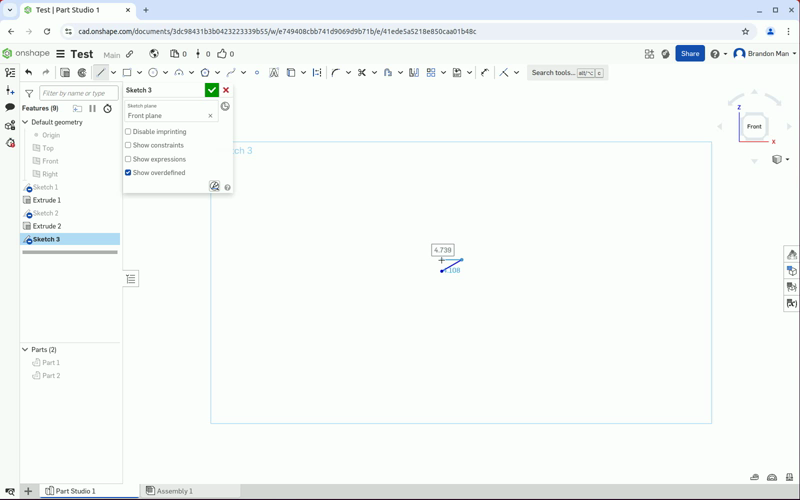
mouse_move(471, 259)
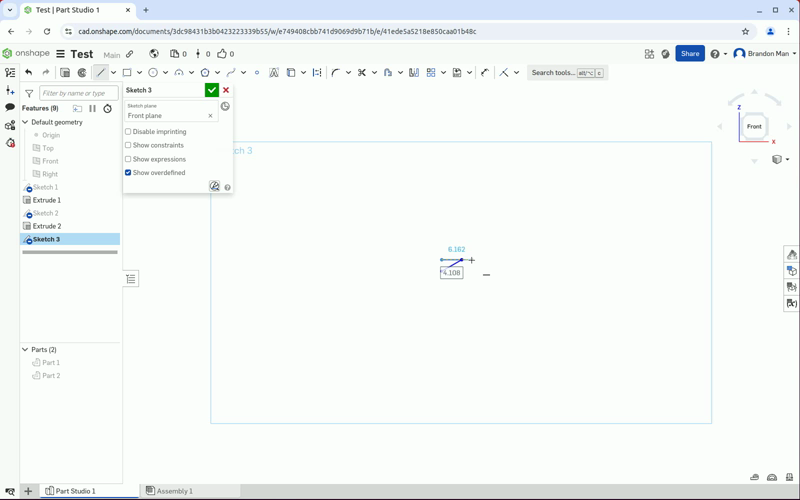
key_down(shift)
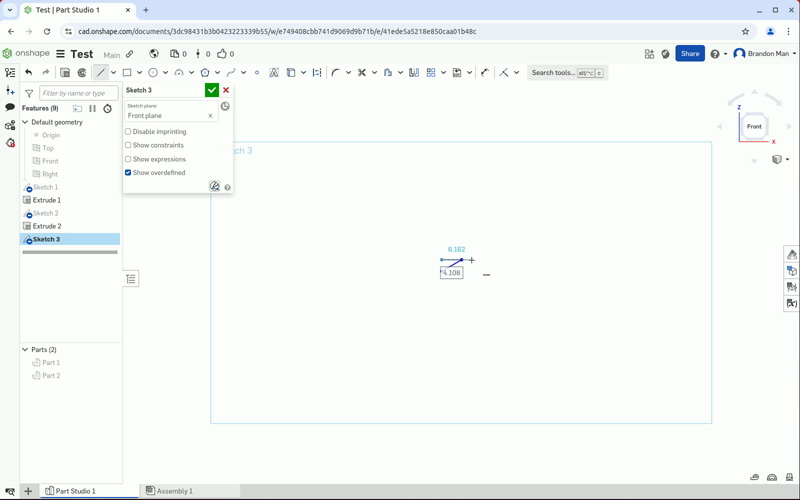
mouse_move(441, 271)
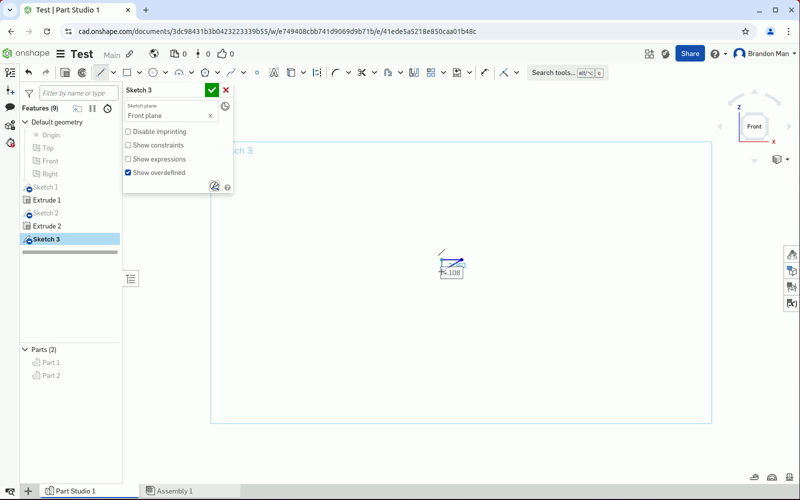
key_up(shift)
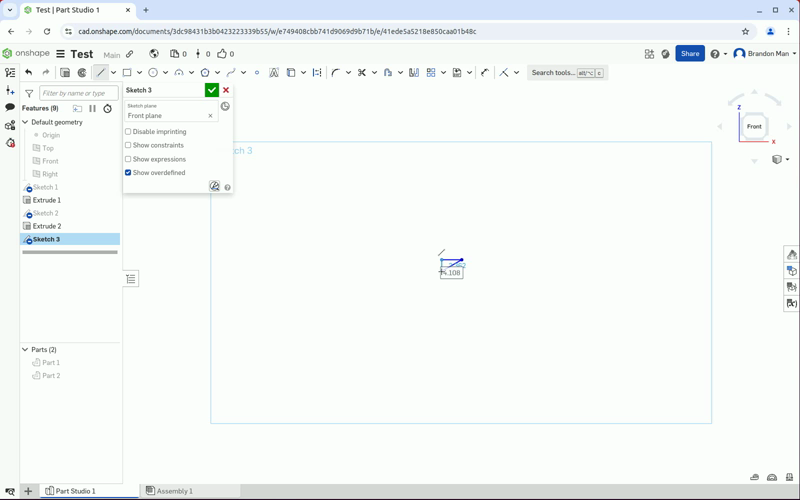
click(441, 271)
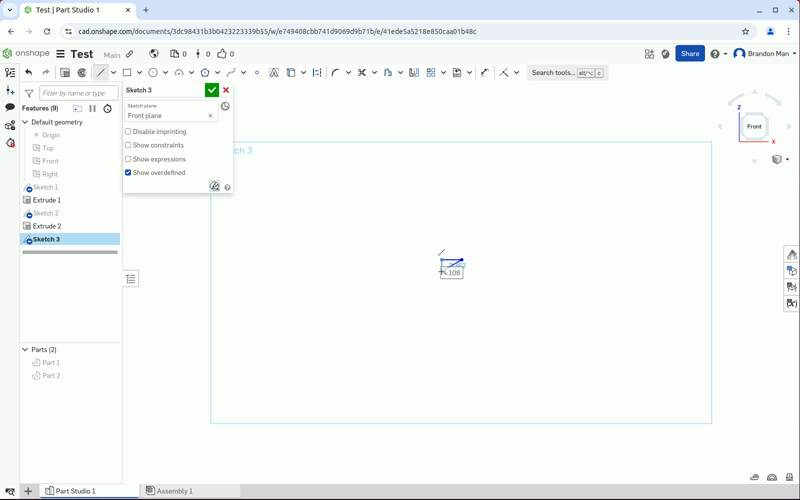
key(esc)
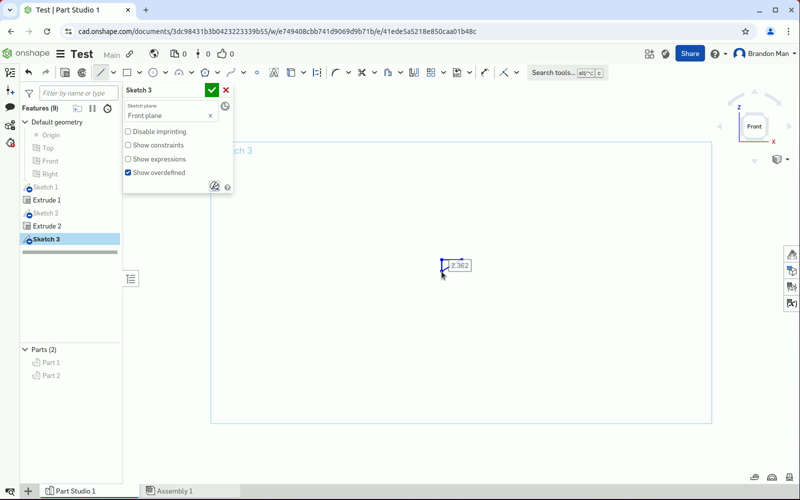
mouse_move(455, 261)
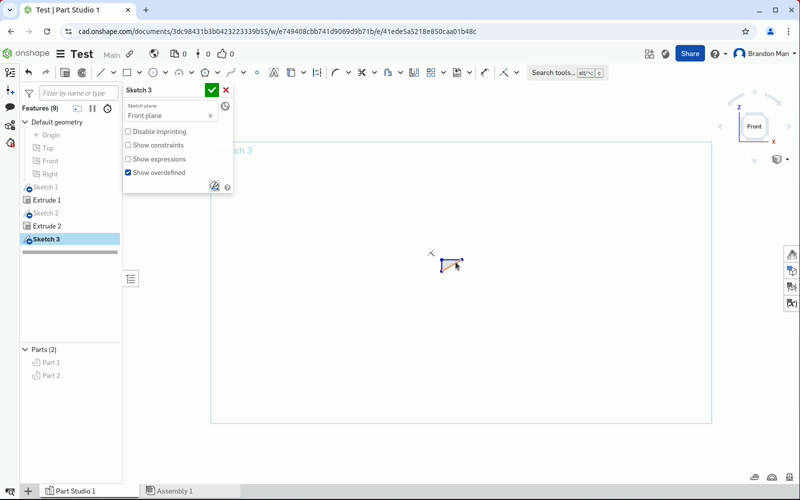
scroll(6)
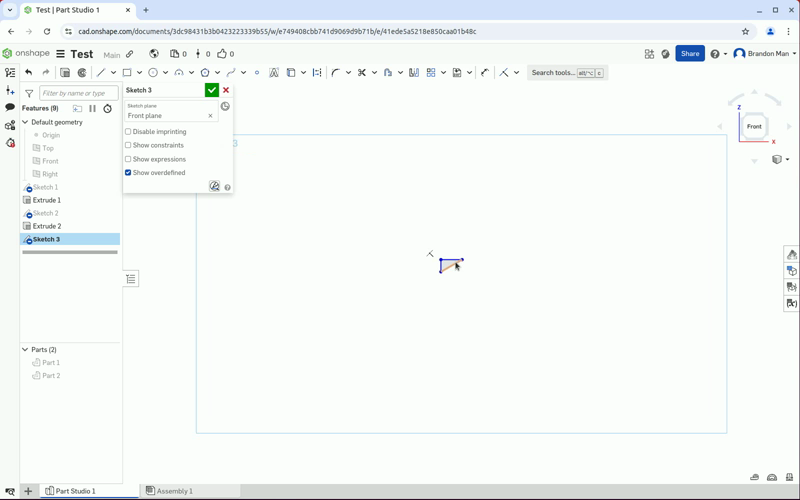
scroll(6)
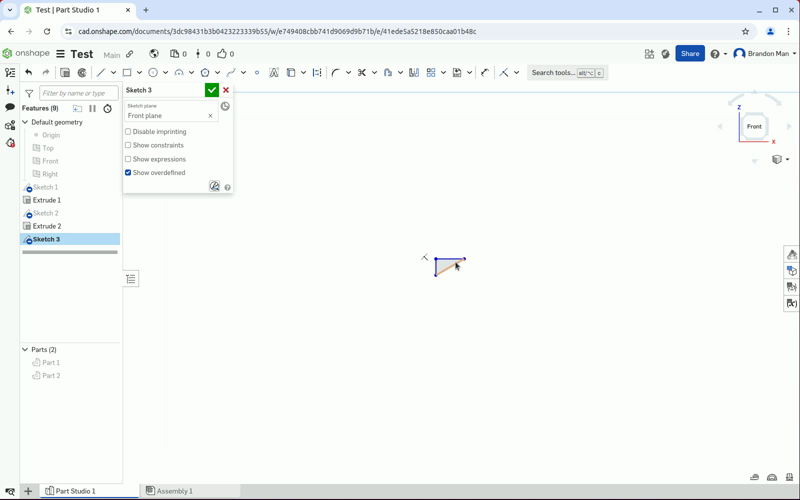
scroll(6)
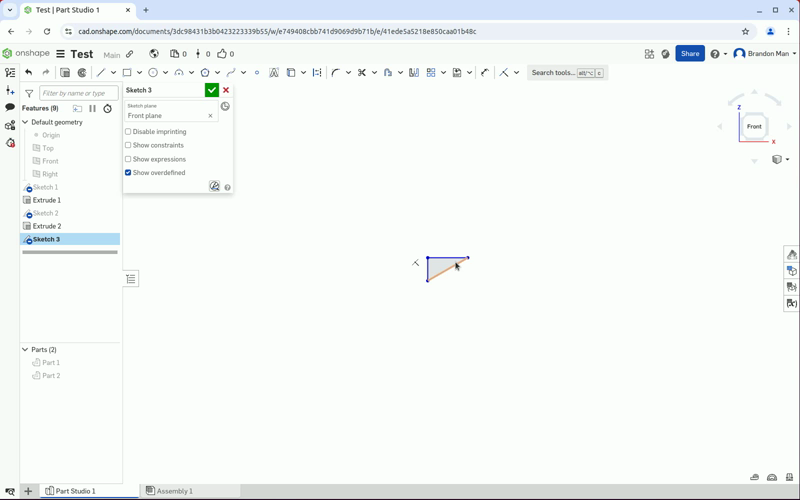
scroll(6)
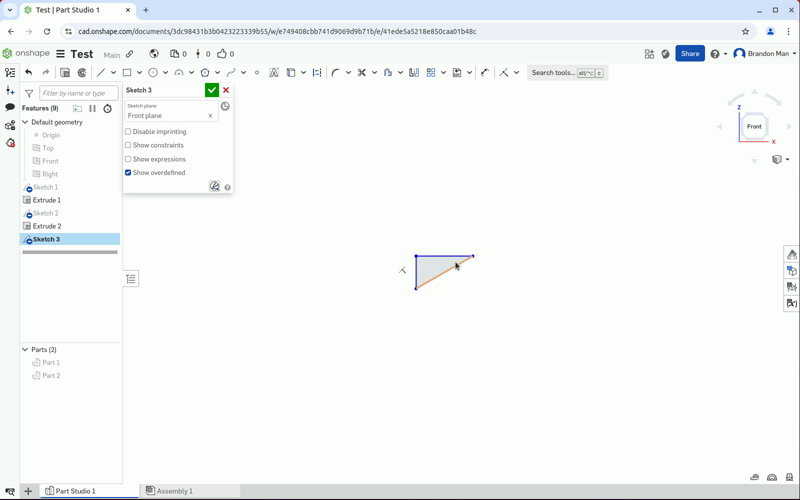
scroll(6)
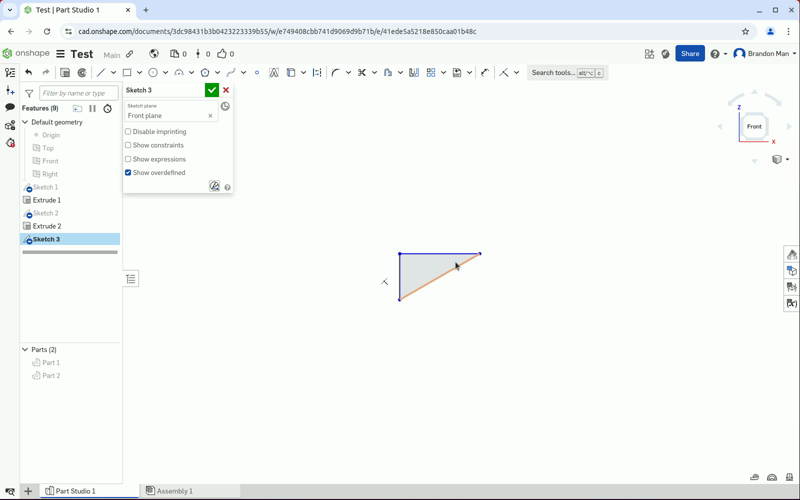
scroll(6)
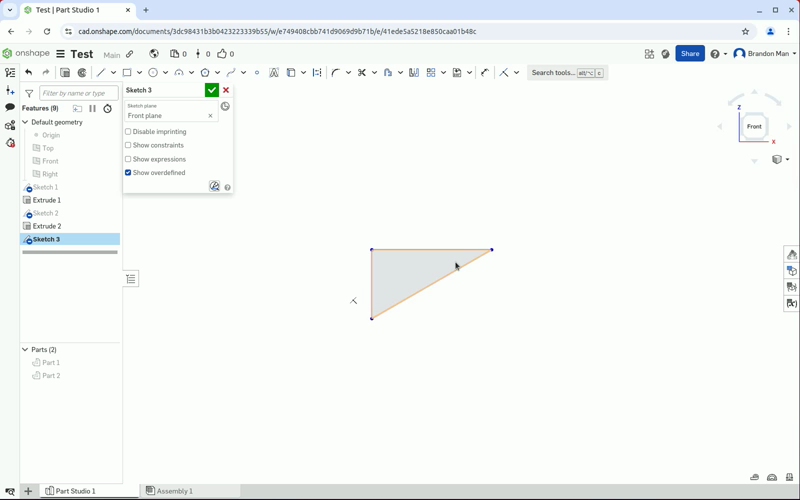
scroll(6)
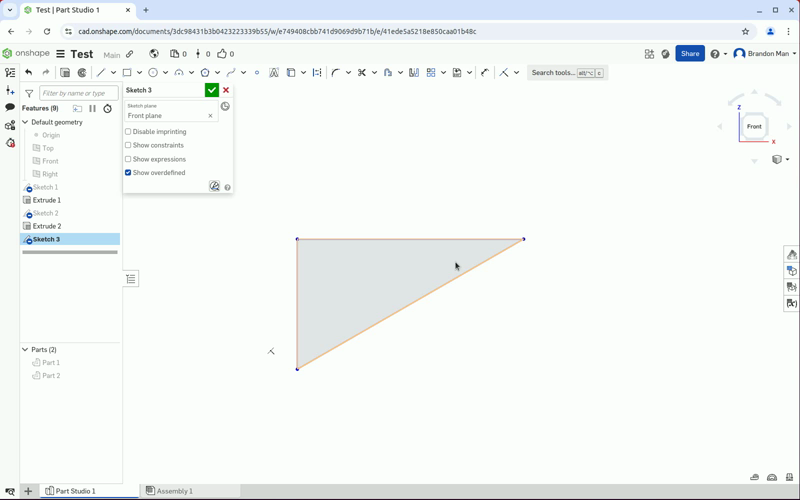
click(455, 261)
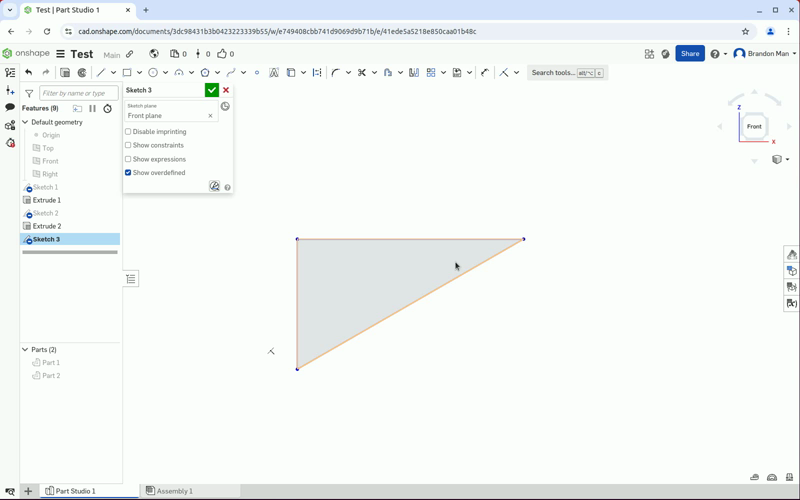
scroll(-6)
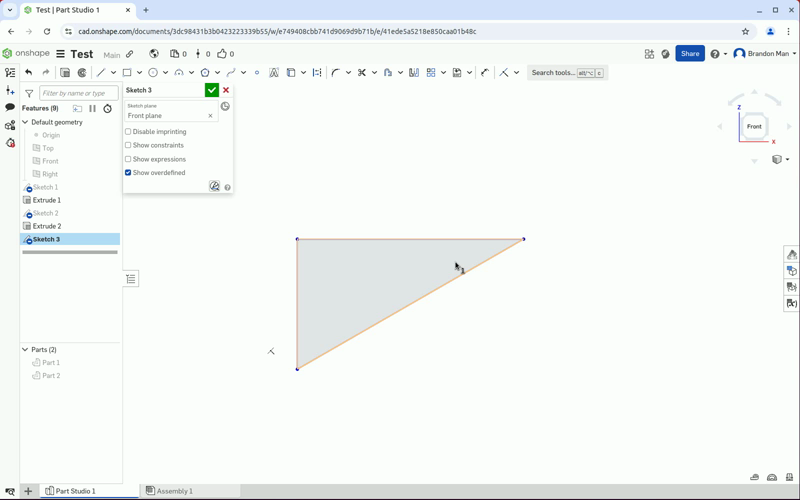
scroll(-6)
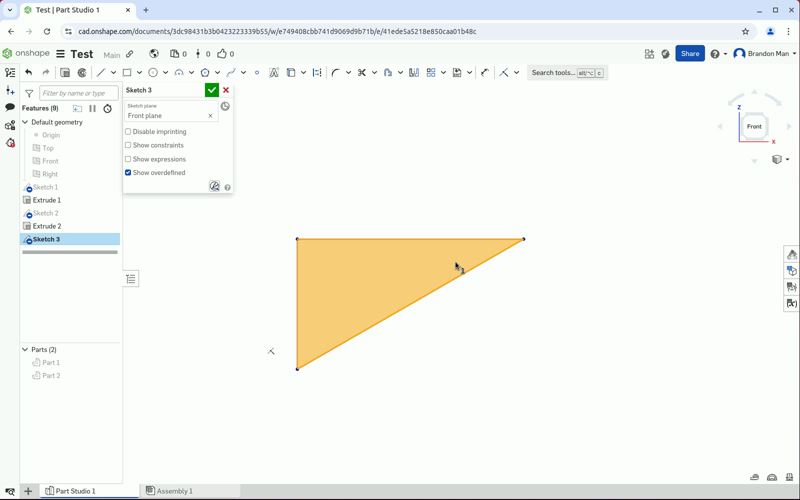
scroll(-6)
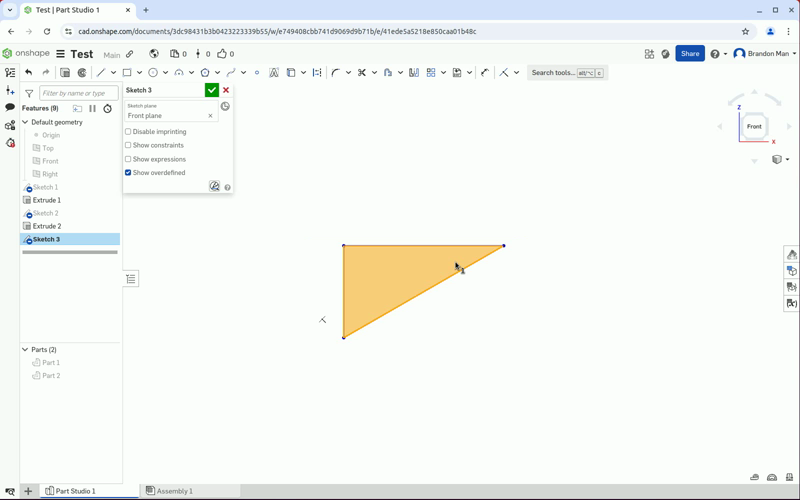
scroll(-6)
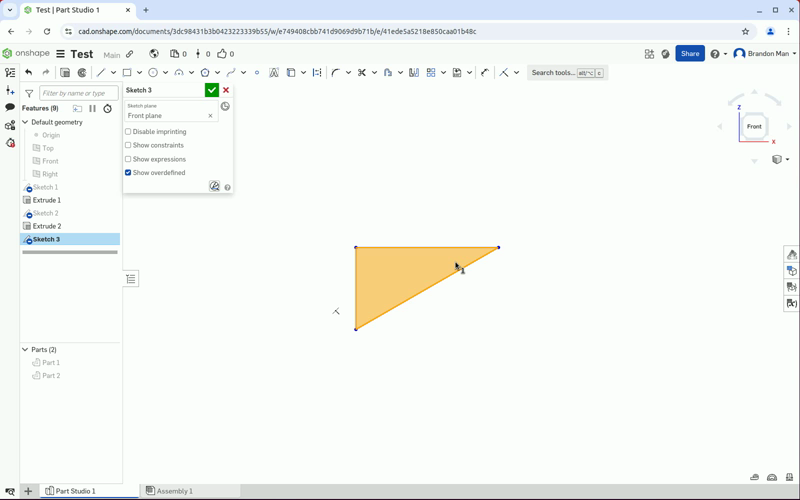
scroll(-6)
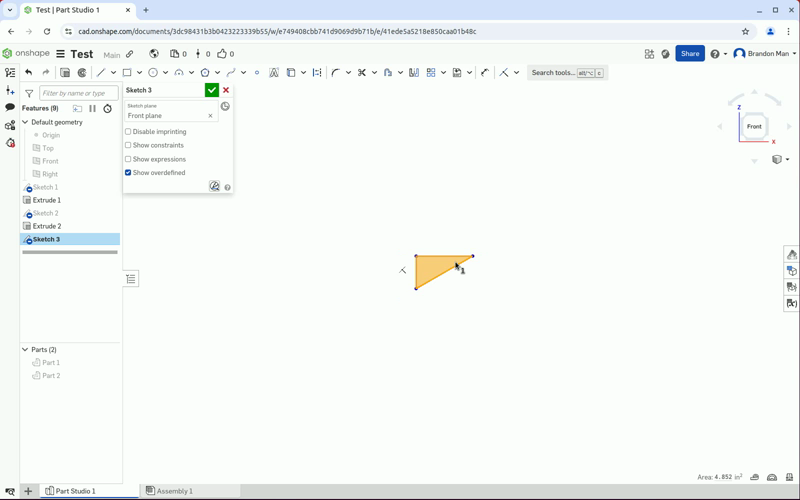
scroll(-6)
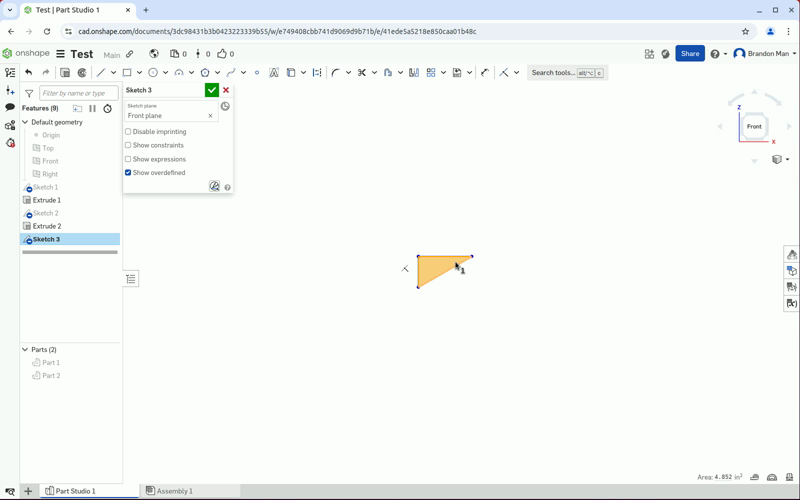
scroll(-6)
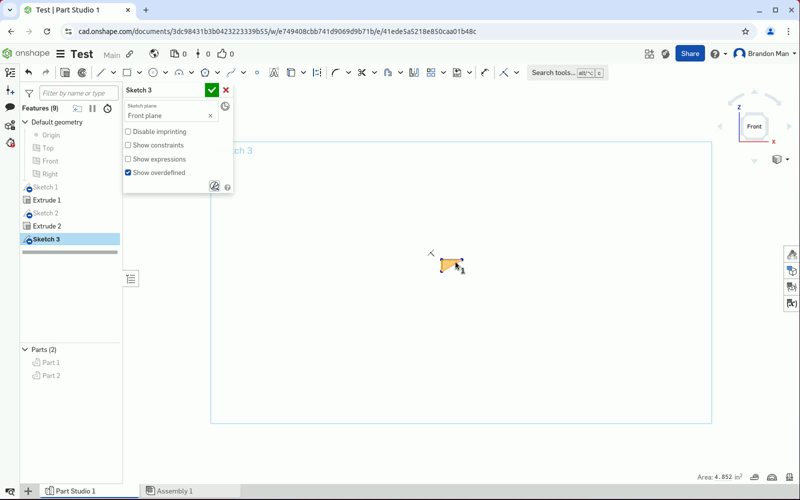
mouse_move(73, 352)
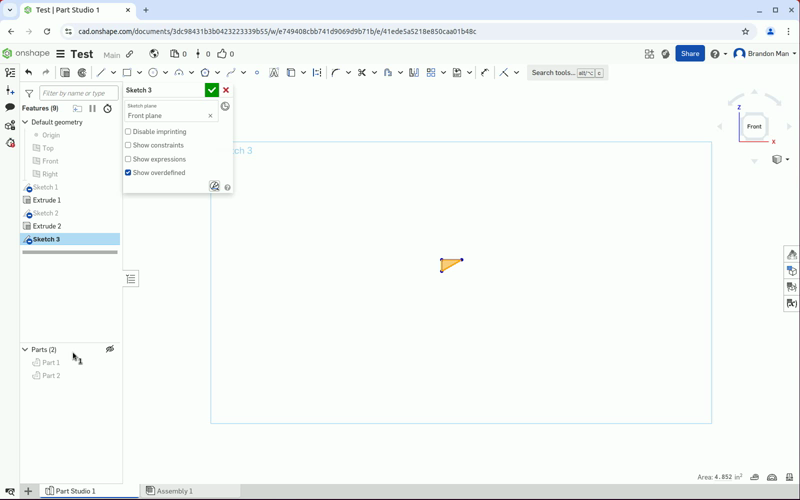
key(shift+y)
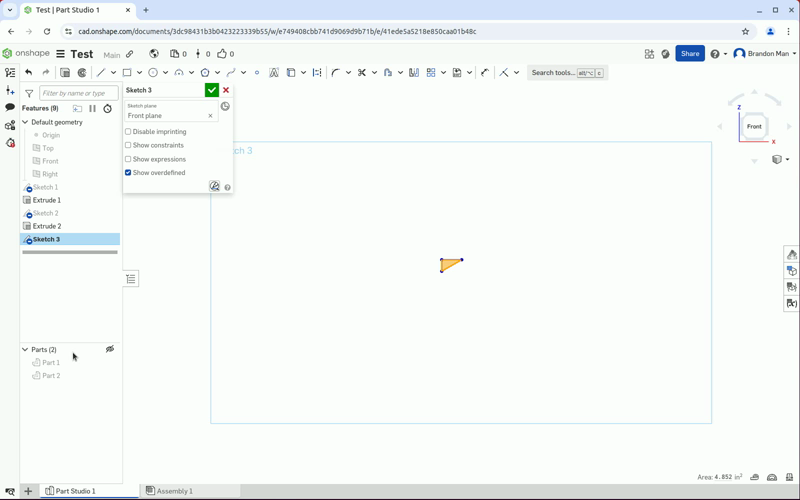
key(shift+e)
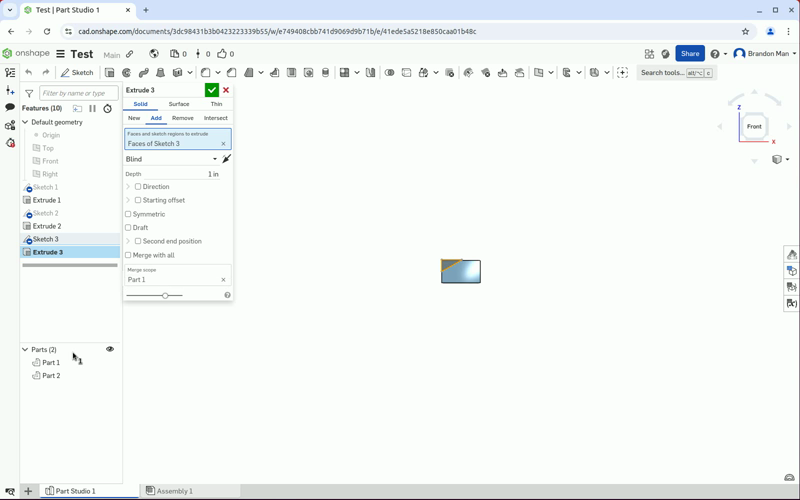
mouse_move(143, 106)
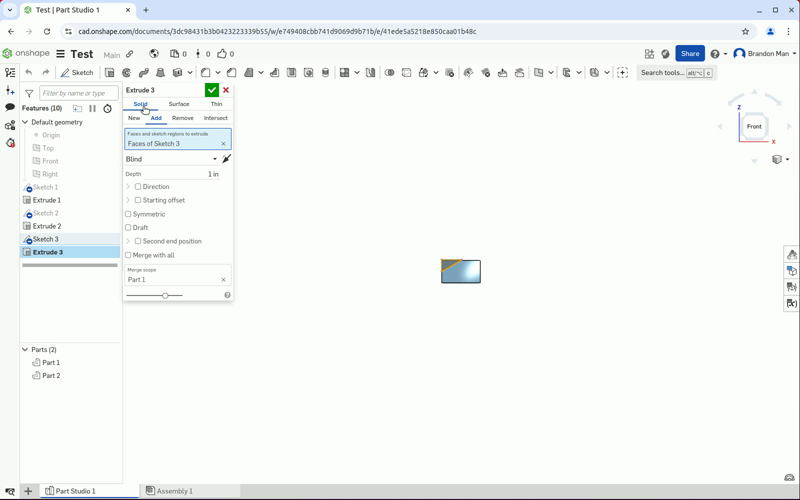
click(143, 106)
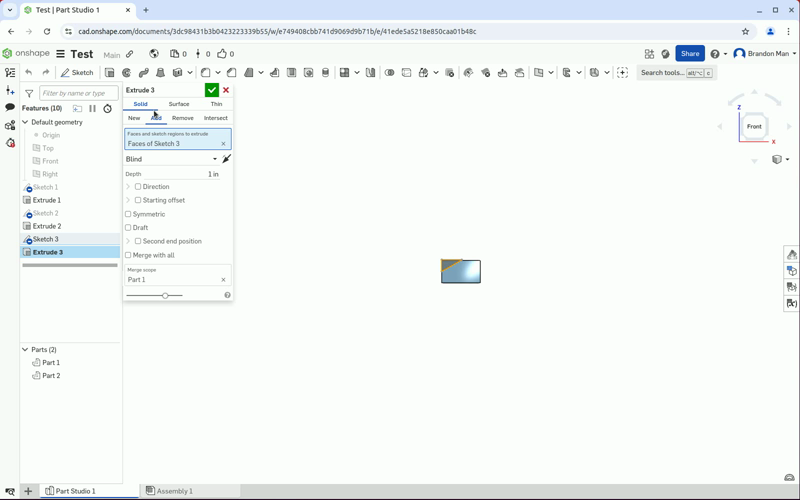
mouse_move(186, 120)
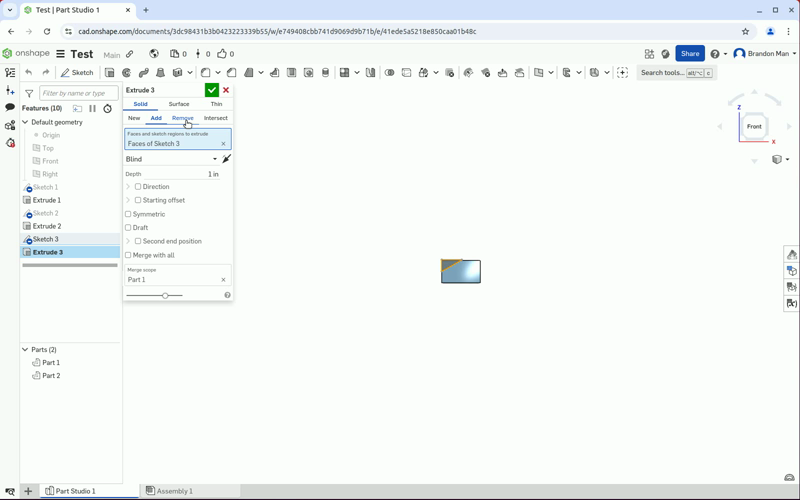
click(186, 120)
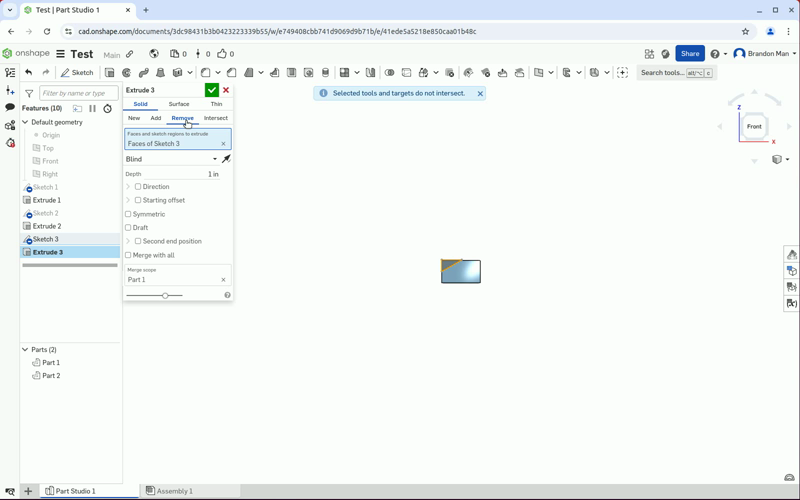
key(tab, 4)
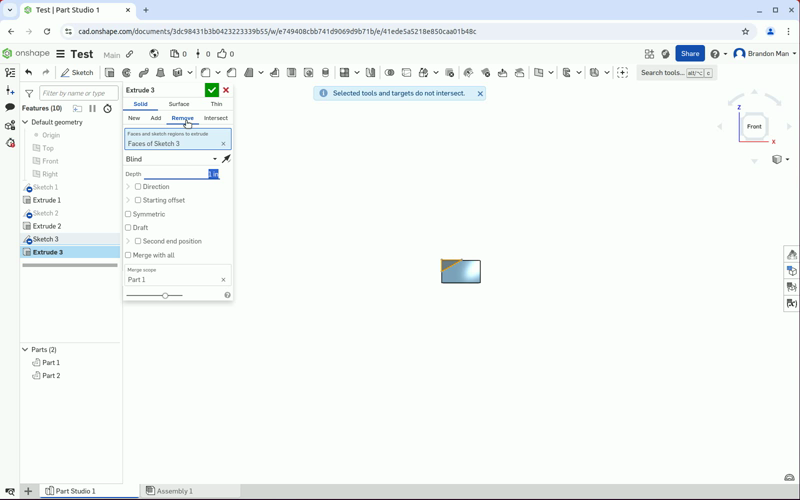
text(0.722)
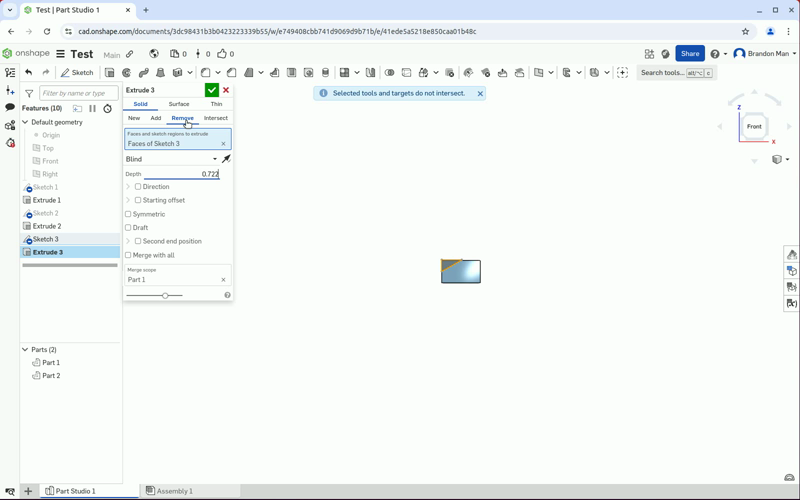
key(tab, 6)
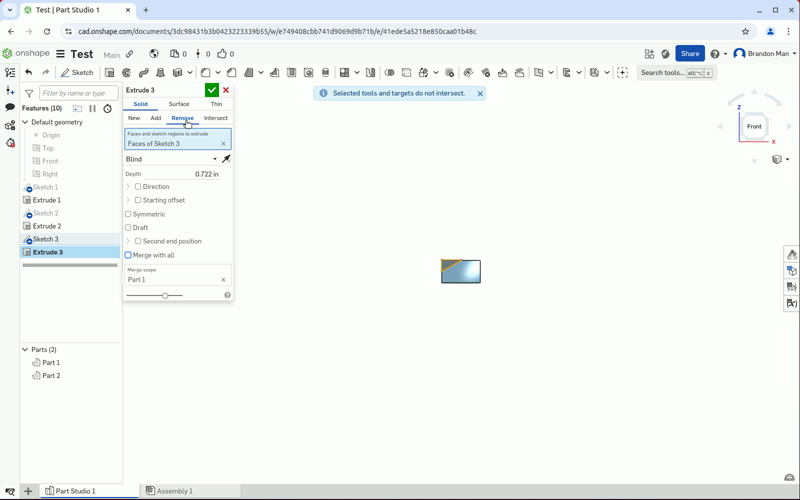
key(space)
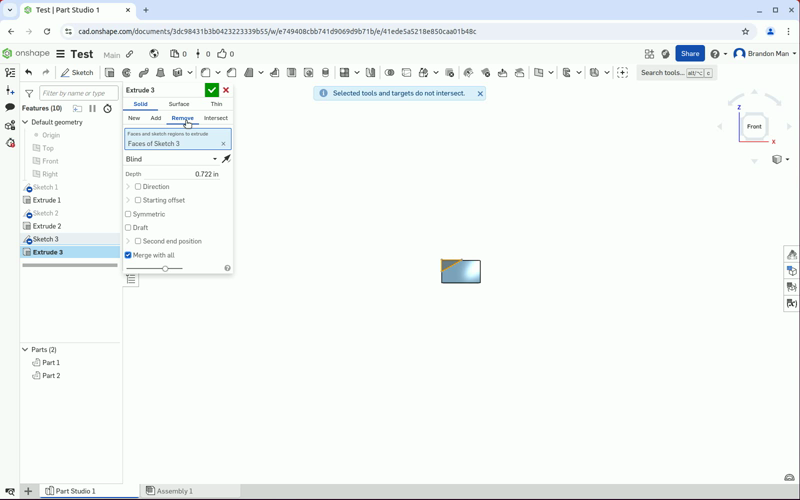
key(enter)
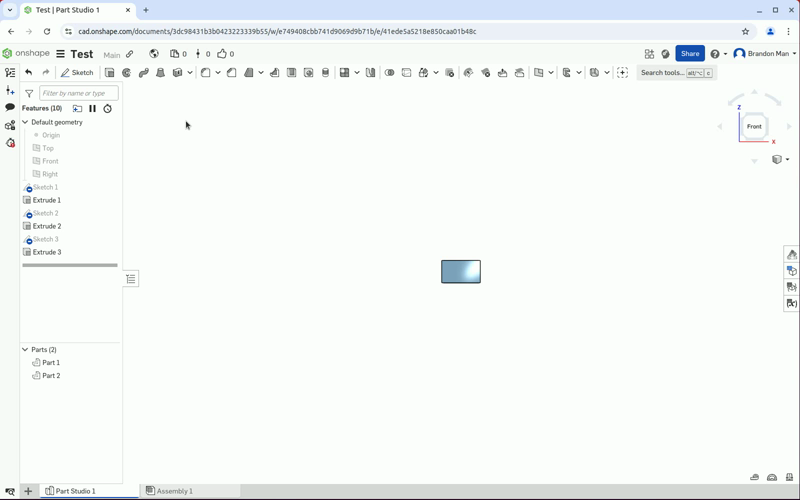
key(shift+h)
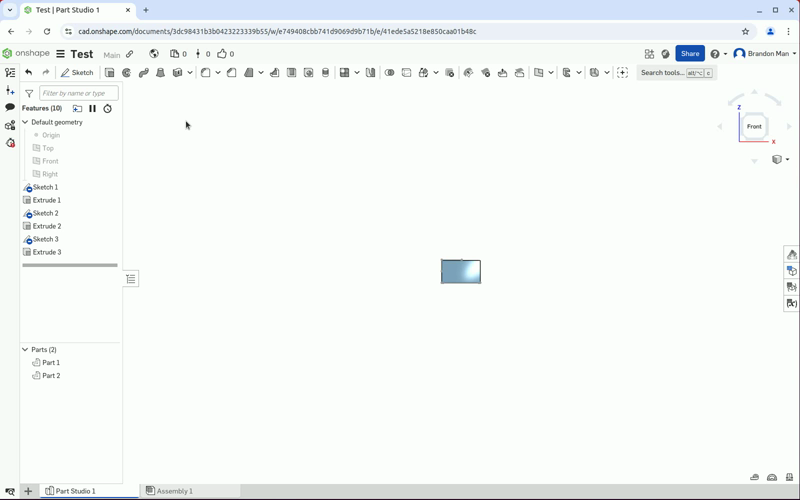
key(shift+h)
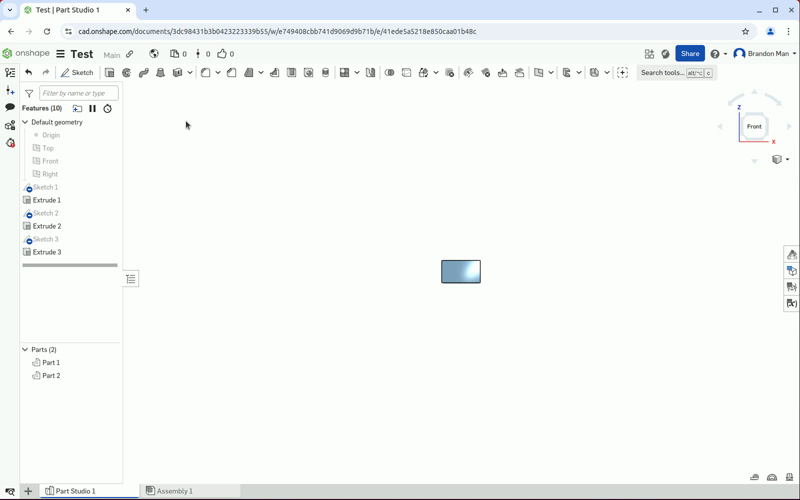
mouse_move(73, 189)
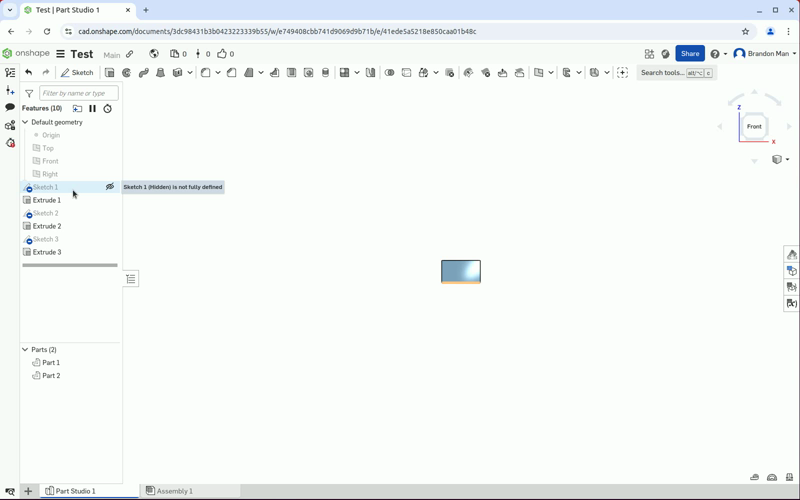
click(73, 189)
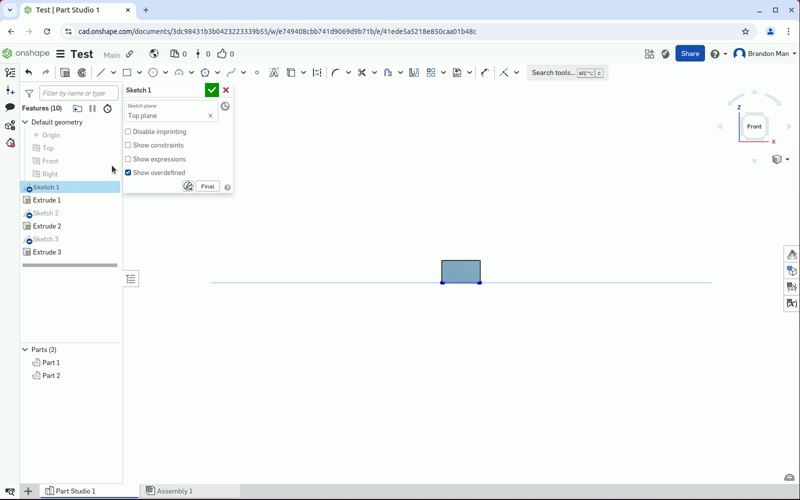
mouse_move(229, 92)
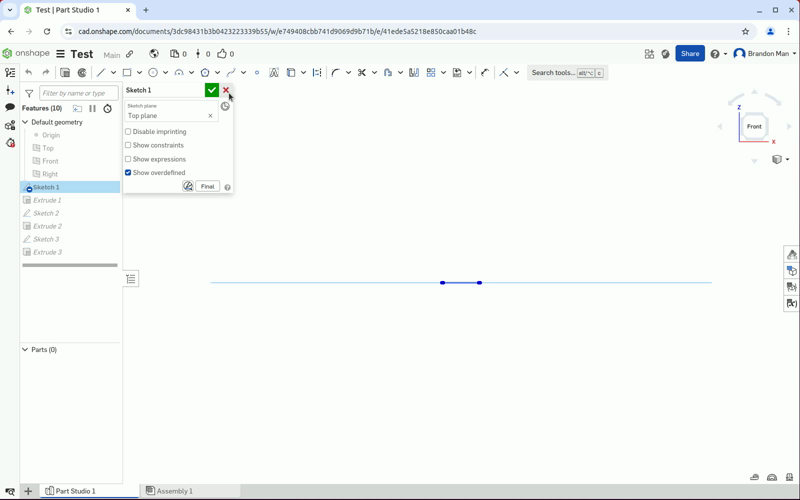
click(229, 92)
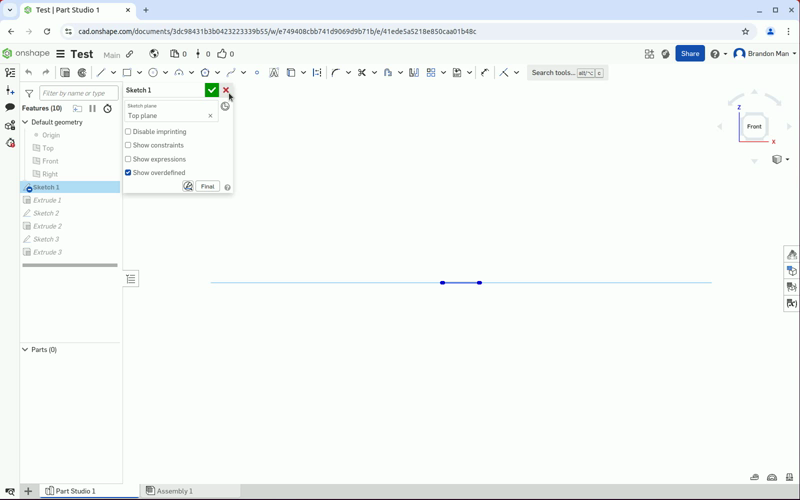
key(shift+s)
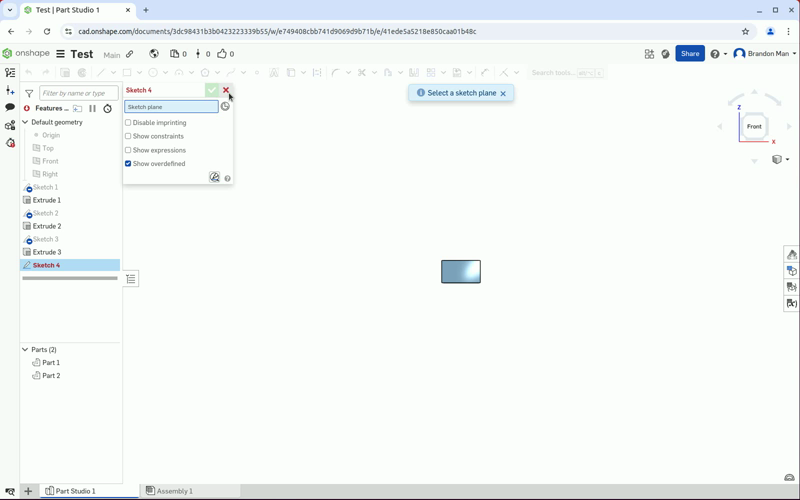
mouse_move(73, 163)
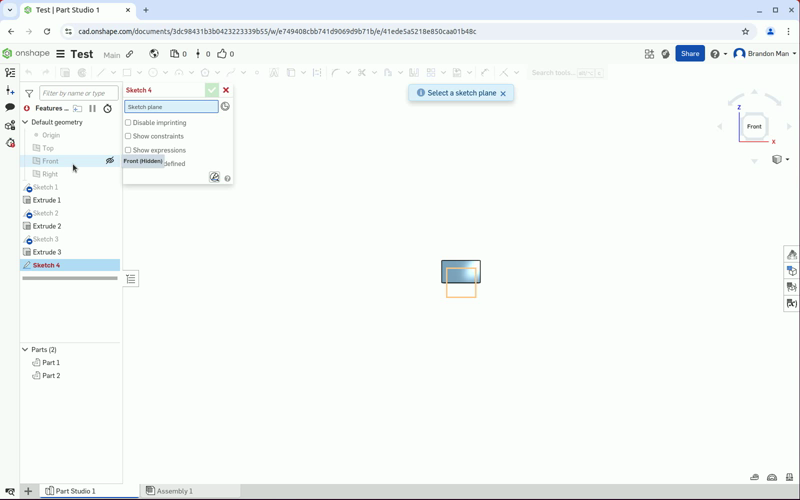
click(73, 163)
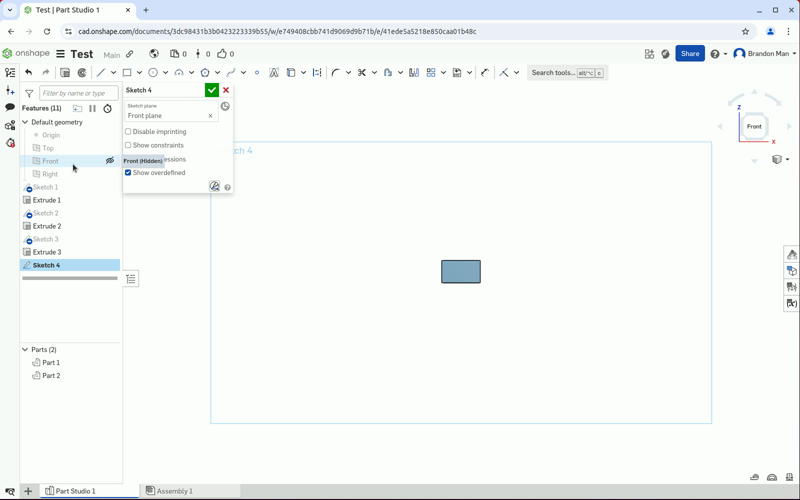
mouse_move(73, 352)
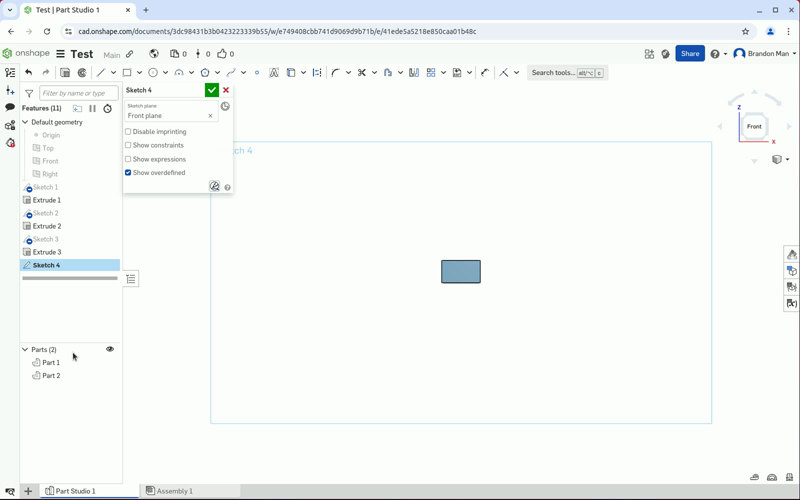
key(y)
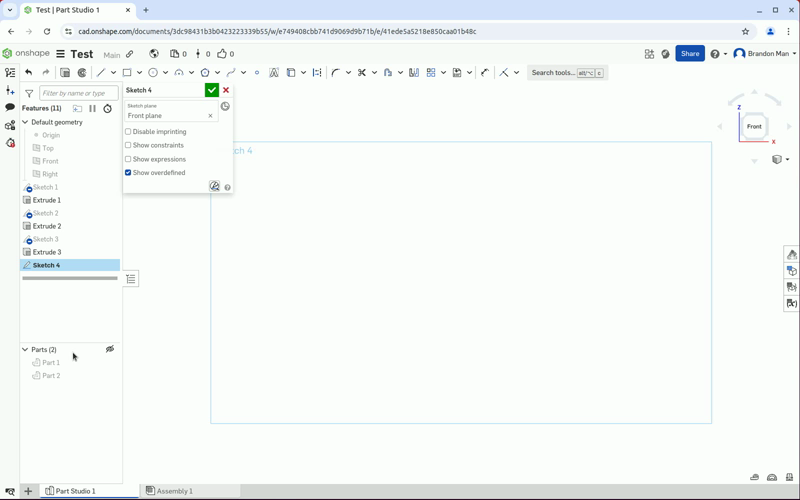
key(l)
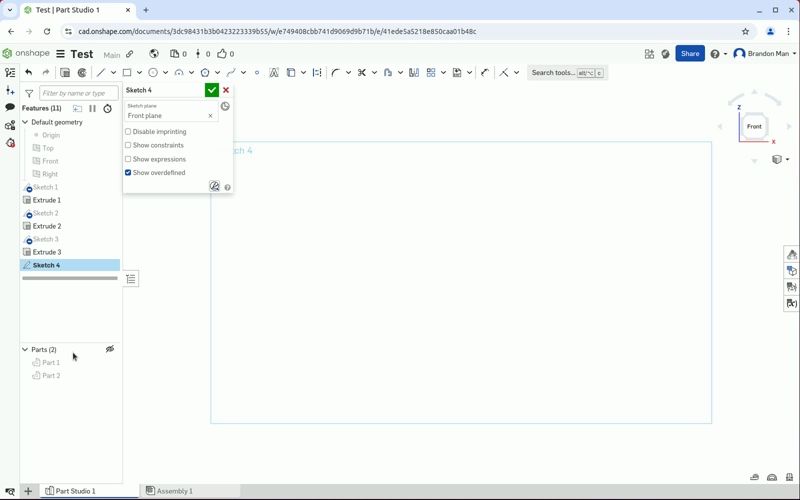
key_down(shift)
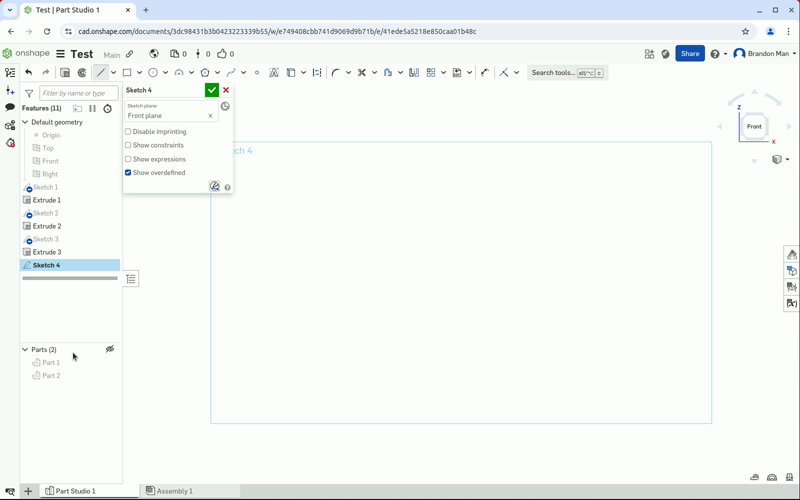
mouse_move(460, 260)
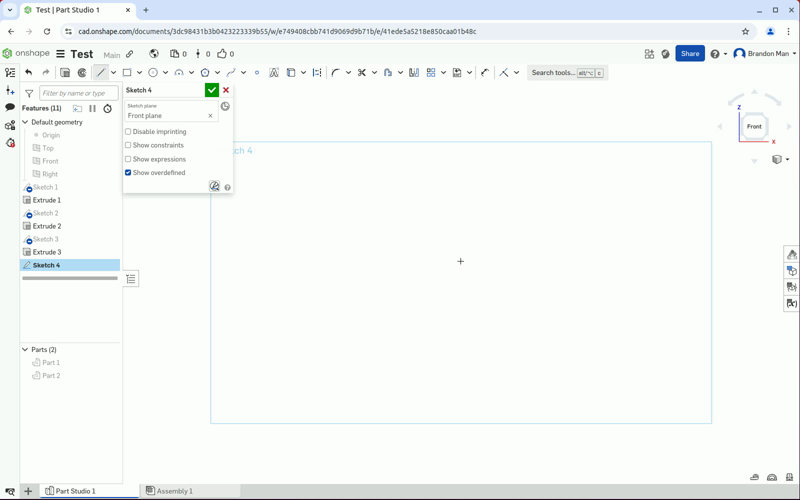
click(460, 260)
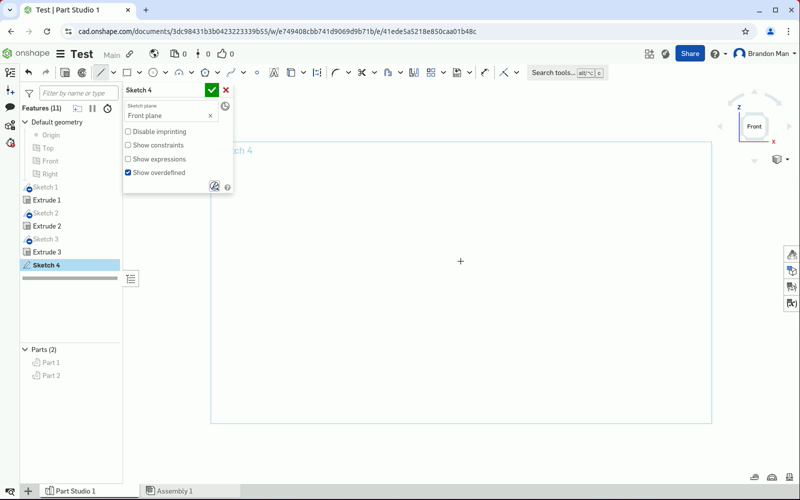
key_up(shift)
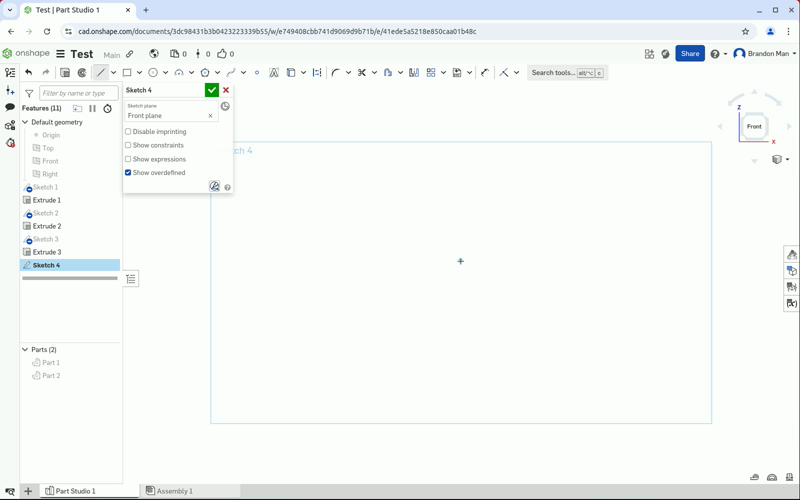
key_down(shift)
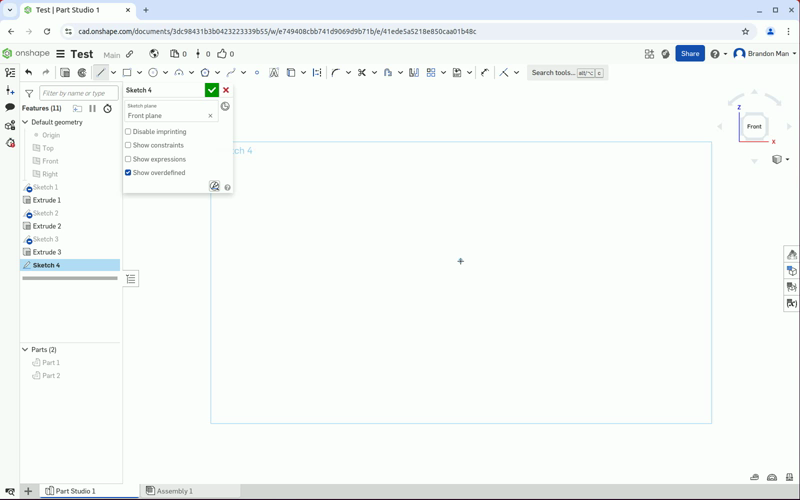
mouse_move(490, 260)
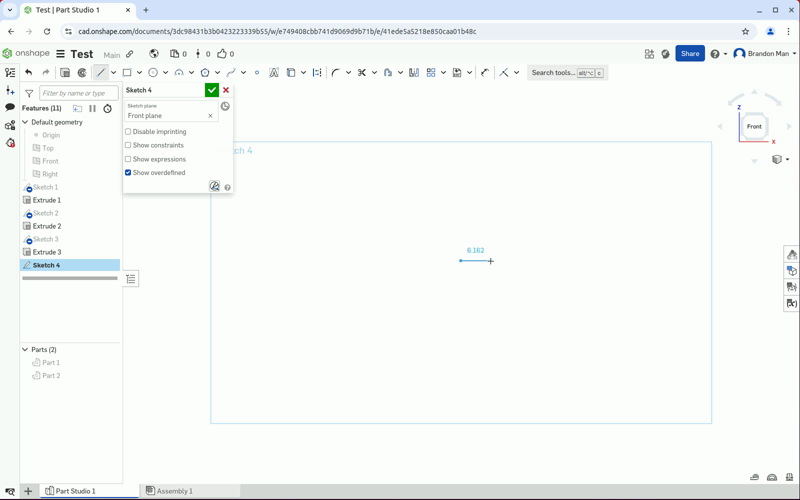
mouse_move(480, 272)
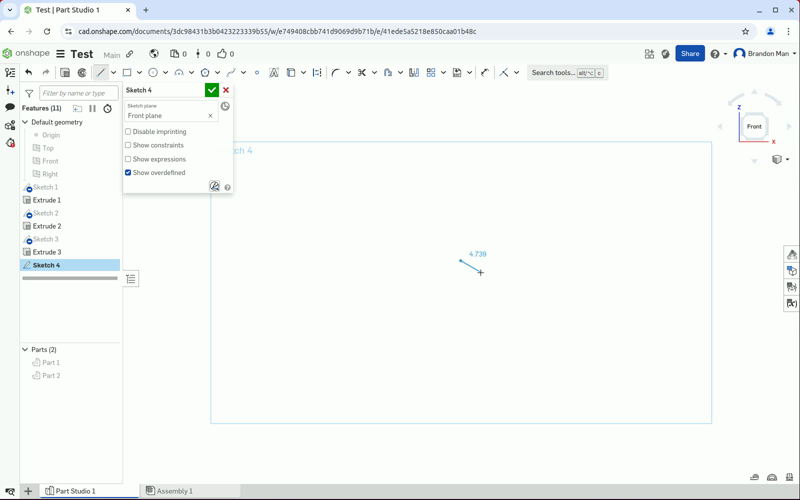
click(480, 272)
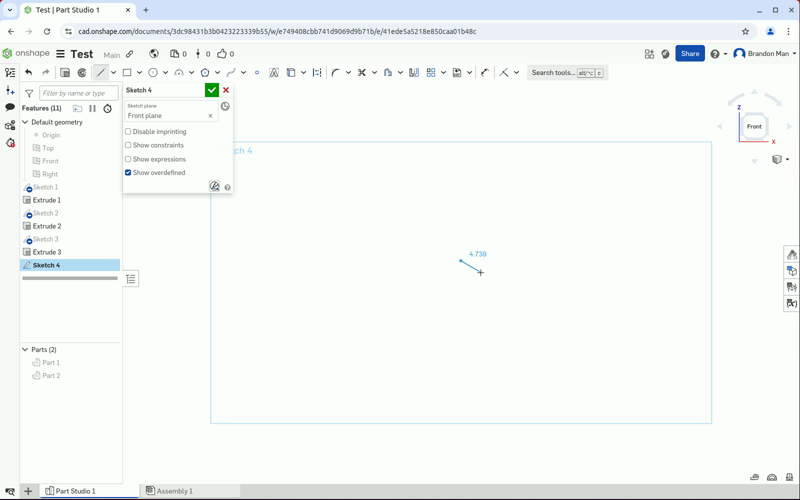
key_up(shift)
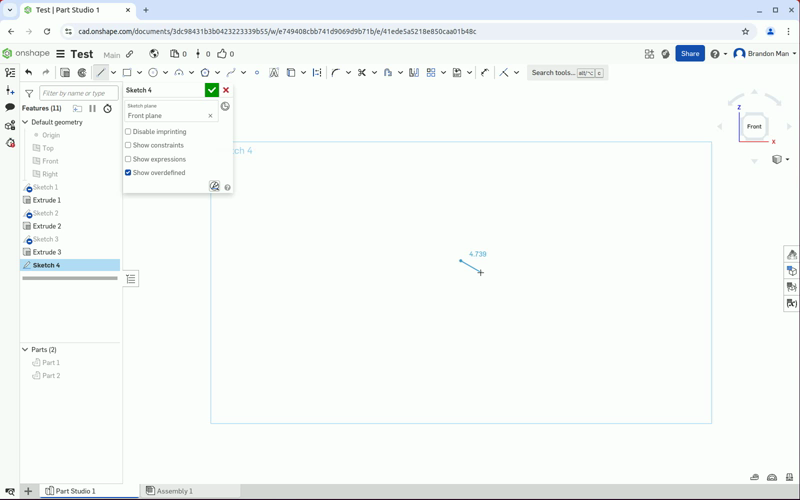
key_down(shift)
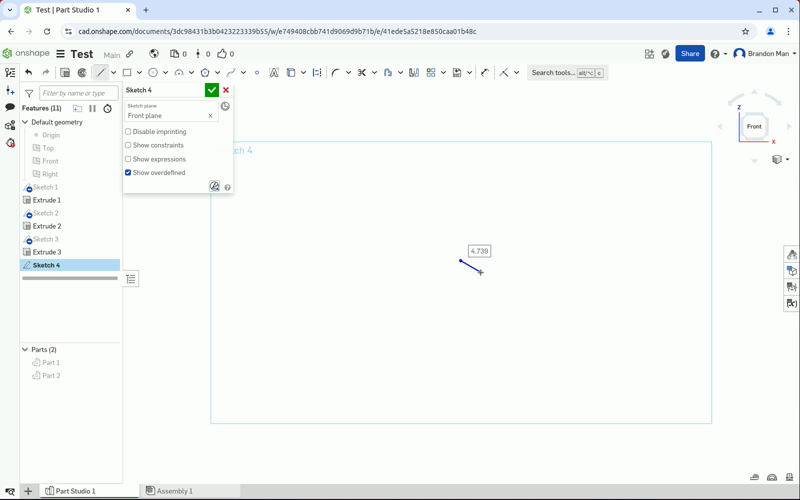
mouse_move(510, 272)
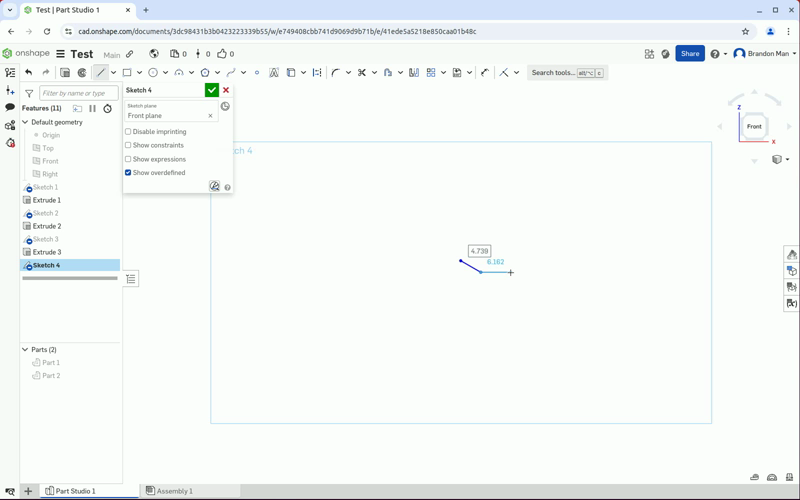
mouse_move(480, 260)
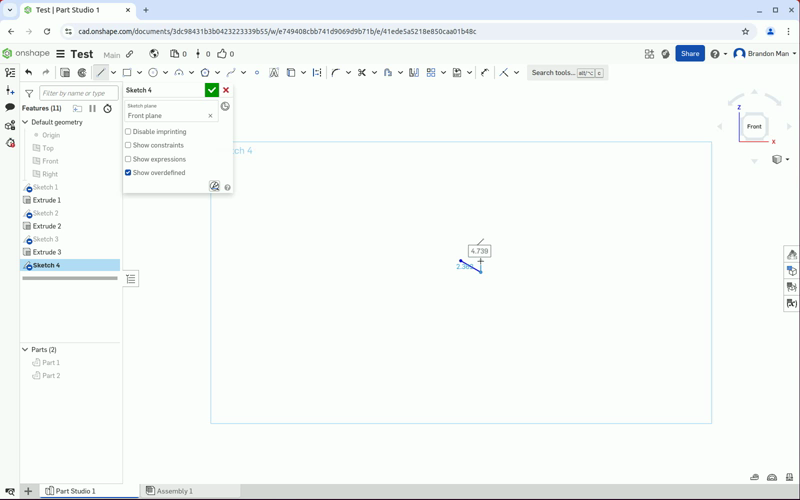
click(480, 260)
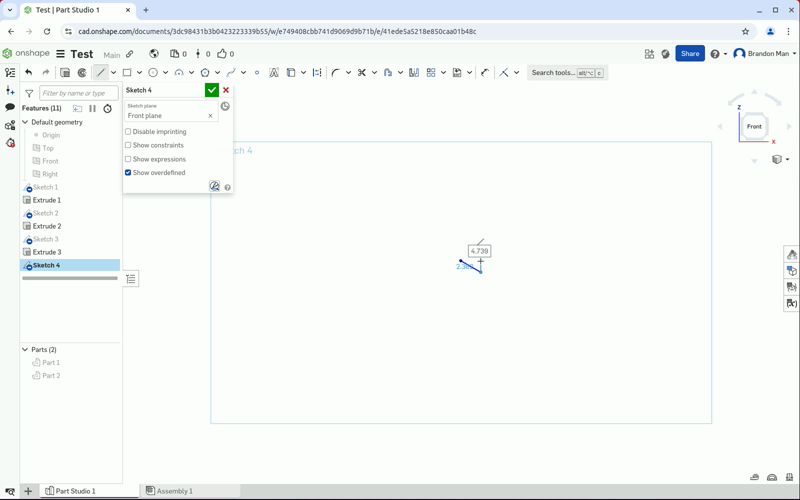
key_up(shift)
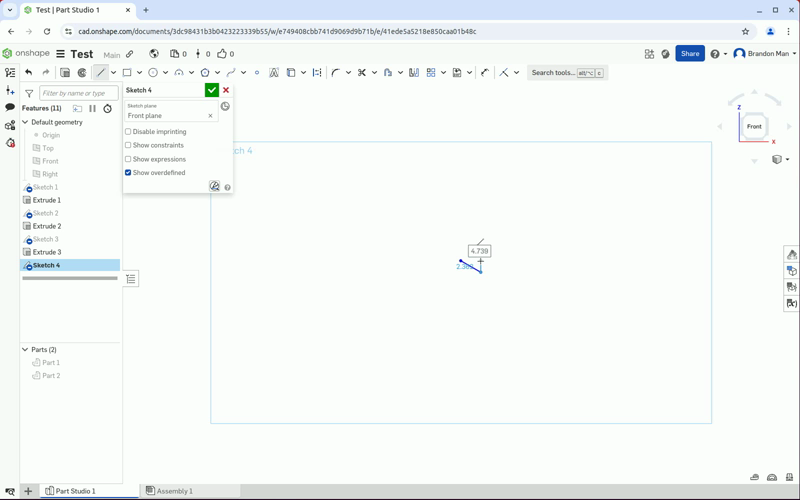
mouse_move(510, 260)
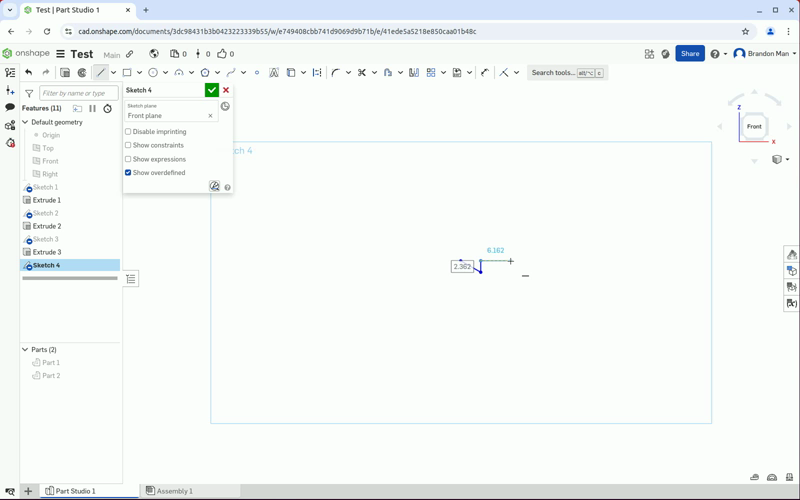
key_down(shift)
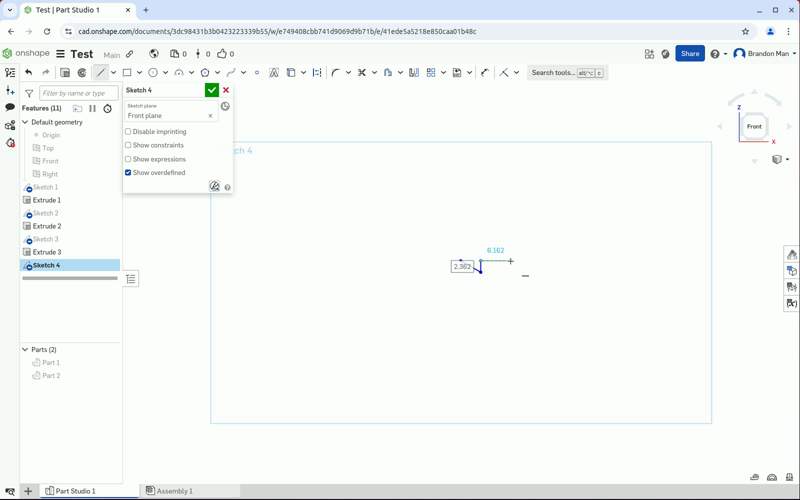
mouse_move(460, 260)
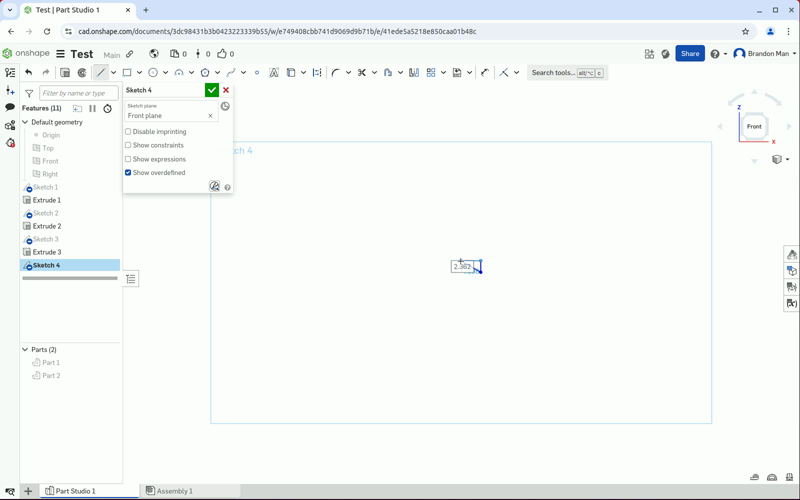
key_up(shift)
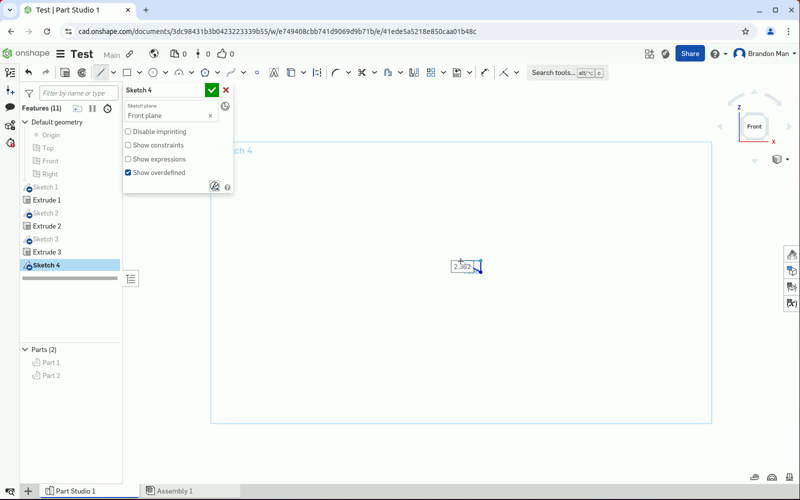
click(460, 260)
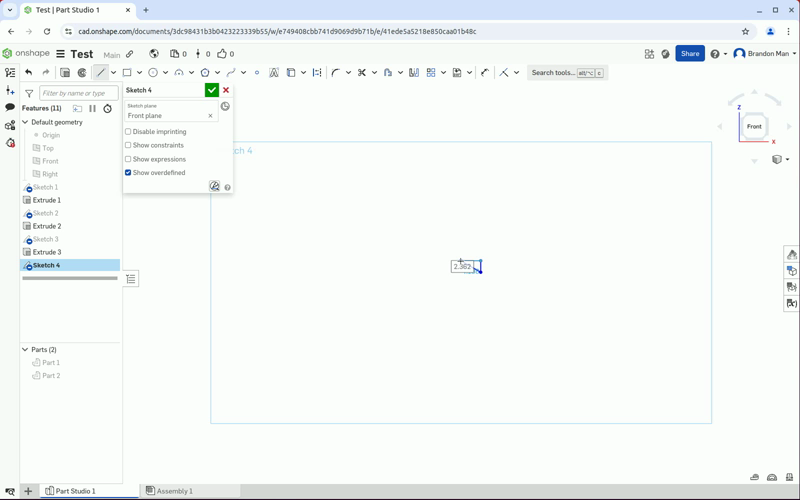
key(esc)
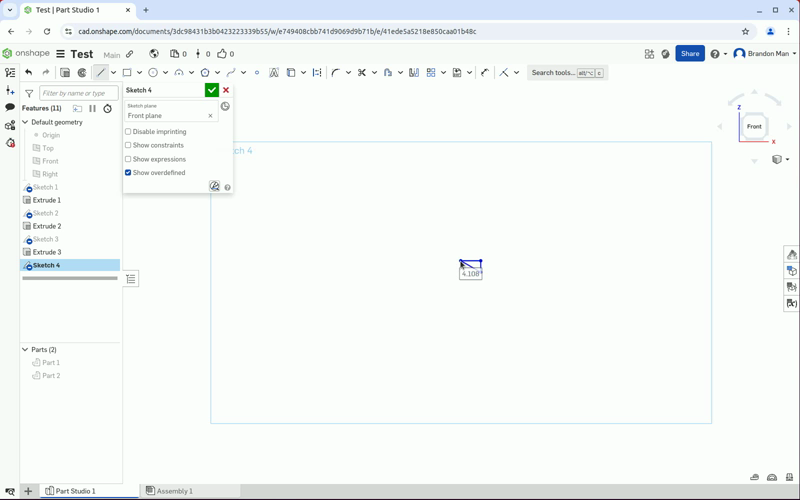
mouse_move(478, 271)
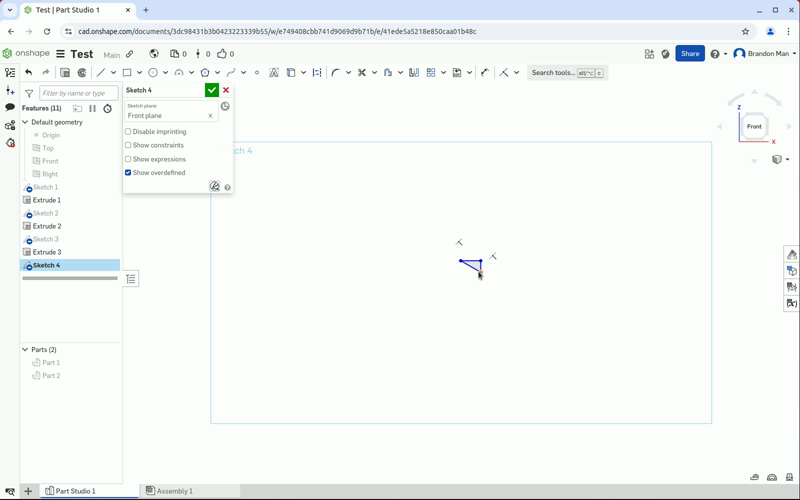
scroll(6)
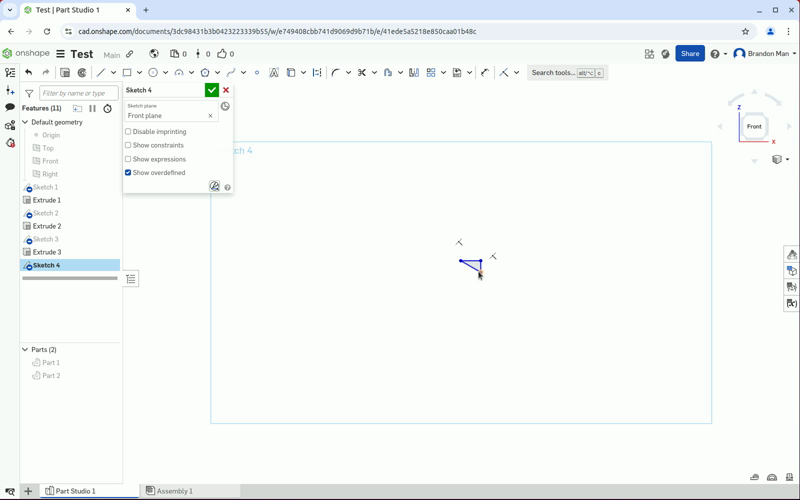
scroll(6)
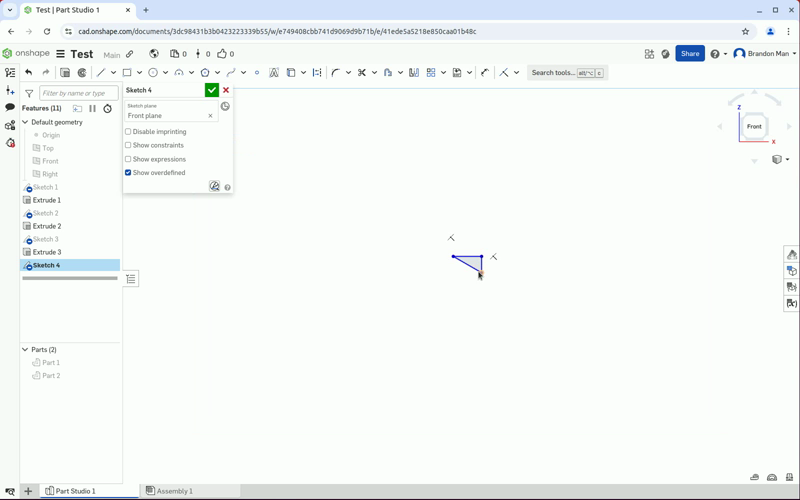
scroll(6)
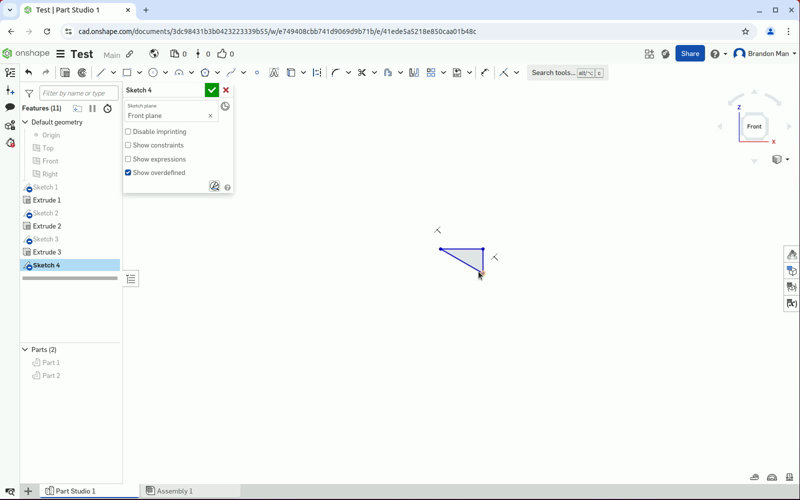
scroll(6)
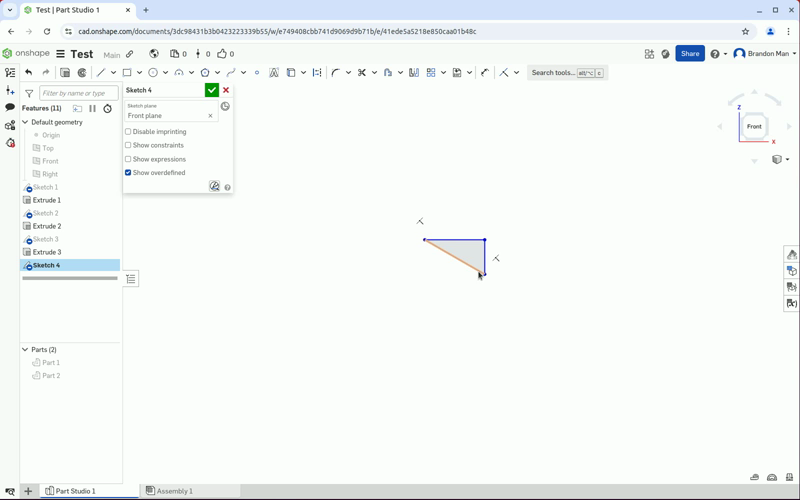
scroll(6)
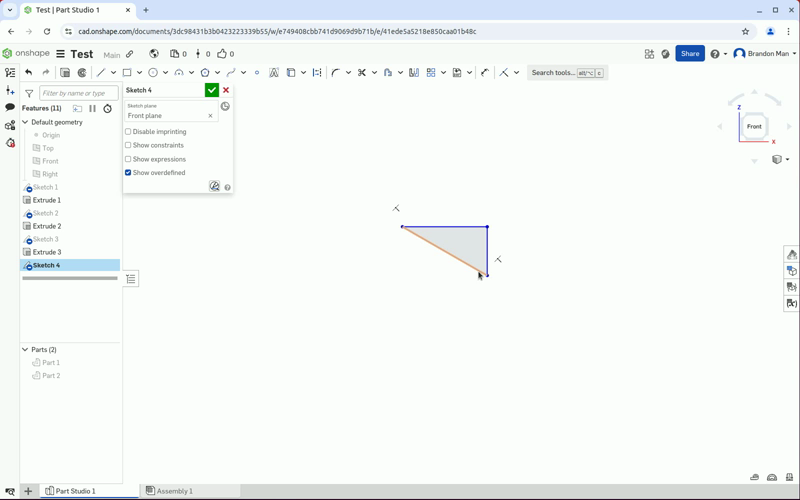
scroll(6)
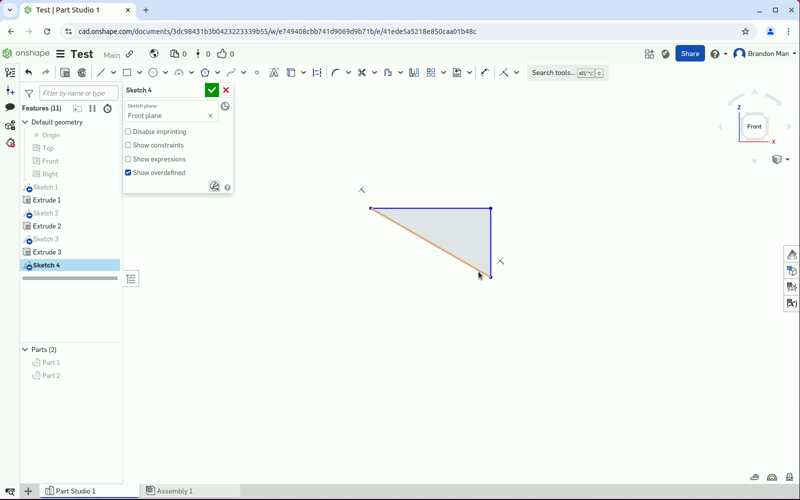
scroll(6)
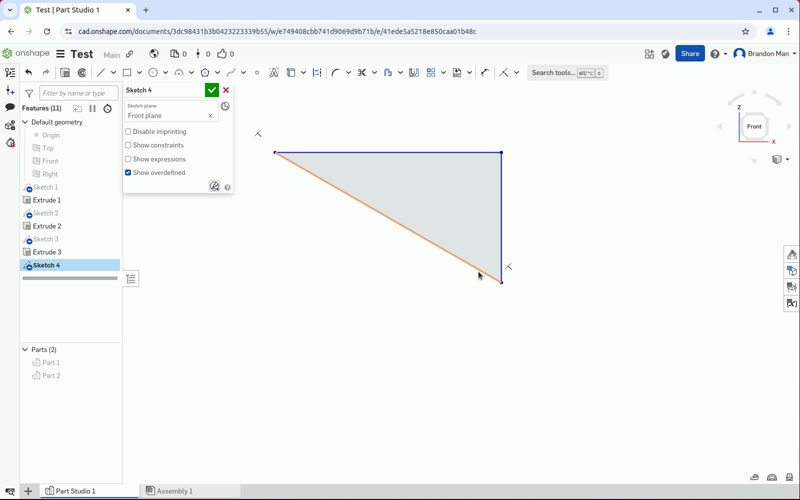
click(478, 271)
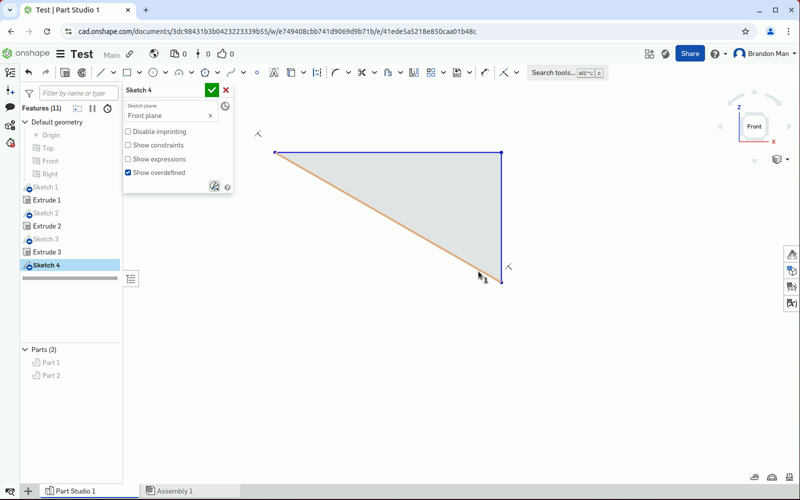
scroll(-6)
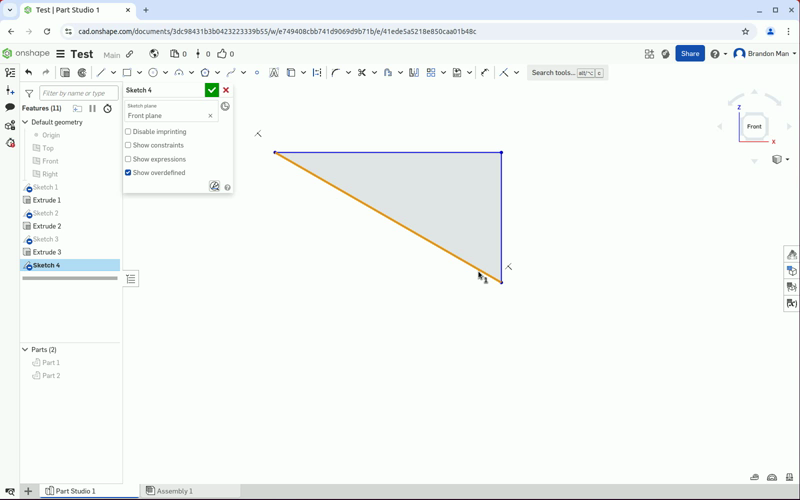
scroll(-6)
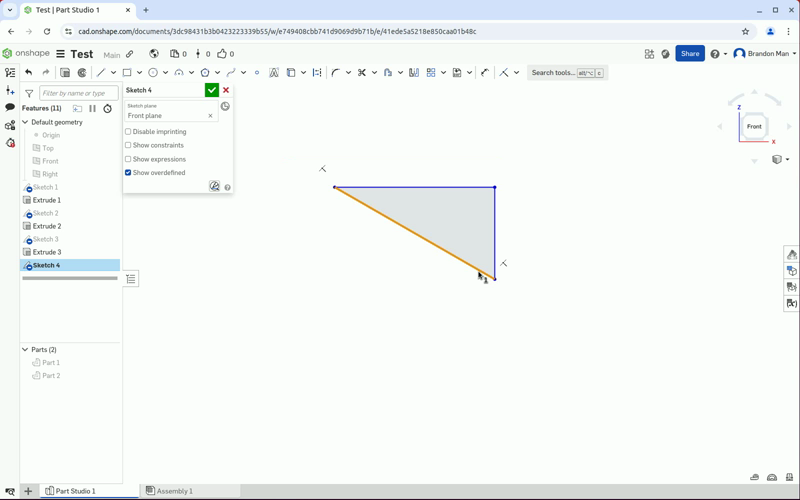
scroll(-6)
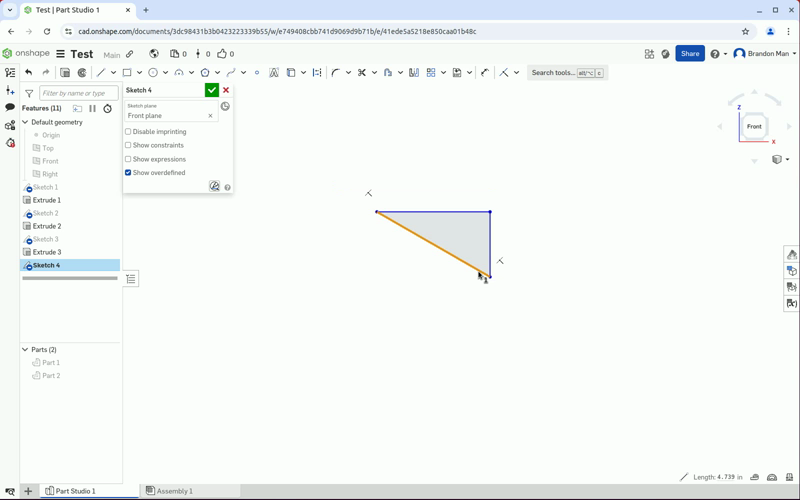
scroll(-6)
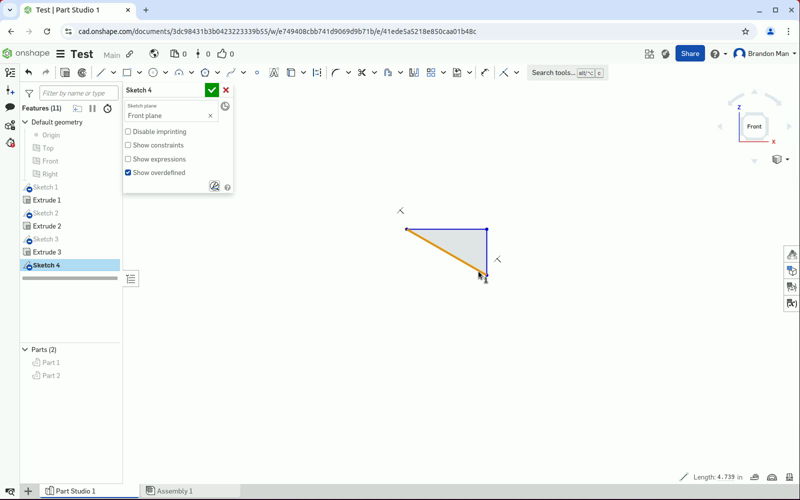
scroll(-6)
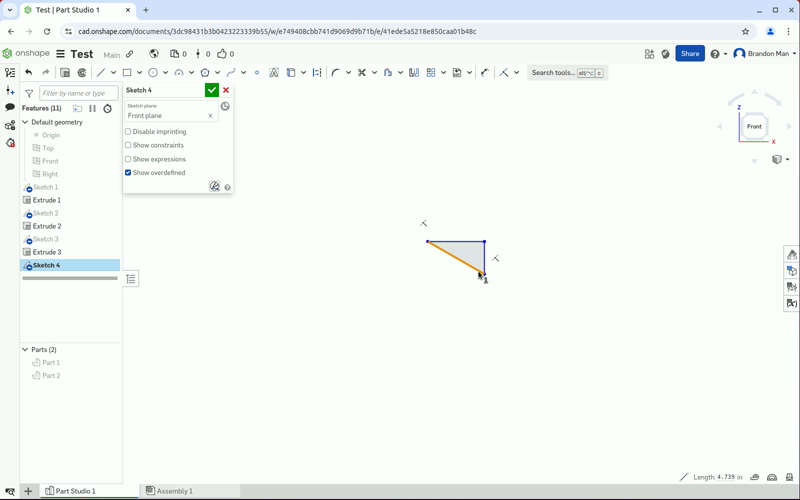
scroll(-6)
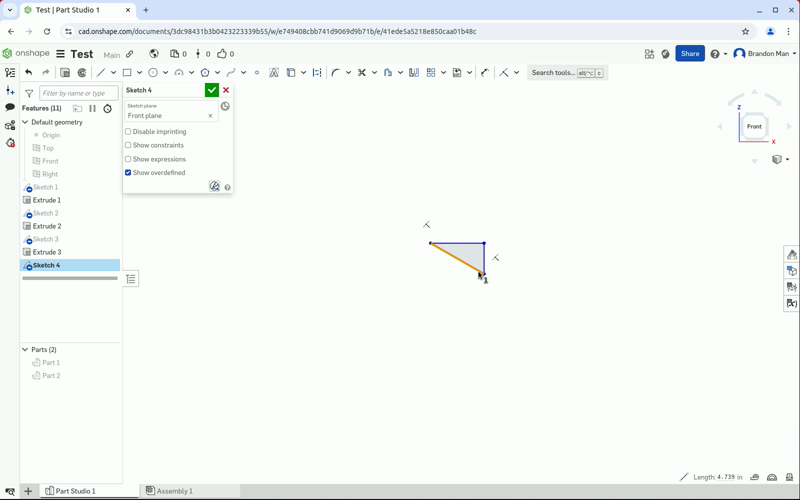
scroll(-6)
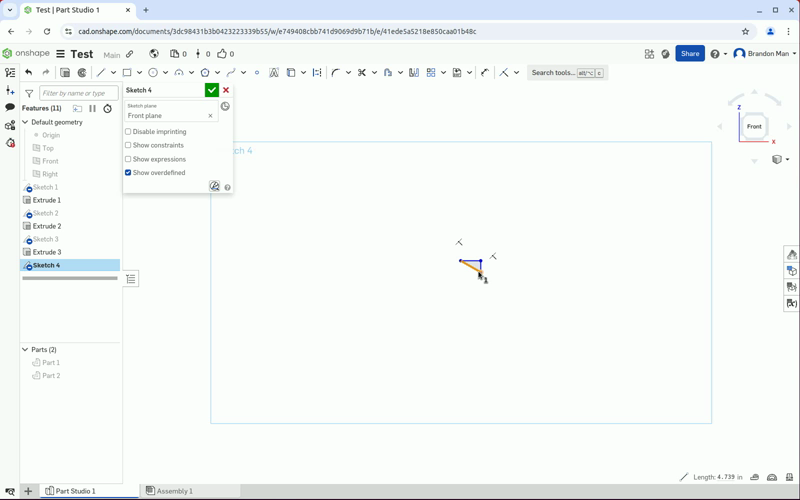
mouse_move(73, 352)
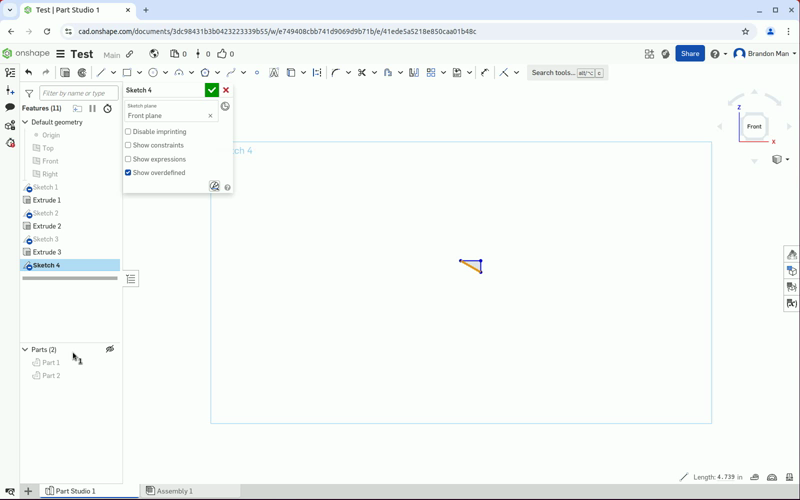
key(shift+y)
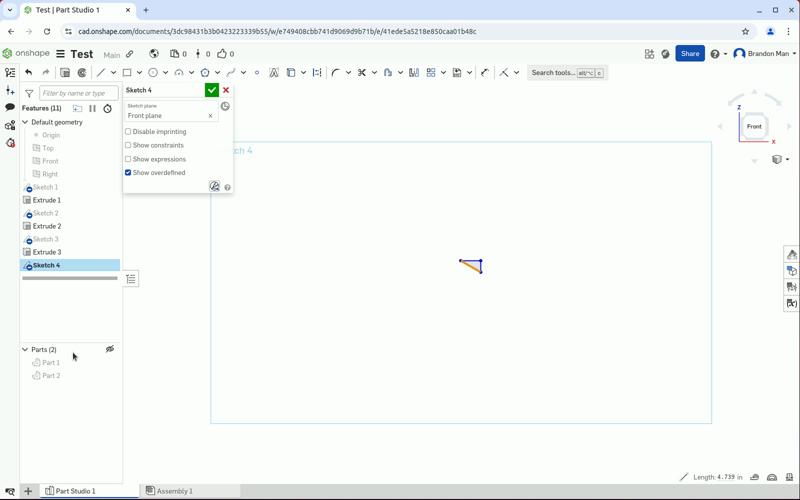
key(shift+e)
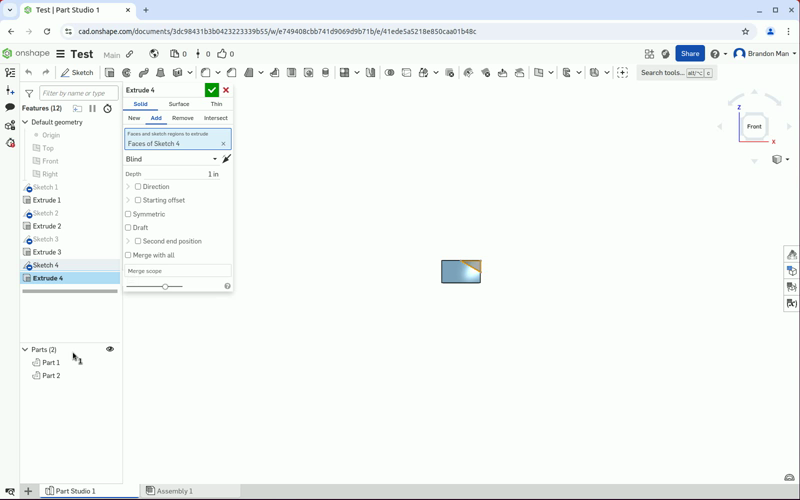
mouse_move(143, 106)
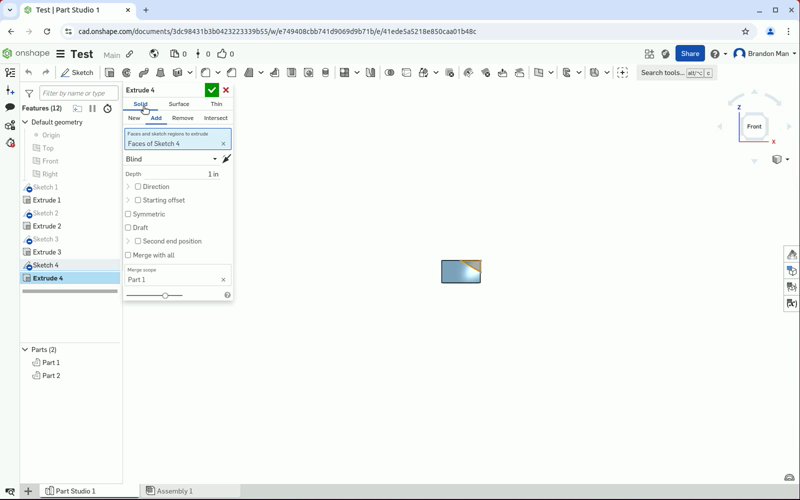
click(143, 106)
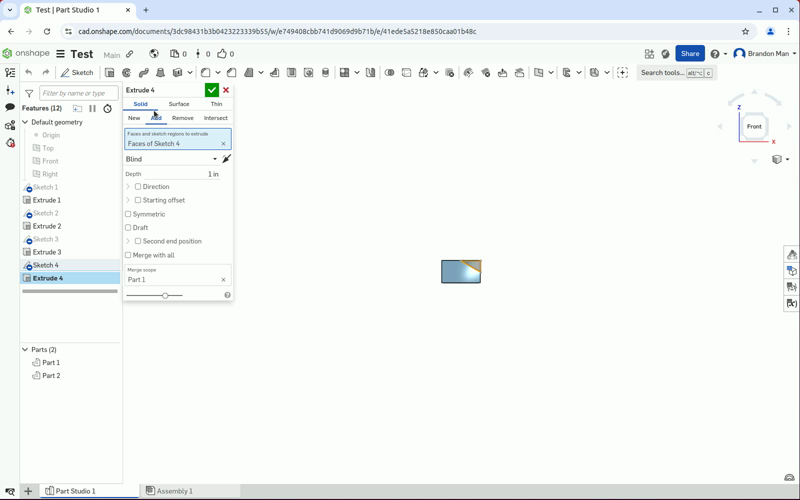
mouse_move(186, 120)
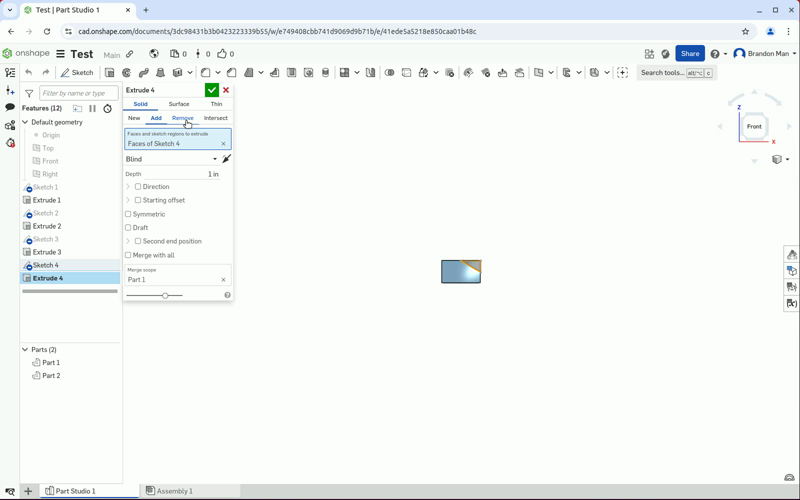
click(186, 120)
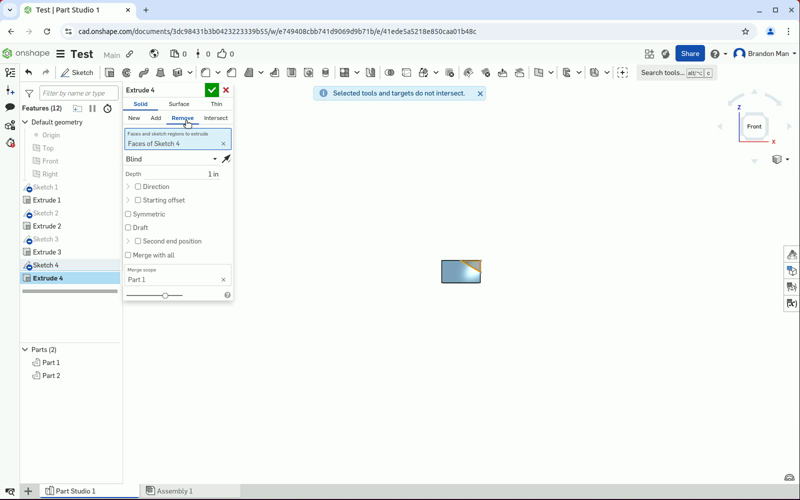
key(tab, 4)
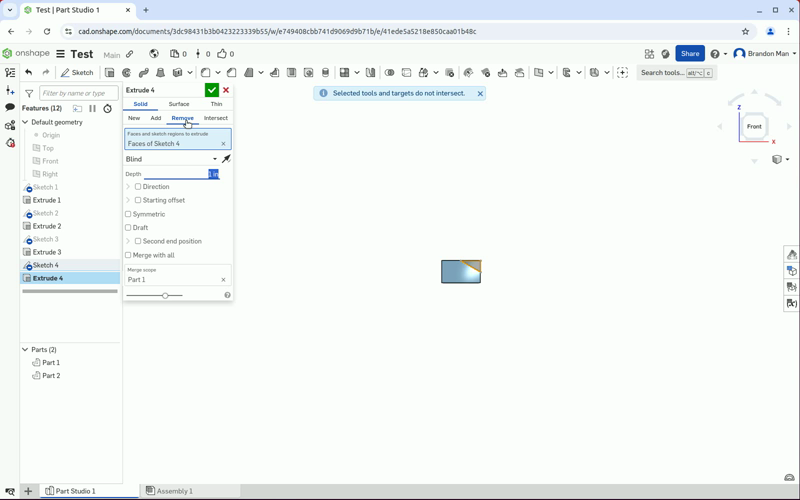
text(0.722)
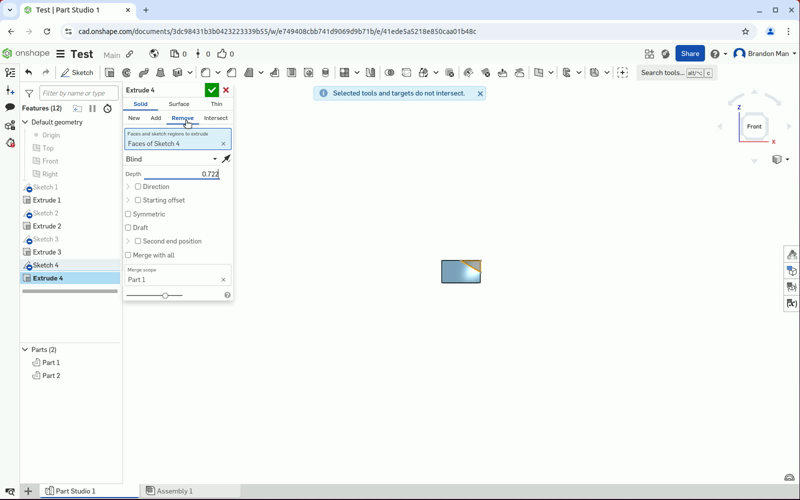
key(tab, 6)
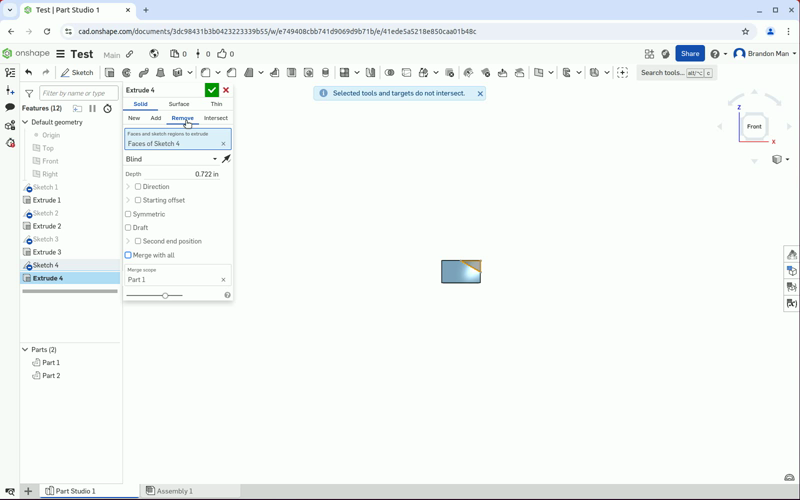
key(space)
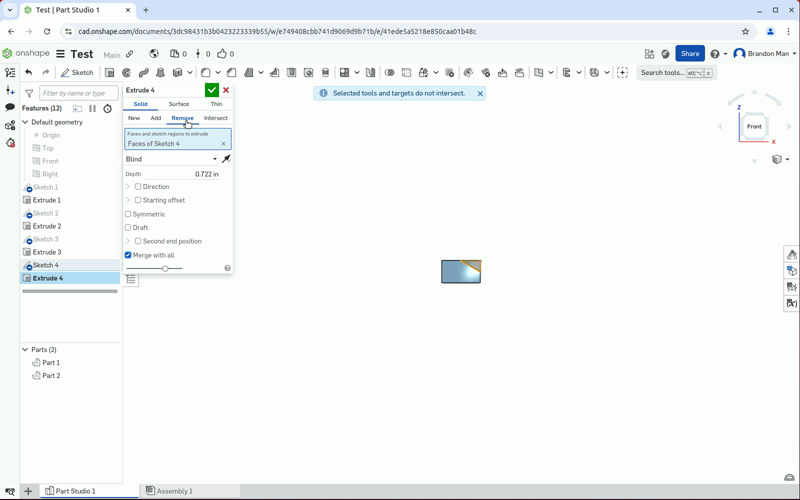
key(enter)
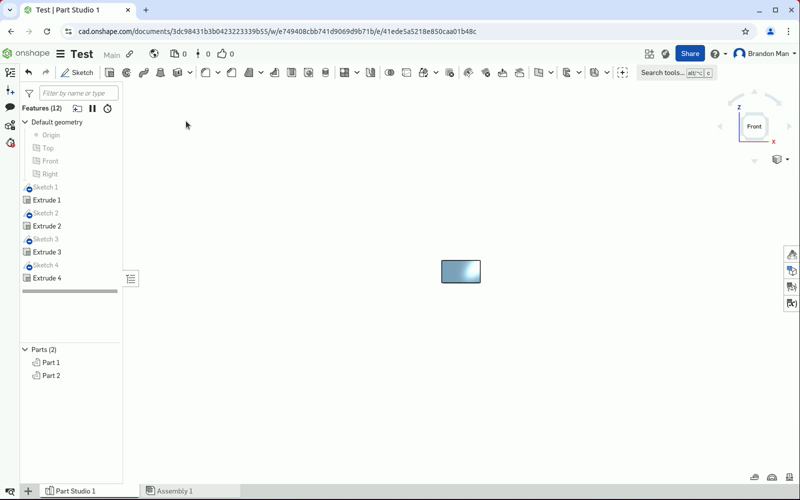
key(shift+h)
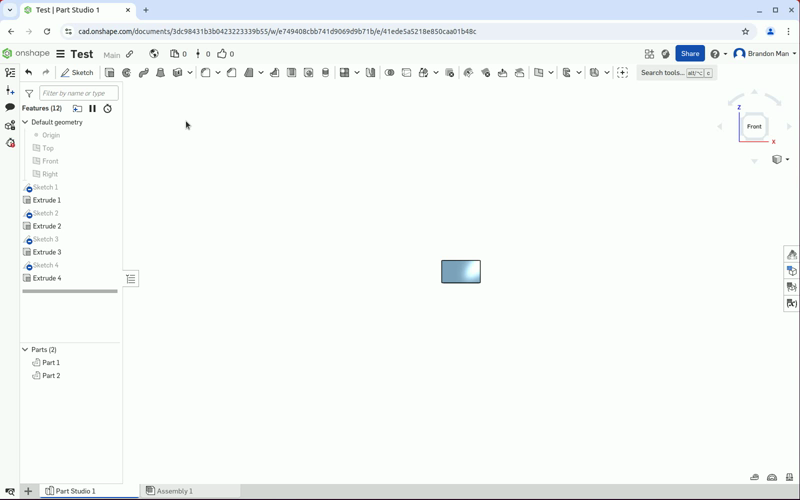
key(shift+h)
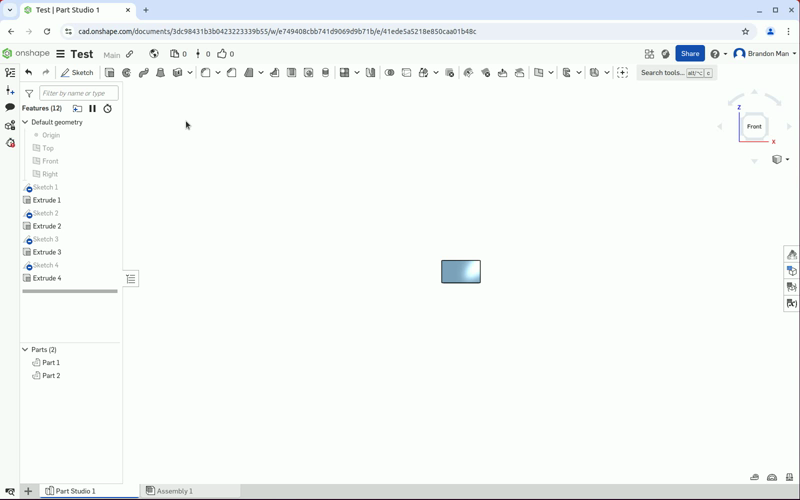
key(shift+7)
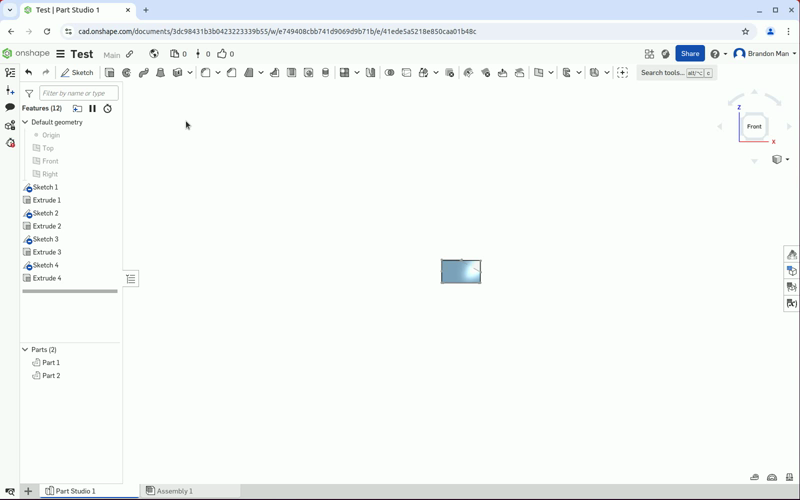
key(left, 2)
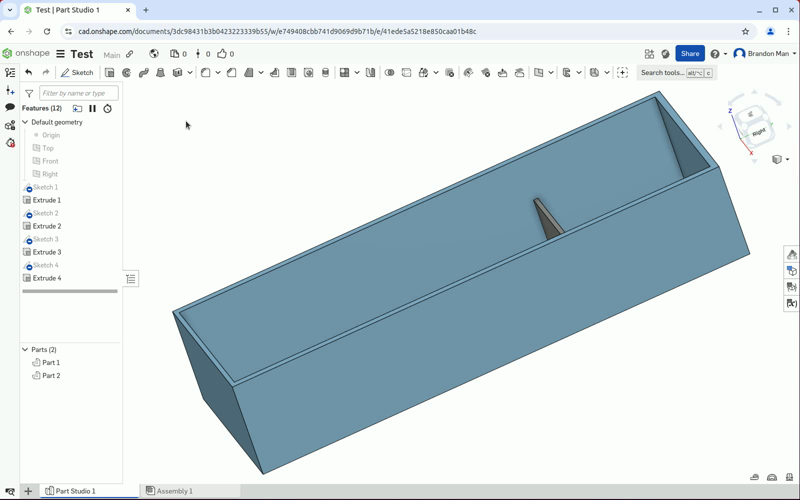
key(down, 2)
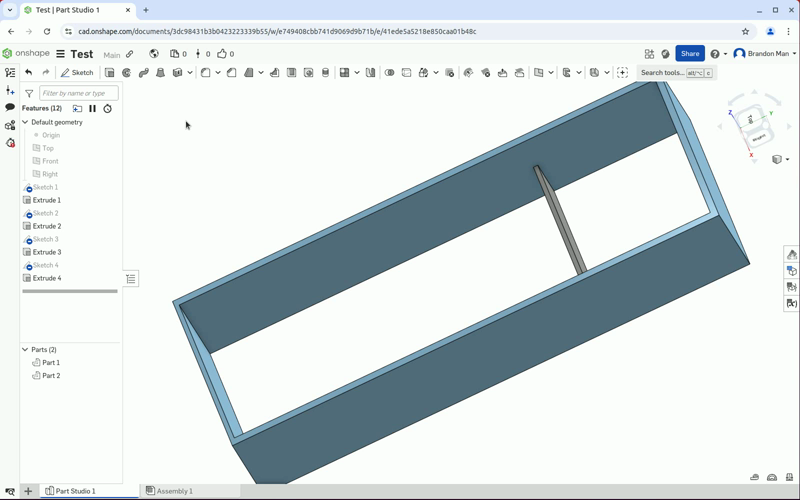
key(up, 2)
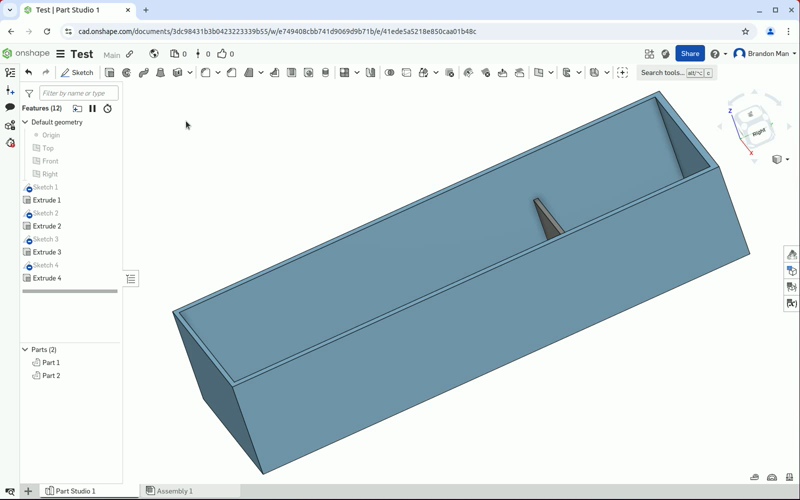
key(right, 2)
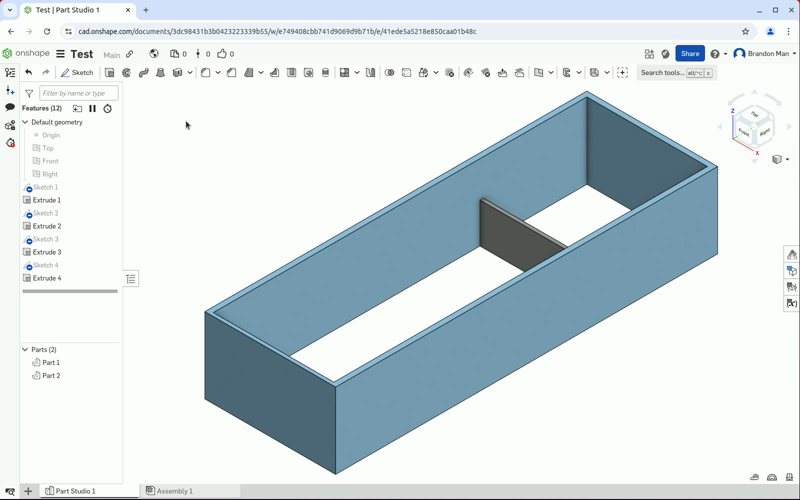
mouse_move(73, 189)
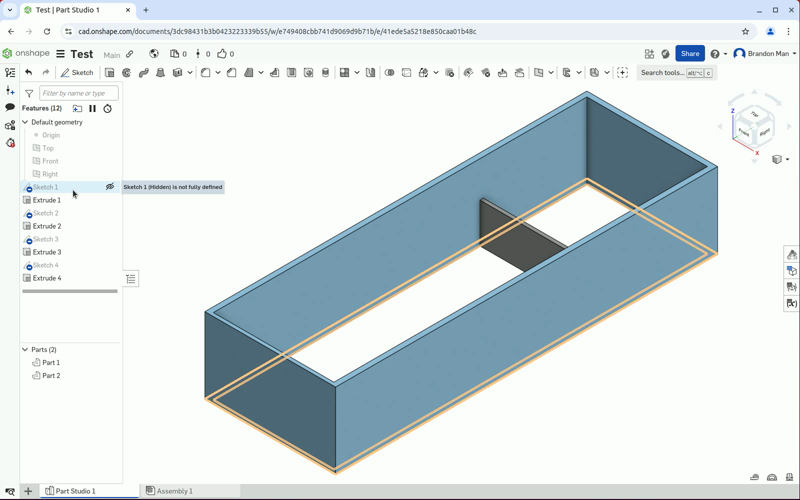
click(73, 189)